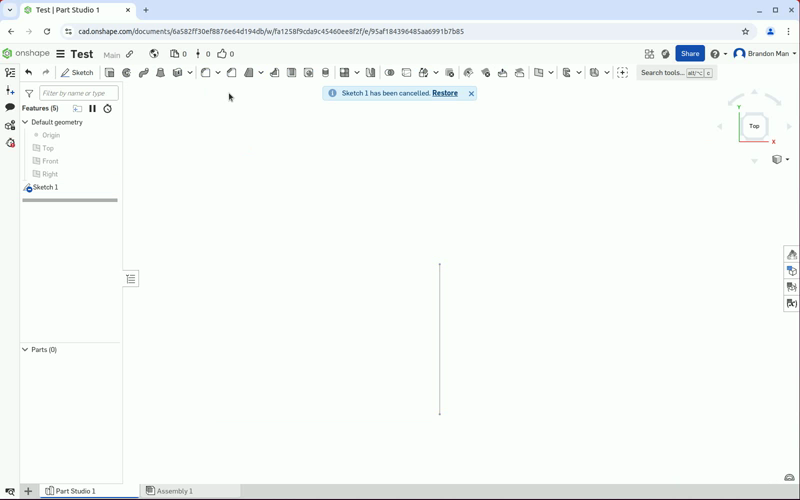
key(shift+h)
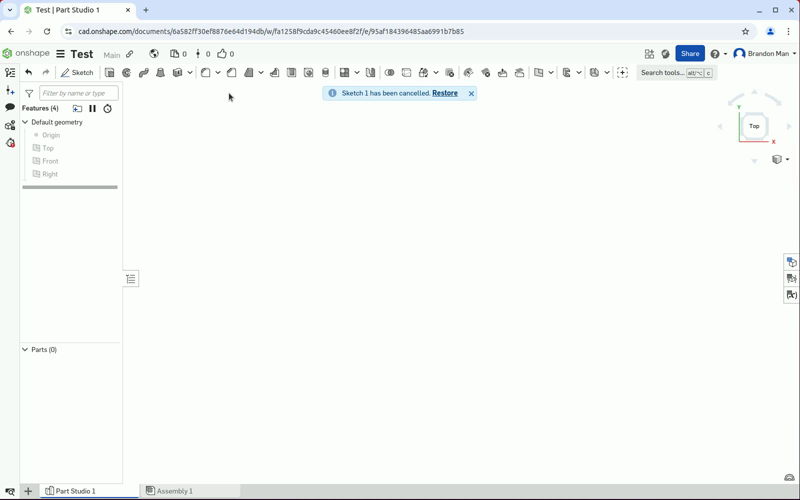
mouse_move(73, 352)
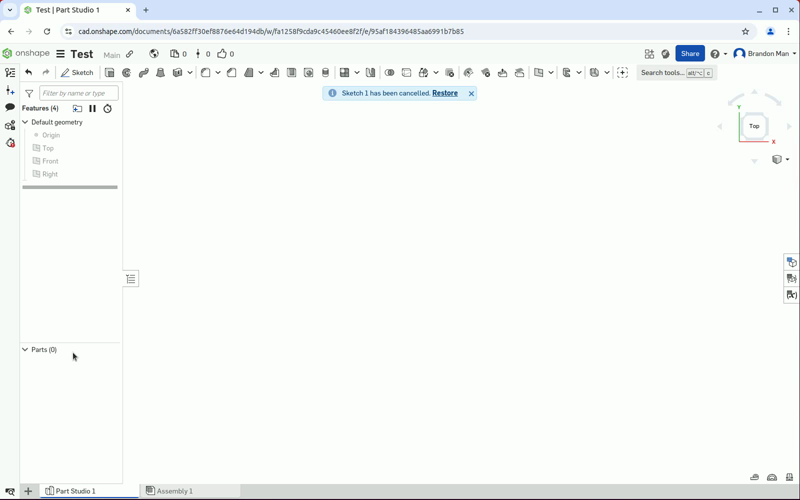
key(y)
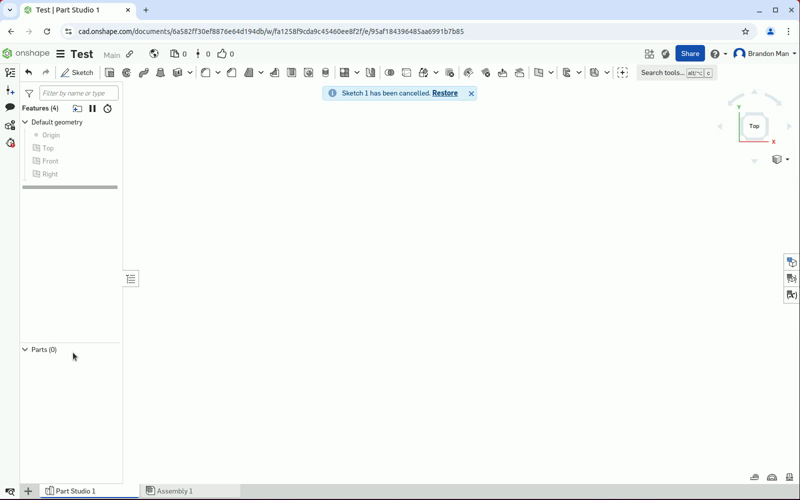
key(shift+p)
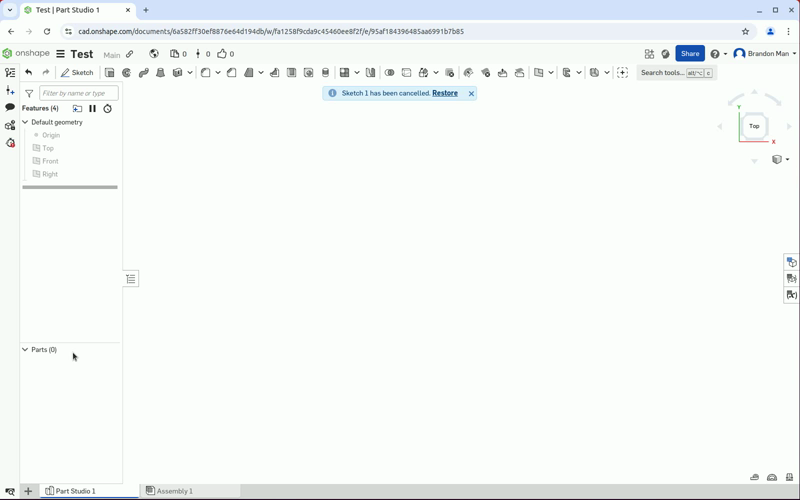
key(space)
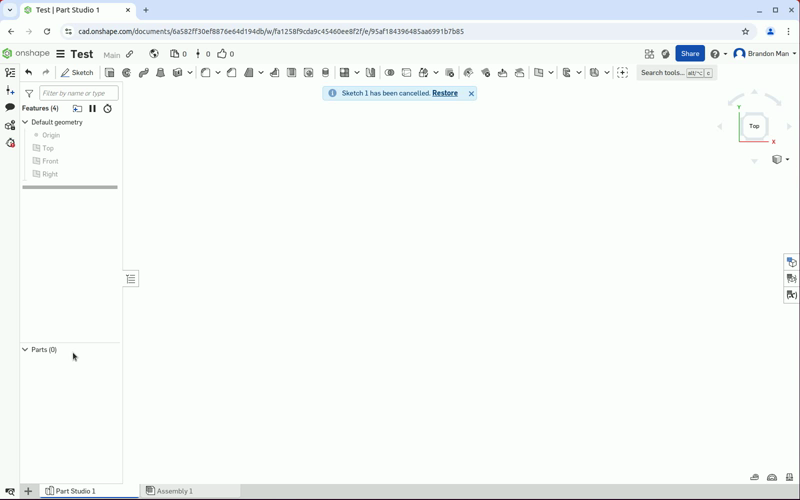
key_down(shift)
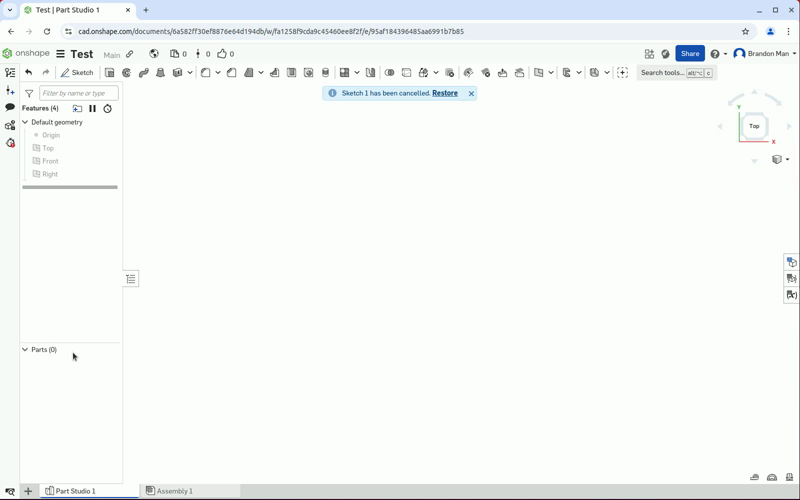
key(up)
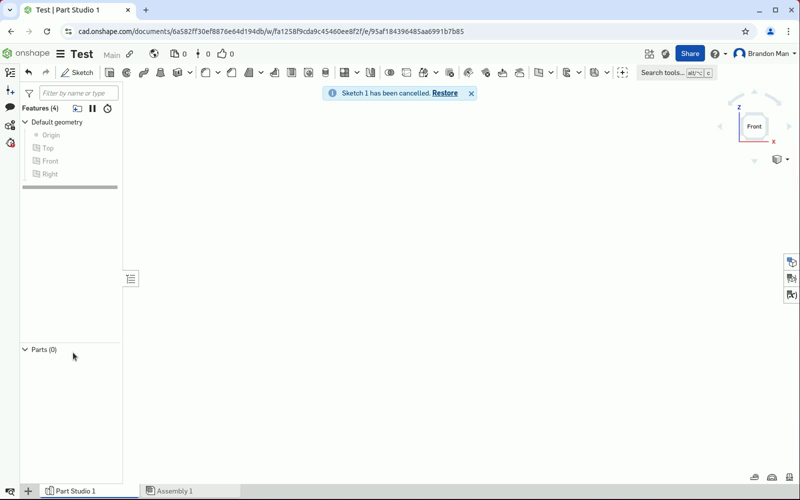
key_up(shift)
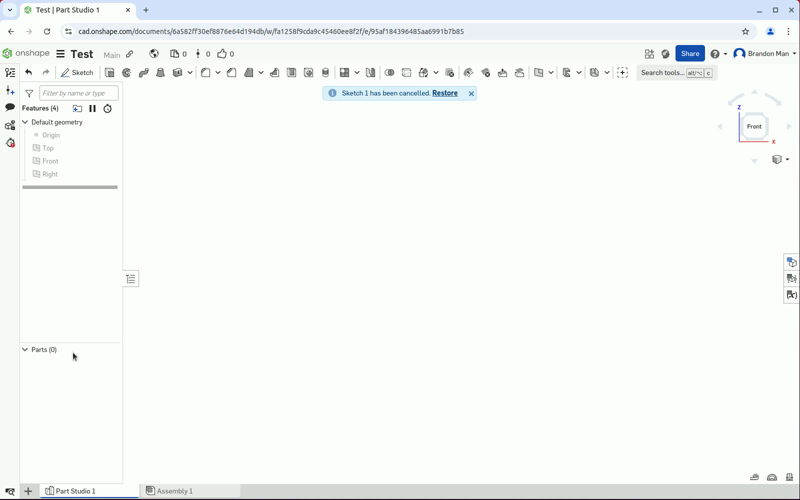
mouse_move(73, 352)
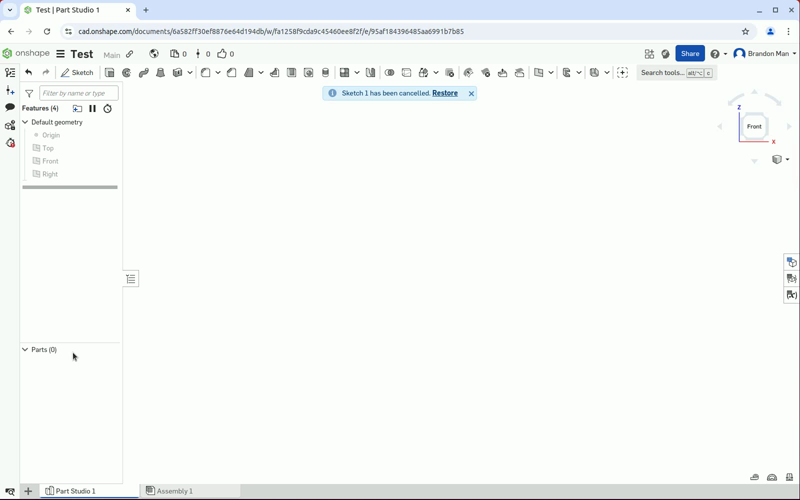
key(shift+y)
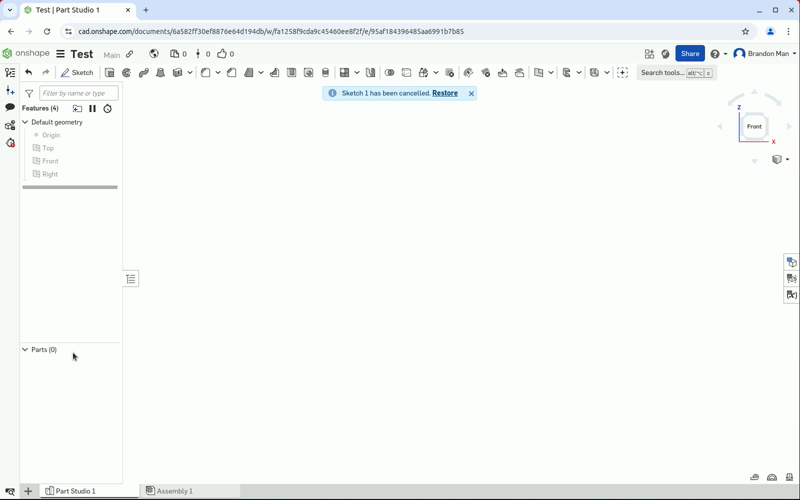
key(shift+s)
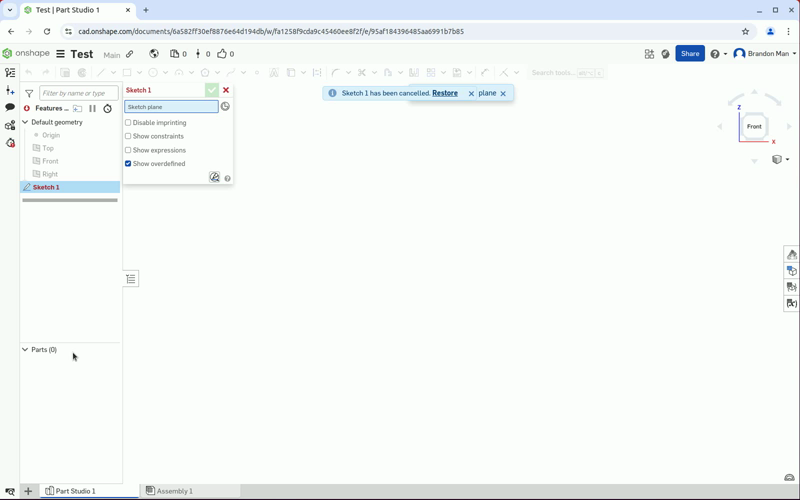
mouse_move(73, 163)
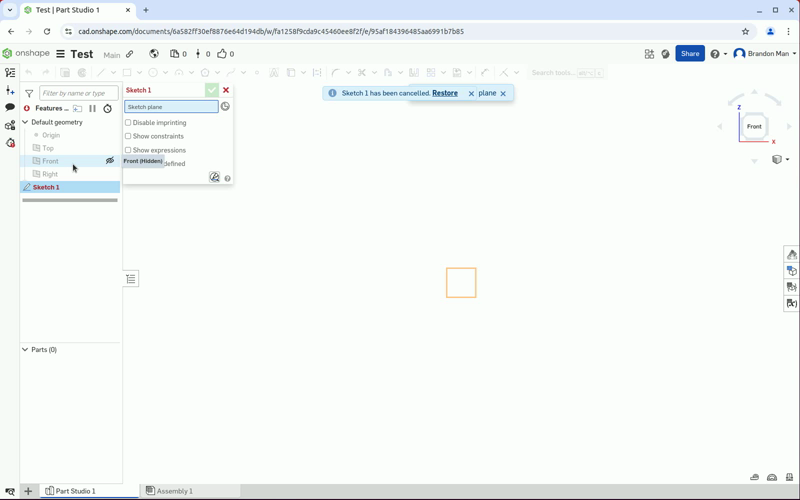
click(73, 163)
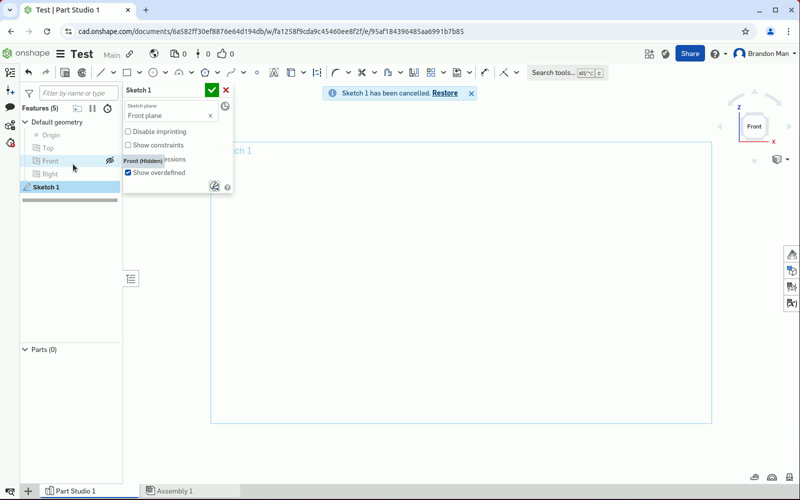
mouse_move(73, 352)
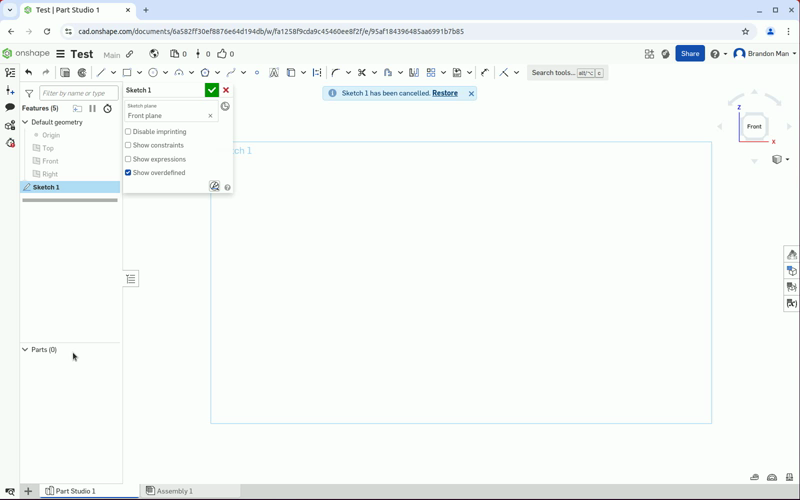
key(y)
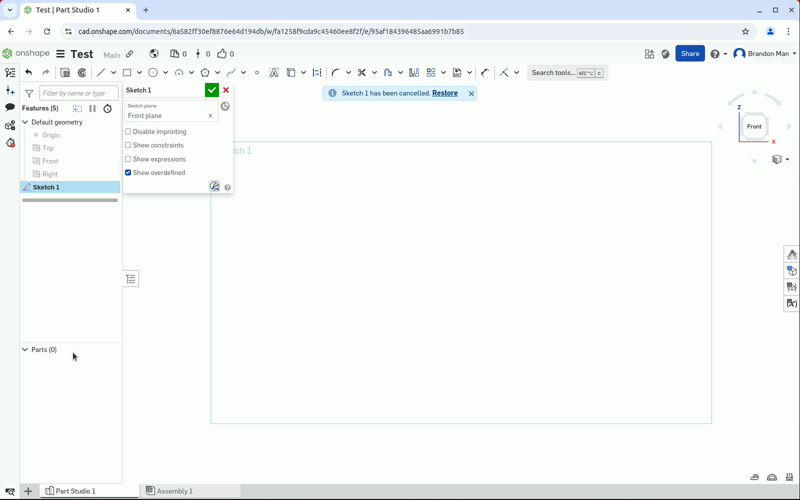
key(l)
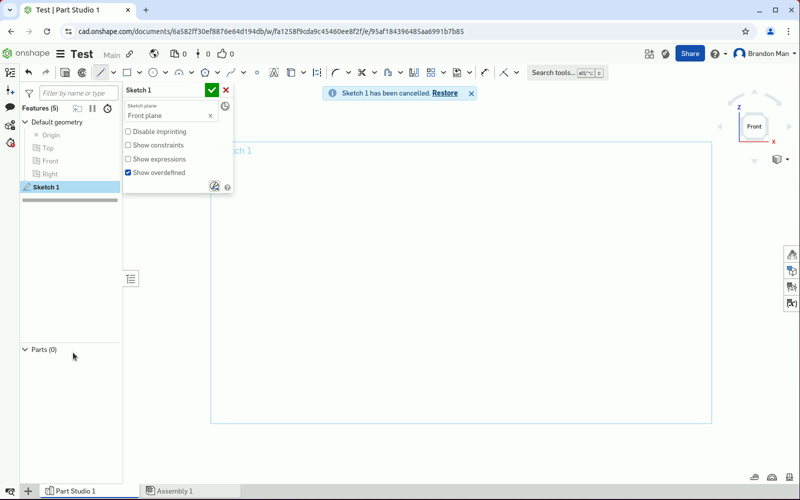
key_down(shift)
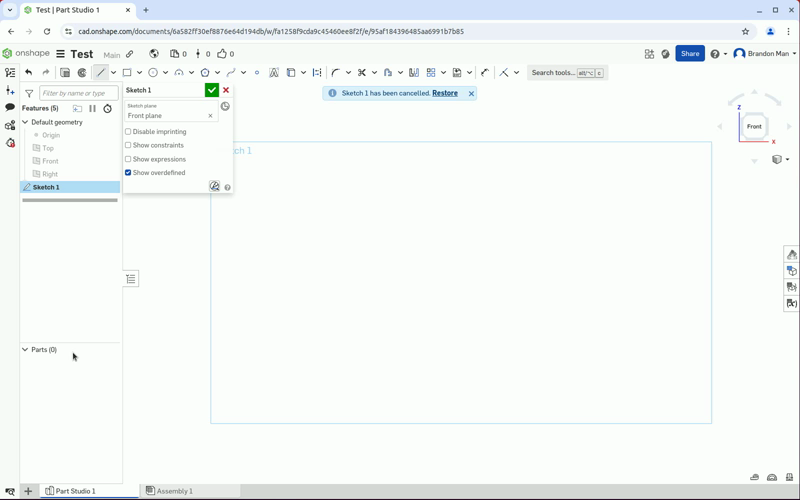
mouse_move(355, 322)
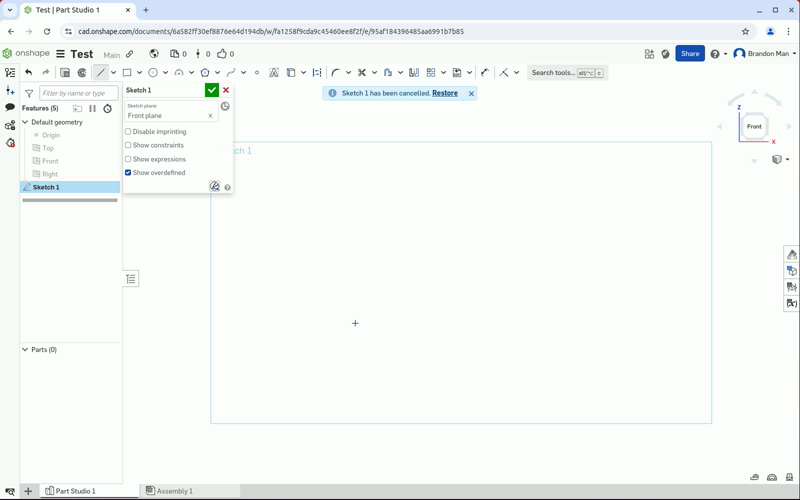
click(355, 322)
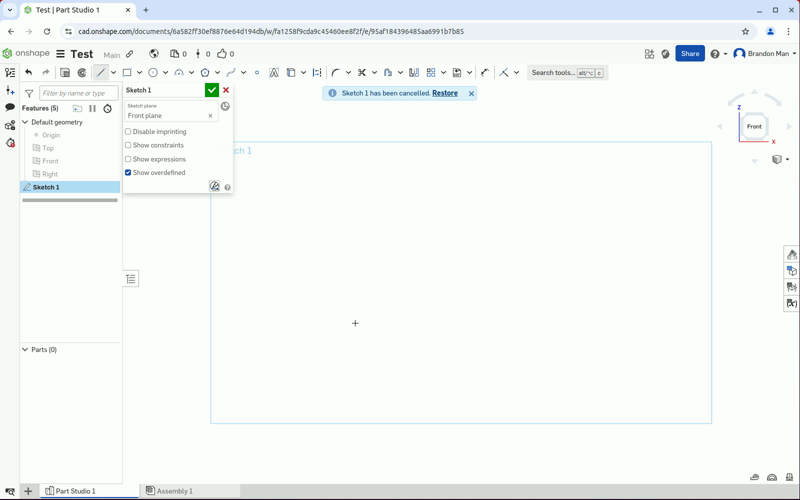
key_up(shift)
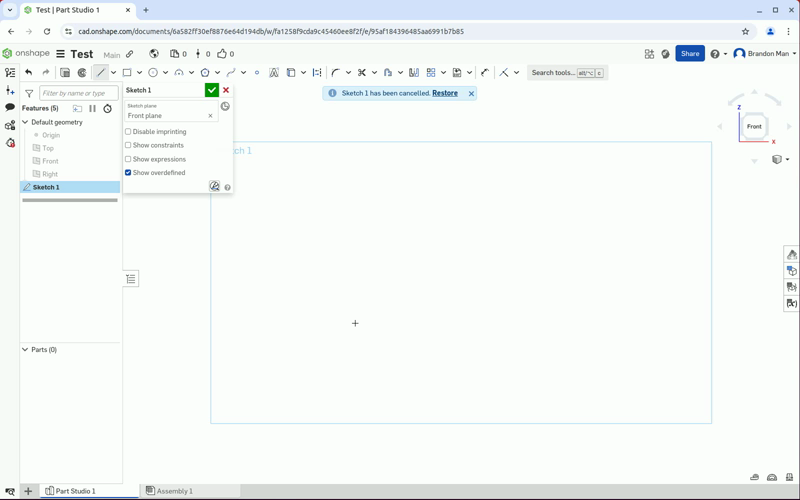
key_down(shift)
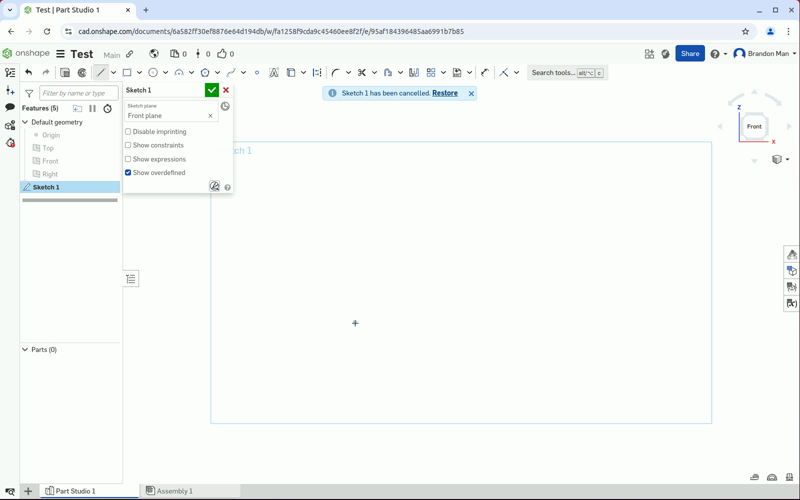
mouse_move(385, 322)
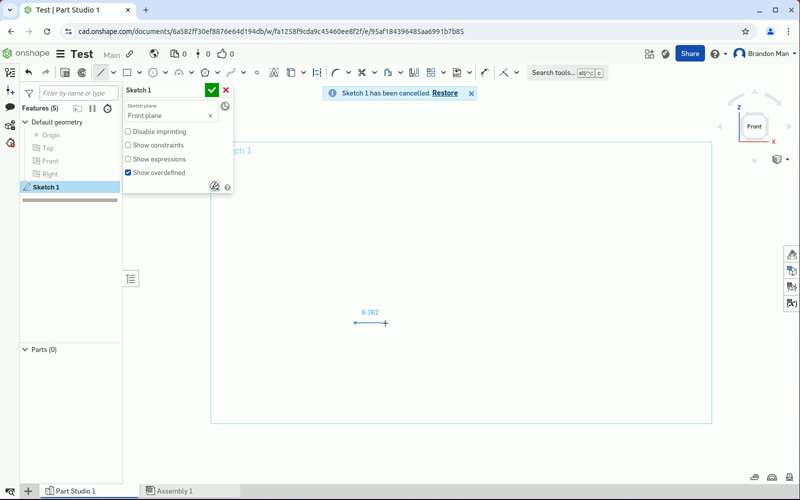
mouse_move(381, 322)
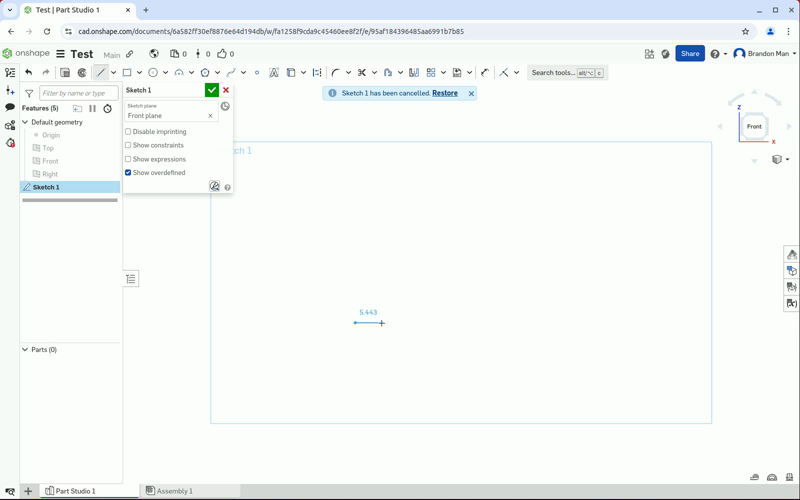
click(381, 322)
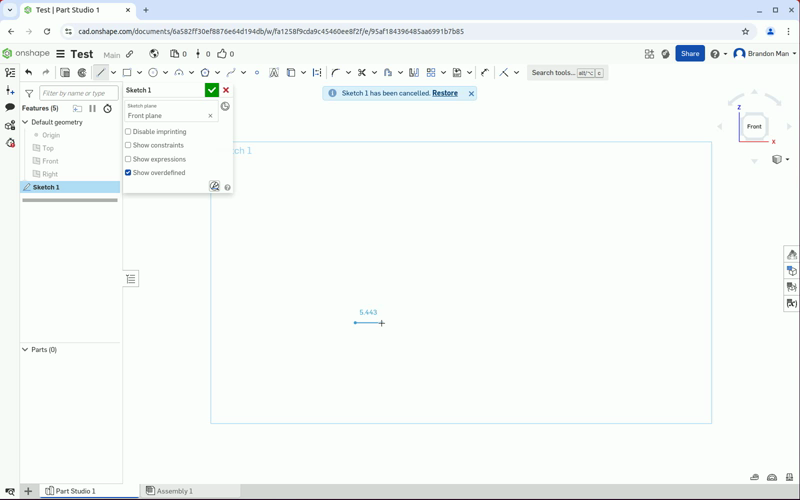
key_up(shift)
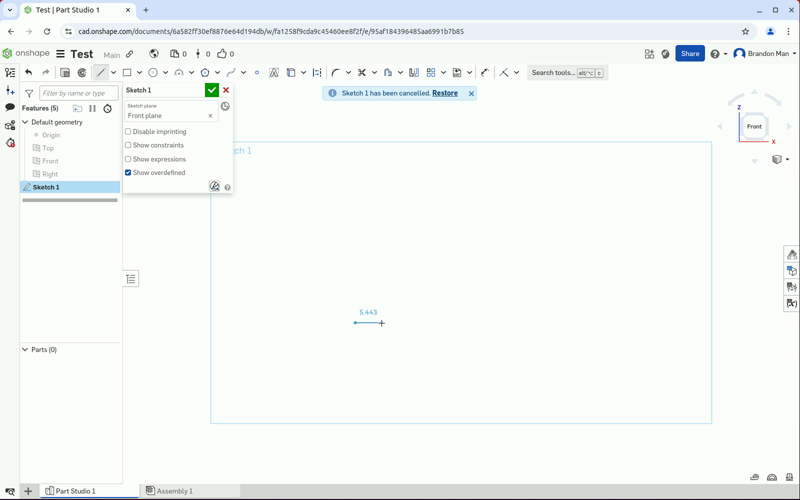
key_down(shift)
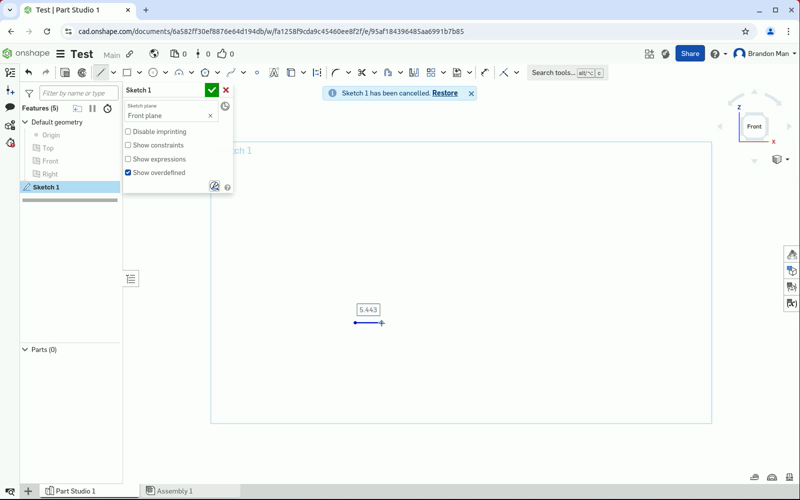
mouse_move(411, 322)
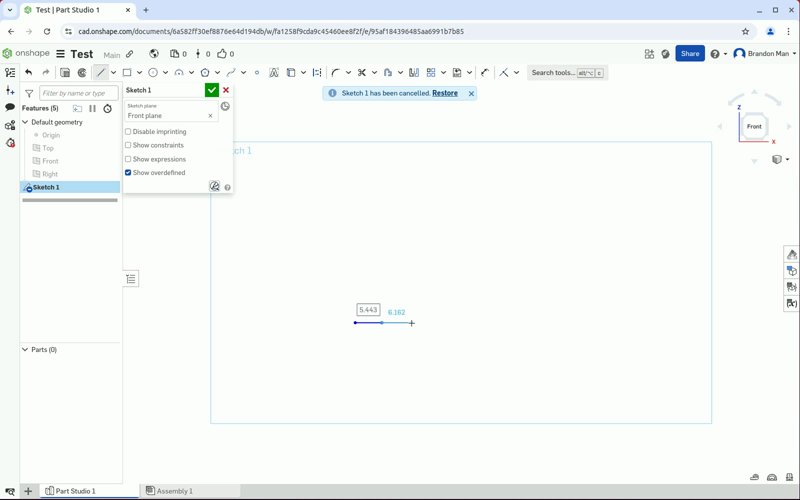
mouse_move(381, 321)
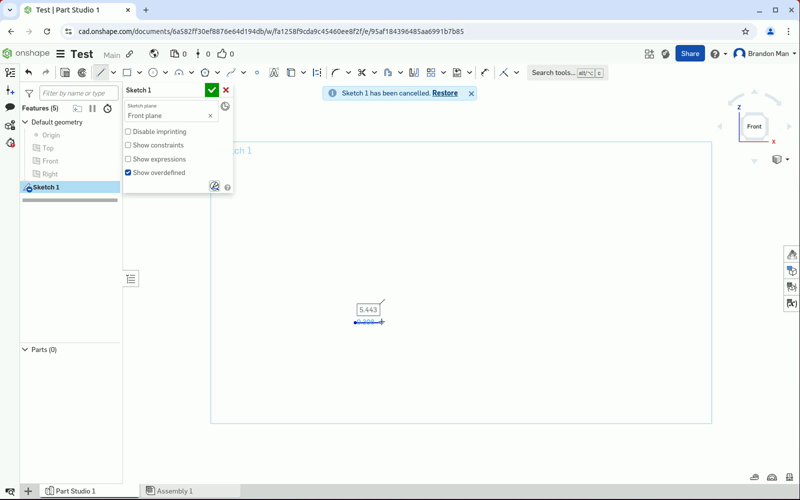
scroll(6)
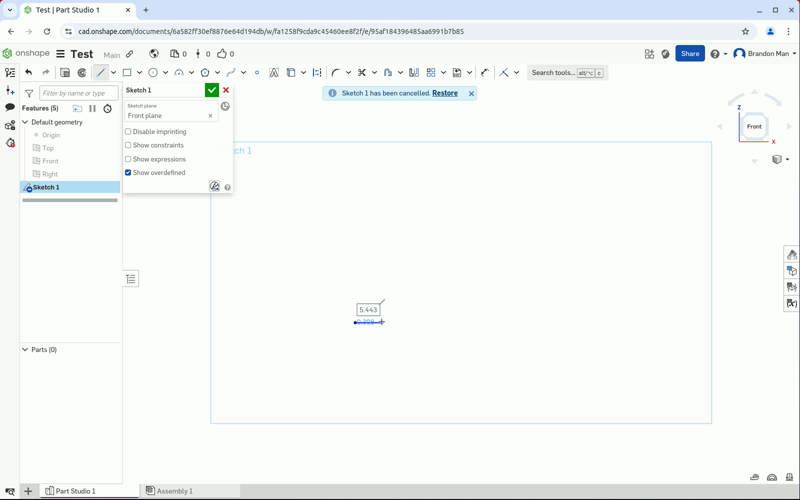
scroll(6)
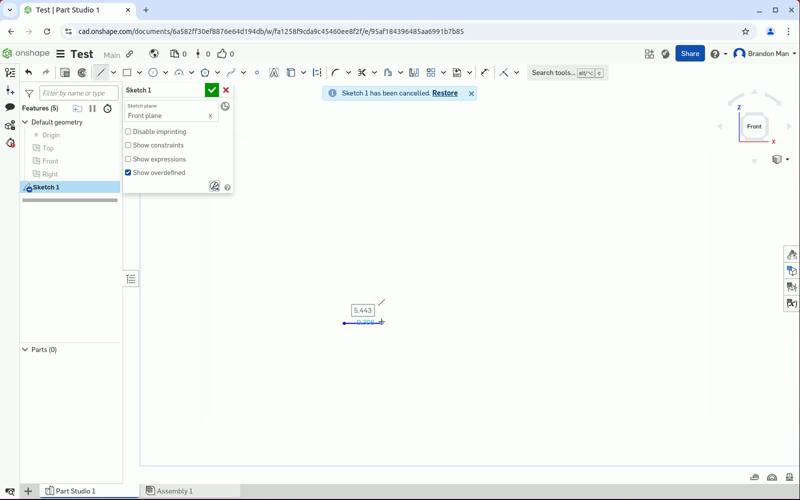
scroll(6)
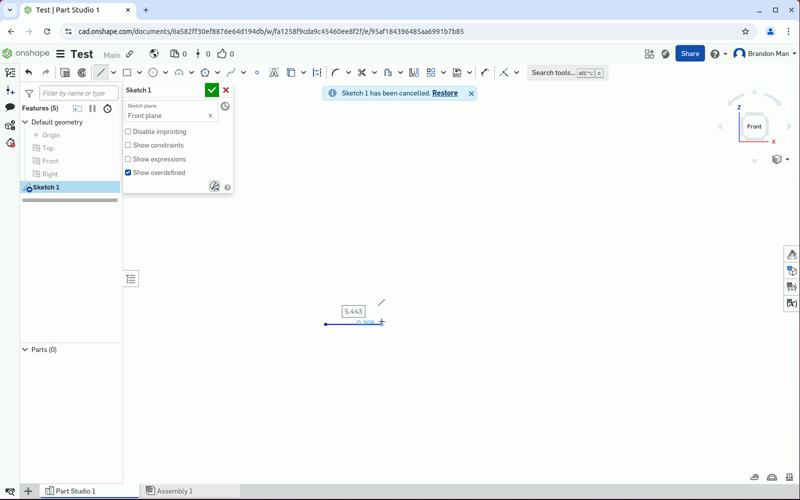
scroll(6)
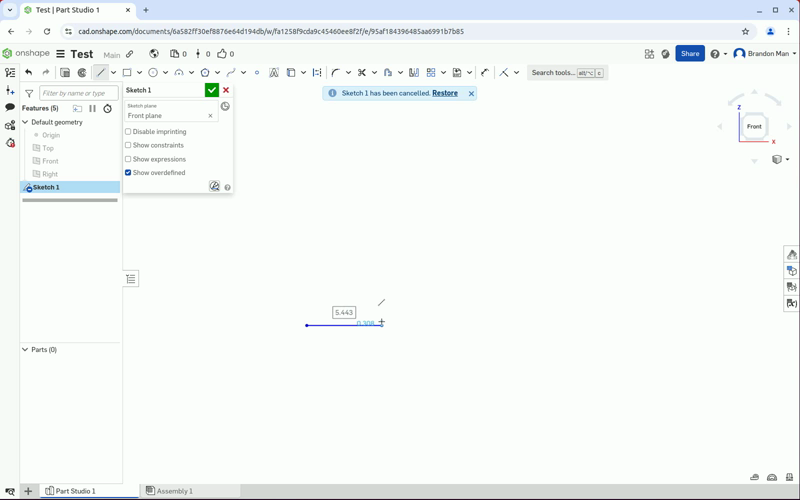
scroll(6)
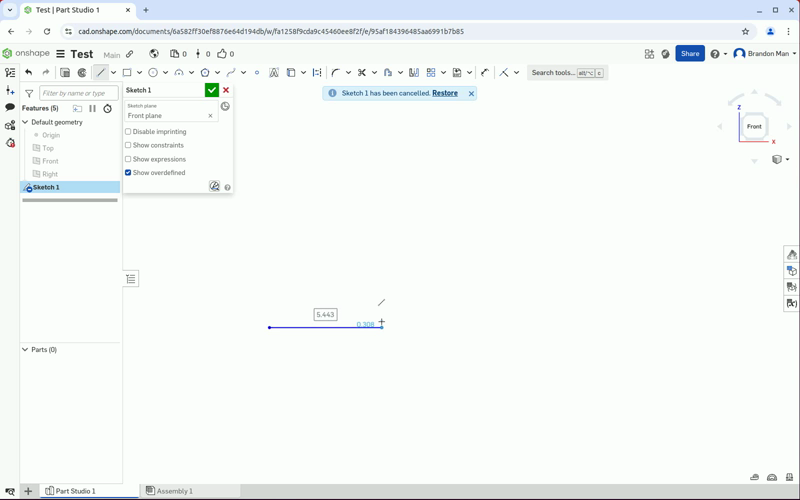
scroll(6)
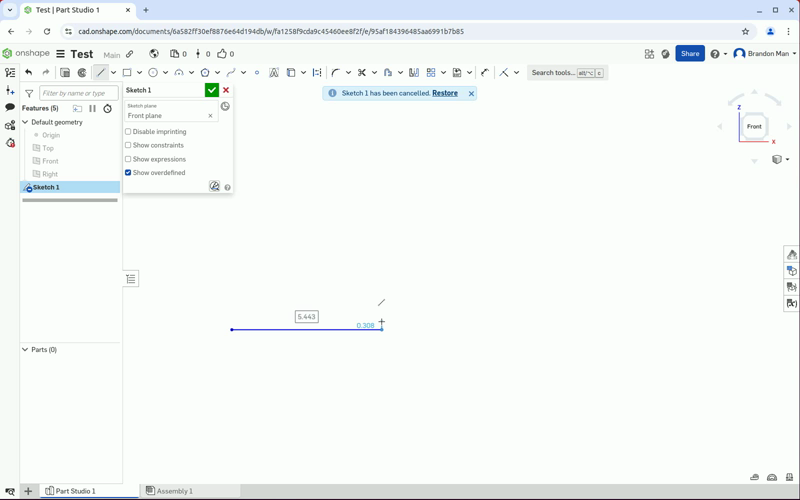
scroll(6)
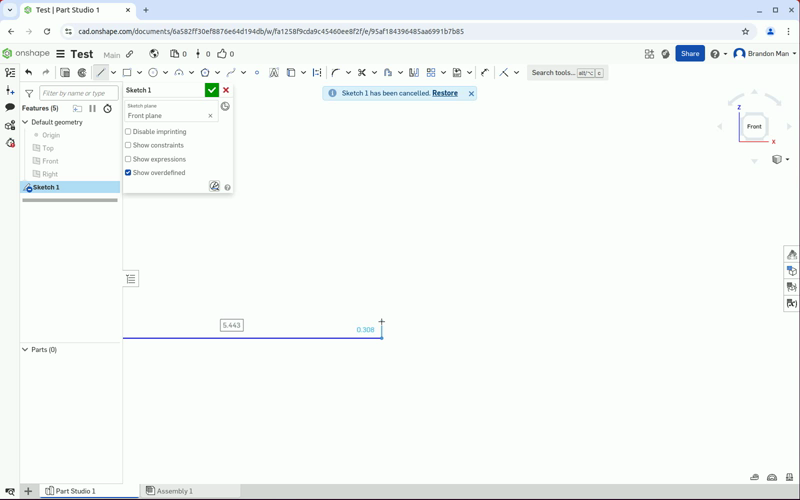
click(381, 321)
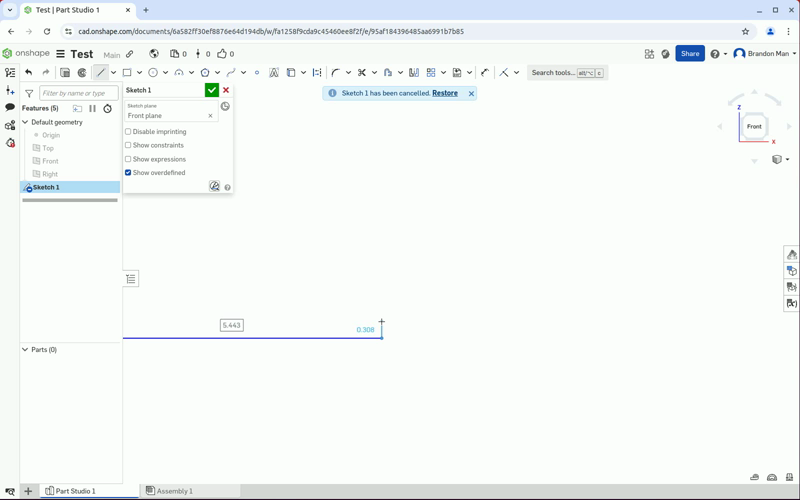
scroll(-6)
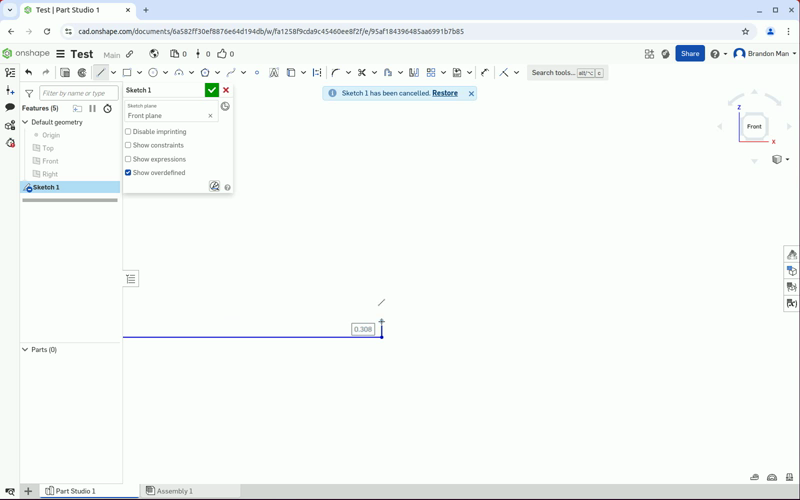
scroll(-6)
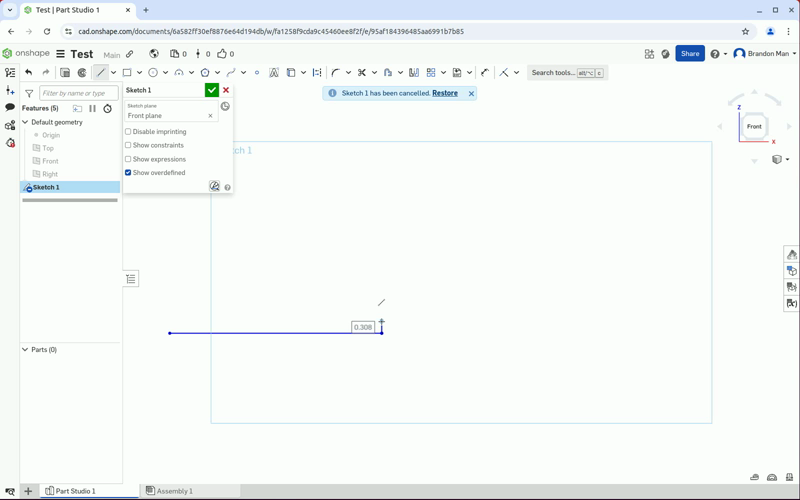
scroll(-6)
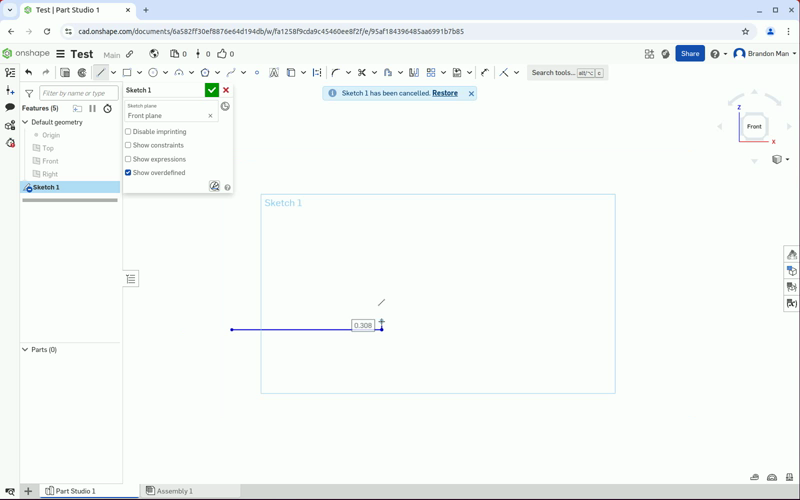
scroll(-6)
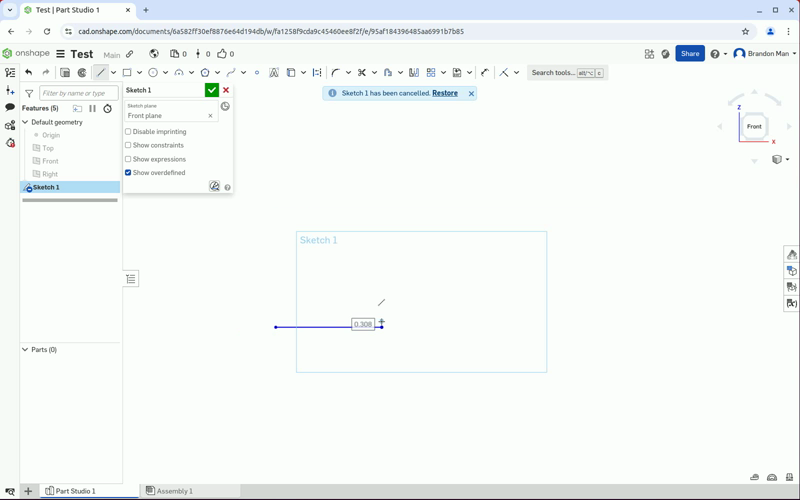
scroll(-6)
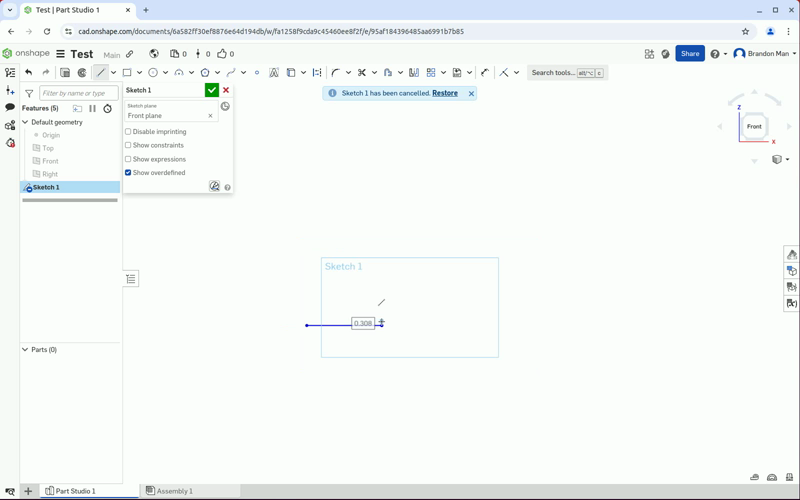
scroll(-6)
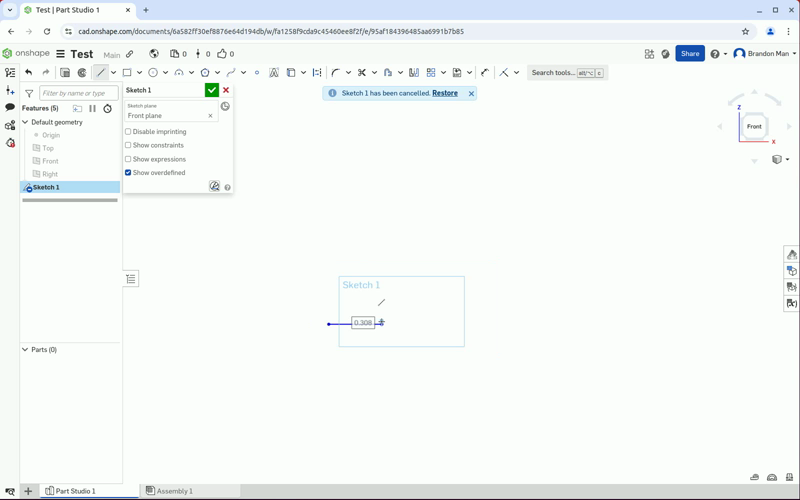
scroll(-6)
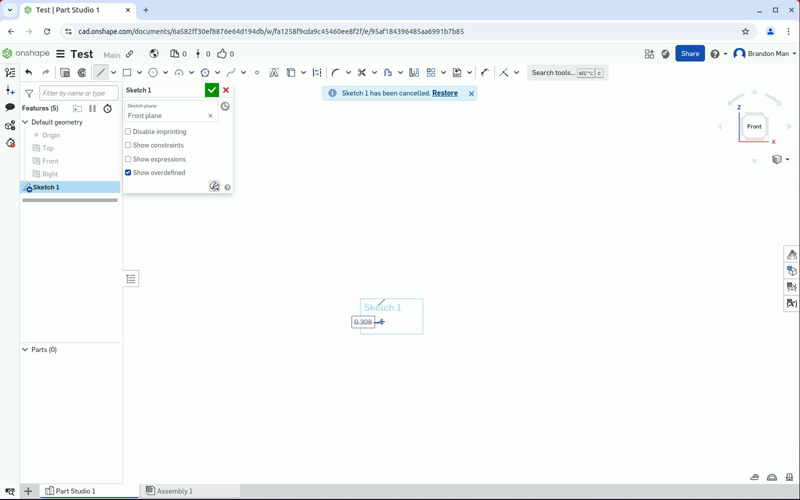
key_up(shift)
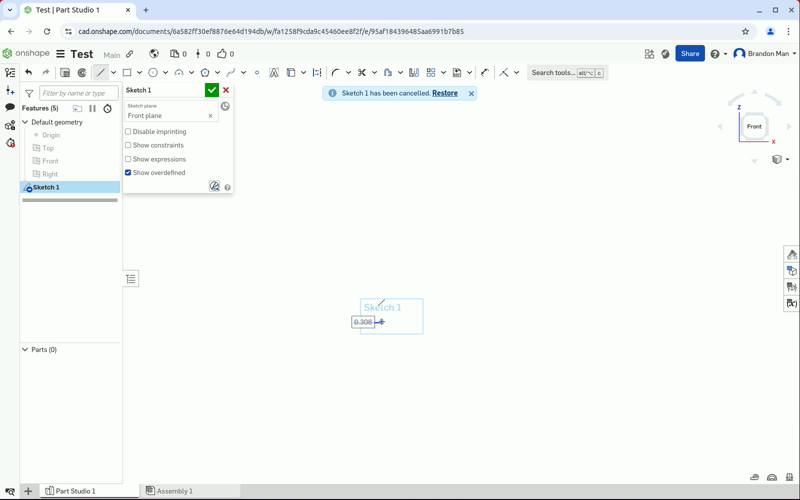
key_down(shift)
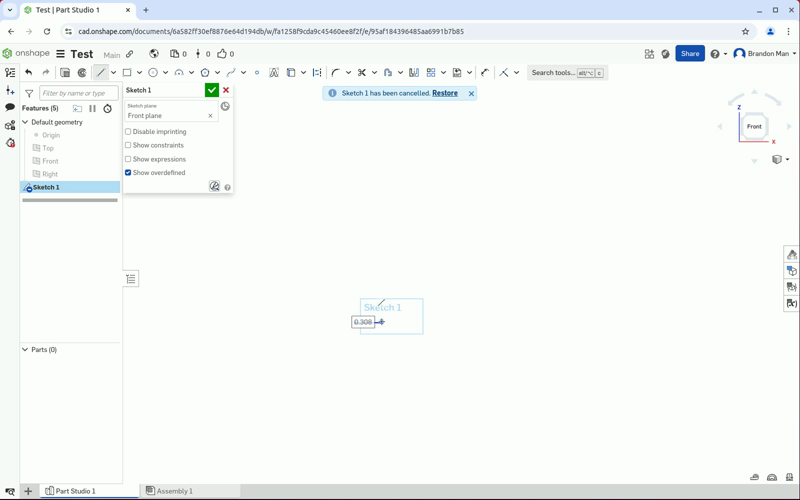
mouse_move(411, 321)
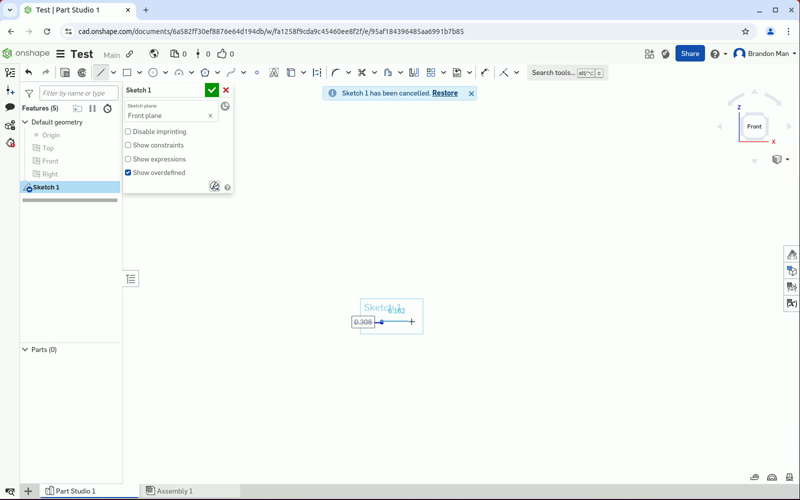
mouse_move(356, 321)
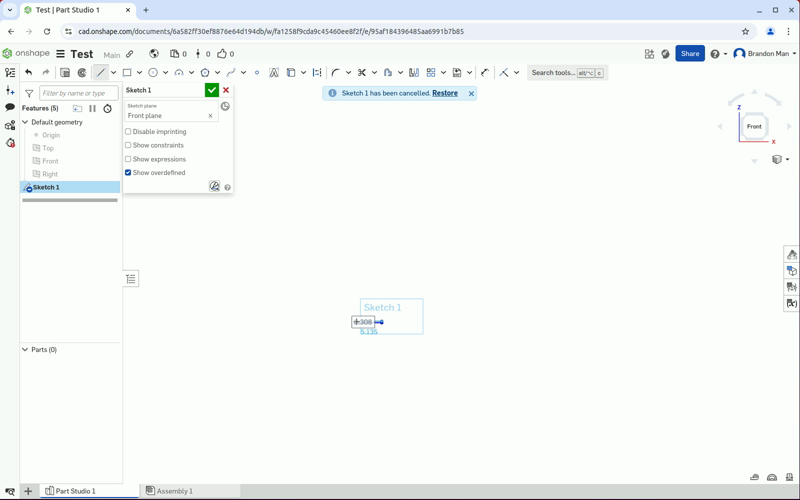
scroll(6)
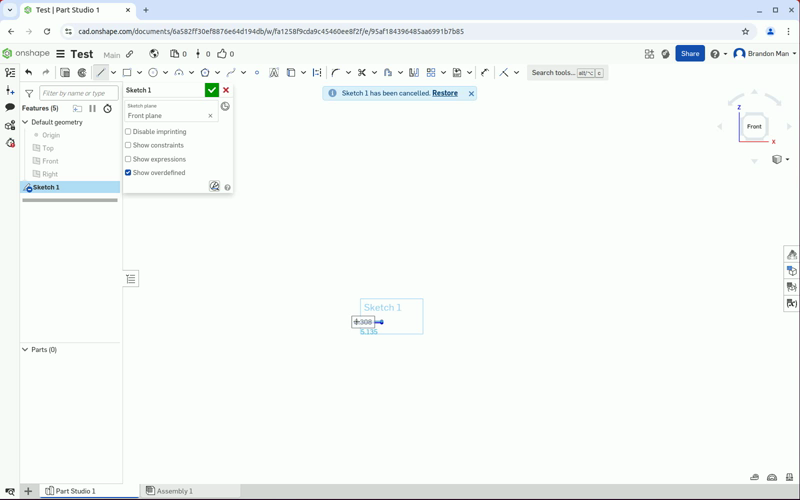
scroll(6)
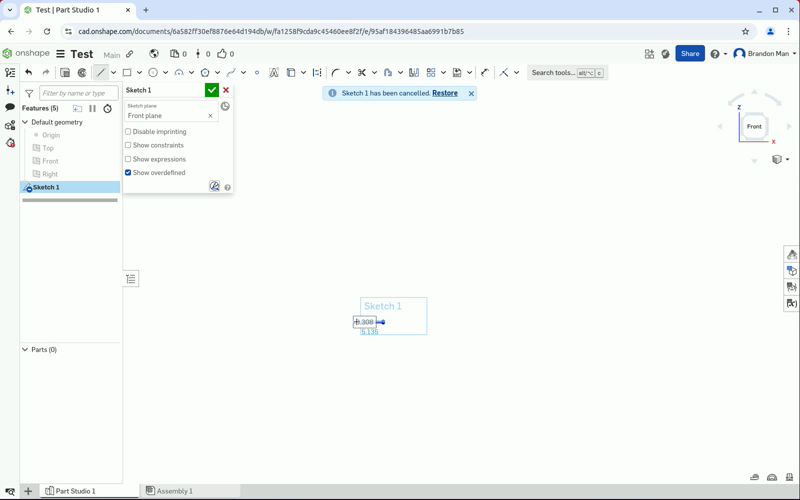
scroll(6)
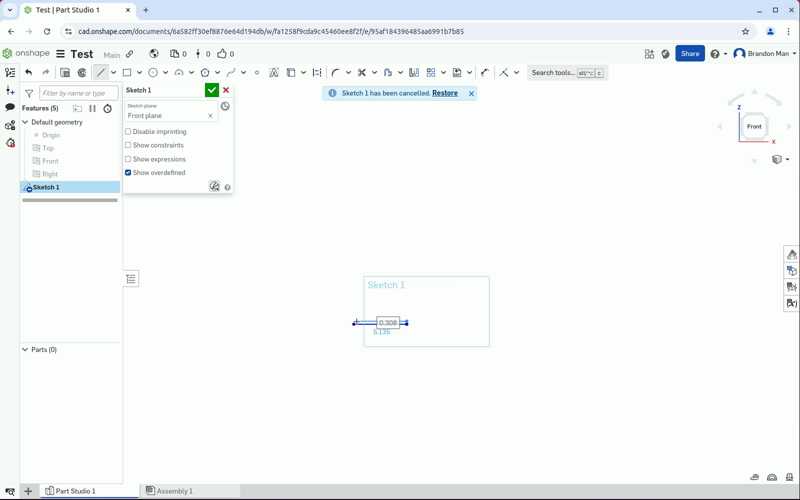
scroll(6)
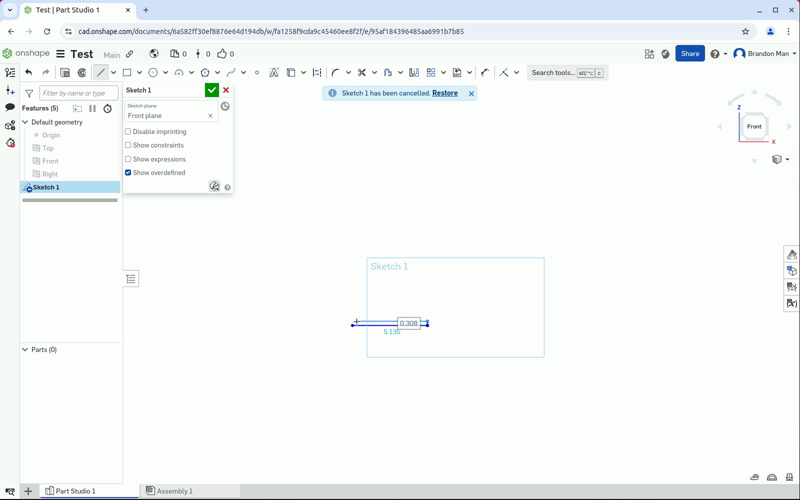
scroll(6)
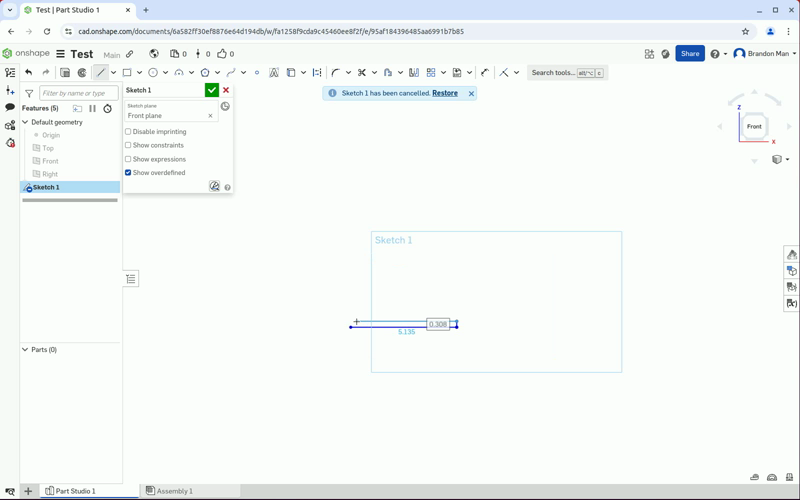
scroll(6)
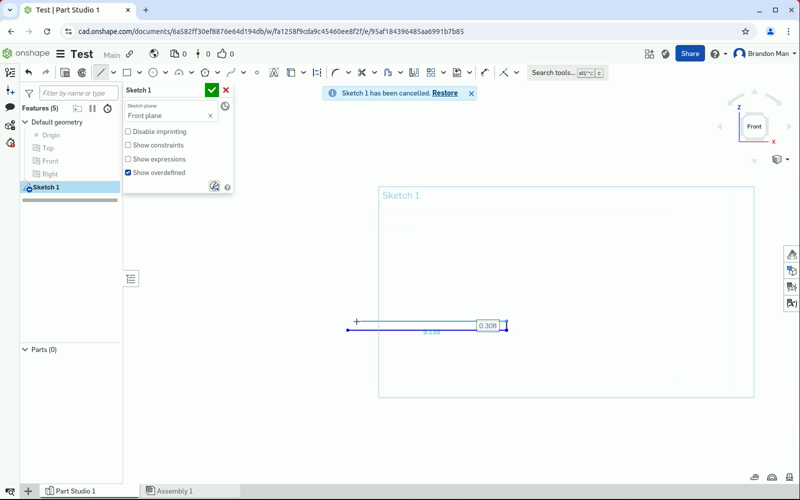
scroll(6)
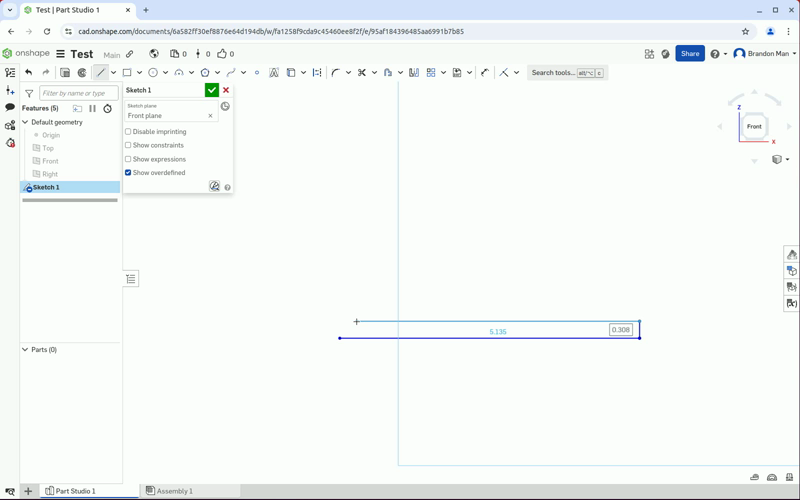
click(356, 321)
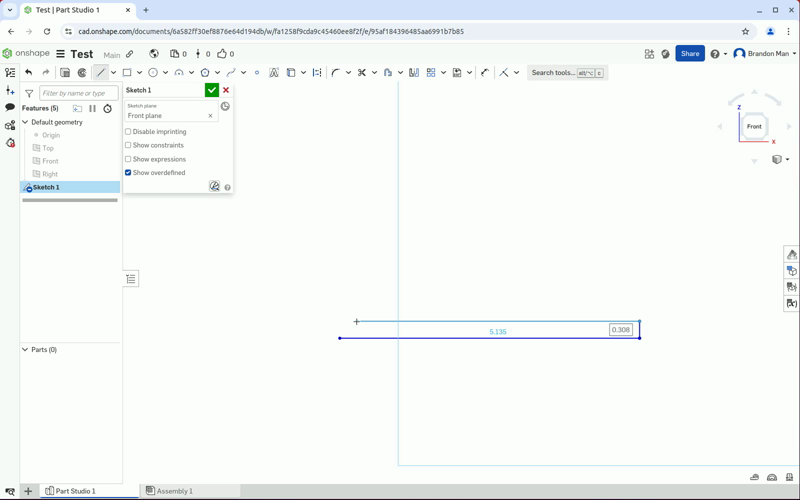
scroll(-6)
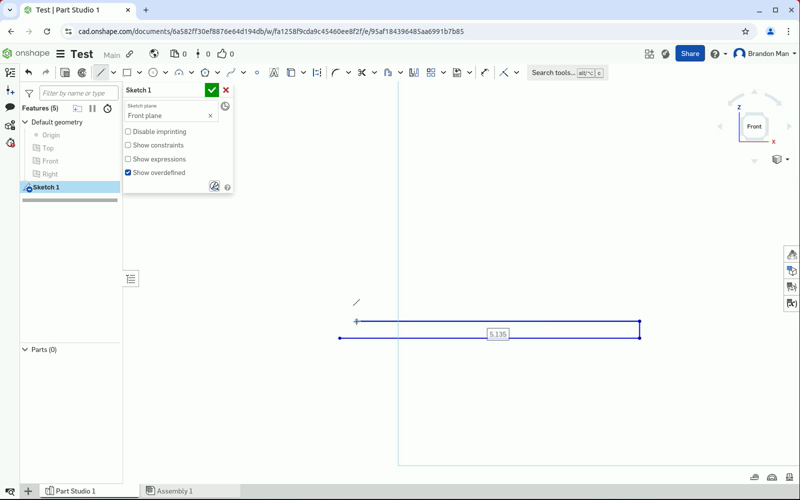
scroll(-6)
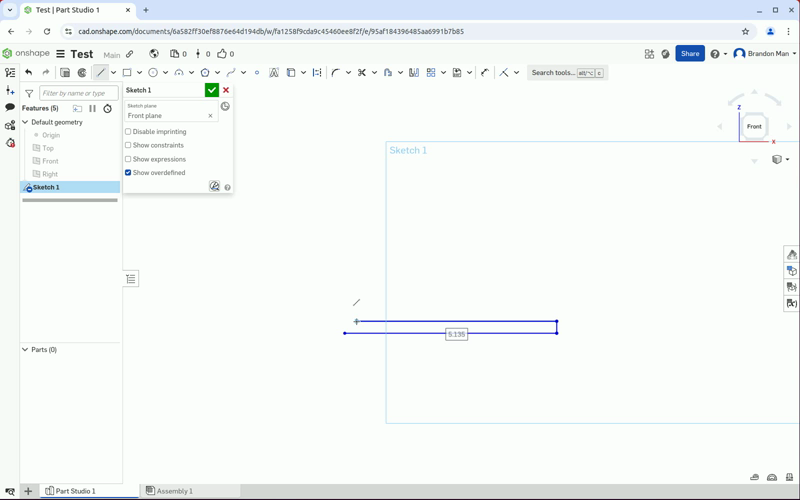
scroll(-6)
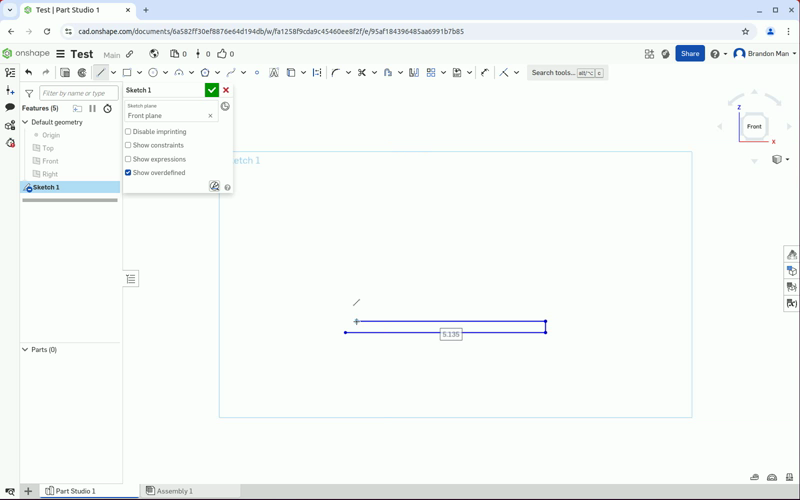
scroll(-6)
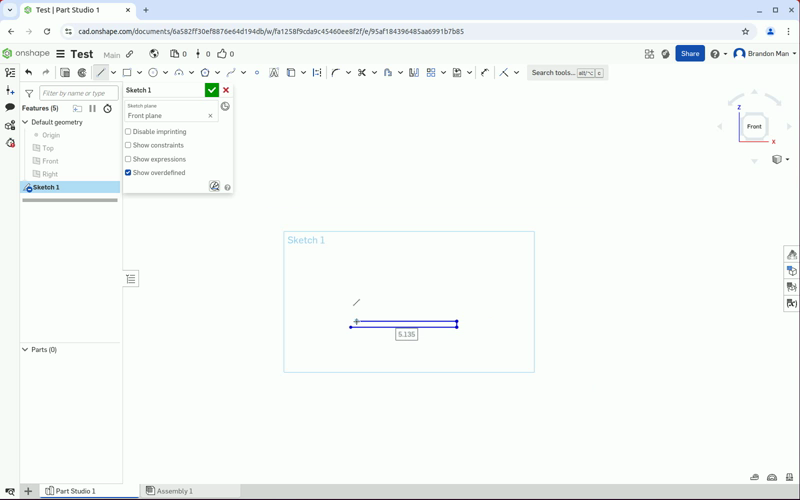
scroll(-6)
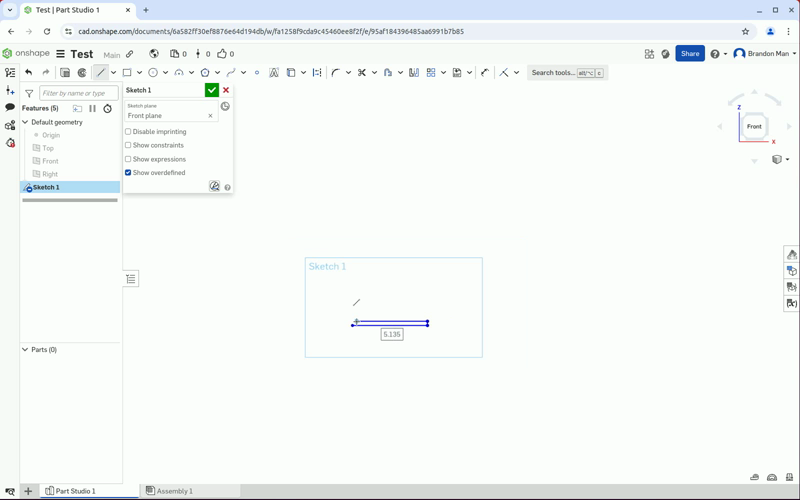
scroll(-6)
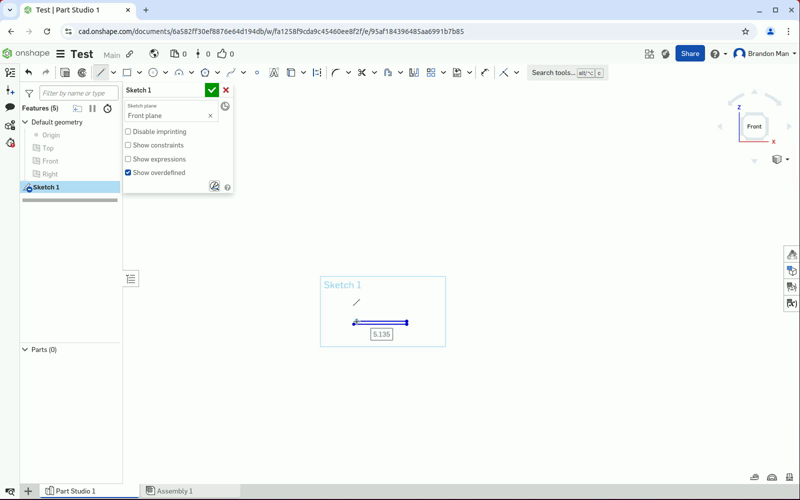
scroll(-6)
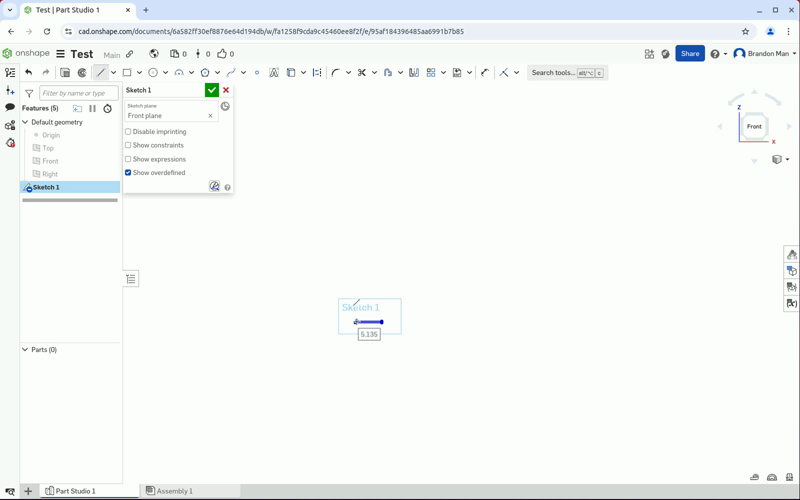
key_up(shift)
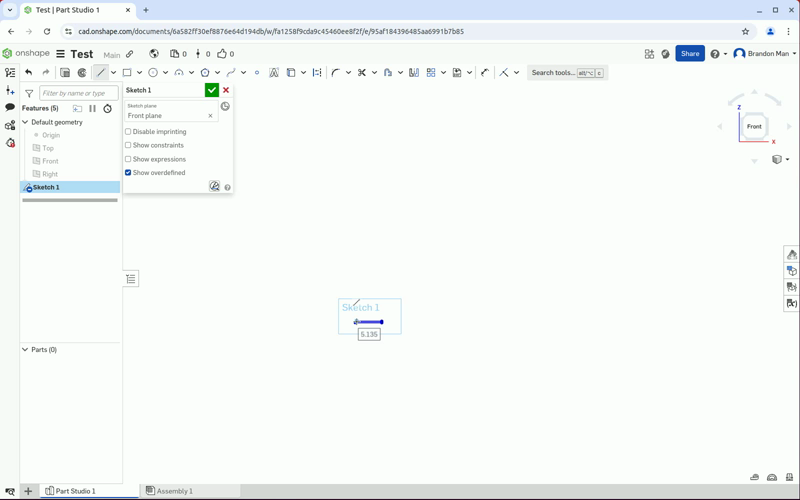
key_down(shift)
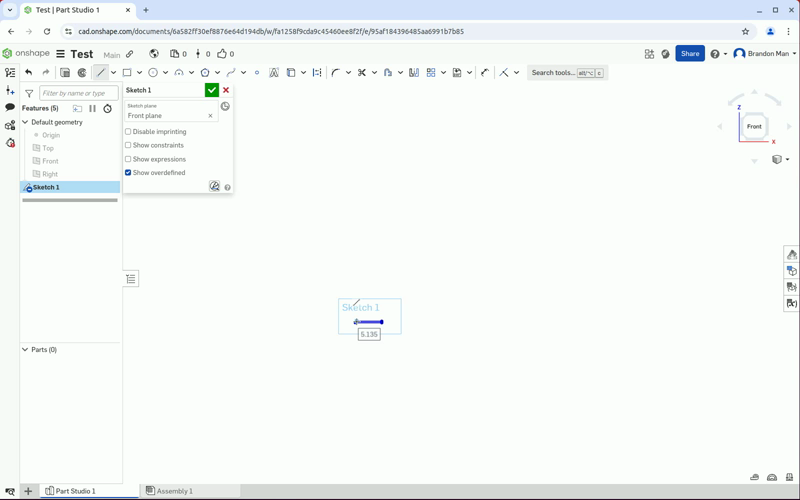
mouse_move(386, 321)
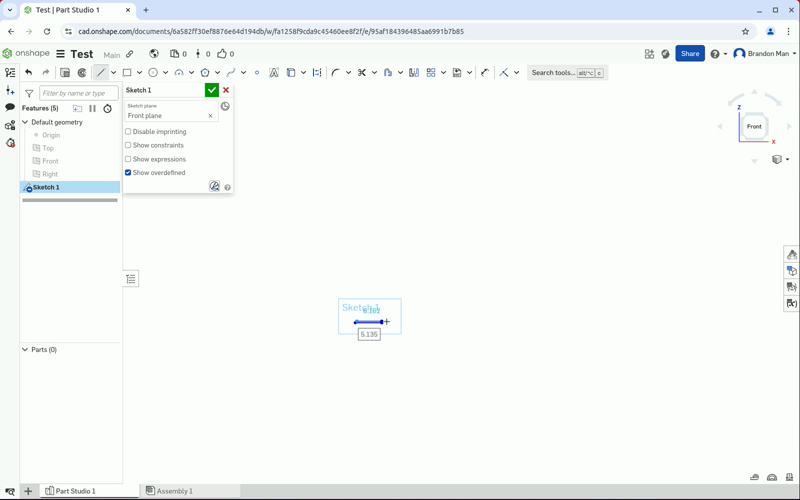
mouse_move(356, 296)
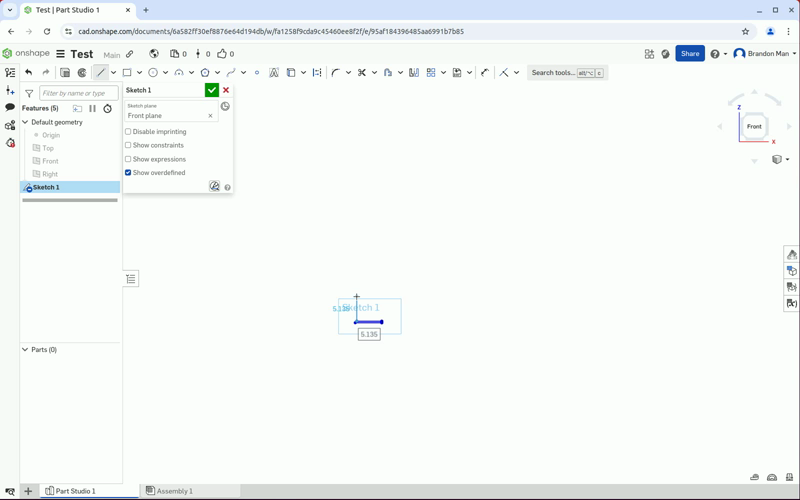
click(356, 296)
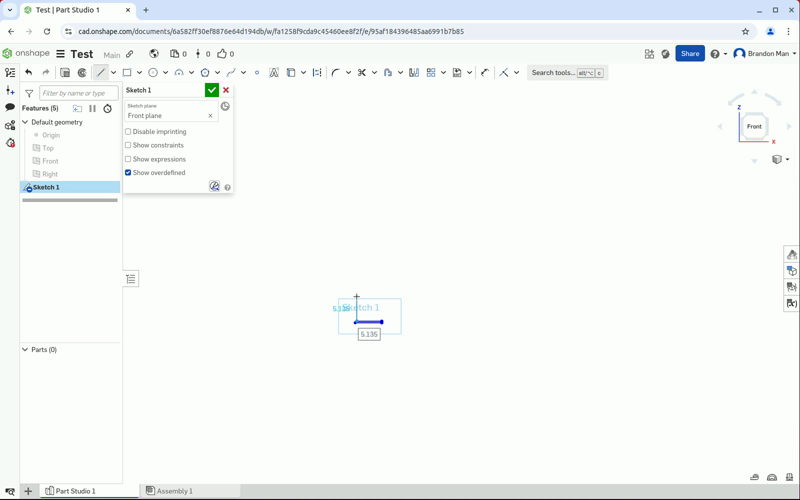
key_up(shift)
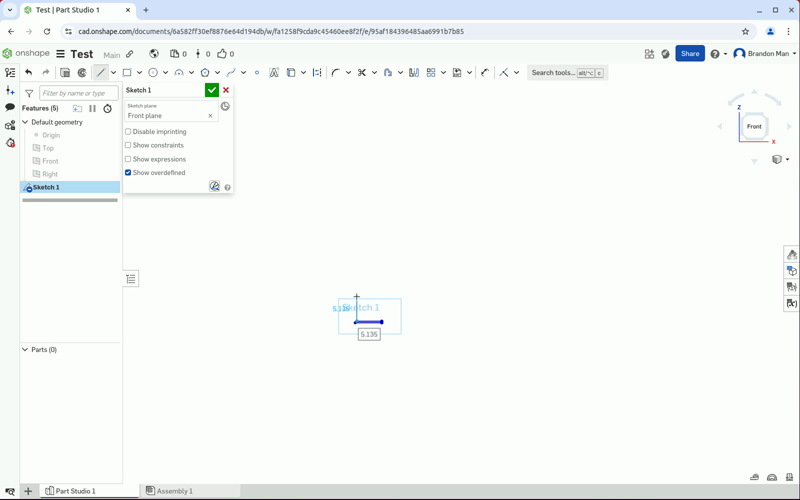
key_down(shift)
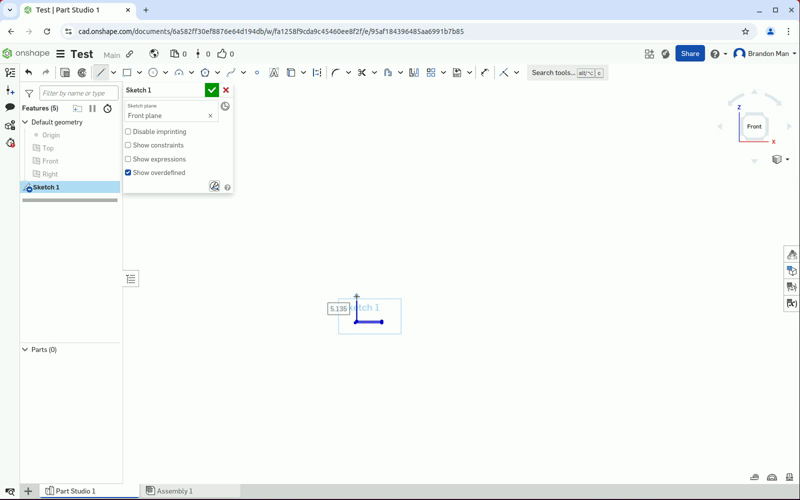
mouse_move(386, 296)
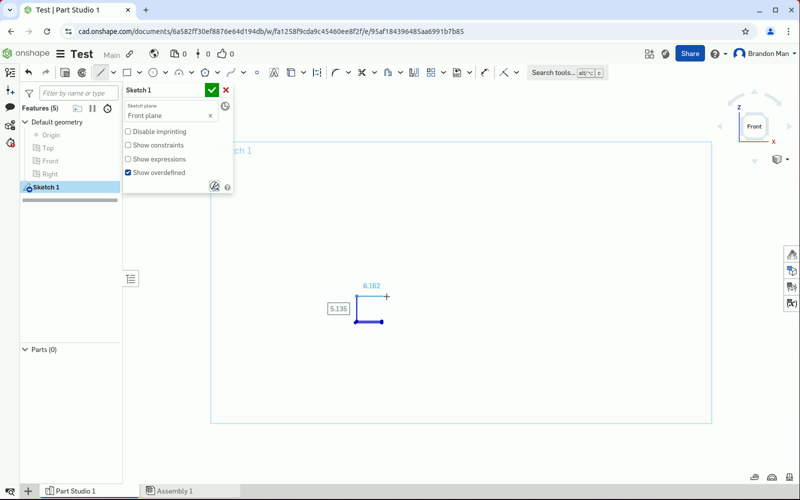
mouse_move(355, 296)
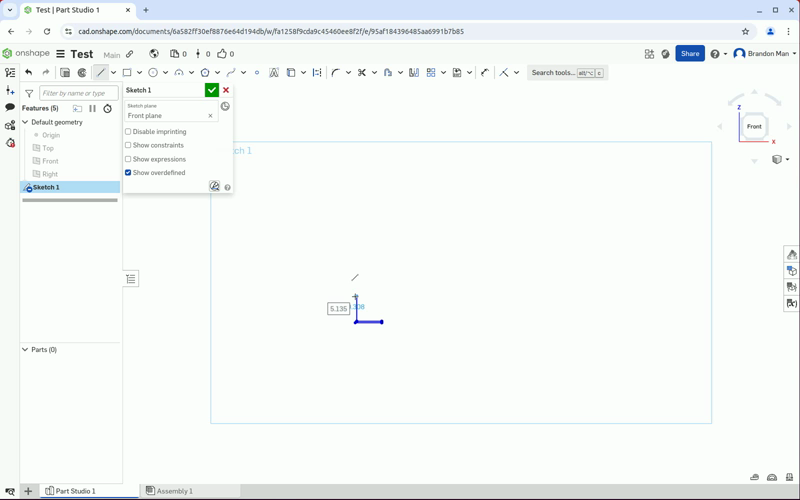
scroll(6)
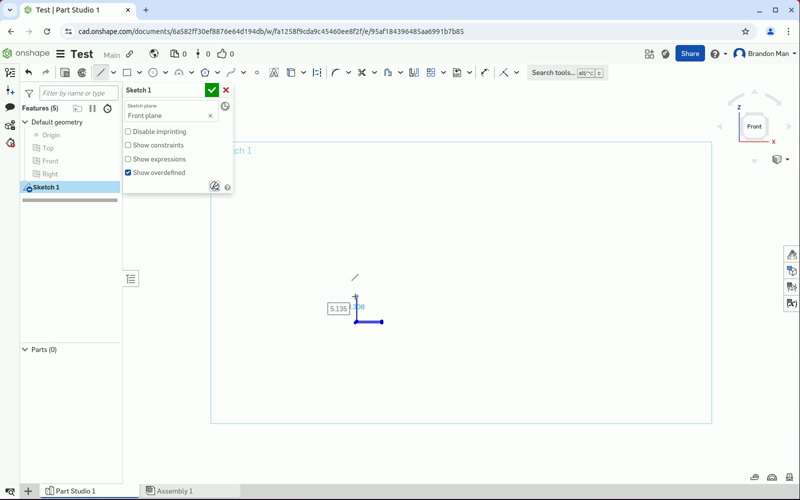
scroll(6)
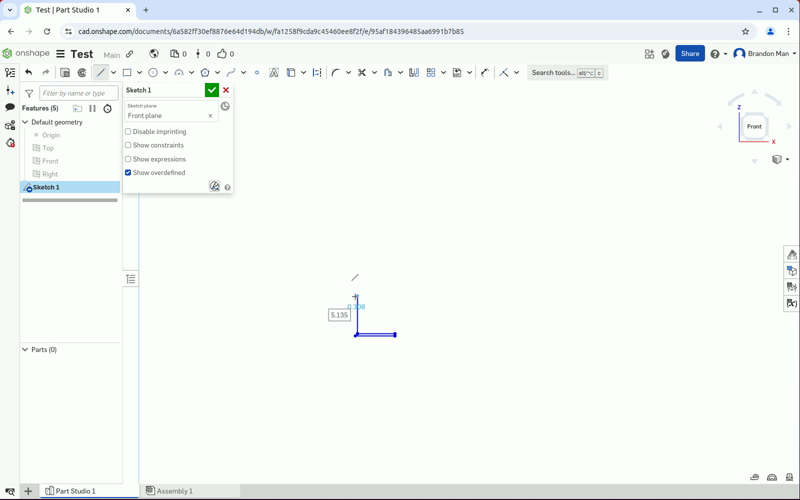
scroll(6)
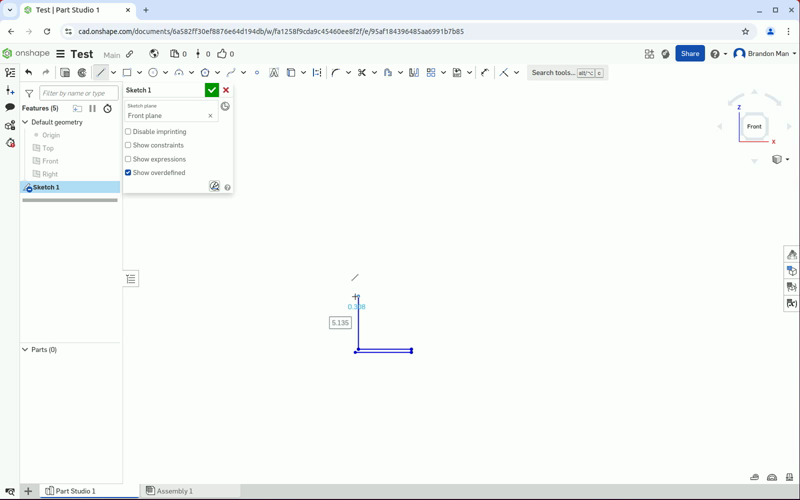
scroll(6)
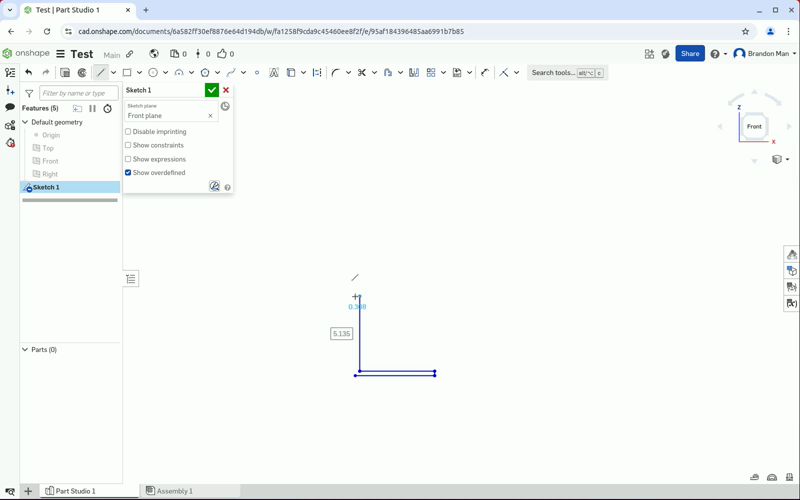
scroll(6)
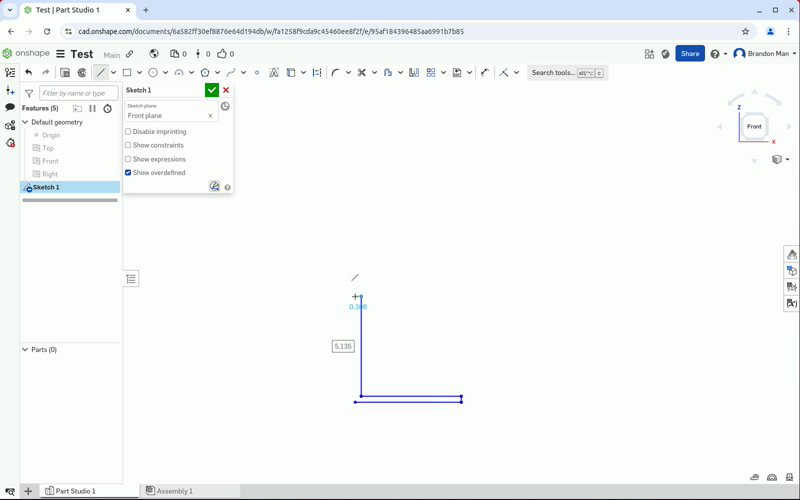
scroll(6)
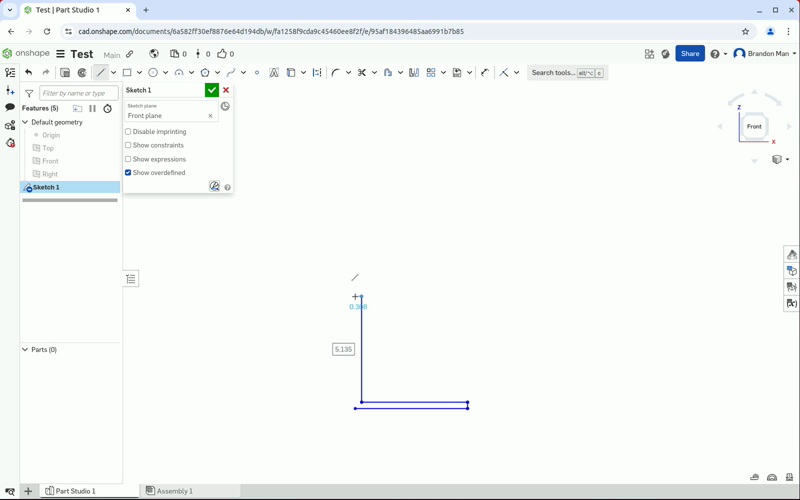
scroll(6)
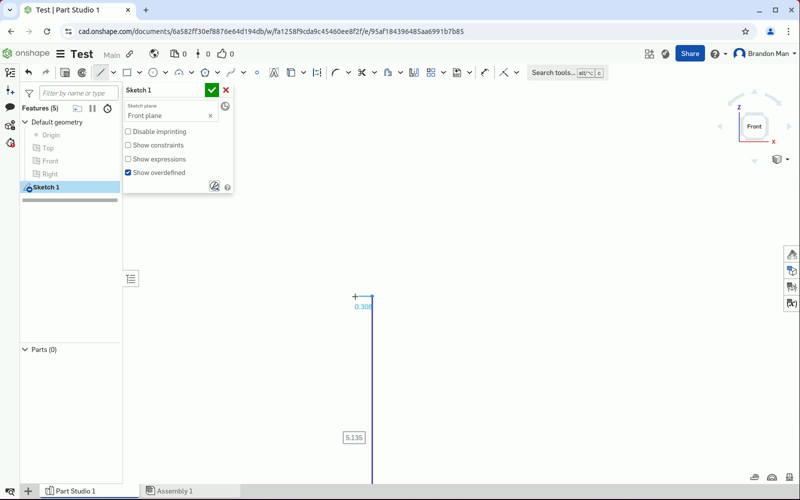
click(355, 296)
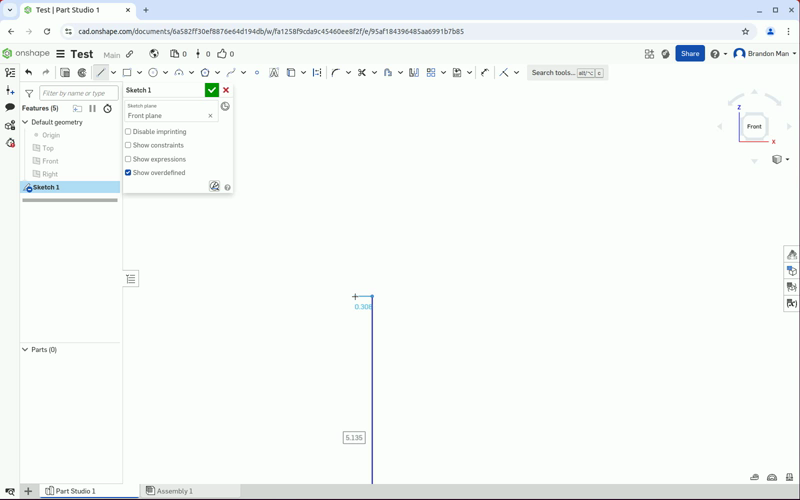
scroll(-6)
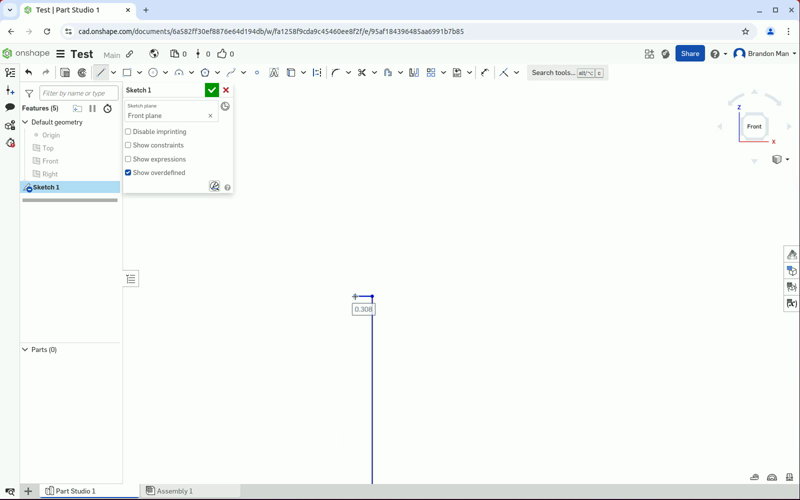
scroll(-6)
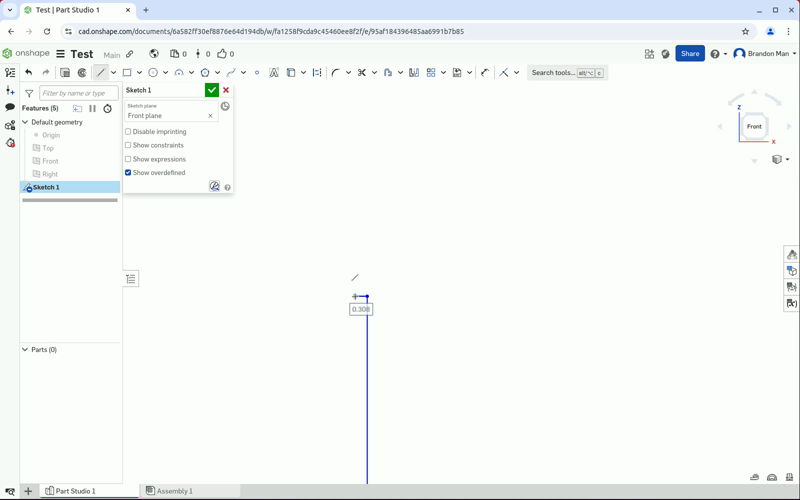
scroll(-6)
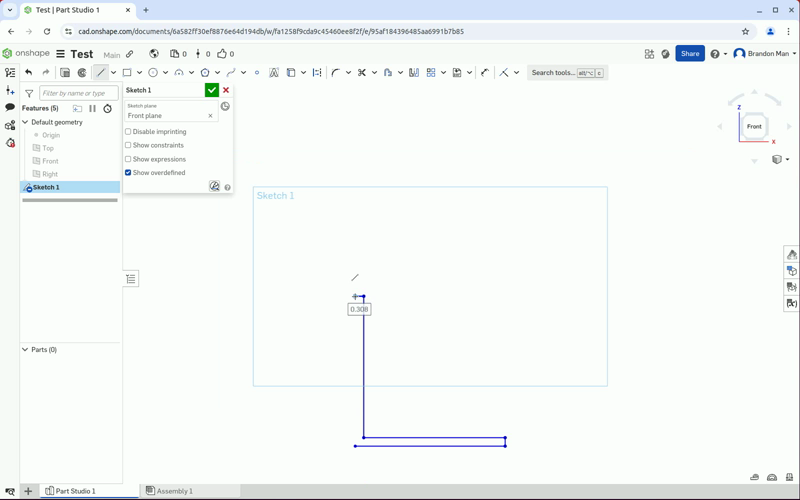
scroll(-6)
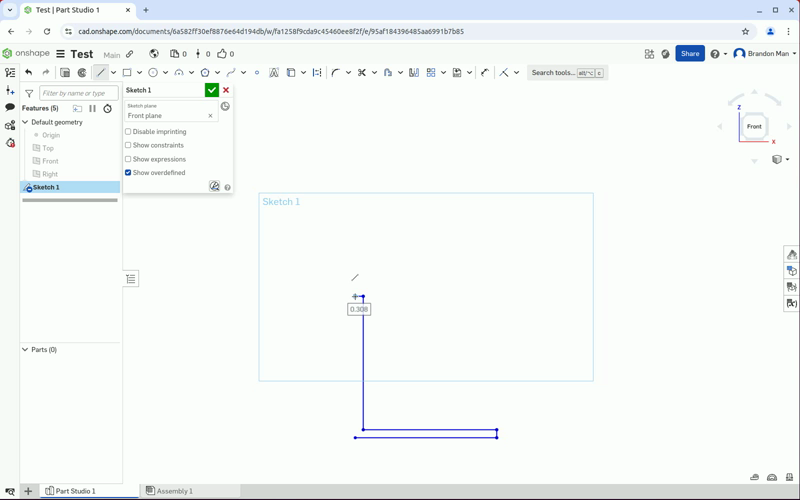
scroll(-6)
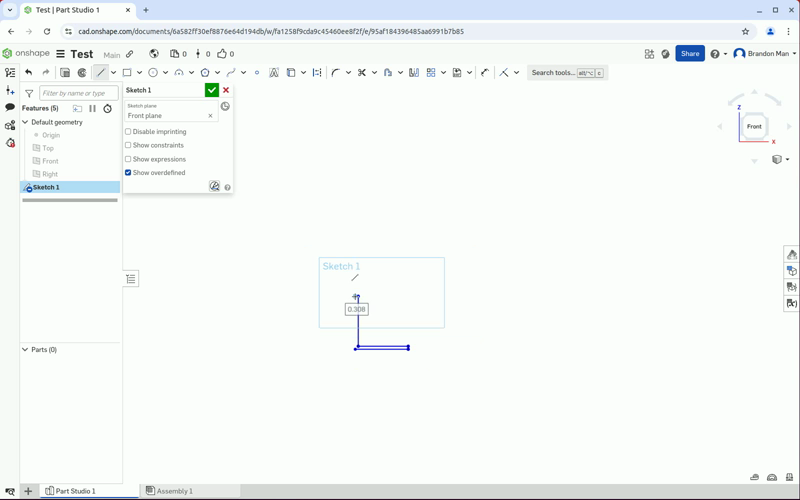
scroll(-6)
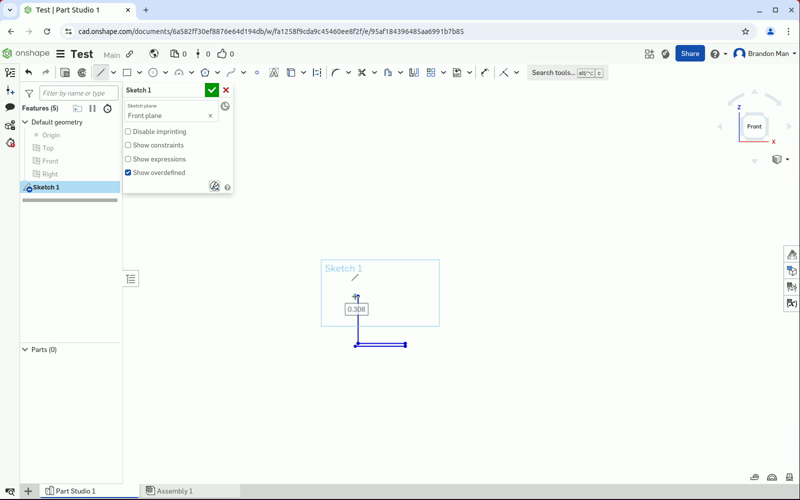
scroll(-6)
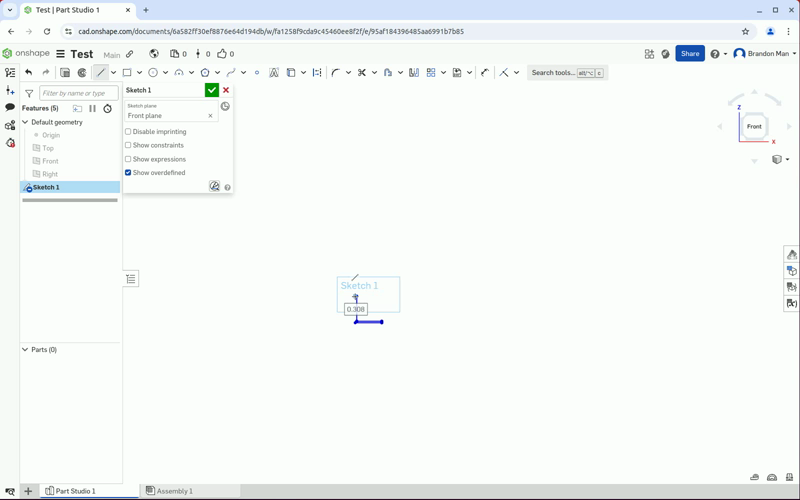
key_up(shift)
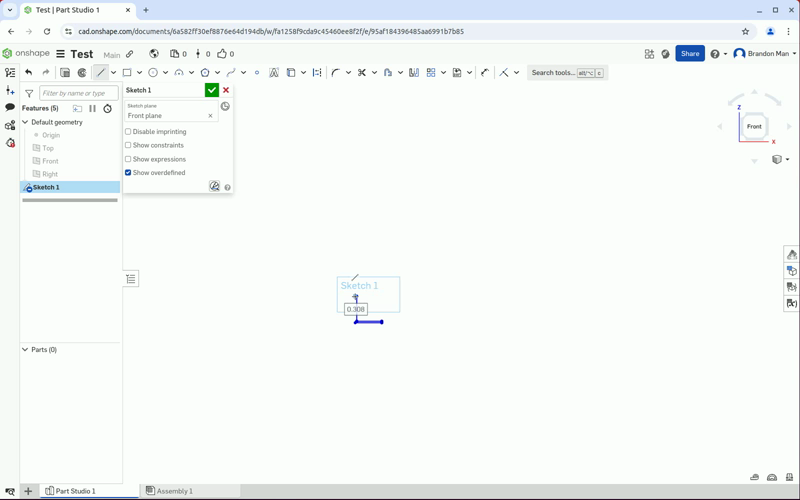
mouse_move(385, 296)
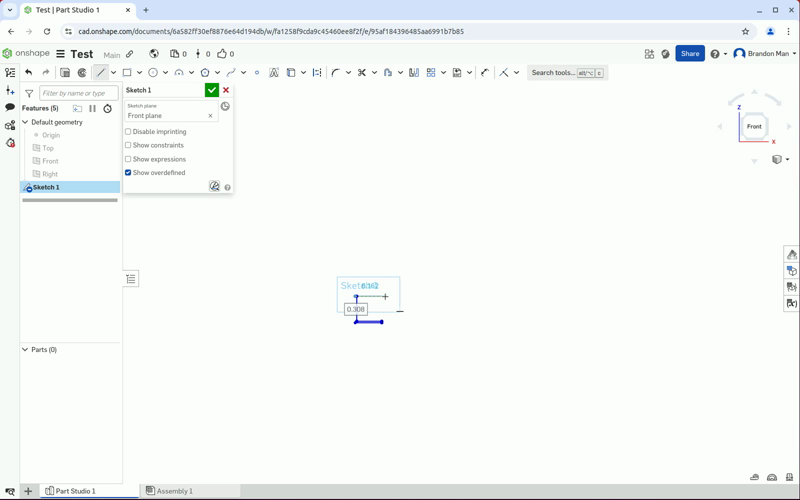
key_down(shift)
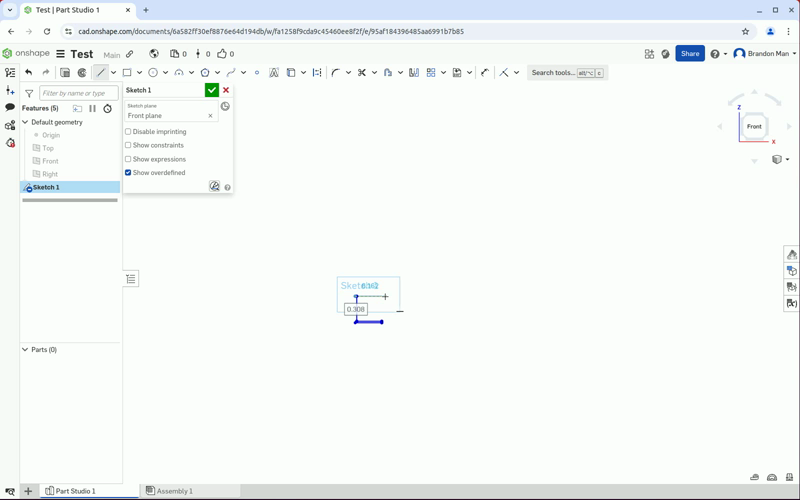
mouse_move(355, 322)
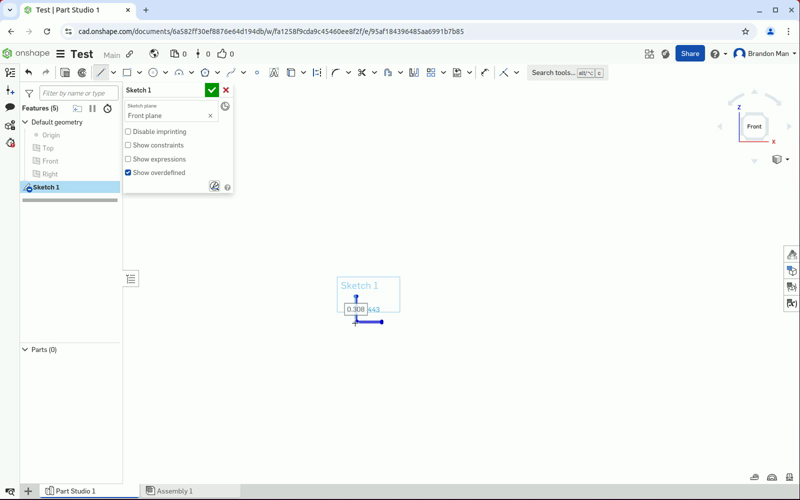
scroll(6)
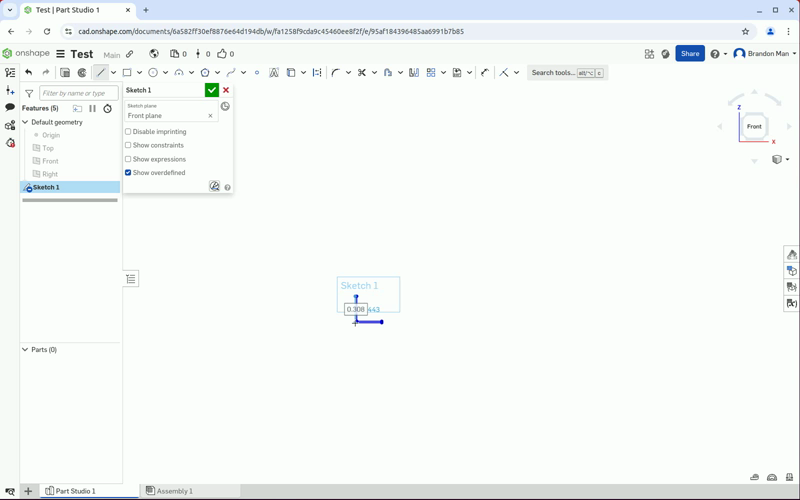
scroll(6)
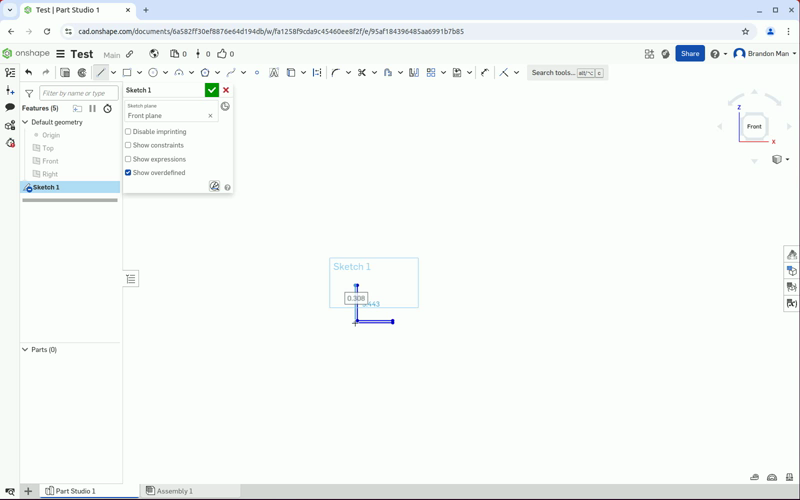
scroll(6)
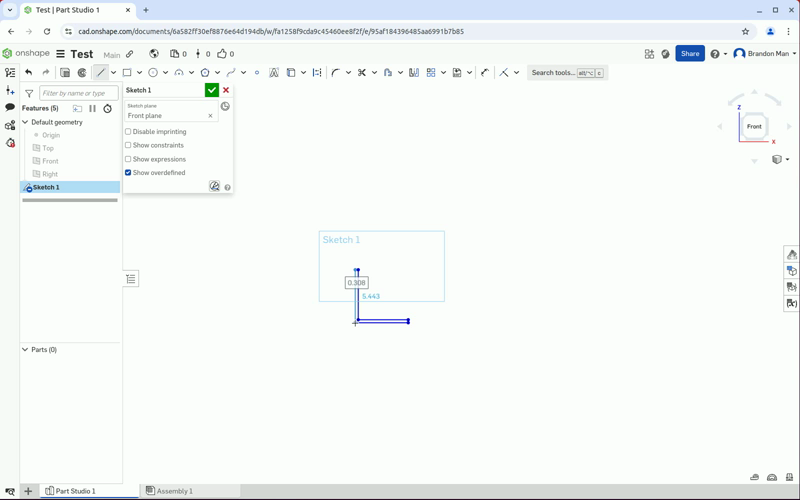
scroll(6)
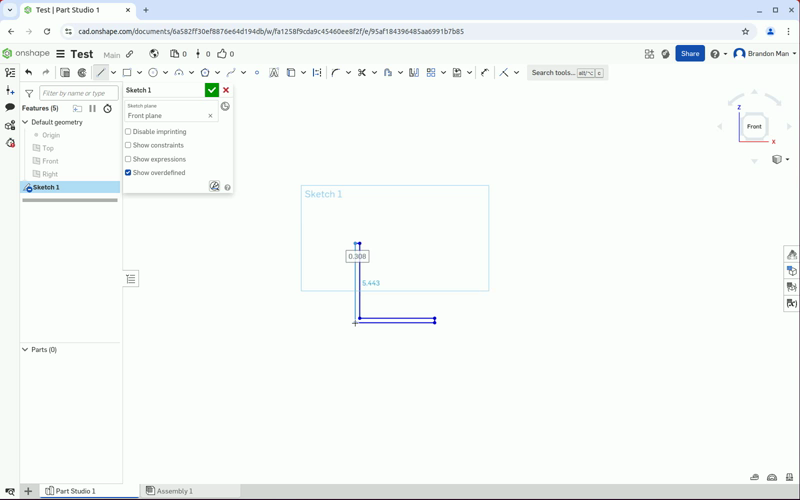
scroll(6)
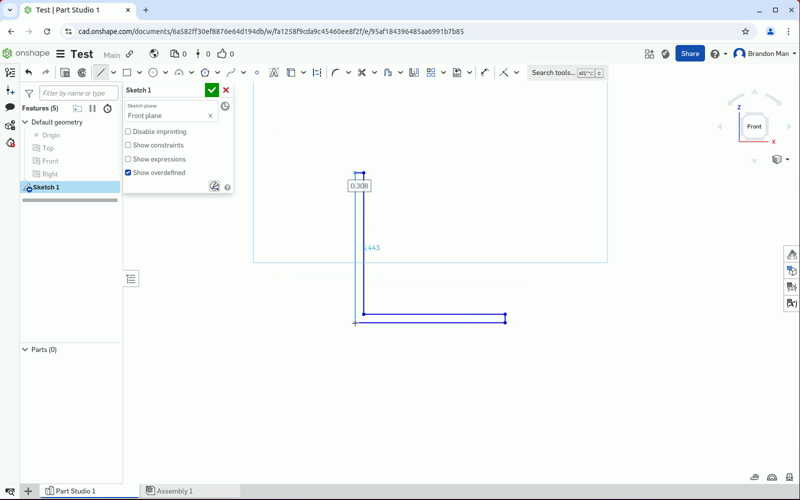
scroll(6)
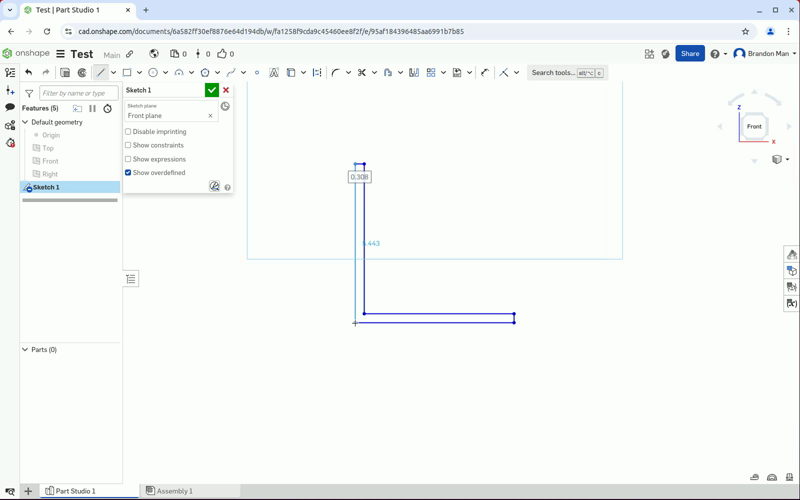
scroll(6)
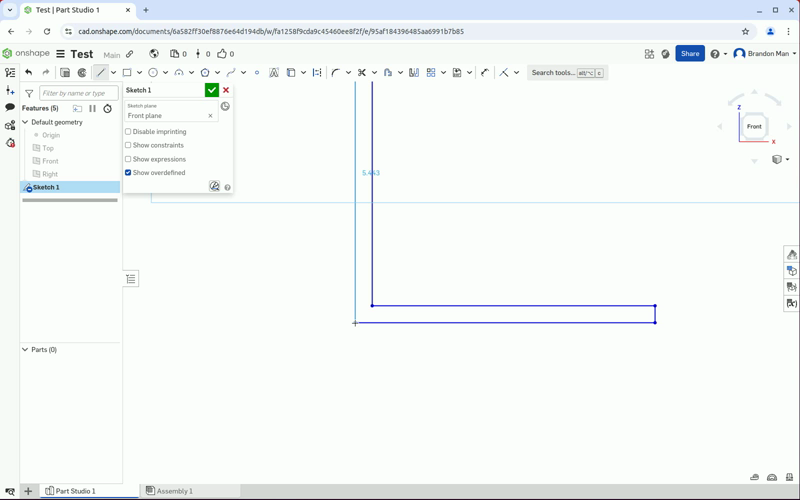
key_up(shift)
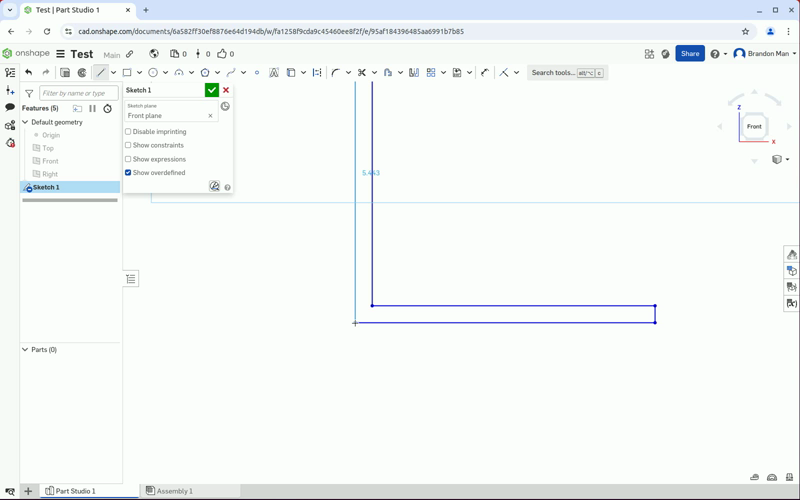
click(355, 322)
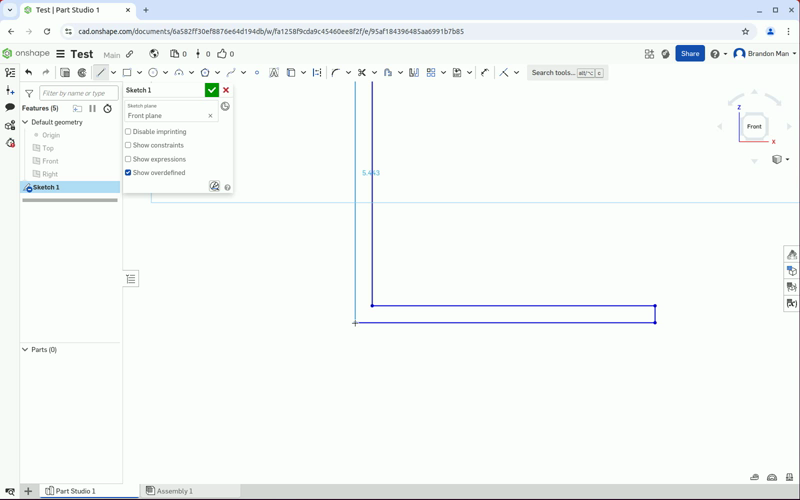
scroll(-6)
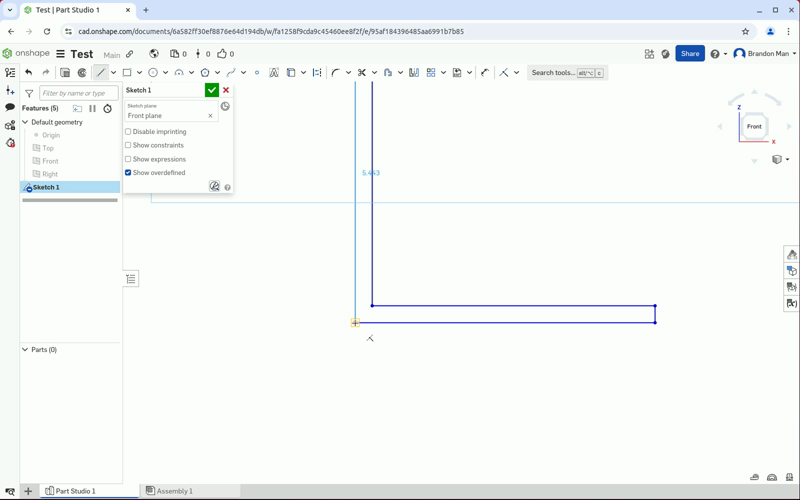
scroll(-6)
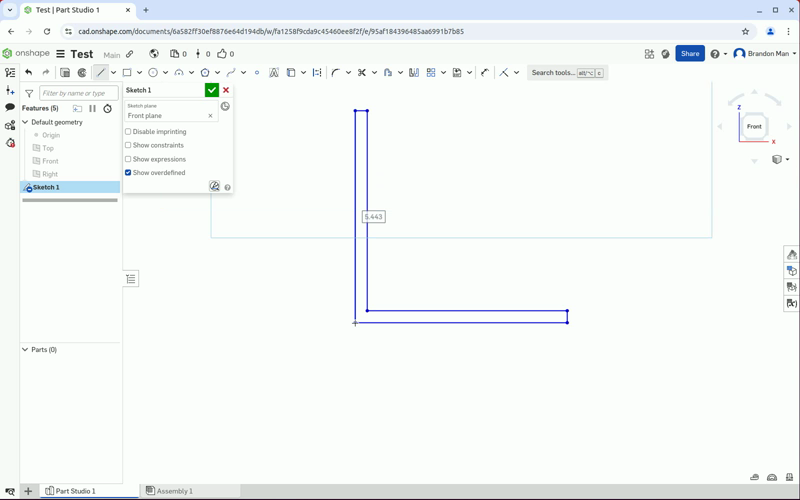
scroll(-6)
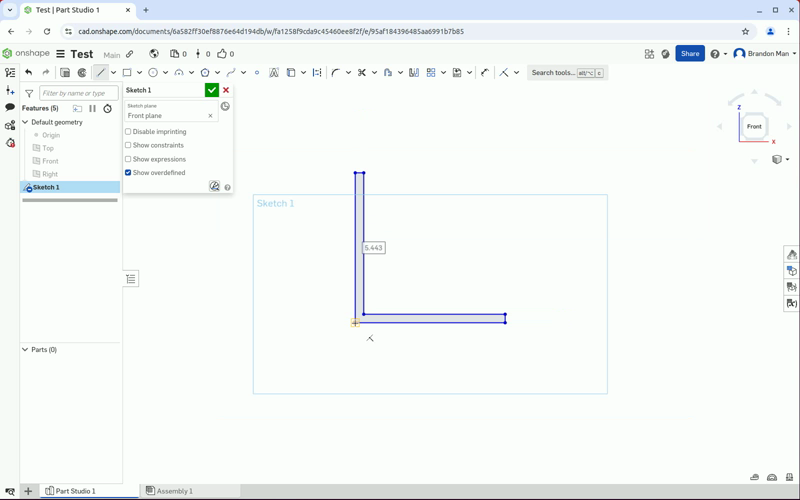
scroll(-6)
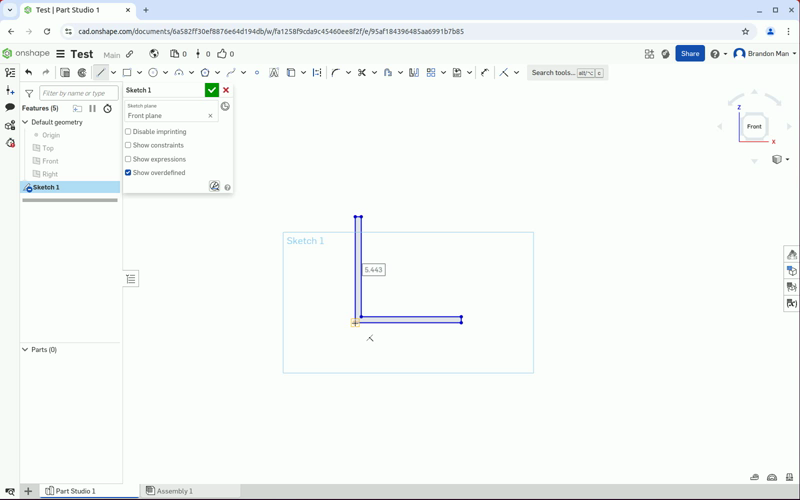
scroll(-6)
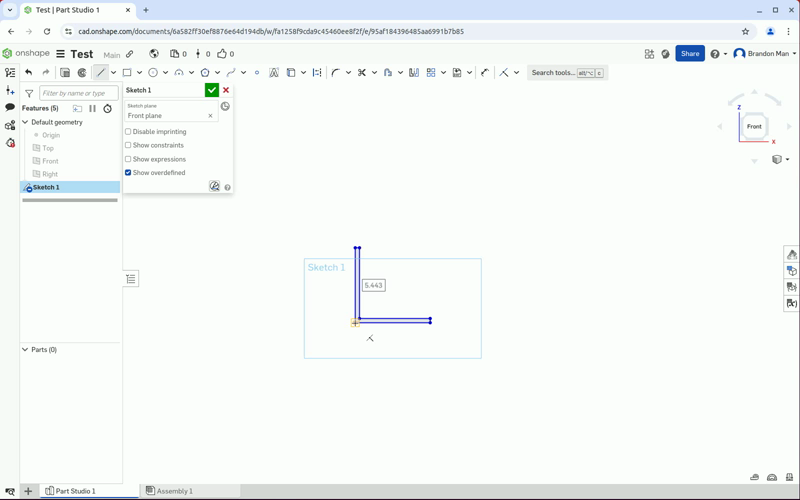
scroll(-6)
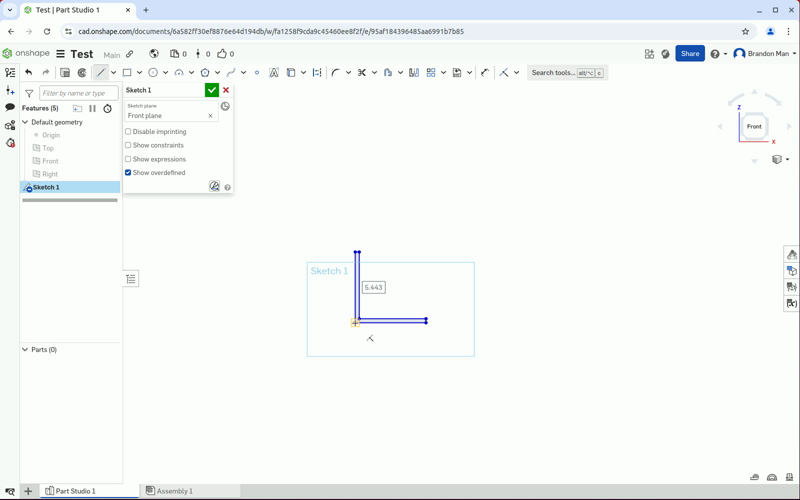
scroll(-6)
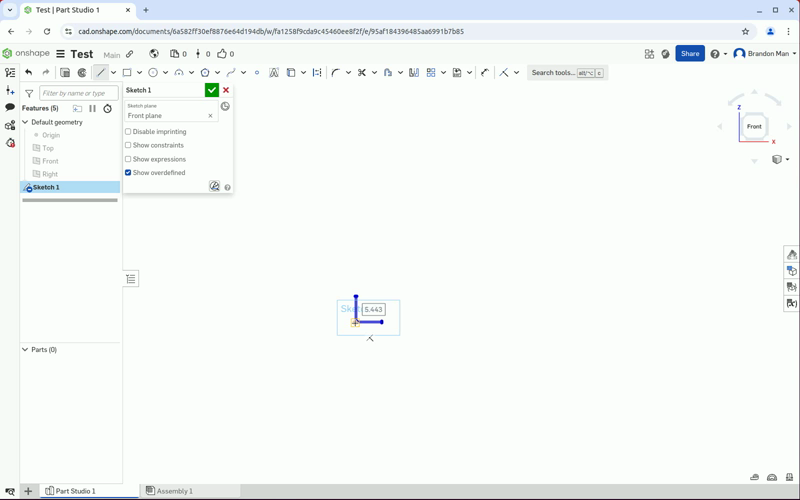
key(esc)
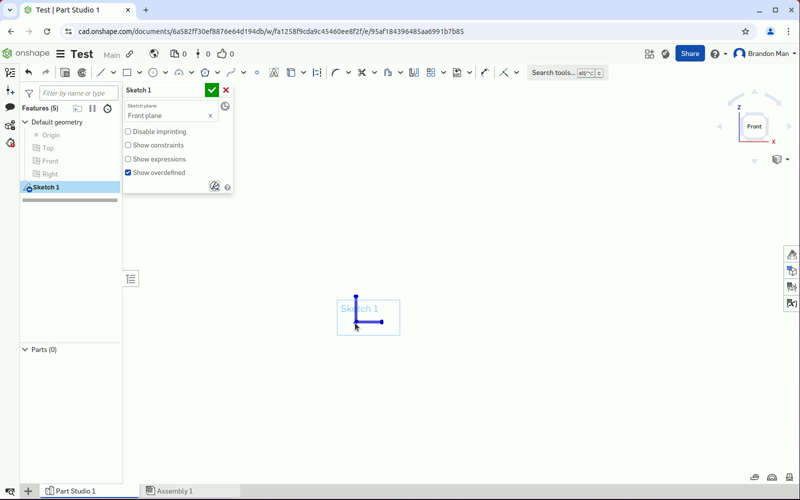
mouse_move(355, 318)
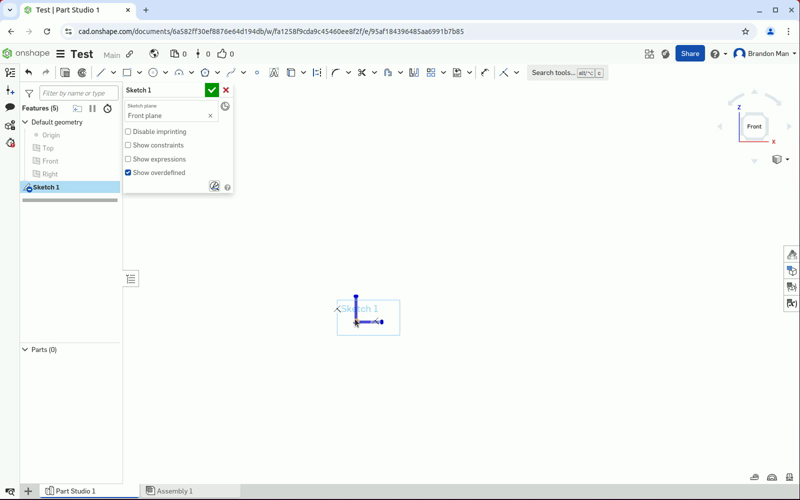
scroll(6)
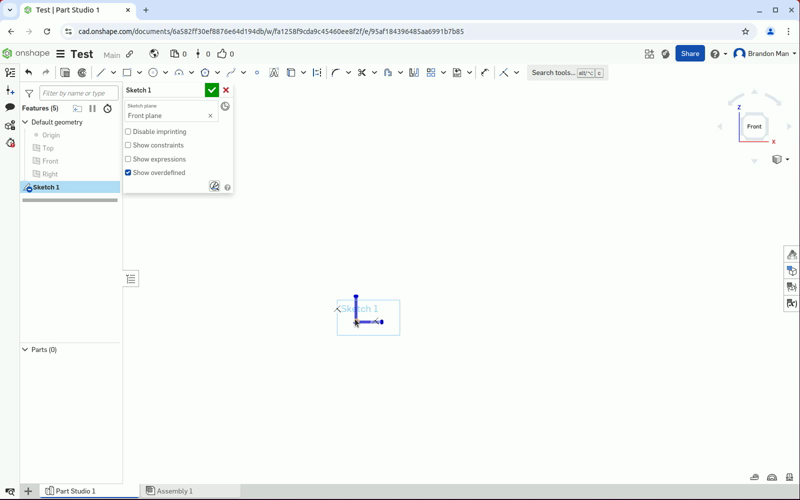
scroll(6)
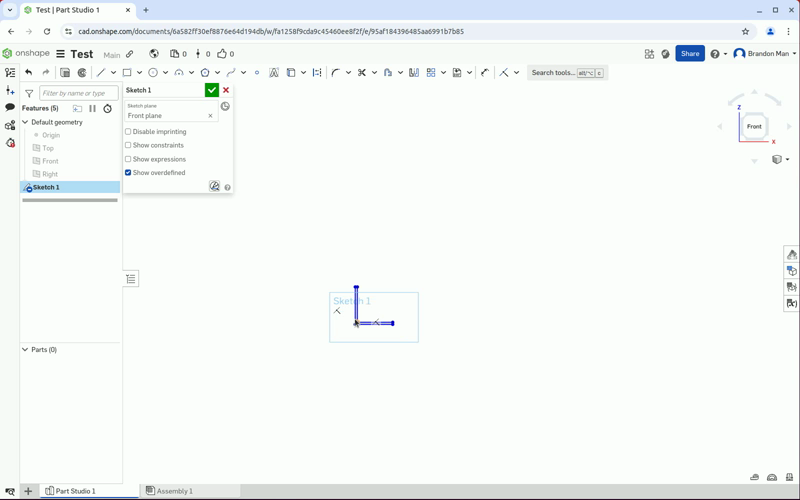
scroll(6)
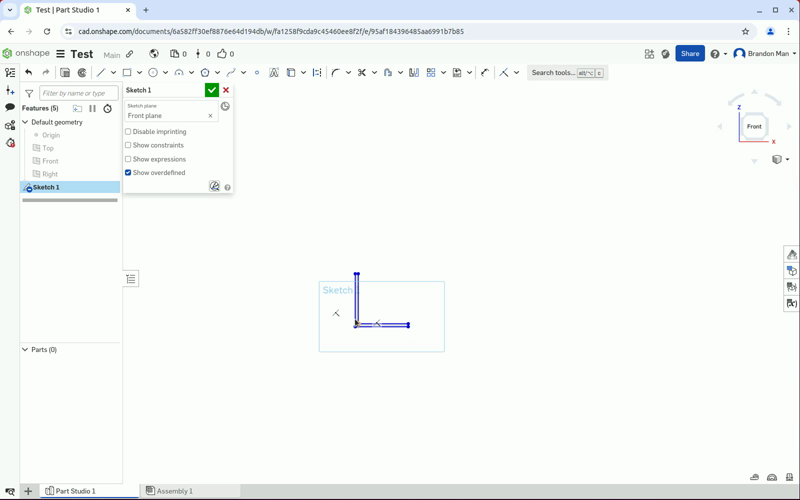
scroll(6)
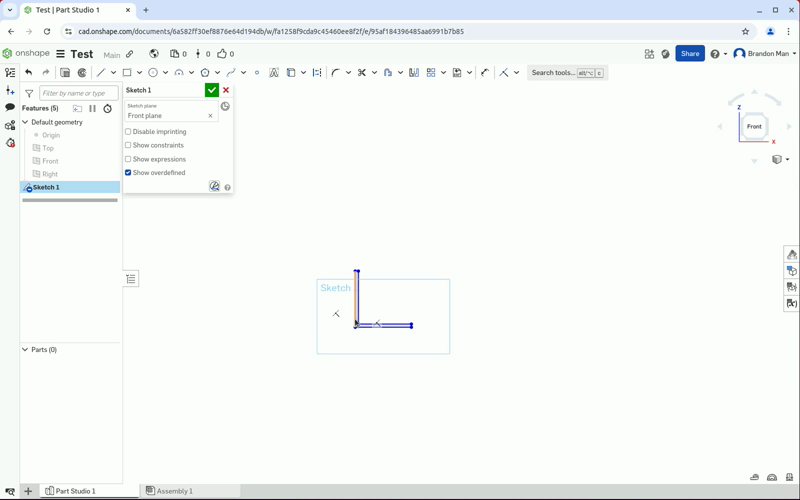
scroll(6)
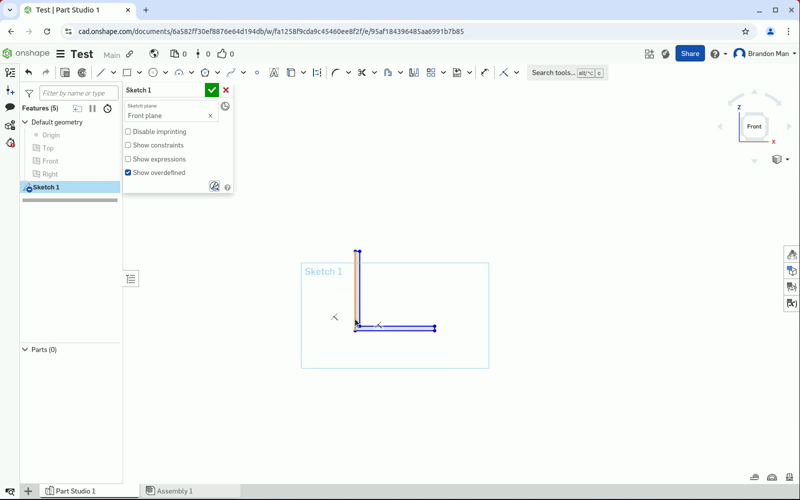
scroll(6)
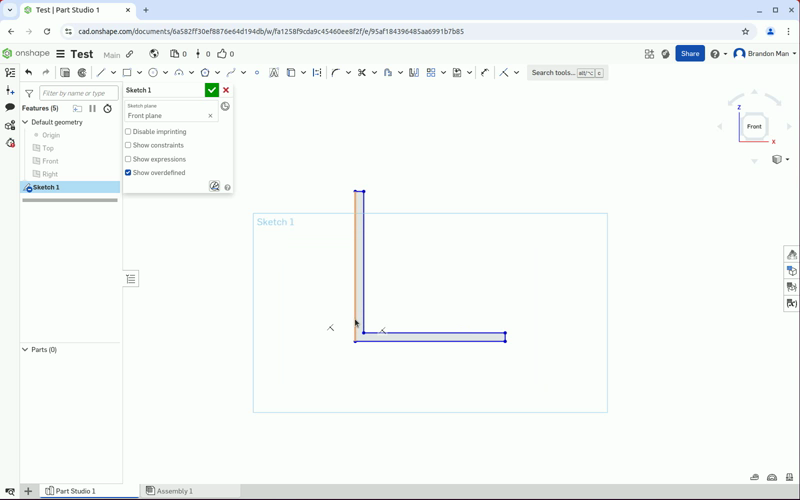
scroll(6)
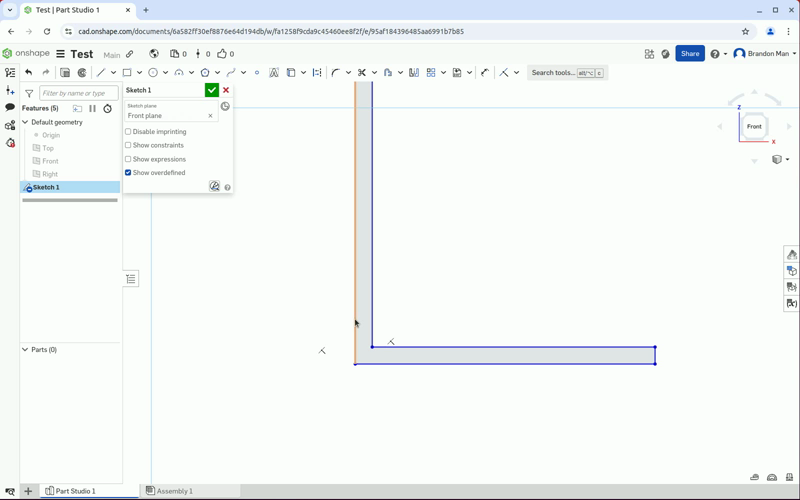
click(355, 318)
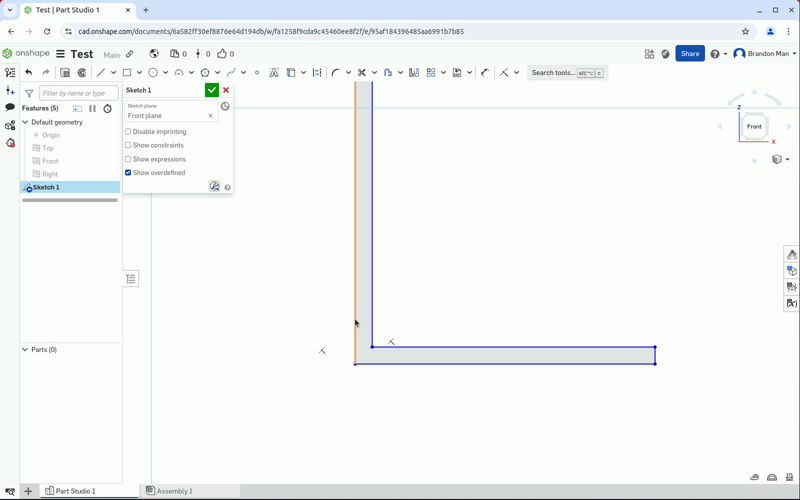
scroll(-6)
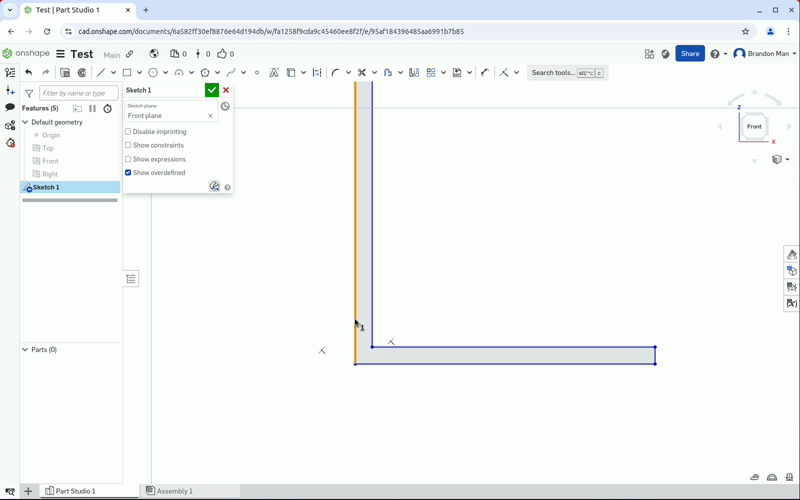
scroll(-6)
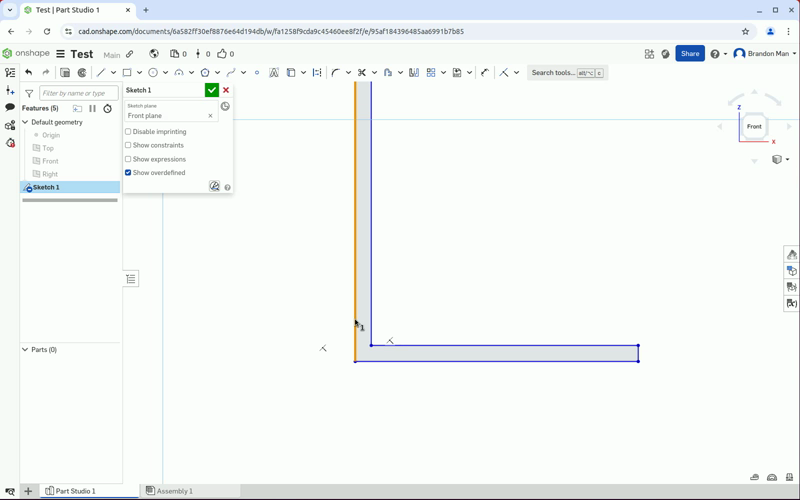
scroll(-6)
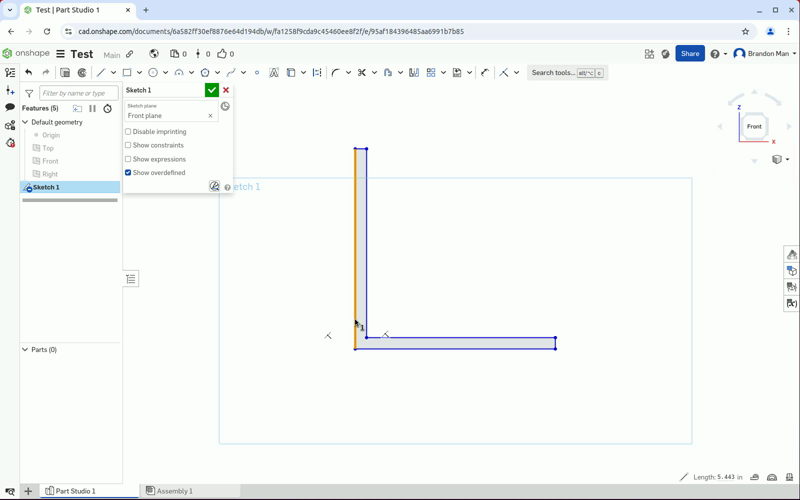
scroll(-6)
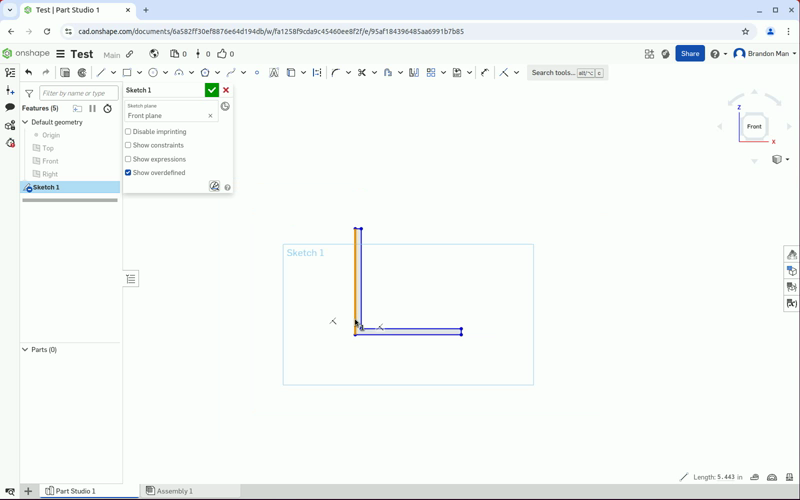
scroll(-6)
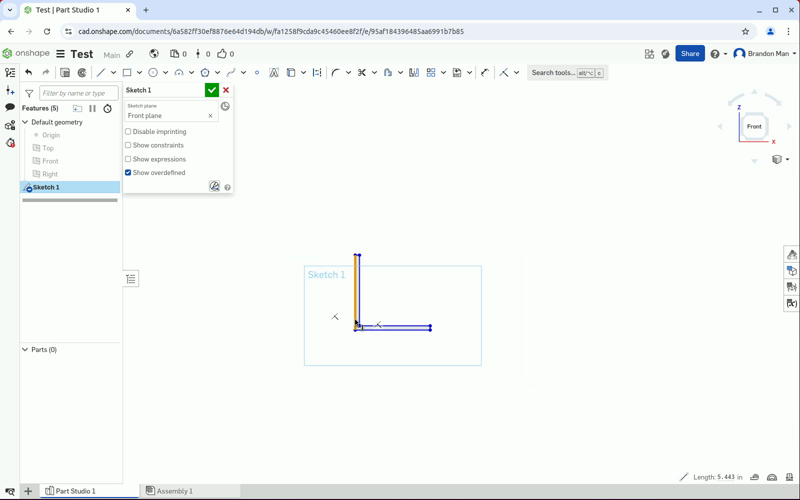
scroll(-6)
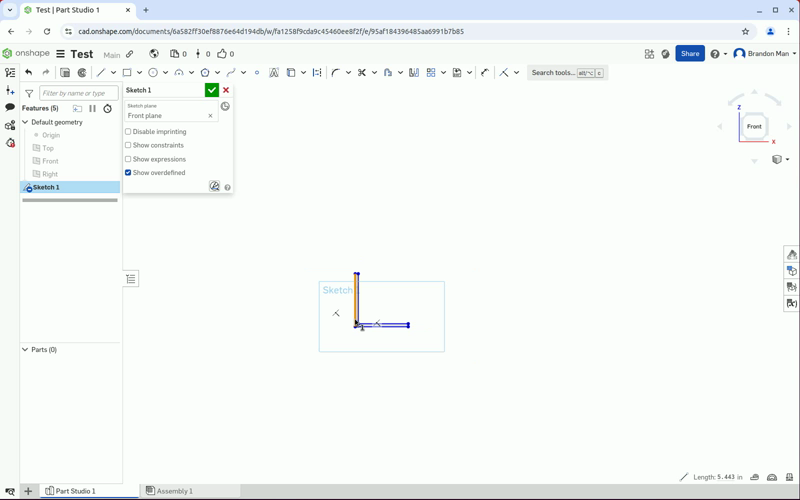
scroll(-6)
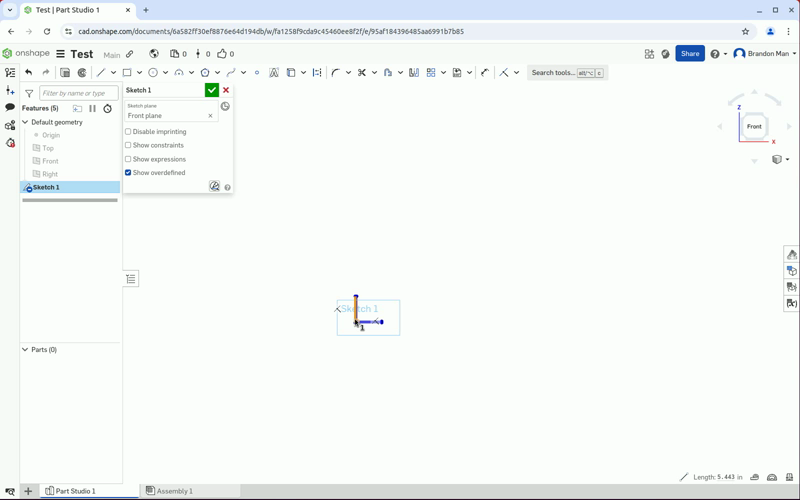
mouse_move(73, 352)
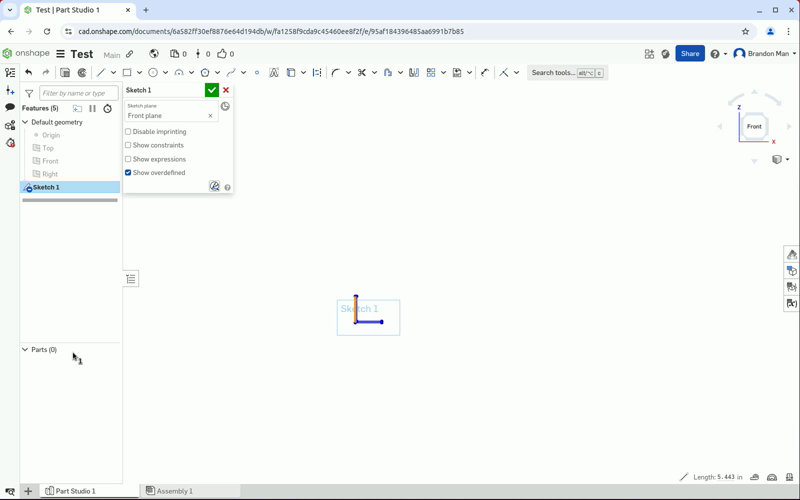
key(shift+y)
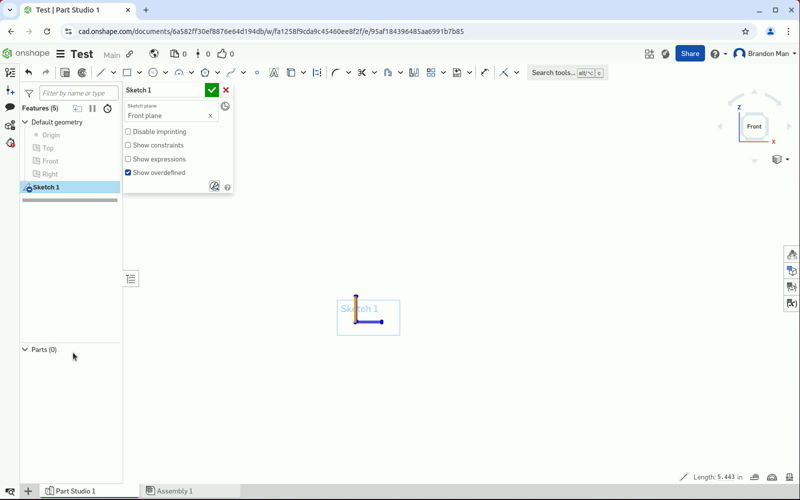
key(shift+e)
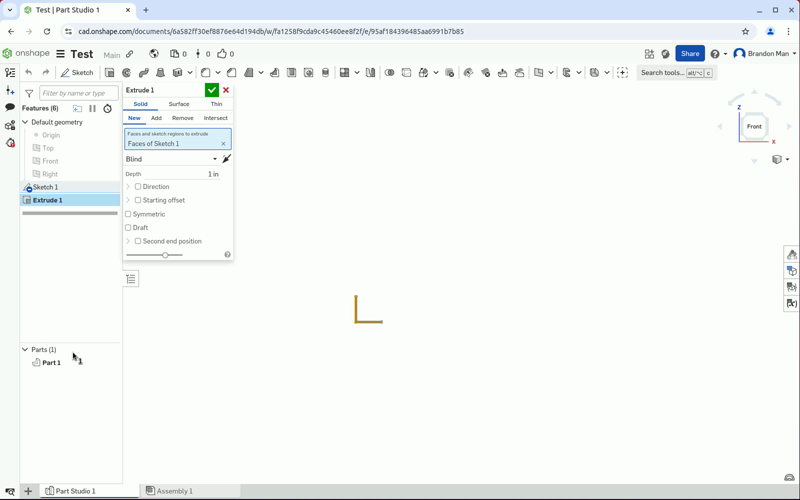
mouse_move(143, 106)
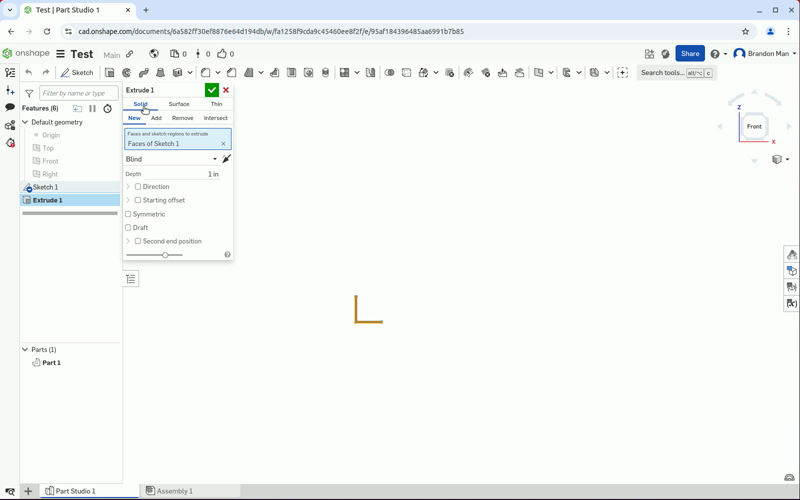
click(143, 106)
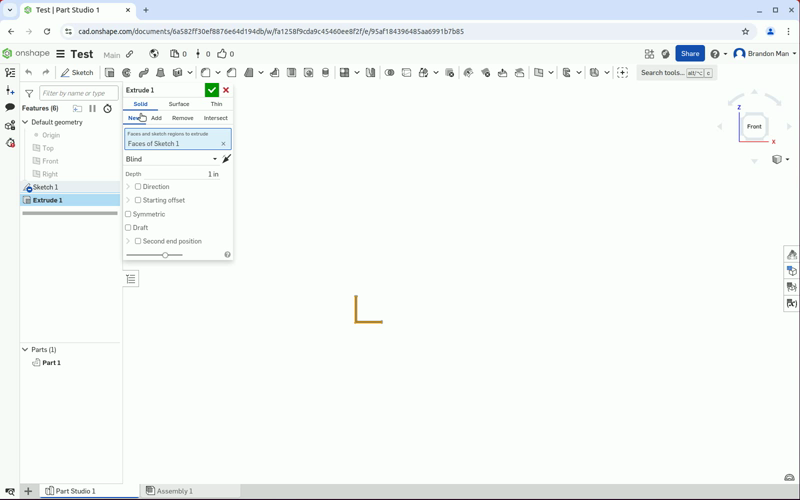
mouse_move(137, 120)
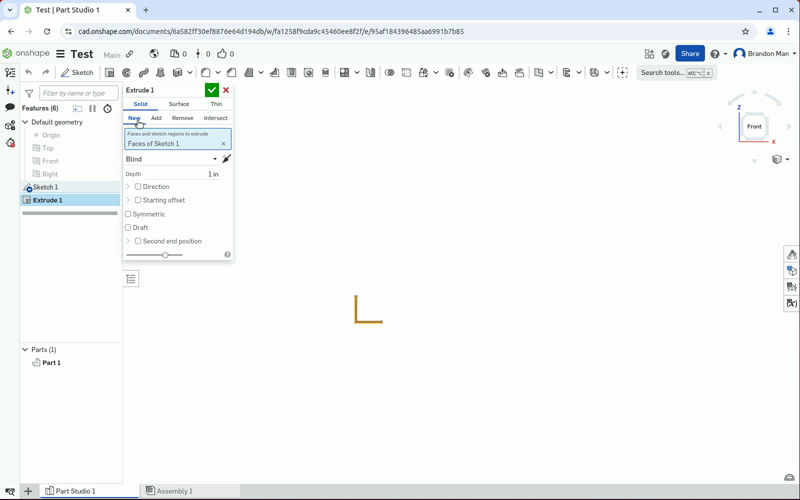
click(137, 120)
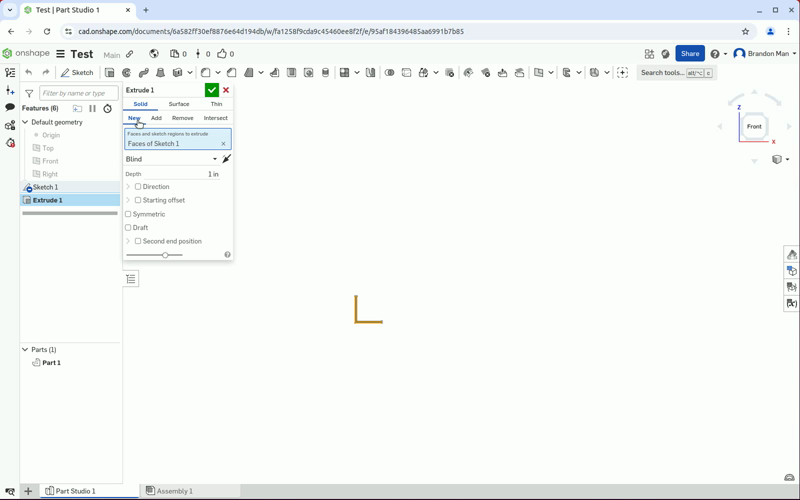
key(tab, 4)
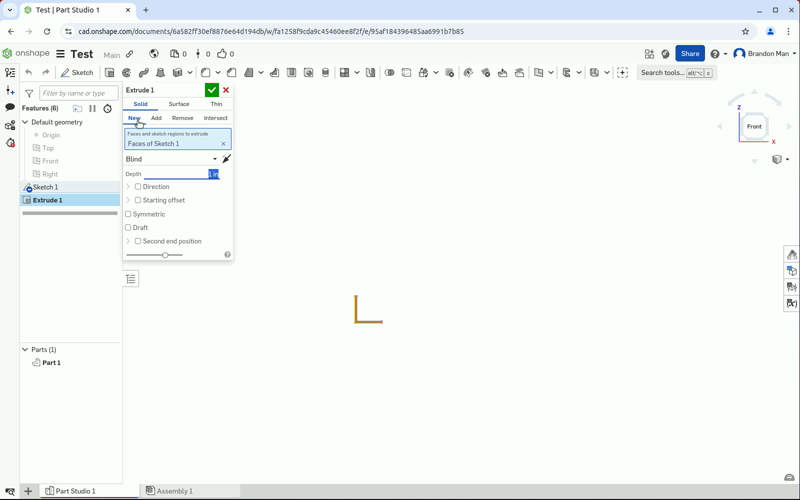
text(1.685)
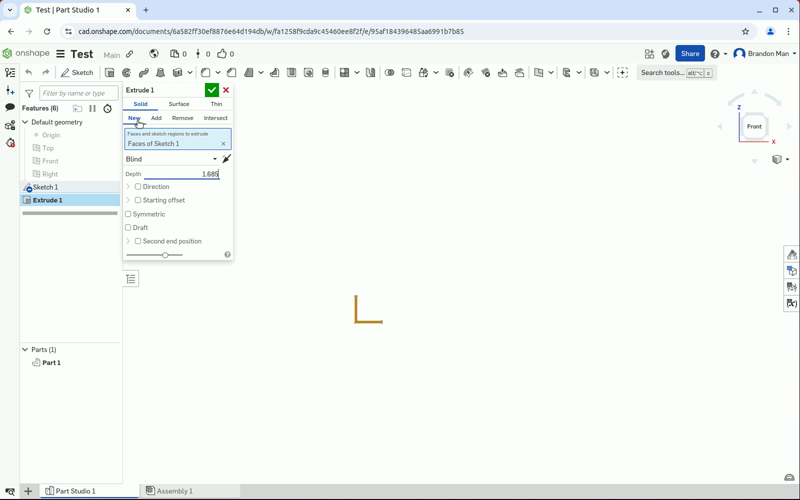
key(enter)
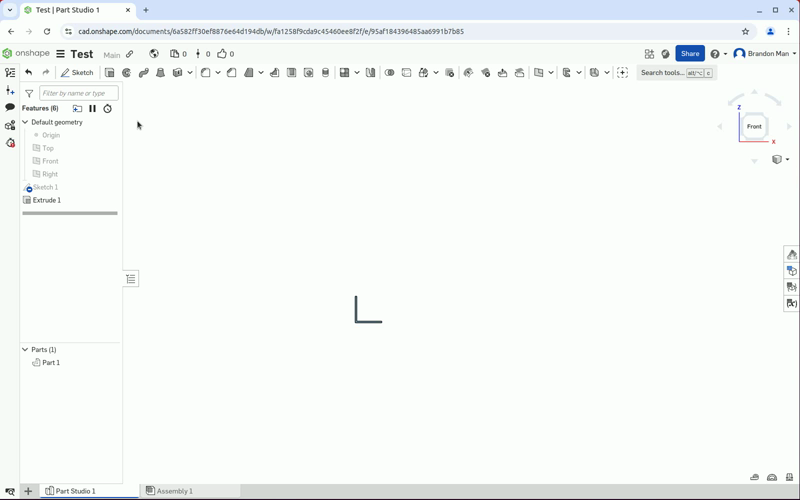
key(shift+h)
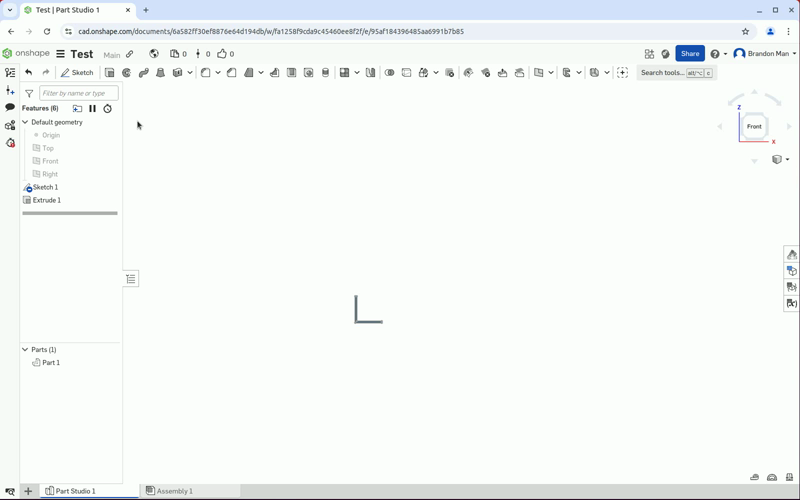
key(shift+h)
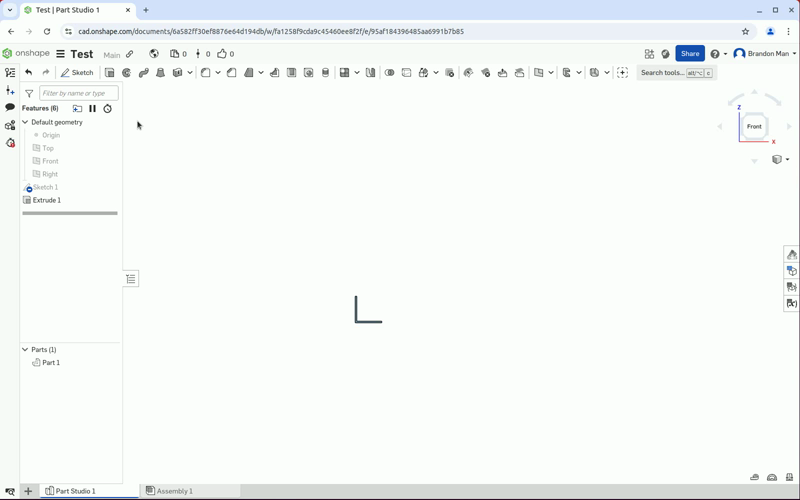
mouse_move(73, 189)
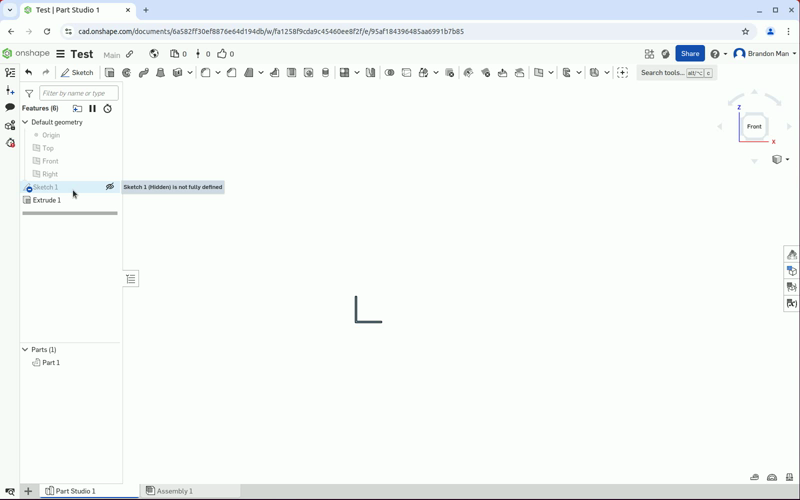
click(73, 189)
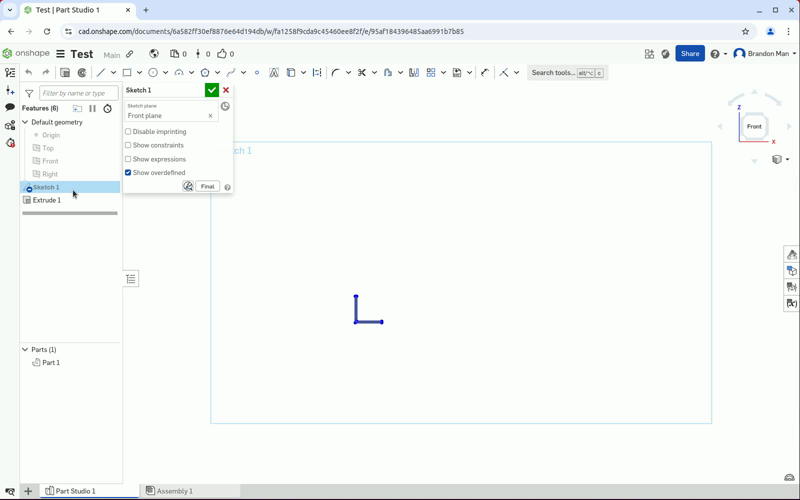
mouse_move(229, 92)
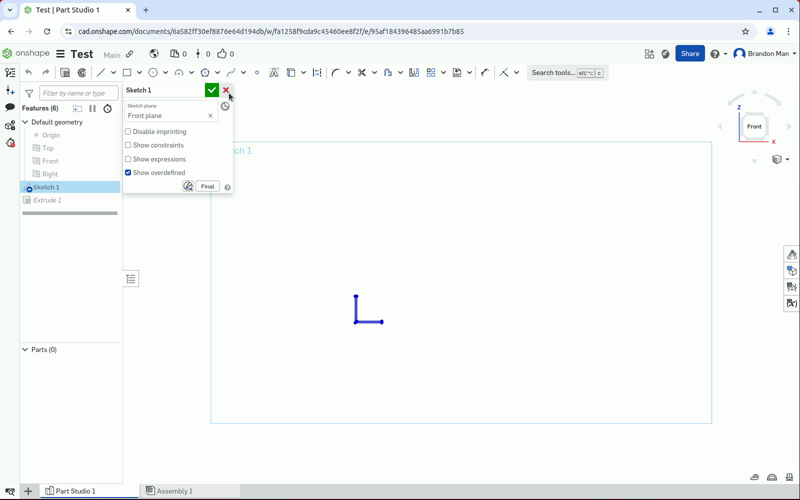
click(229, 92)
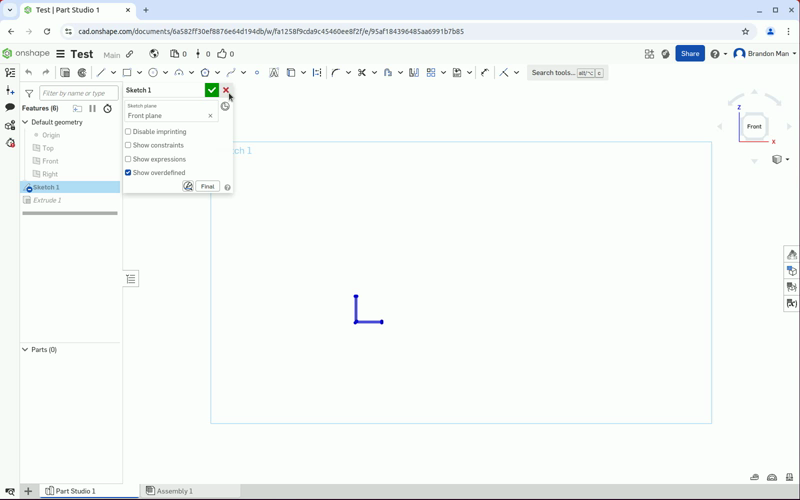
key(shift+s)
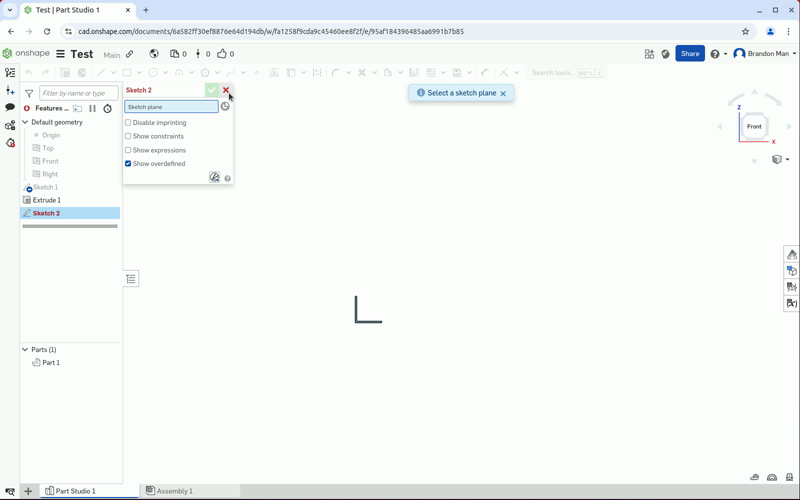
mouse_move(73, 163)
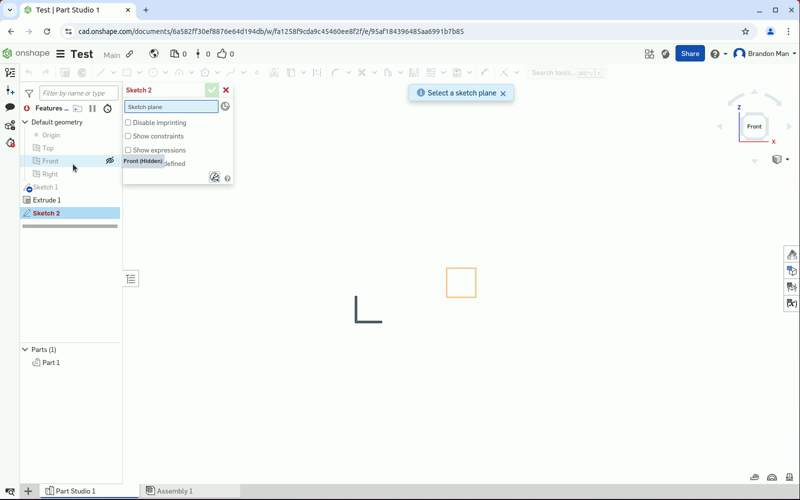
click(73, 163)
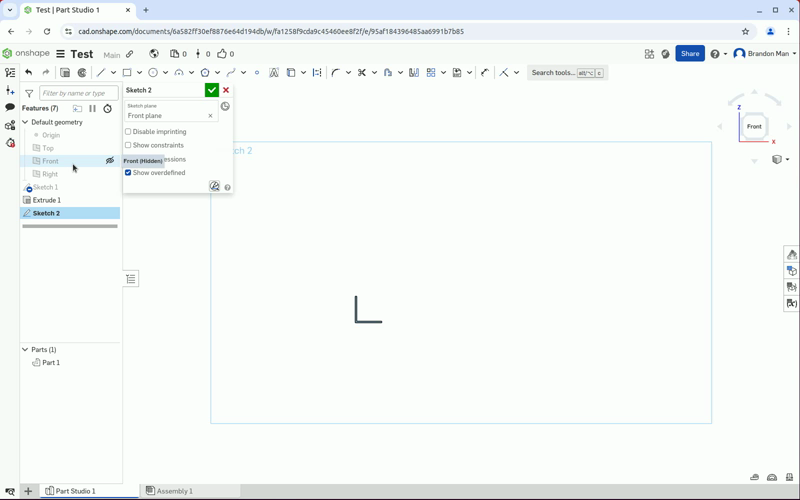
mouse_move(73, 352)
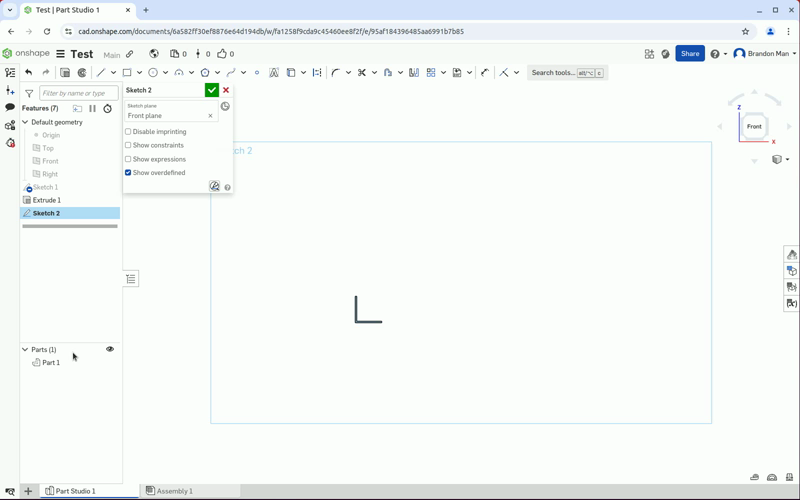
key(y)
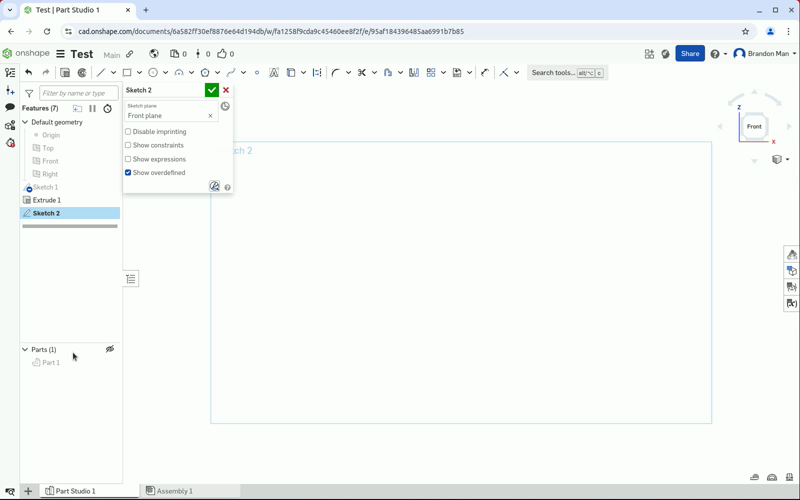
key(l)
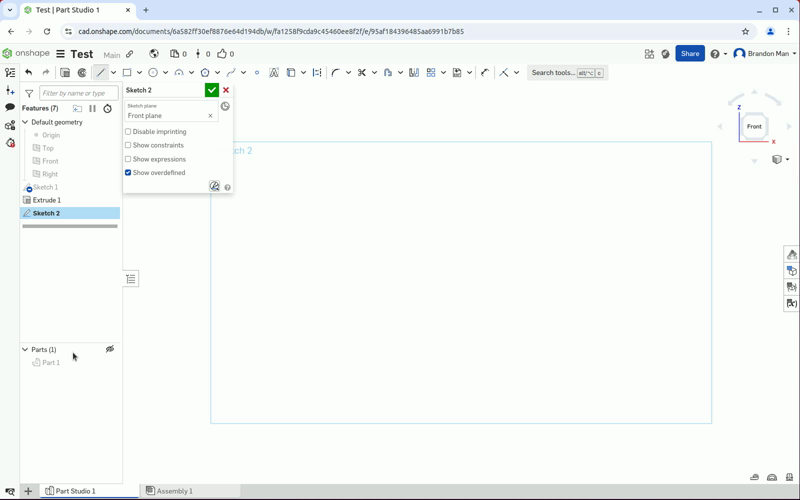
key_down(shift)
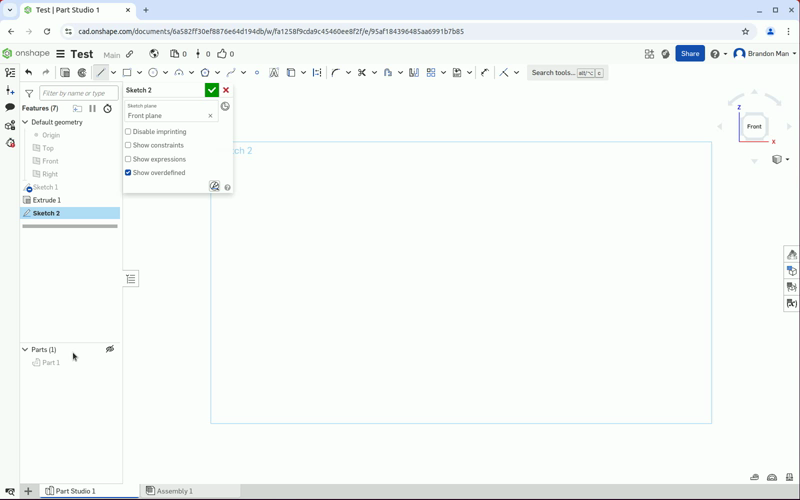
mouse_move(348, 330)
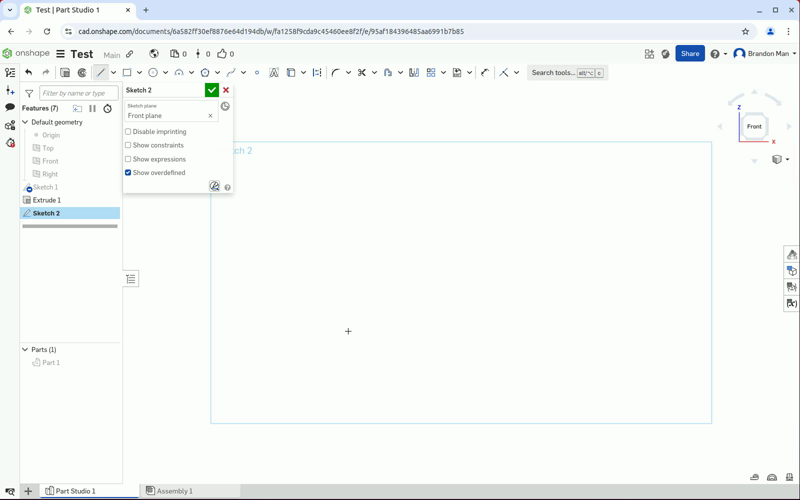
click(348, 330)
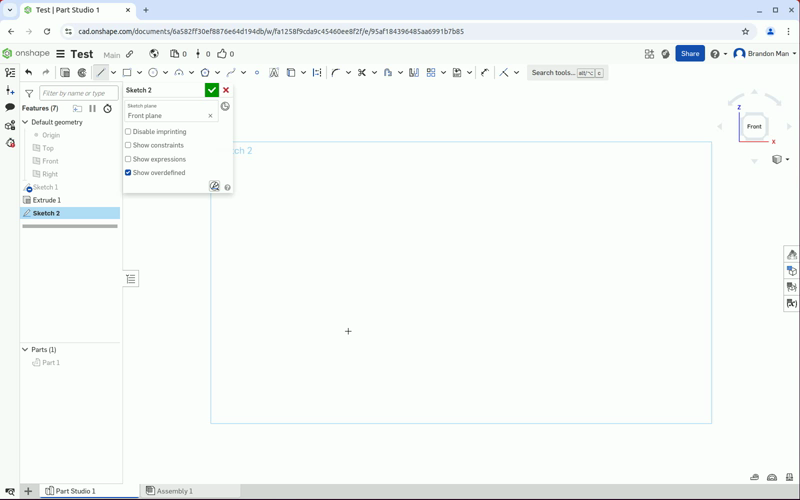
key_up(shift)
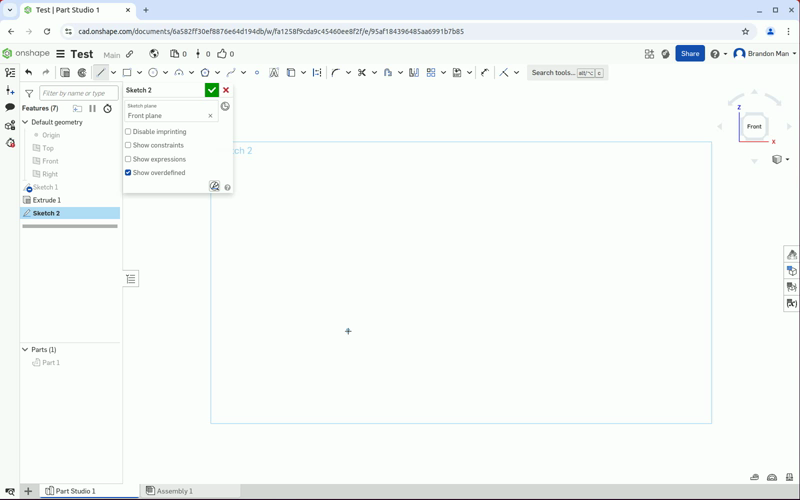
key_down(shift)
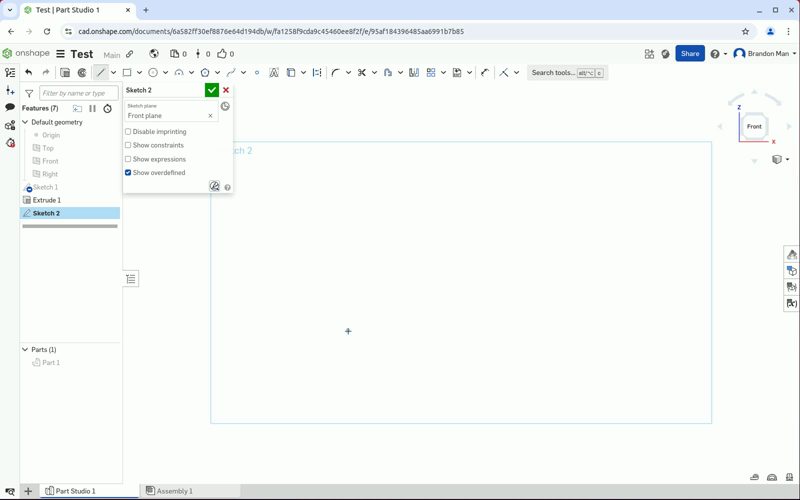
mouse_move(378, 330)
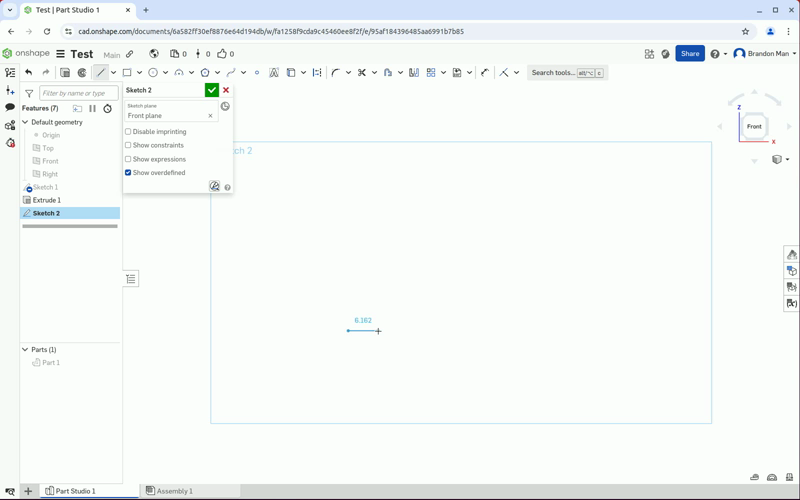
mouse_move(381, 330)
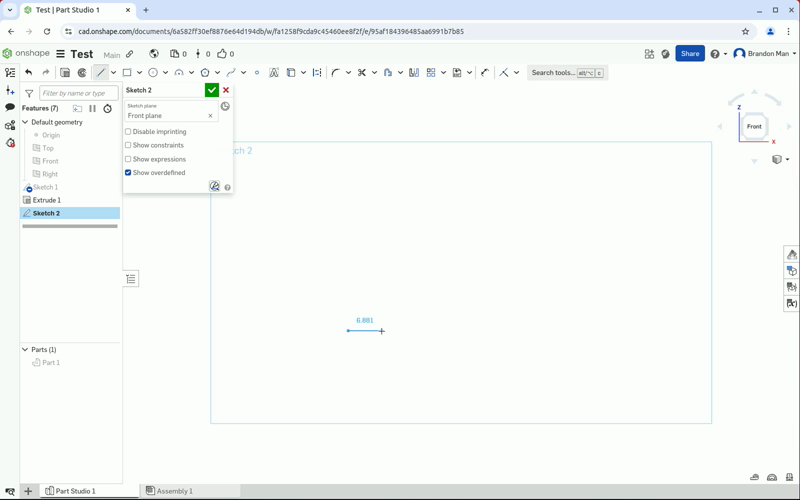
click(381, 330)
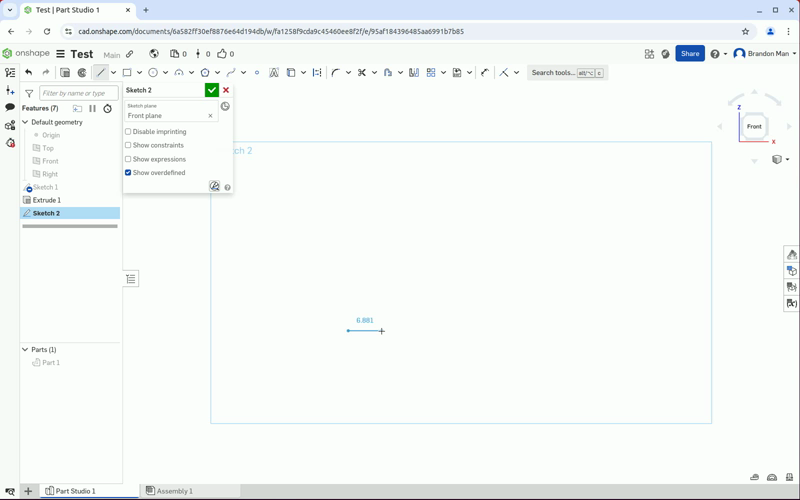
key_up(shift)
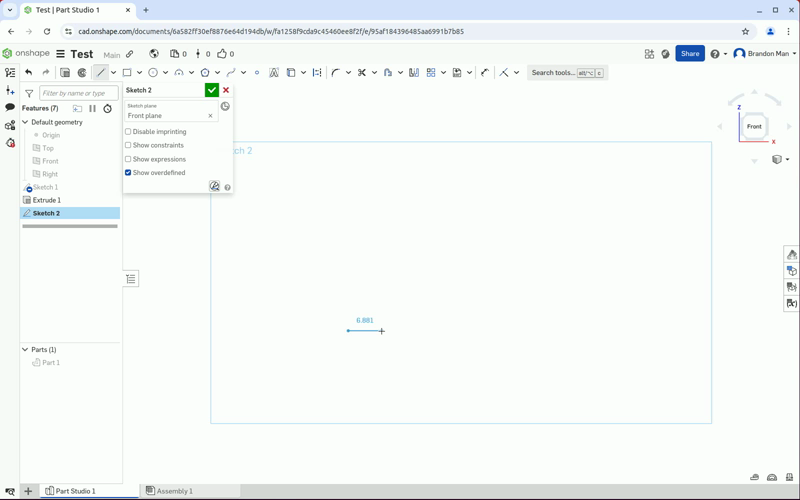
key_down(shift)
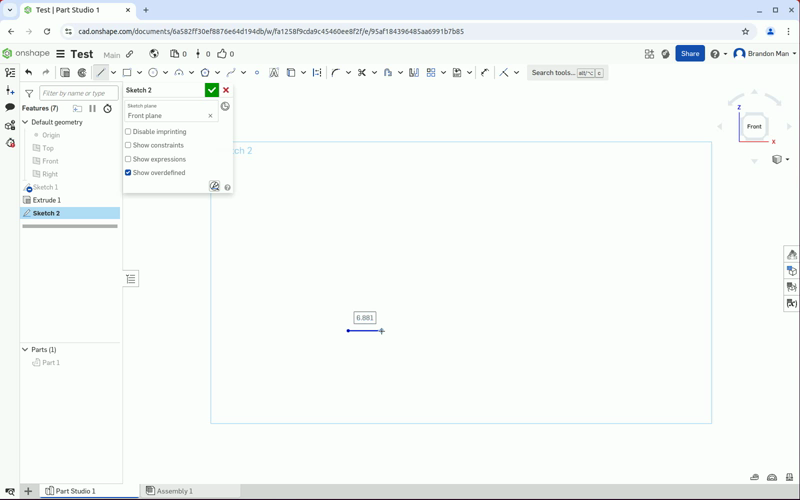
mouse_move(411, 330)
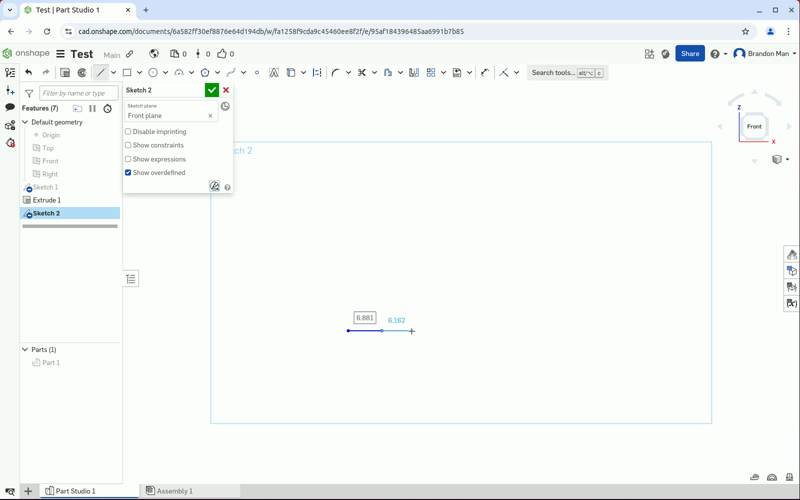
mouse_move(381, 323)
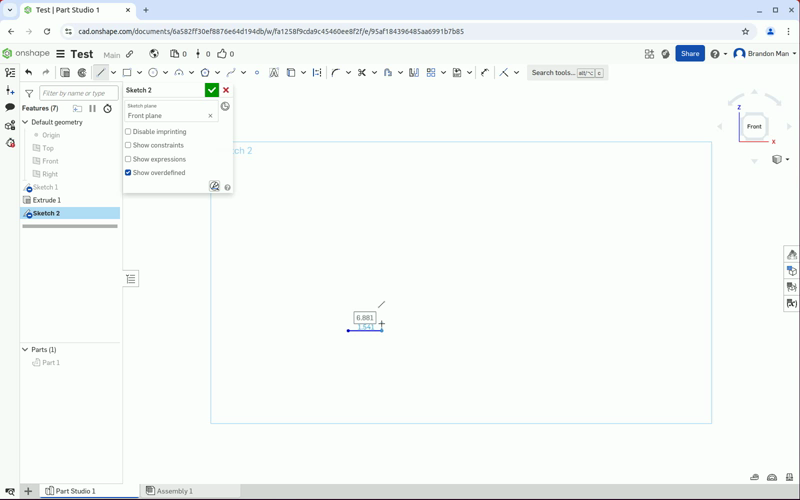
scroll(6)
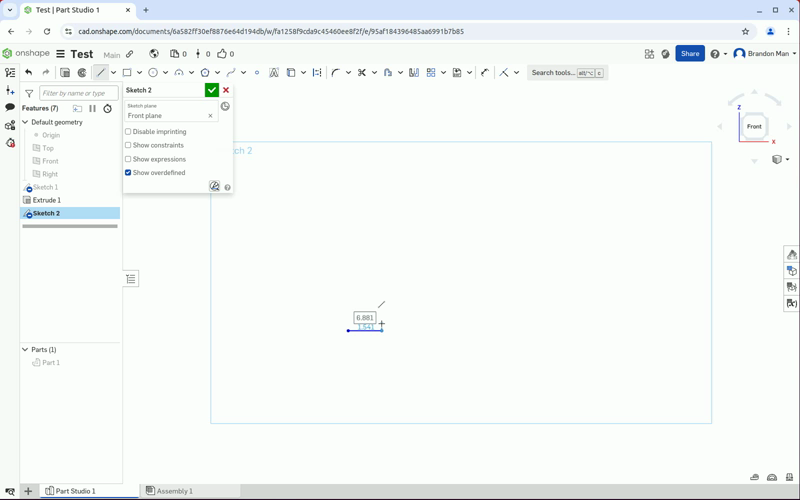
scroll(6)
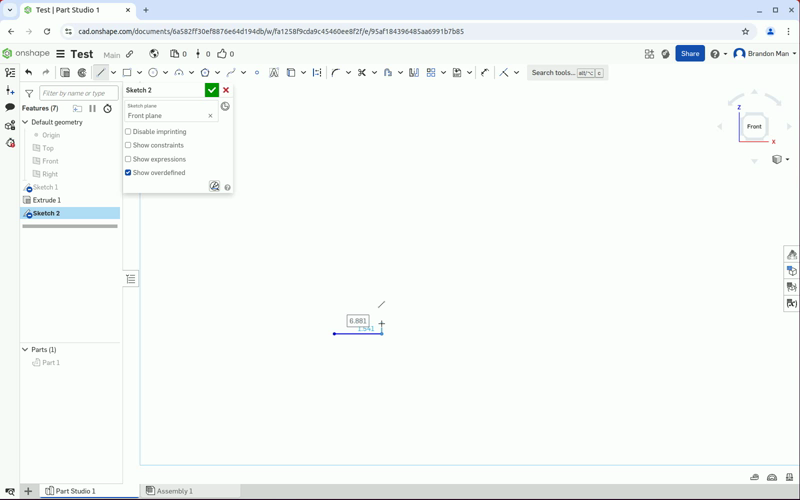
scroll(6)
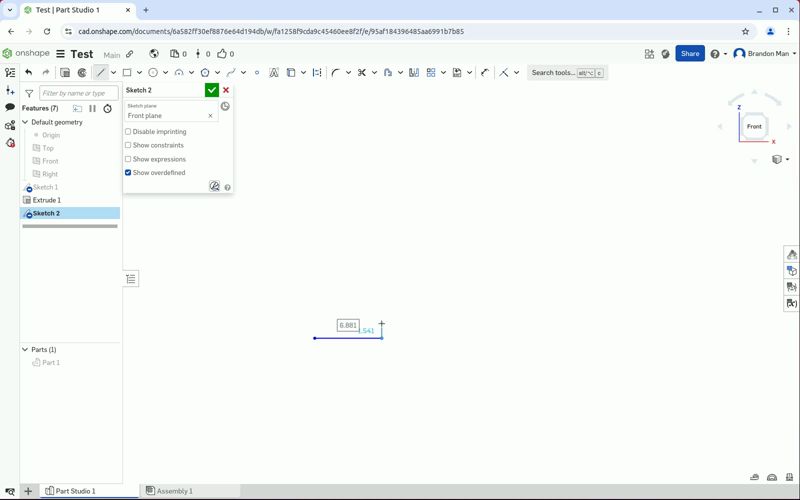
scroll(6)
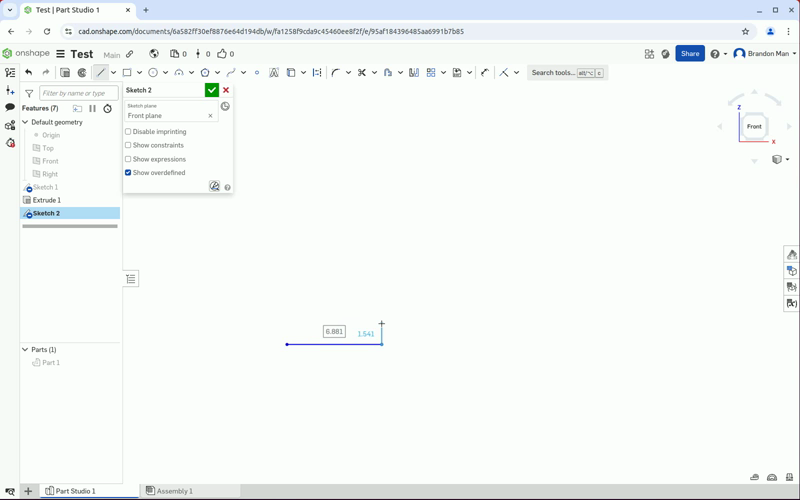
scroll(6)
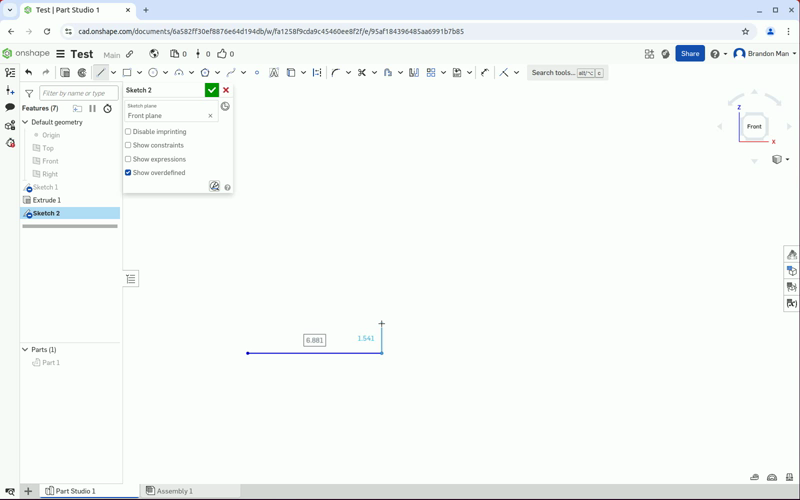
scroll(6)
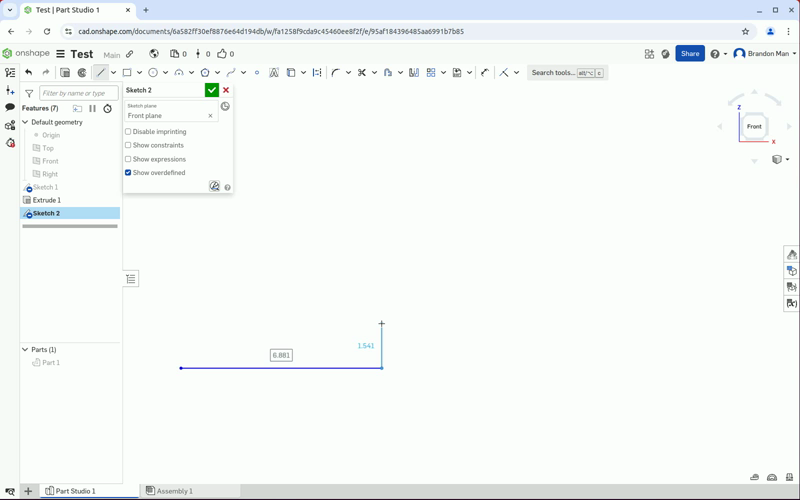
scroll(6)
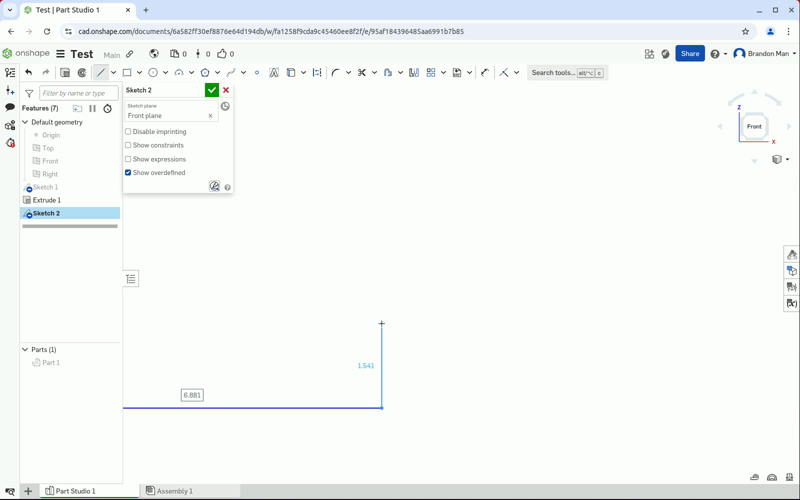
click(381, 323)
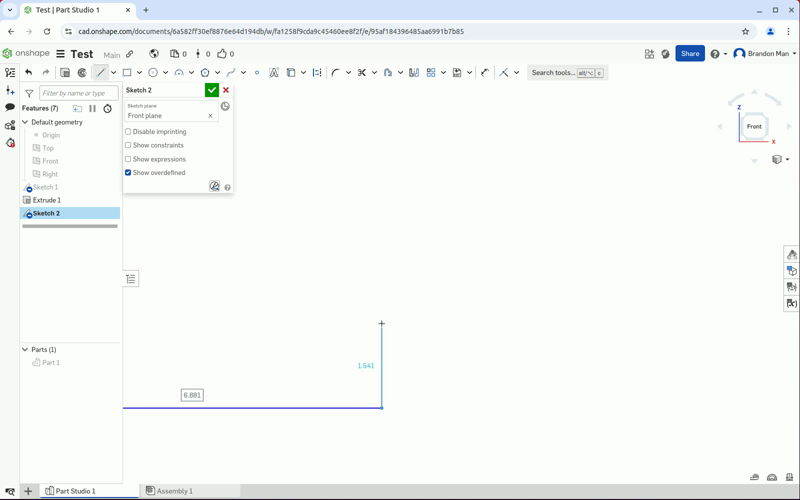
scroll(-6)
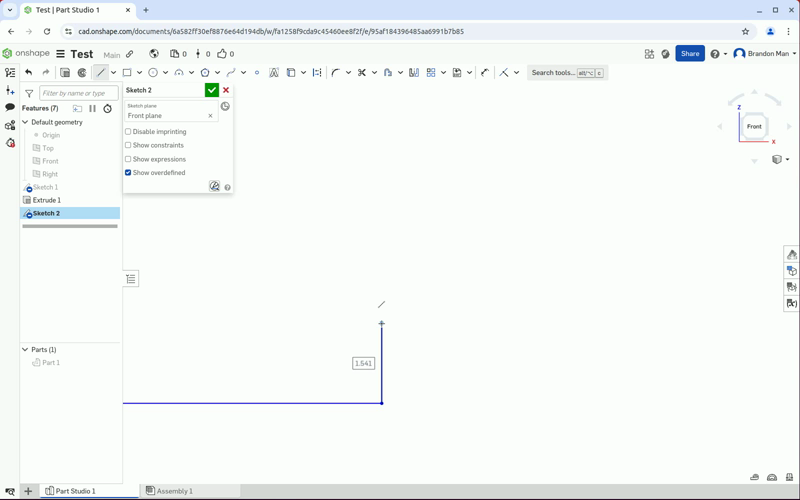
scroll(-6)
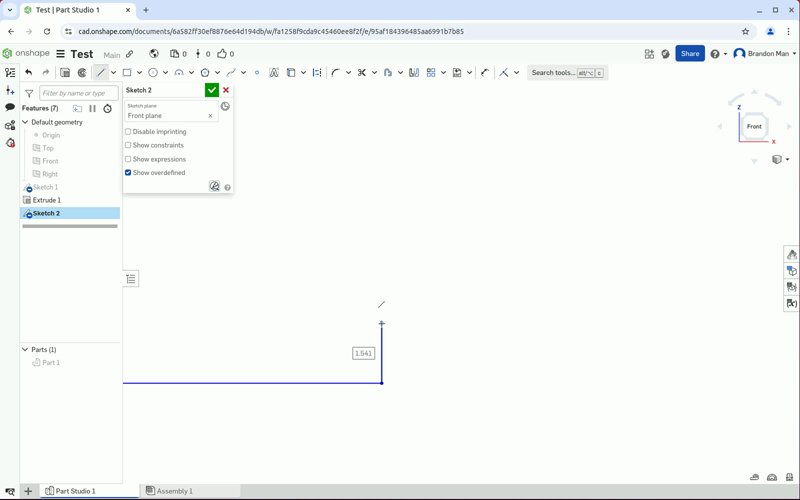
scroll(-6)
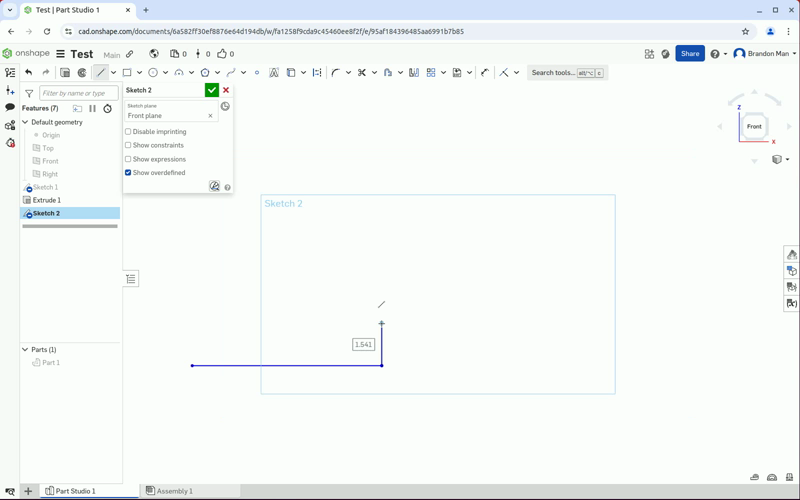
scroll(-6)
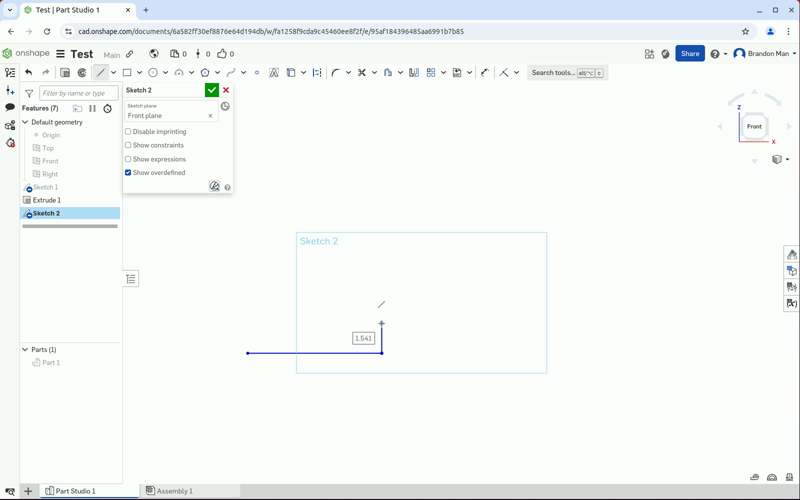
scroll(-6)
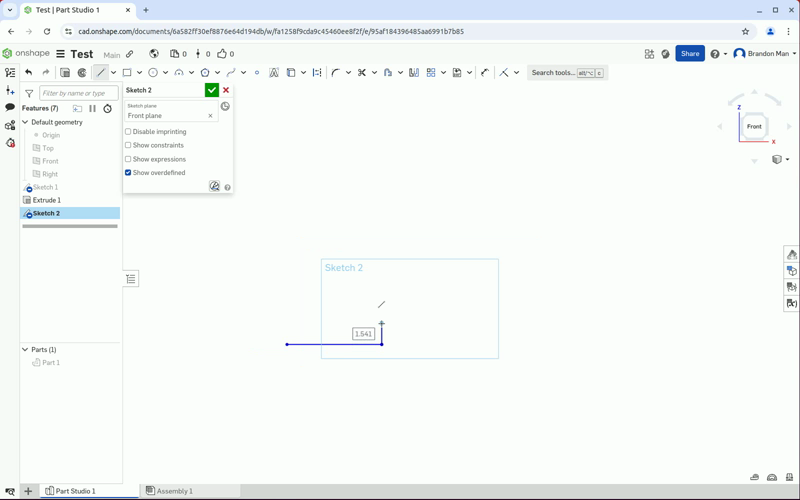
scroll(-6)
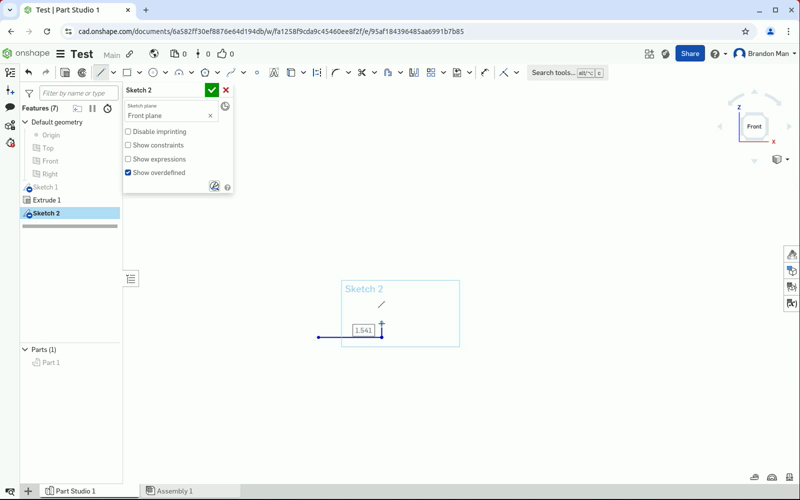
scroll(-6)
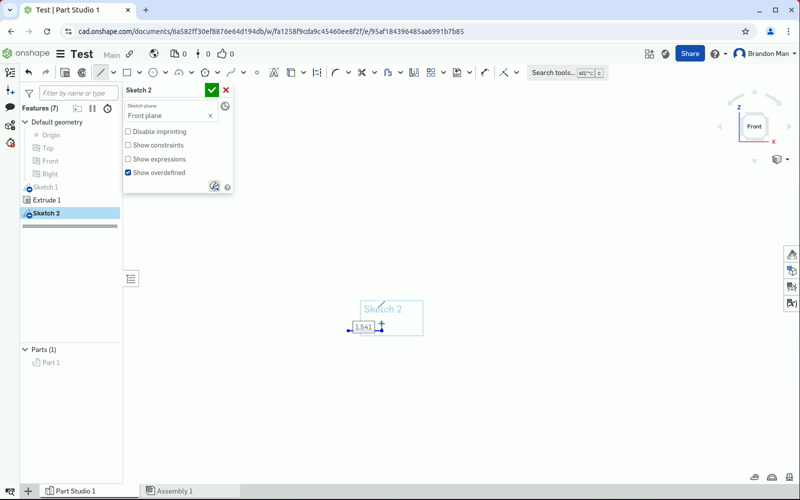
key_up(shift)
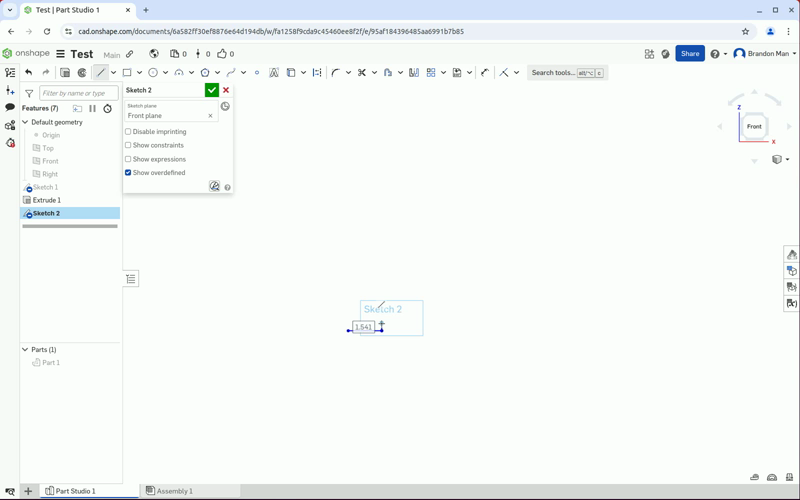
key_down(shift)
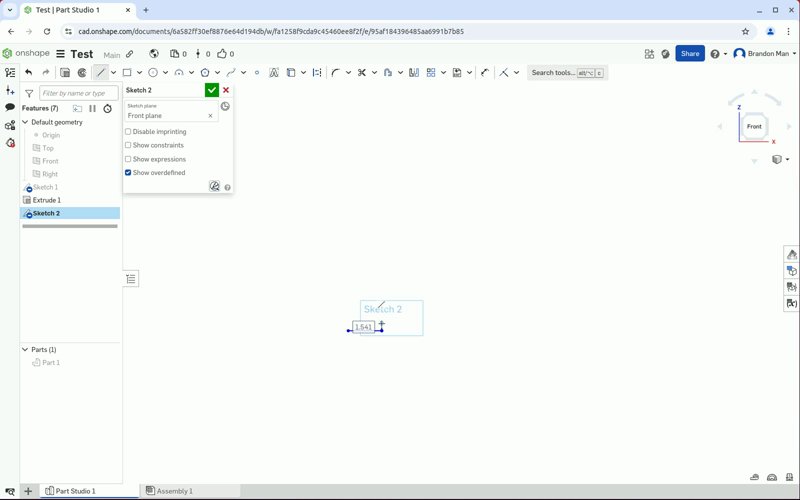
mouse_move(411, 323)
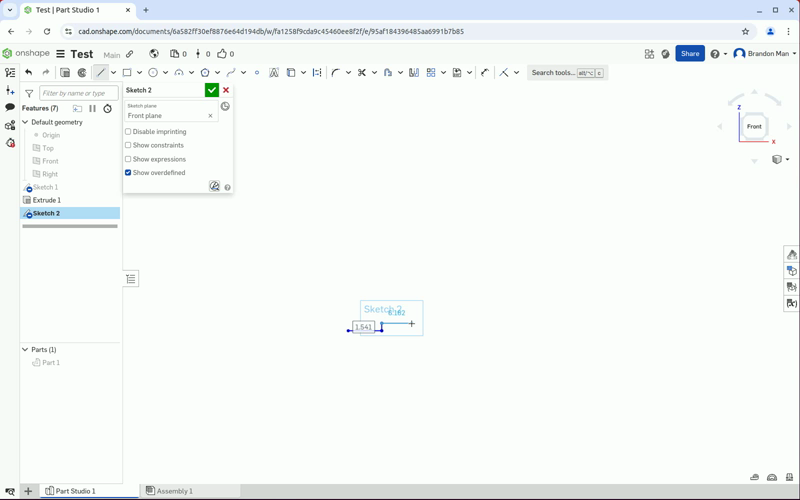
mouse_move(355, 323)
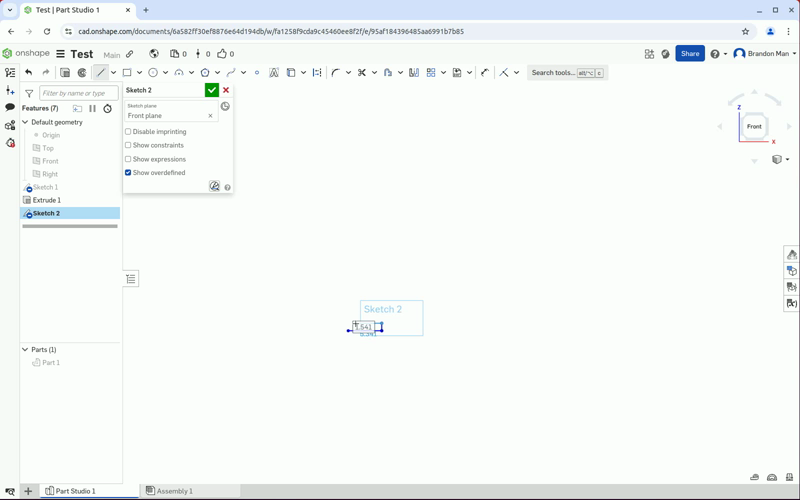
click(355, 323)
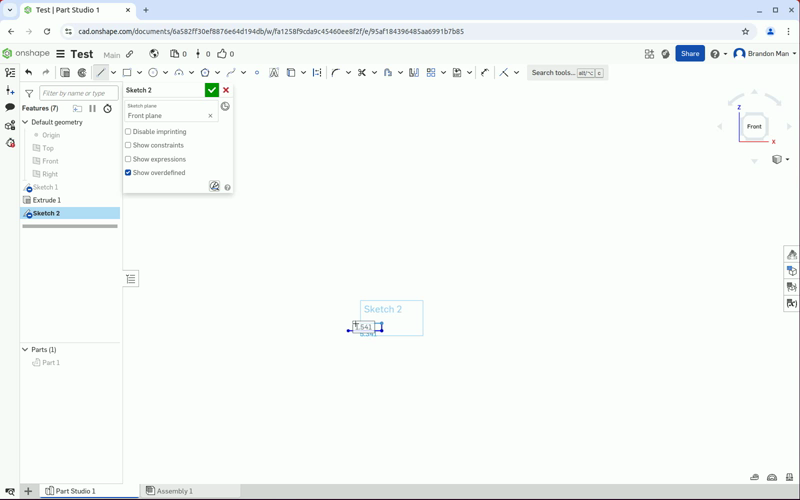
key_up(shift)
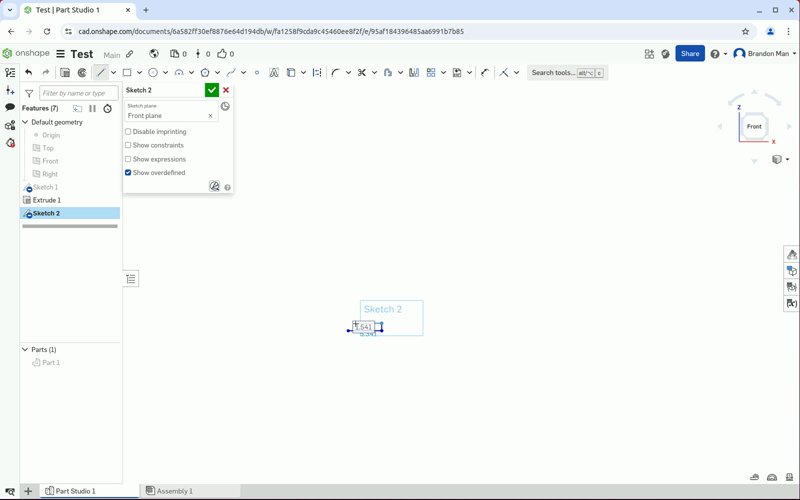
key_down(shift)
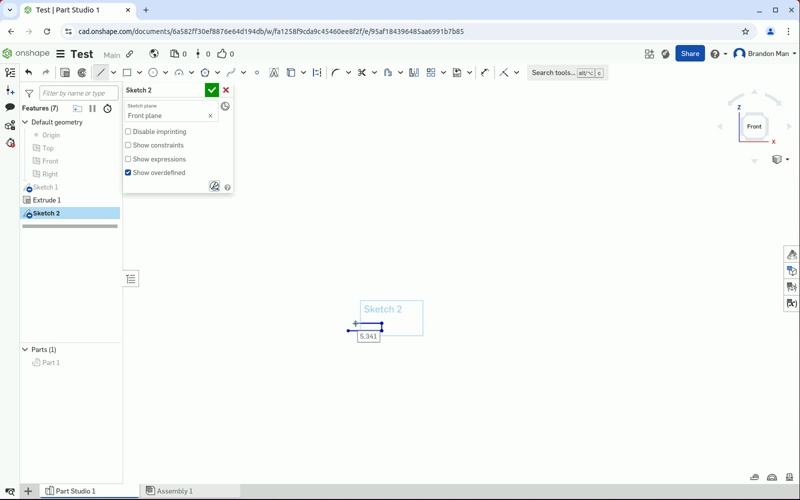
mouse_move(385, 323)
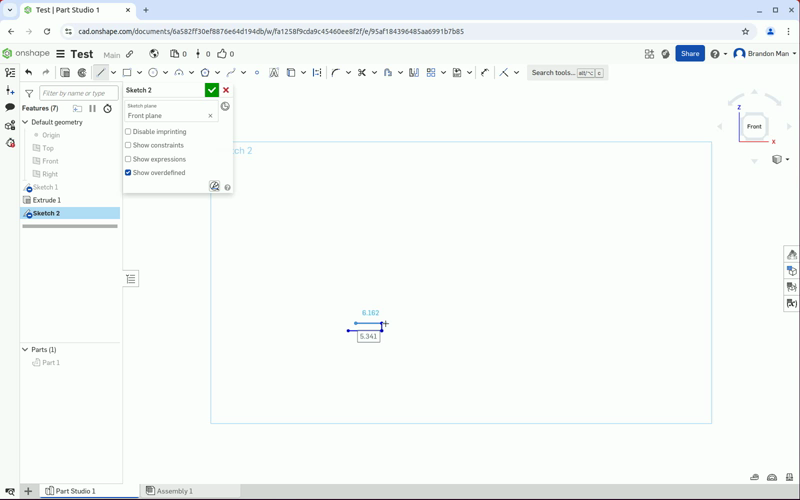
mouse_move(355, 297)
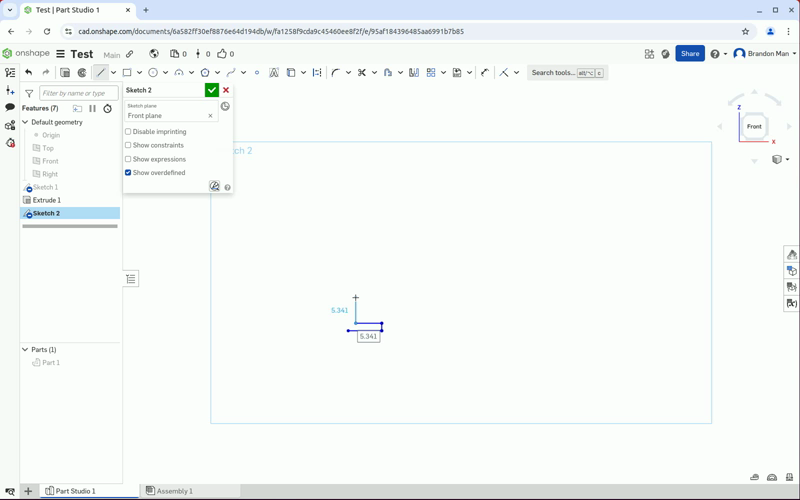
click(355, 297)
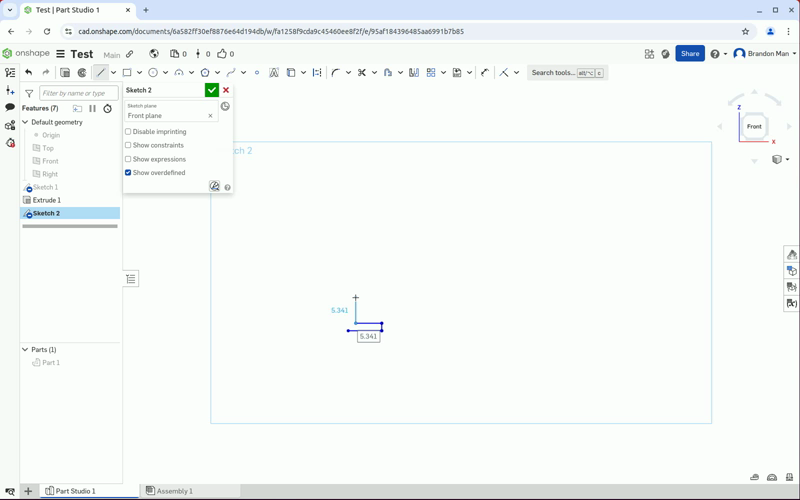
key_up(shift)
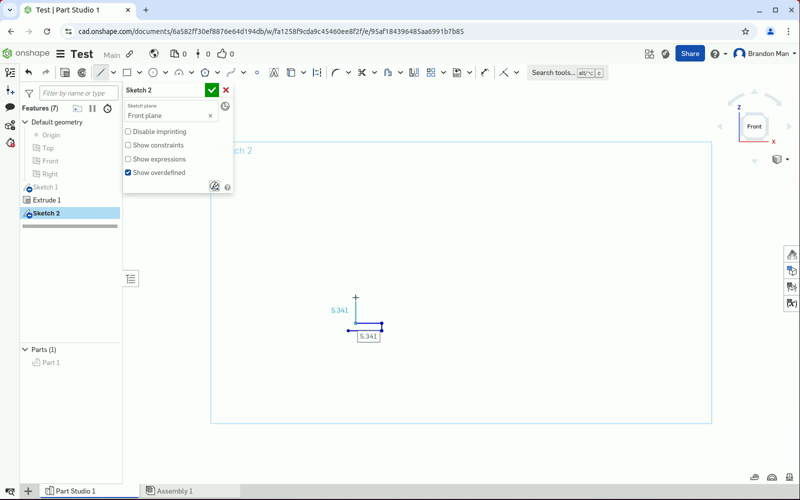
key_down(shift)
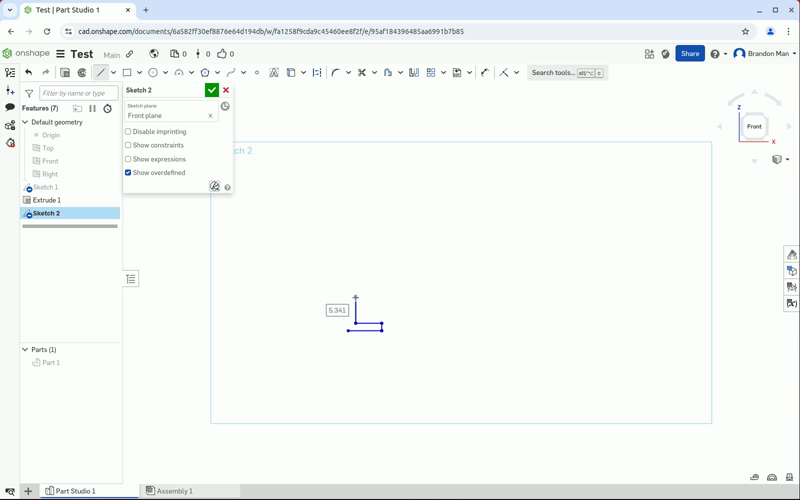
mouse_move(385, 297)
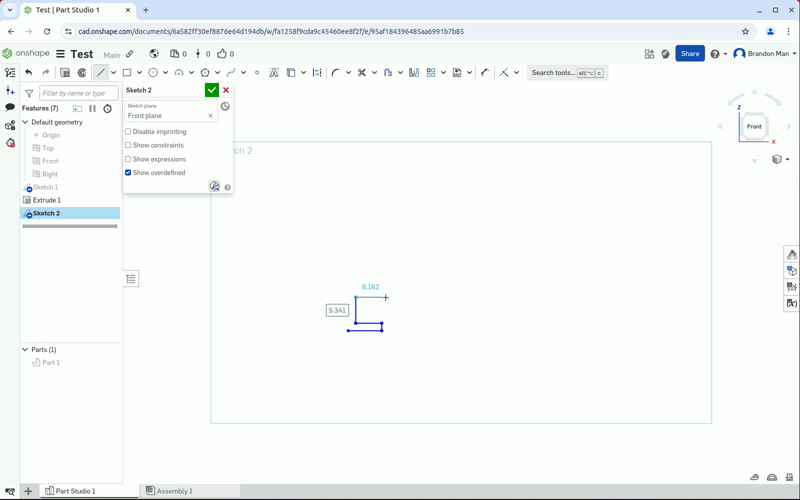
mouse_move(348, 297)
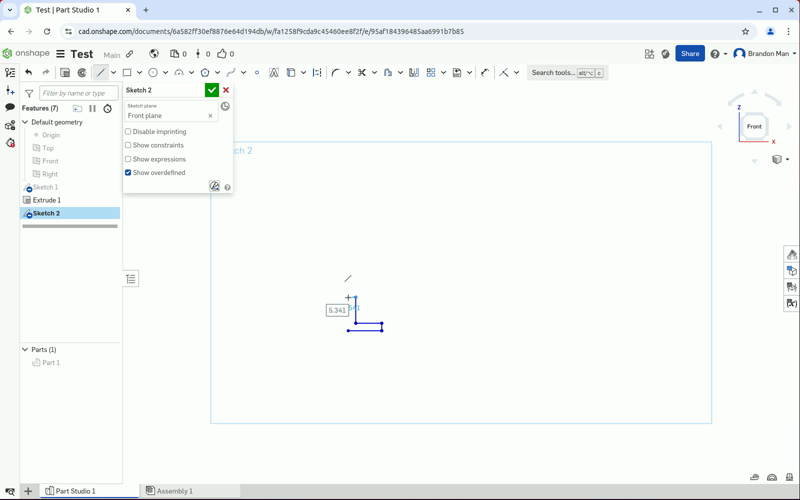
scroll(6)
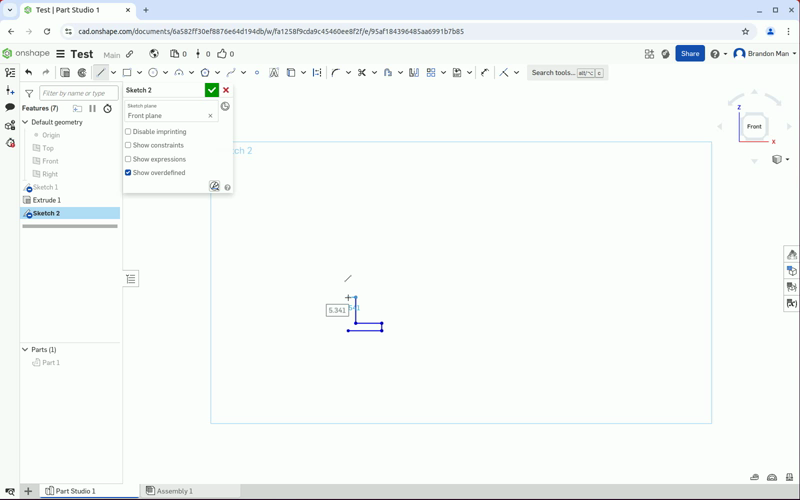
scroll(6)
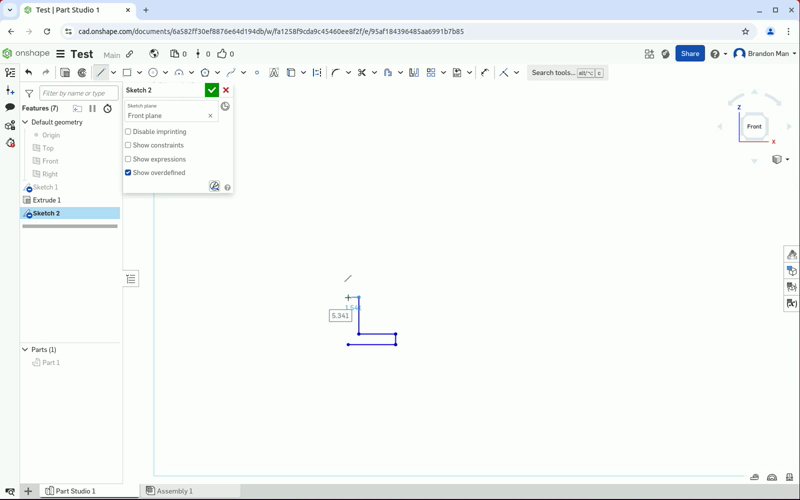
scroll(6)
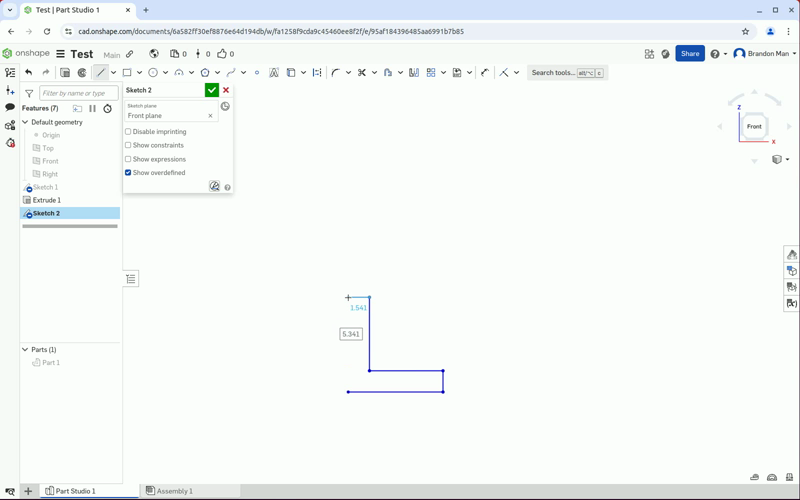
scroll(6)
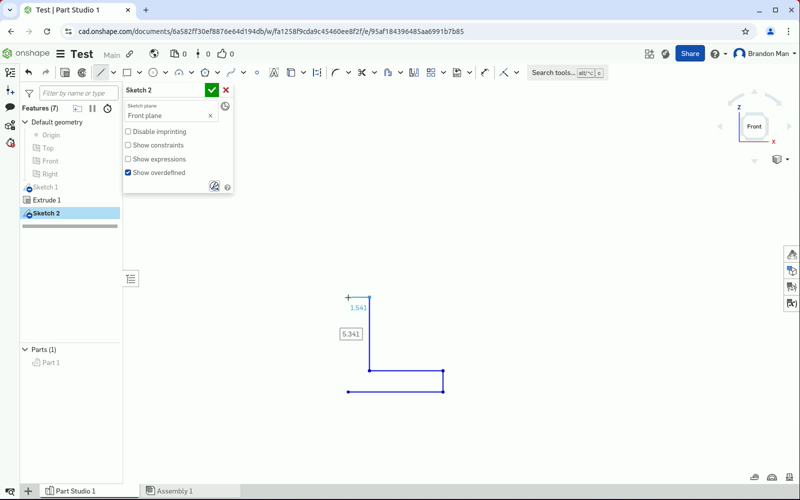
scroll(6)
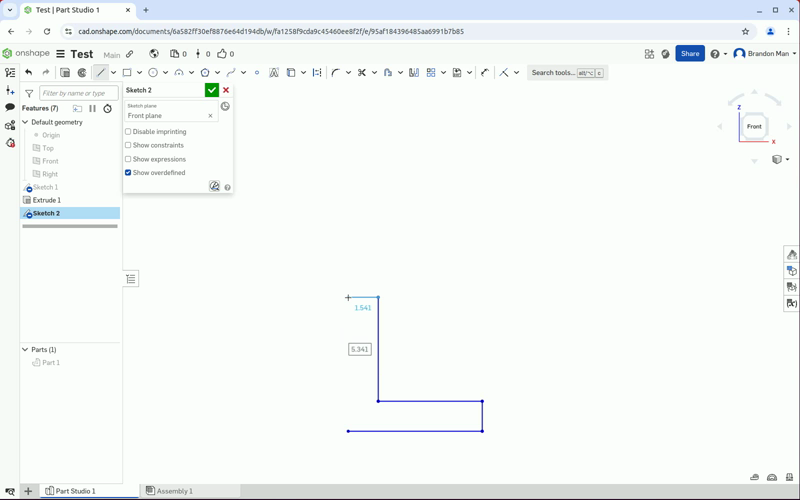
scroll(6)
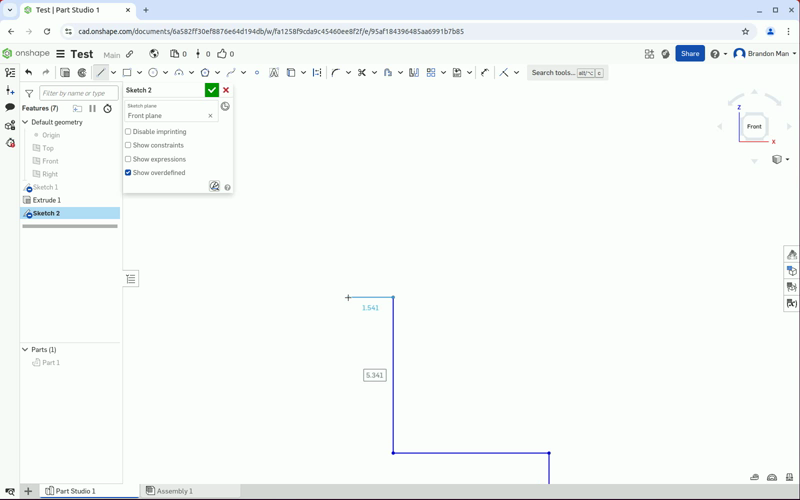
scroll(6)
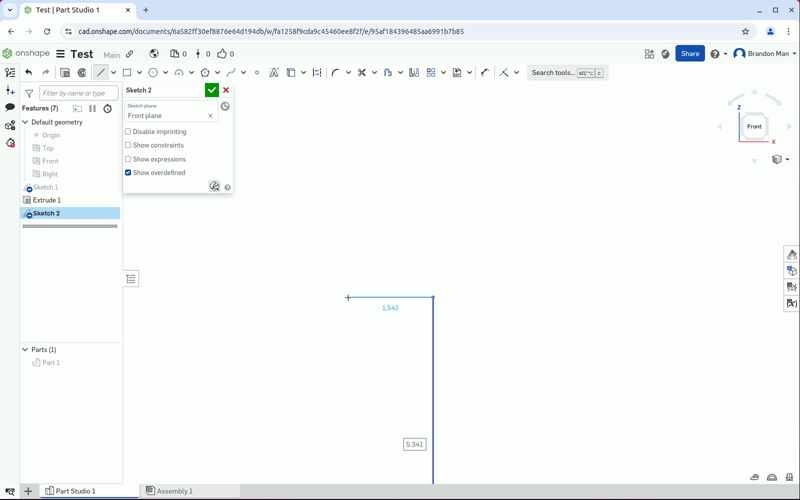
click(348, 297)
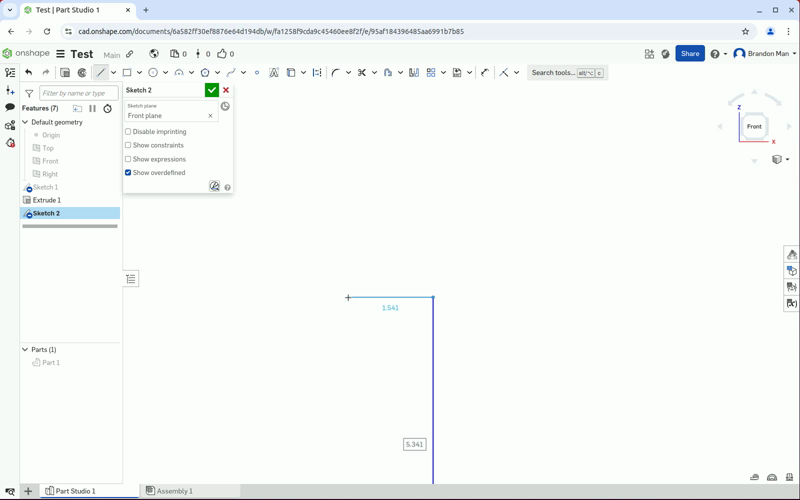
scroll(-6)
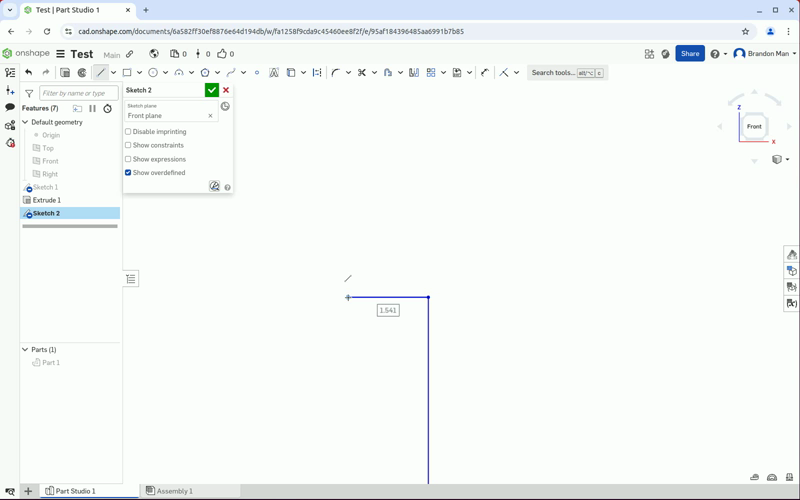
scroll(-6)
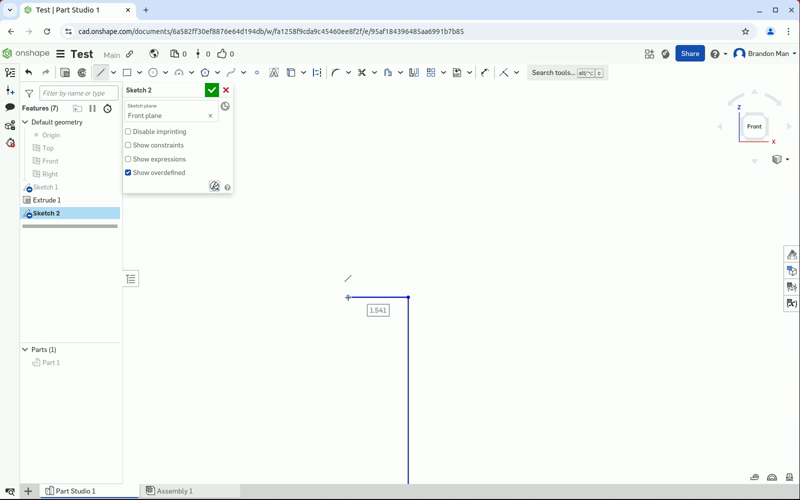
scroll(-6)
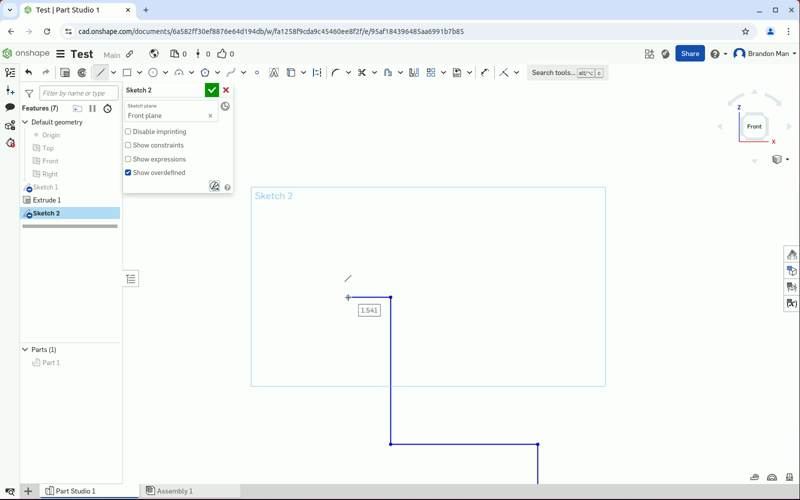
scroll(-6)
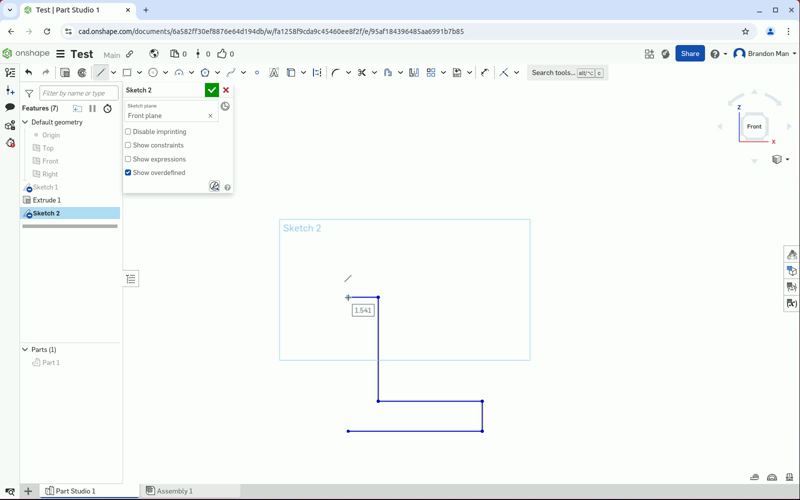
scroll(-6)
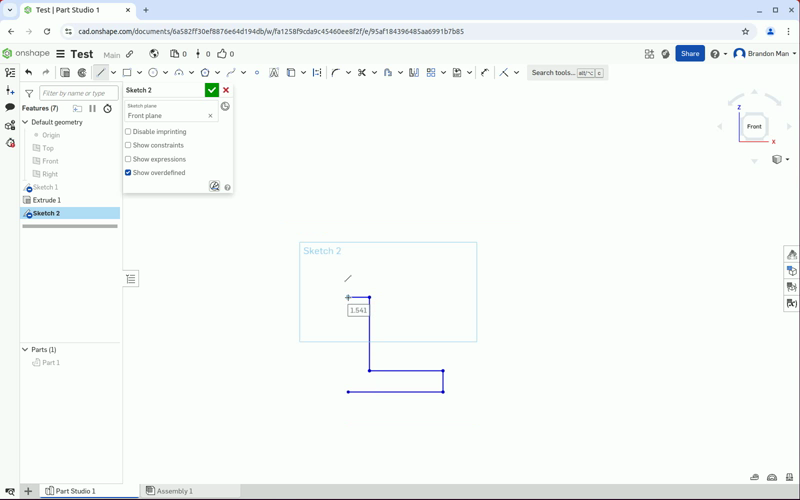
scroll(-6)
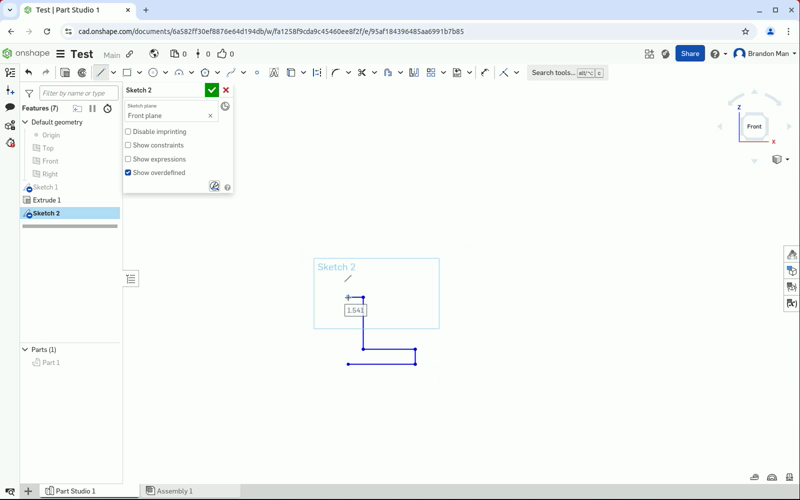
scroll(-6)
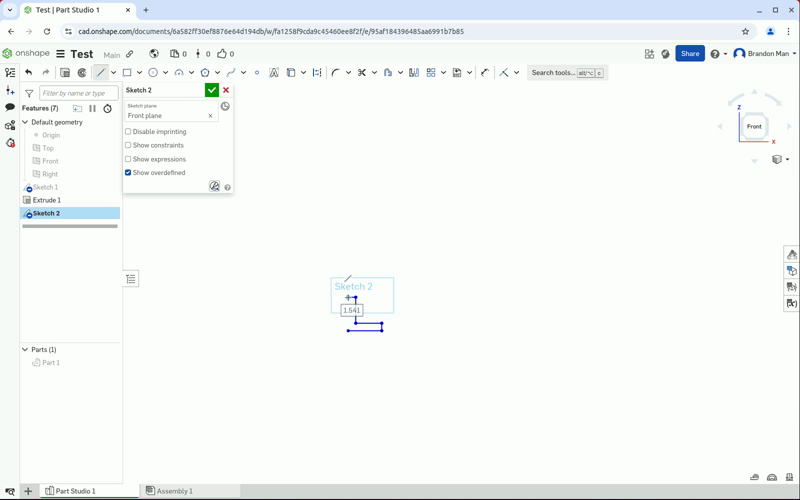
key_up(shift)
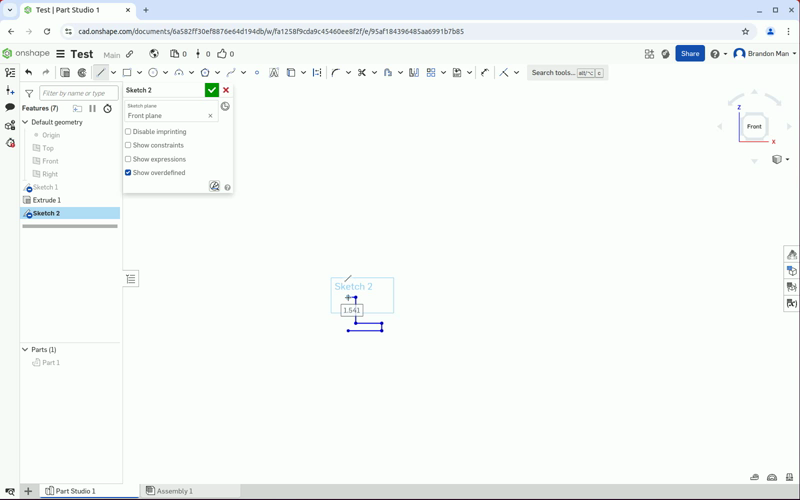
mouse_move(378, 297)
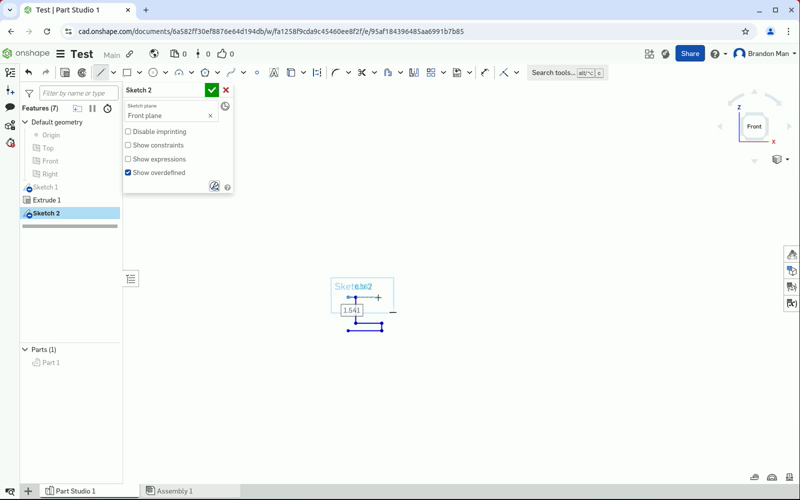
key_down(shift)
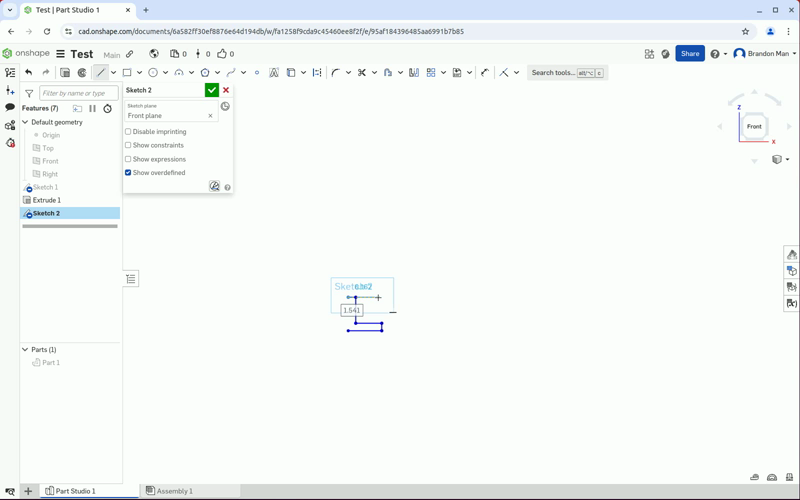
mouse_move(348, 330)
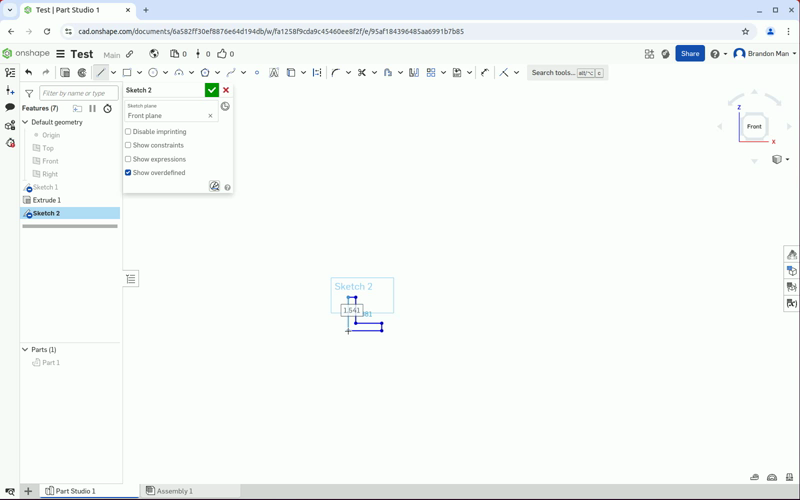
key_up(shift)
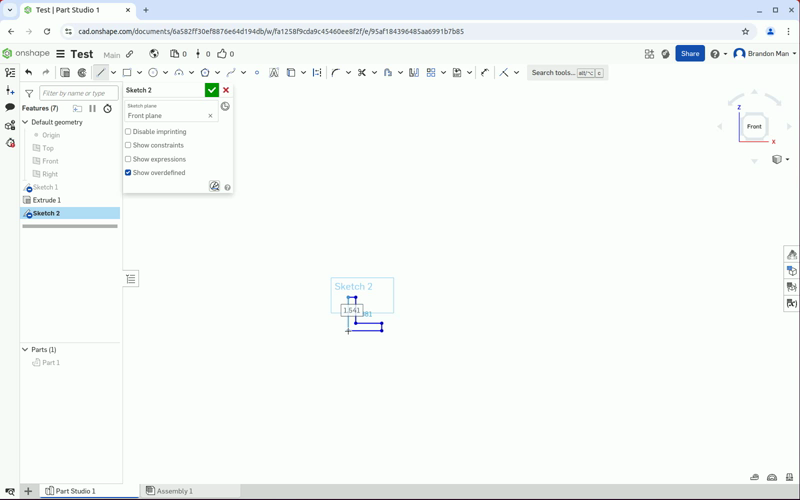
click(348, 330)
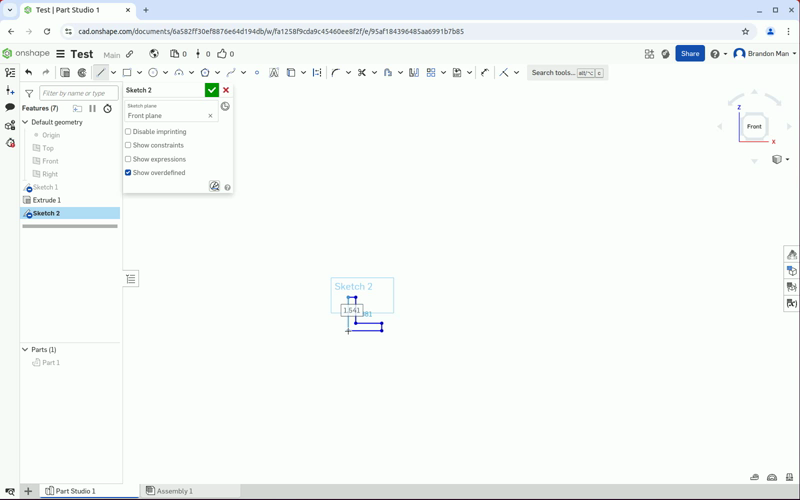
key(esc)
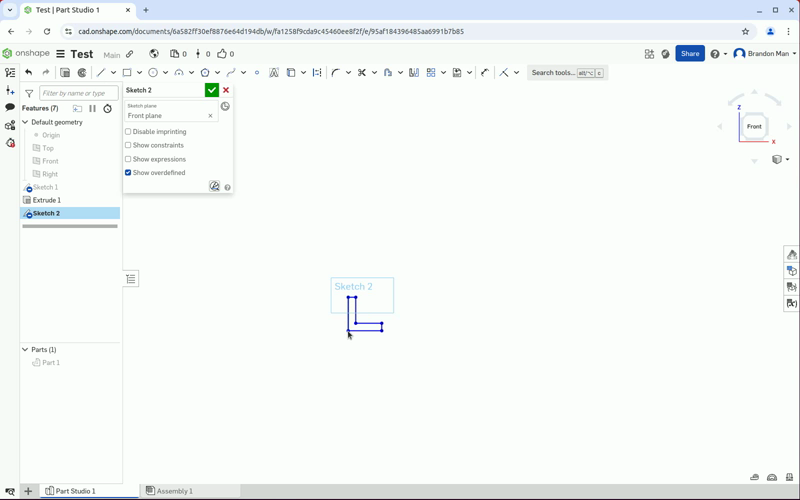
mouse_move(352, 305)
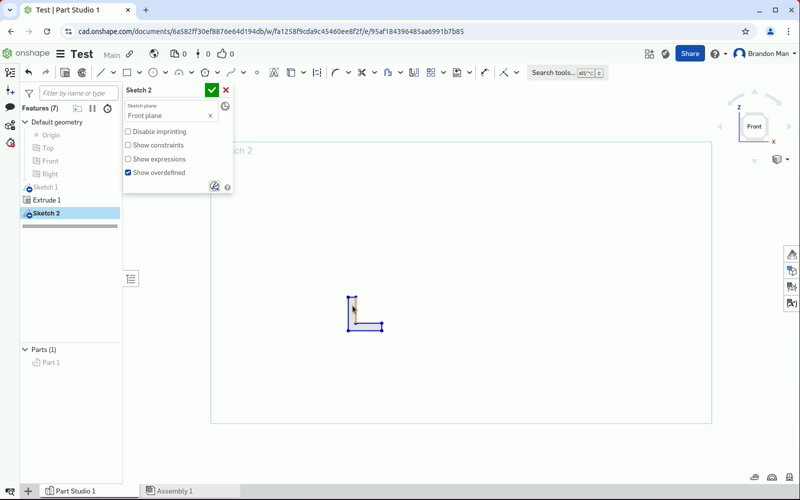
scroll(6)
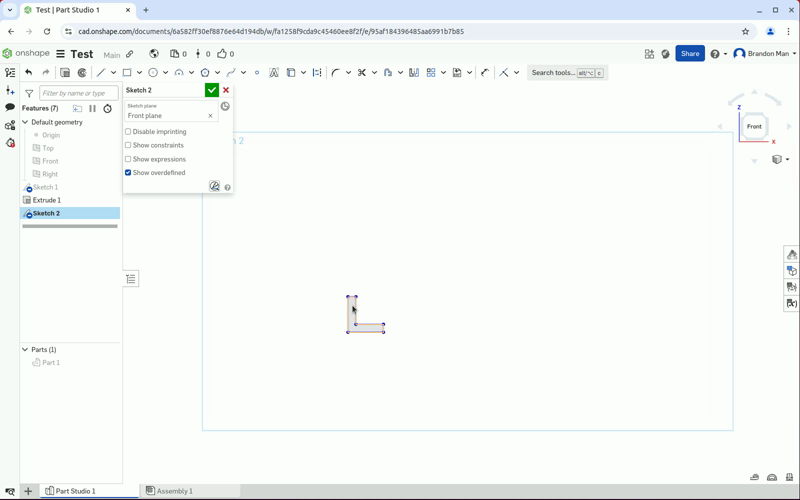
scroll(6)
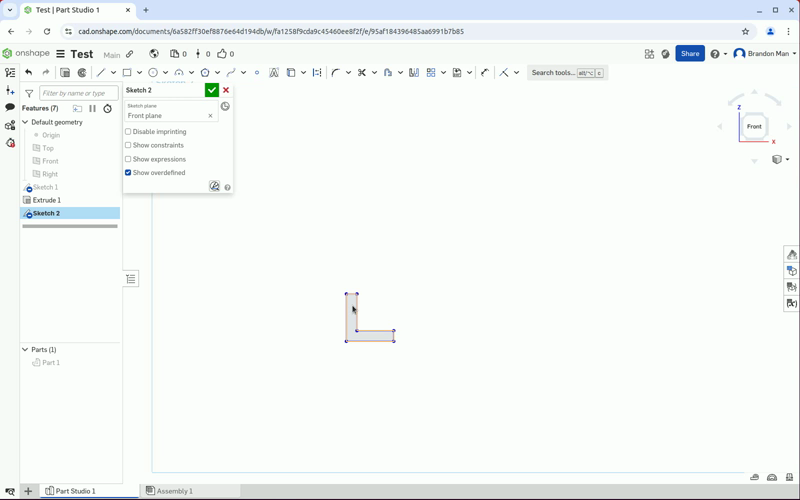
scroll(6)
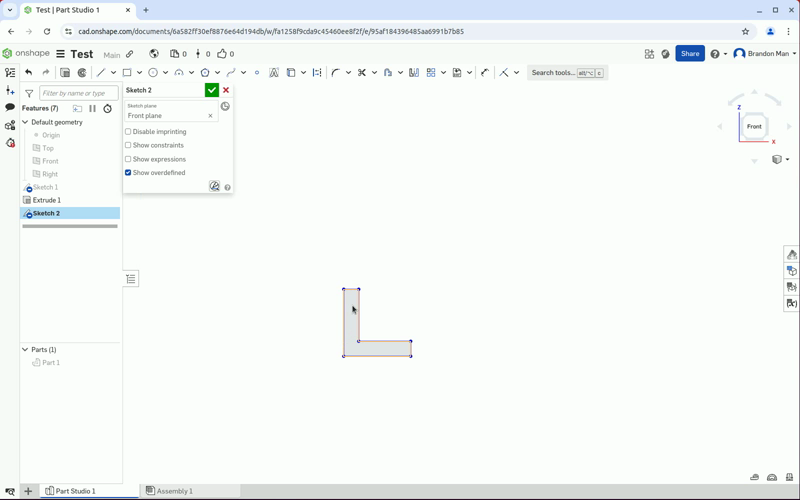
scroll(6)
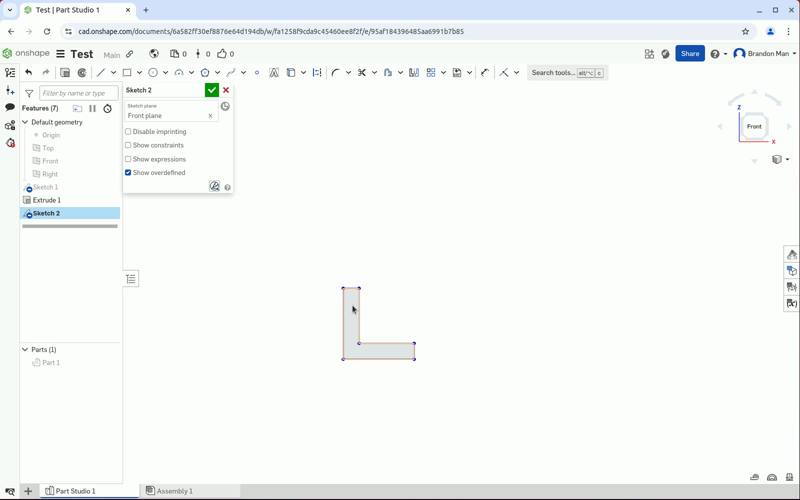
scroll(6)
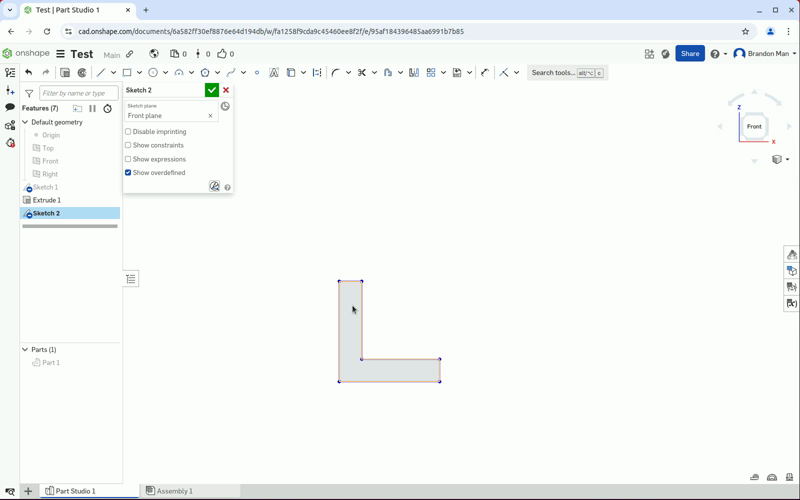
scroll(6)
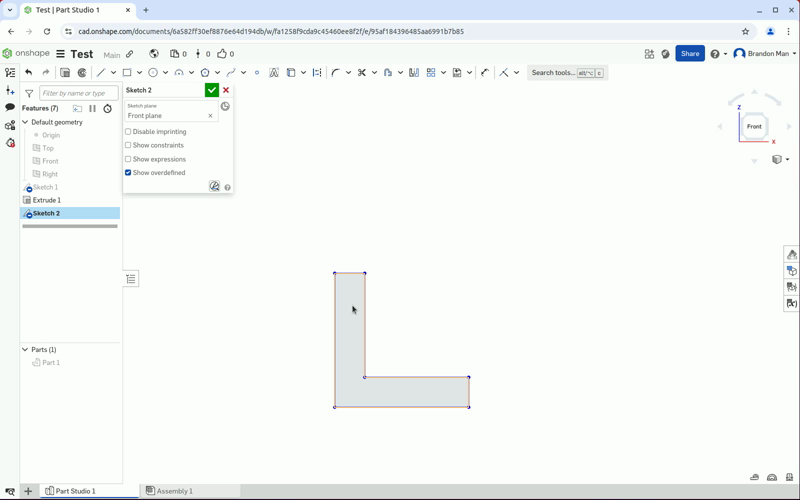
scroll(6)
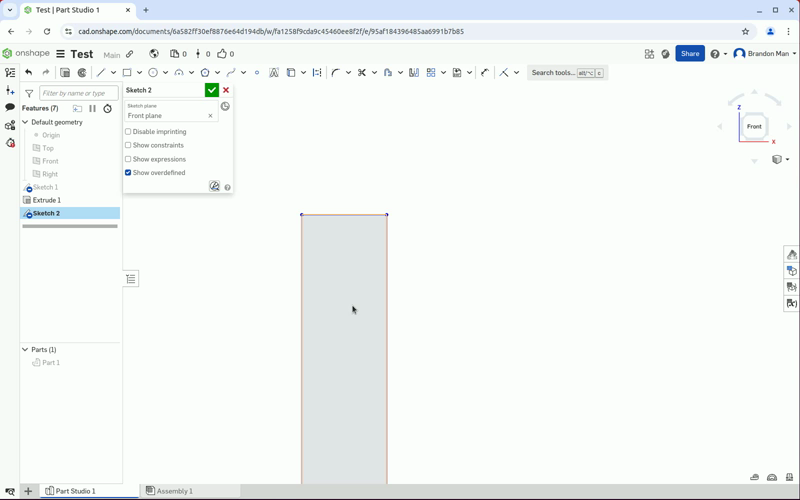
click(352, 305)
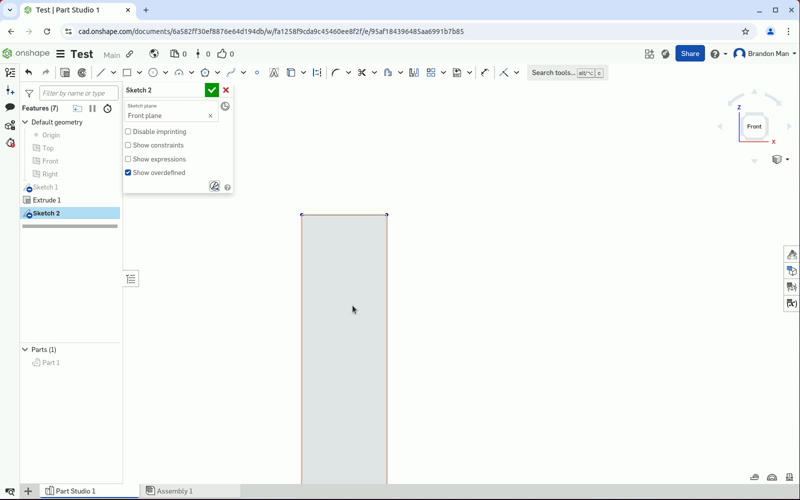
scroll(-6)
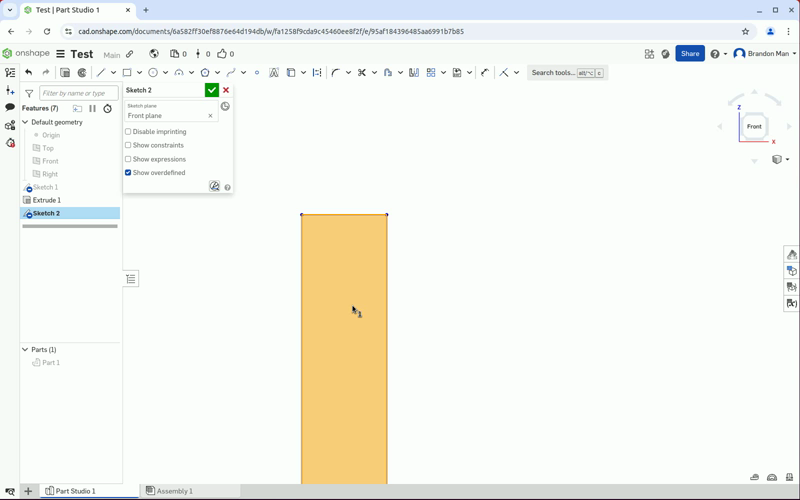
scroll(-6)
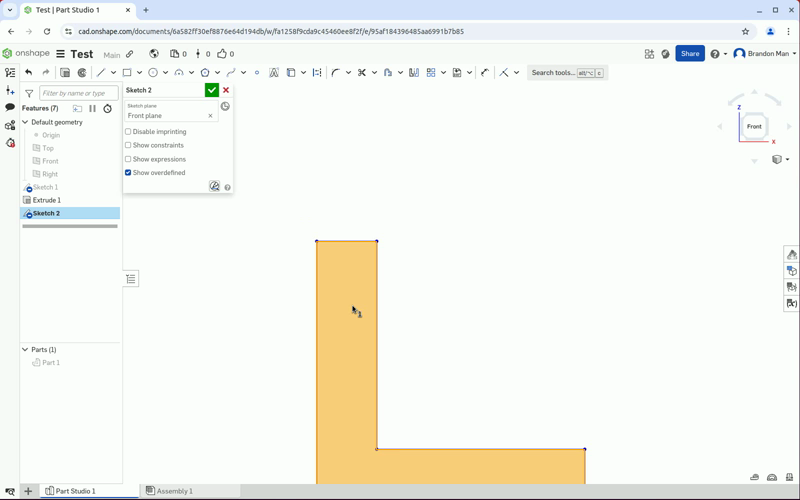
scroll(-6)
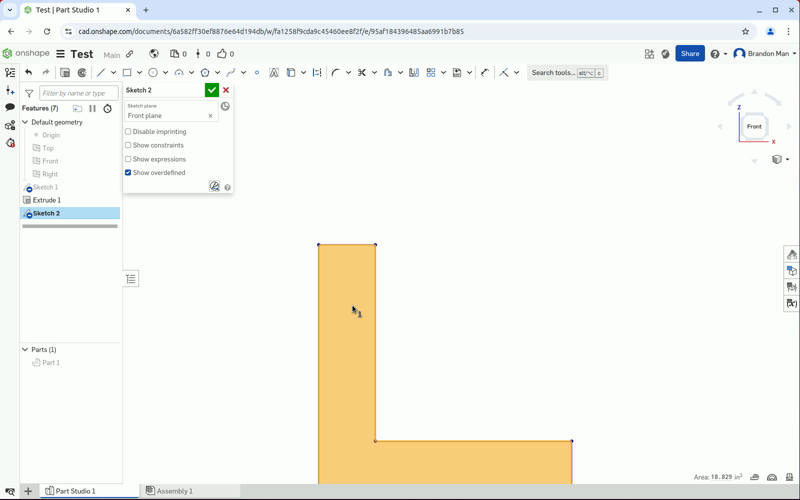
scroll(-6)
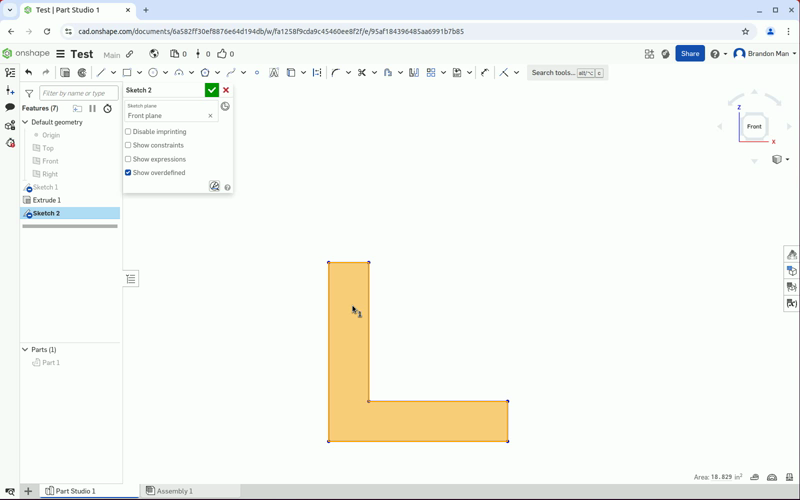
scroll(-6)
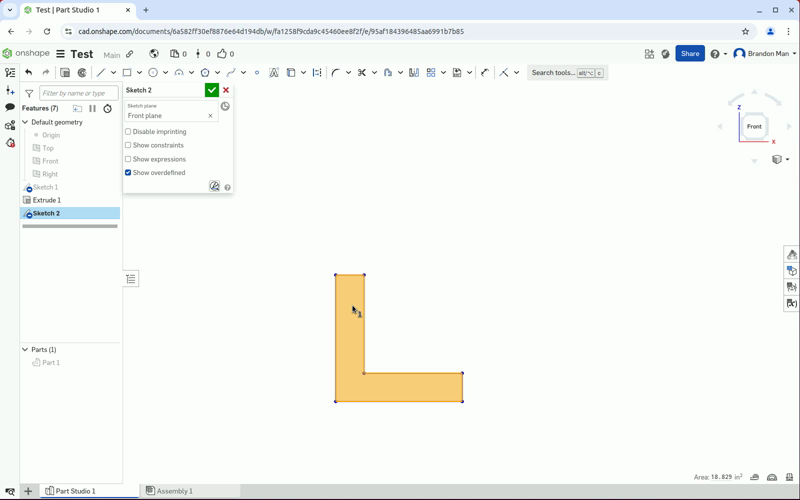
scroll(-6)
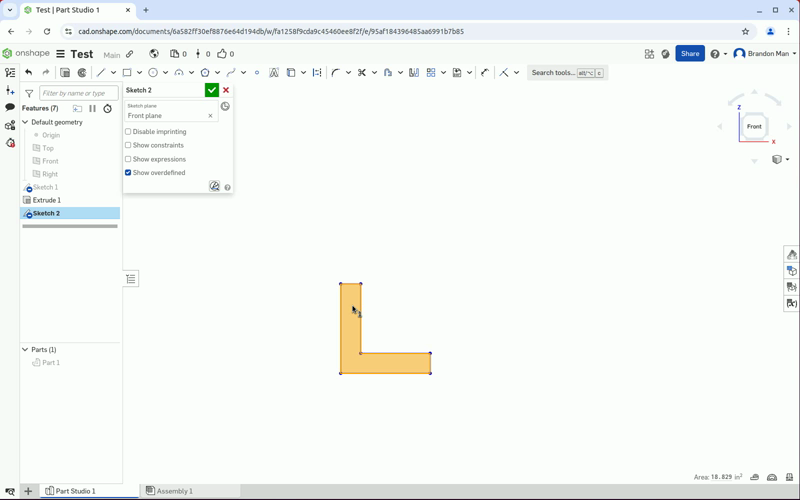
scroll(-6)
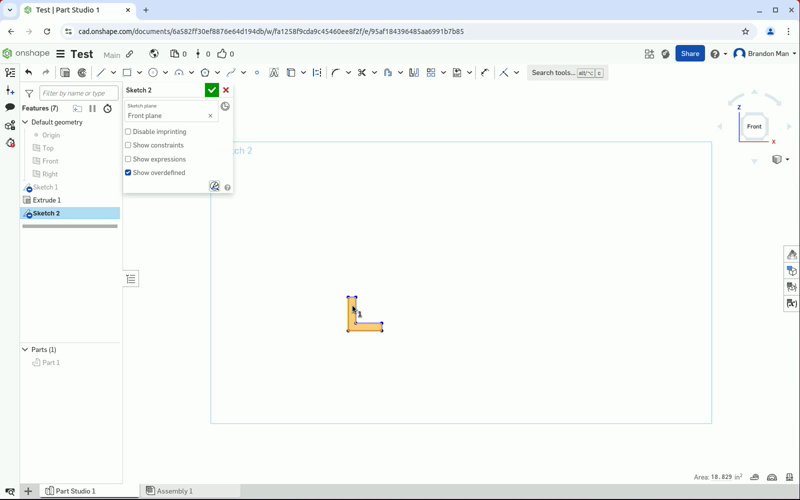
mouse_move(73, 352)
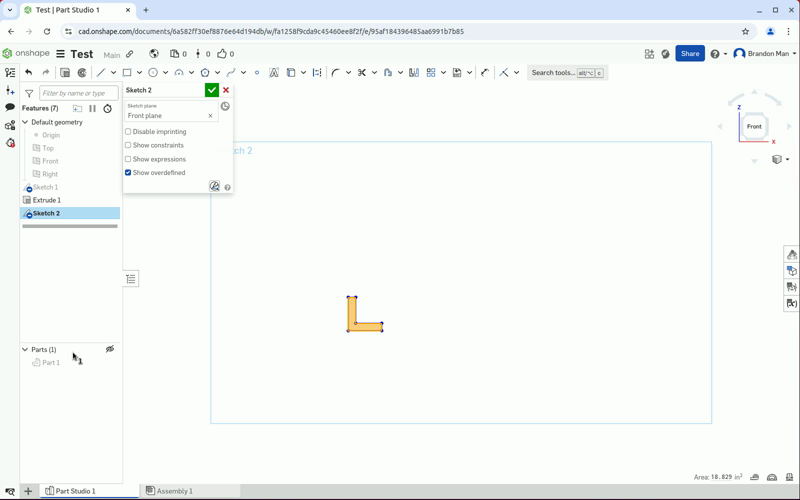
key(shift+y)
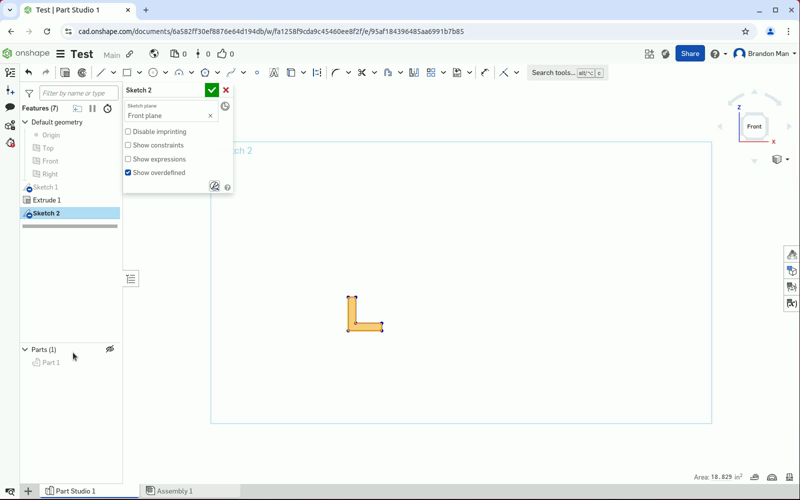
key(shift+e)
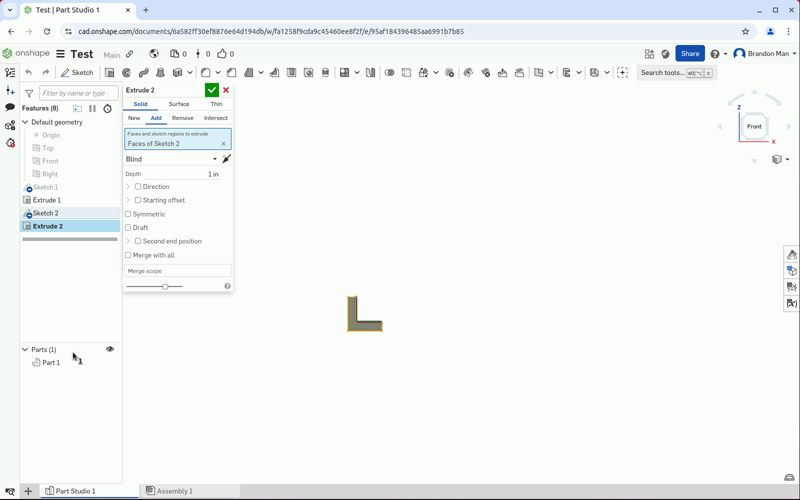
mouse_move(143, 106)
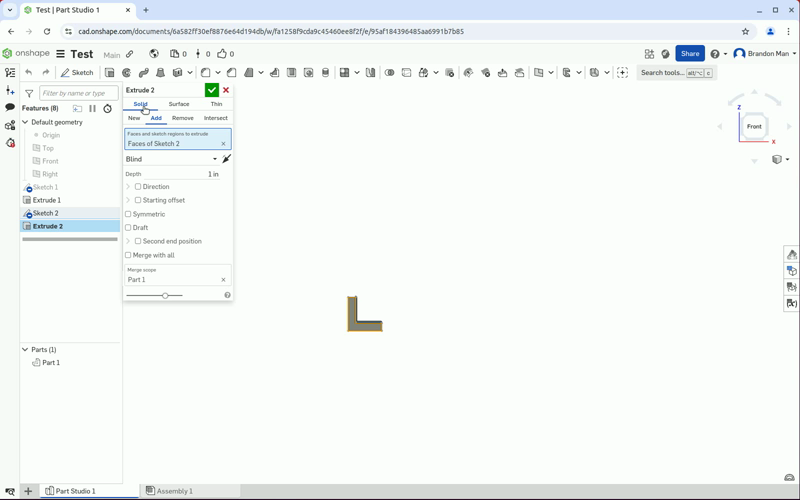
click(143, 106)
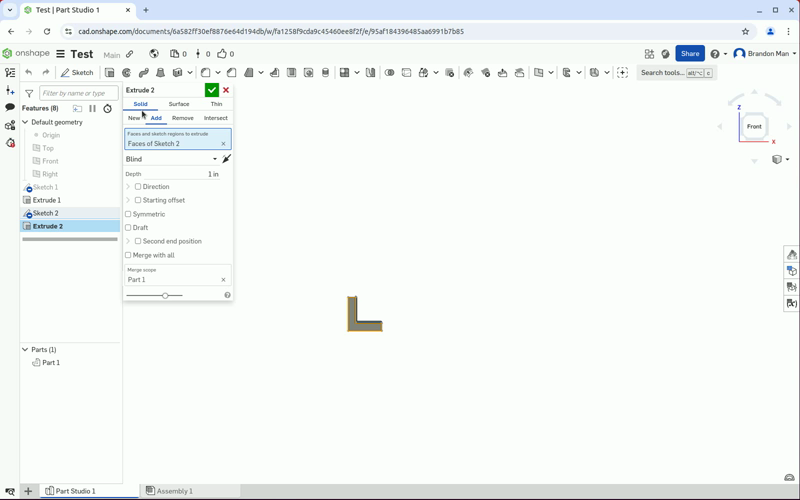
mouse_move(137, 120)
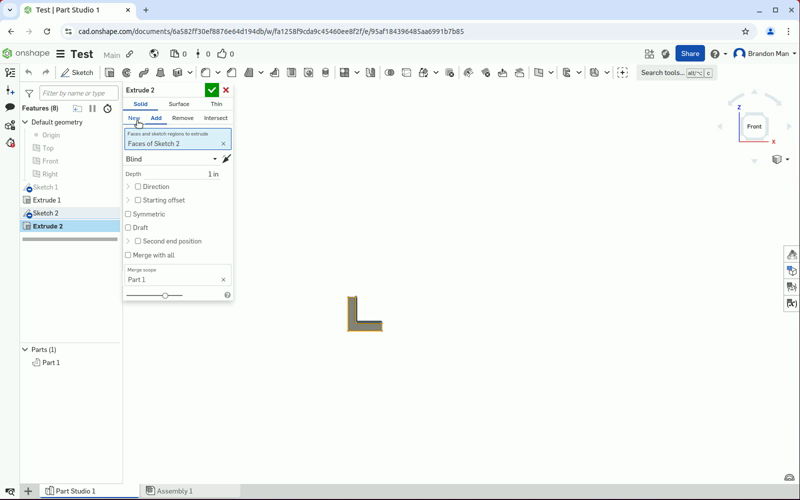
click(137, 120)
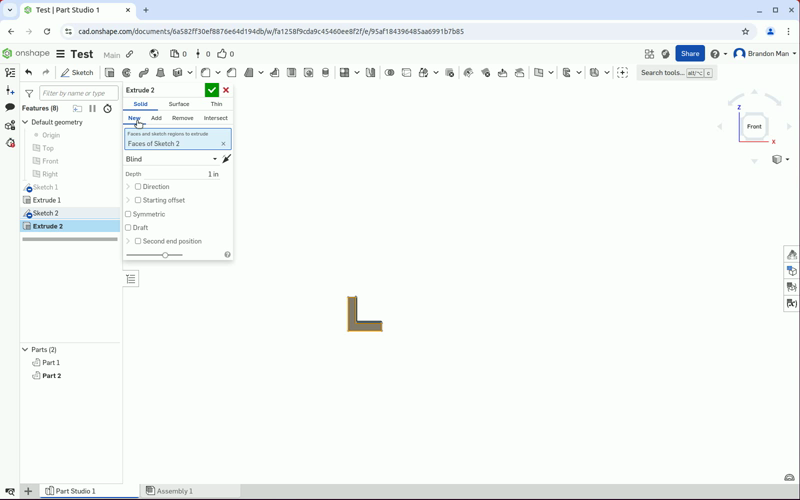
key(tab, 4)
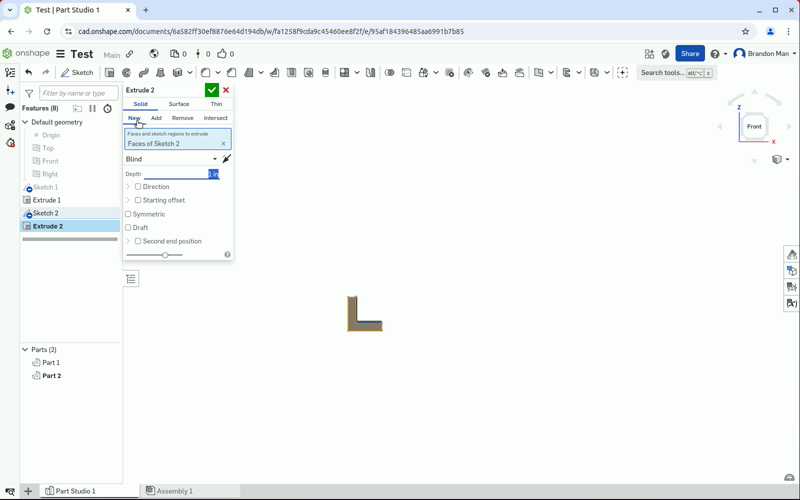
text(-0.241)
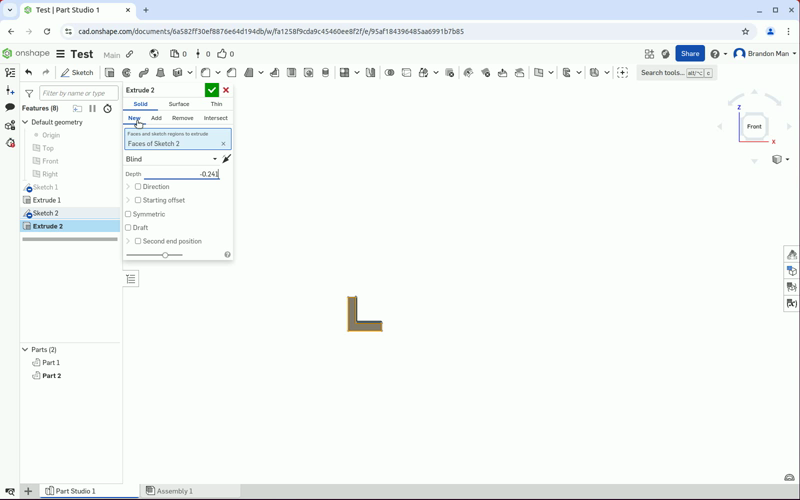
key(enter)
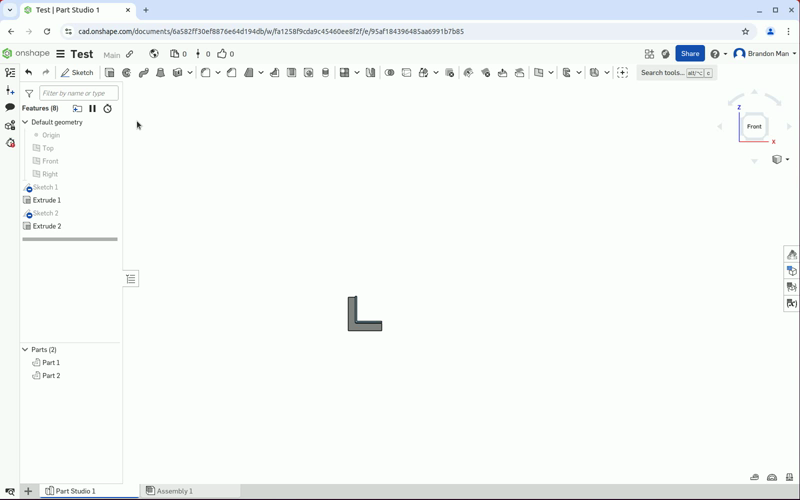
key(shift+h)
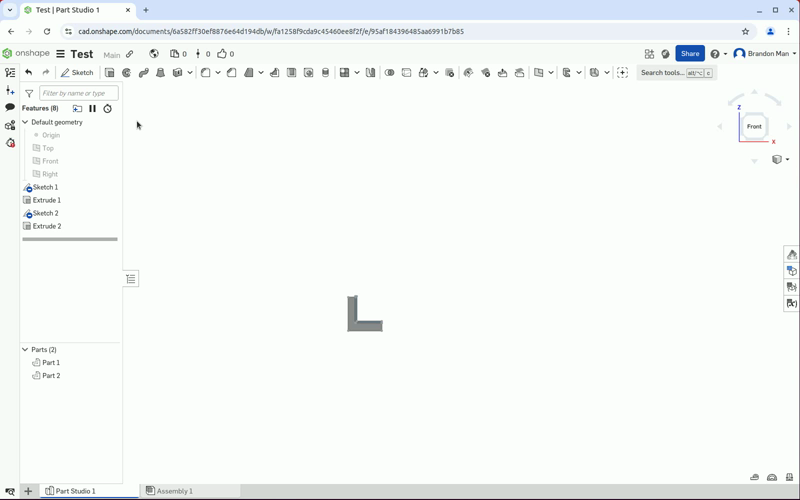
key(shift+h)
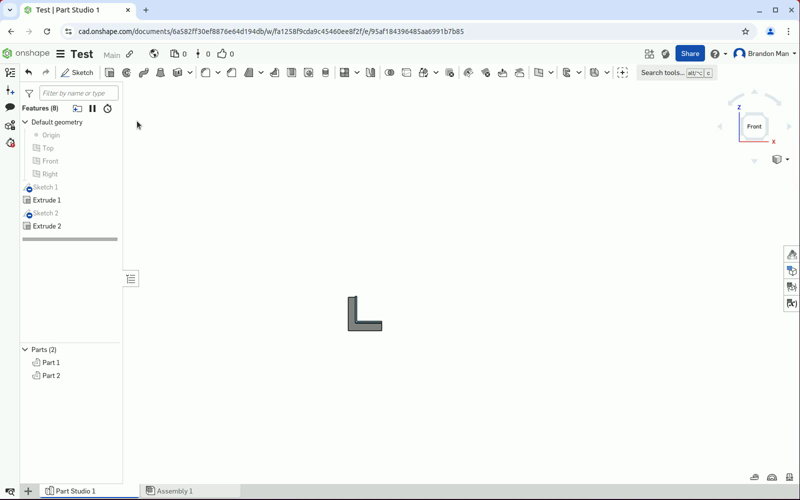
mouse_move(73, 189)
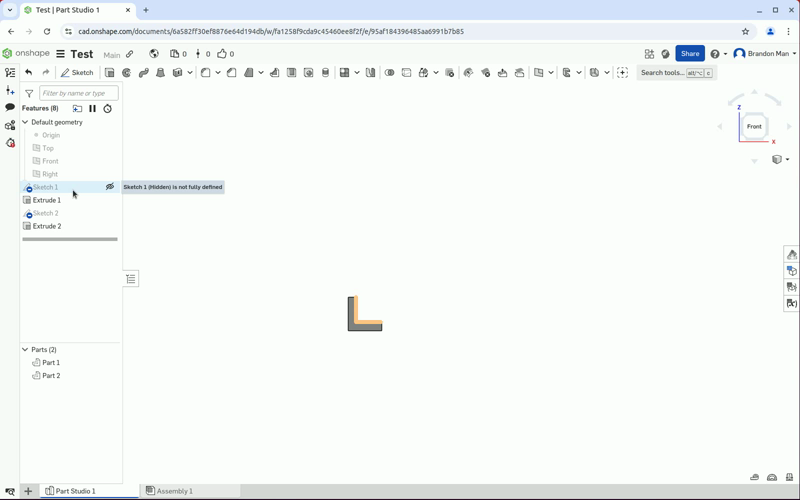
click(73, 189)
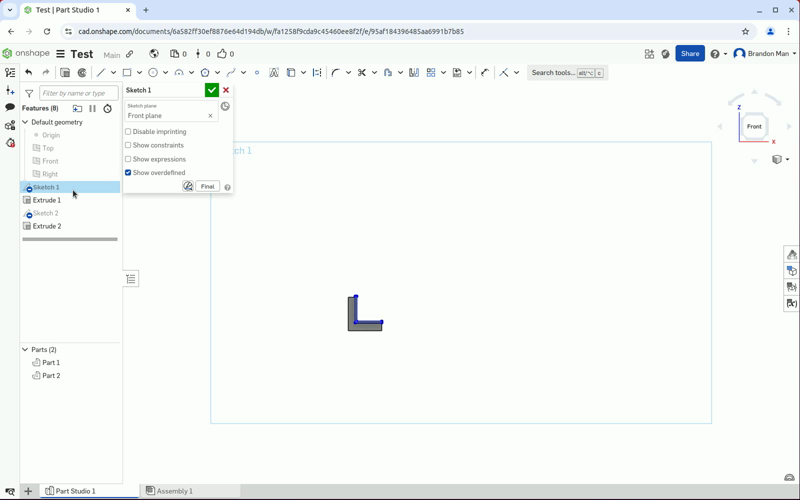
mouse_move(229, 92)
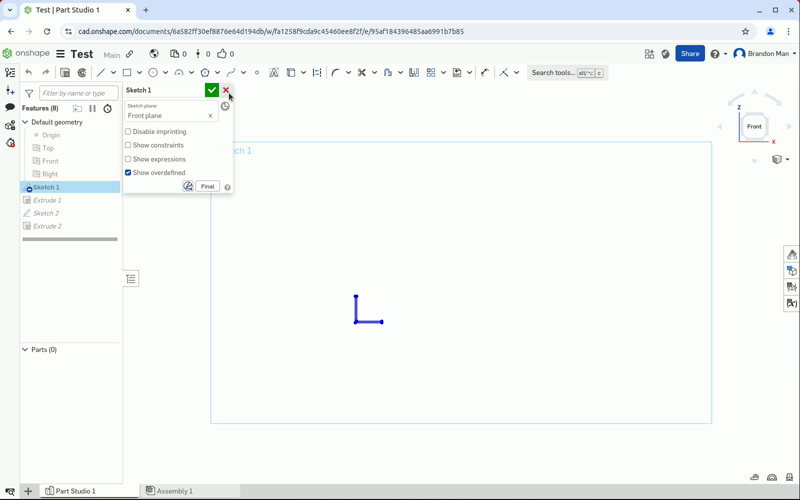
click(229, 92)
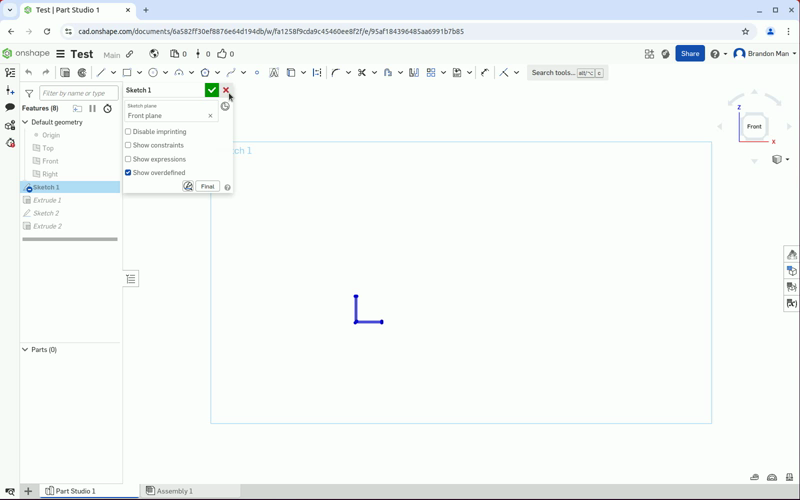
key(shift+s)
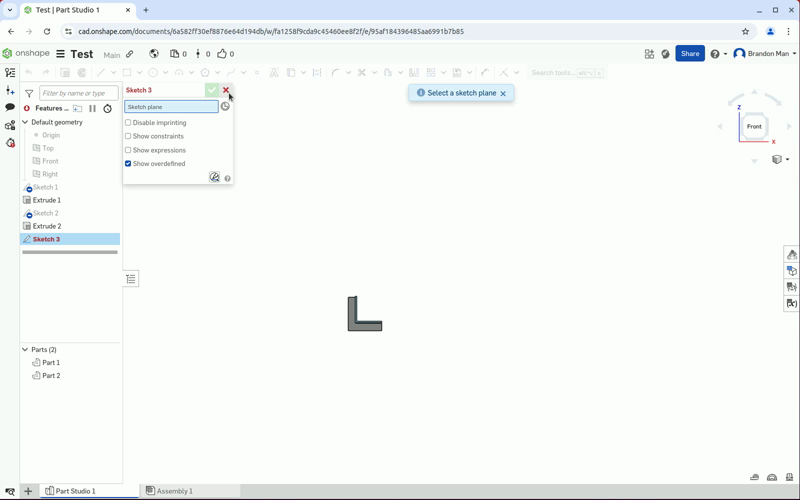
mouse_move(73, 163)
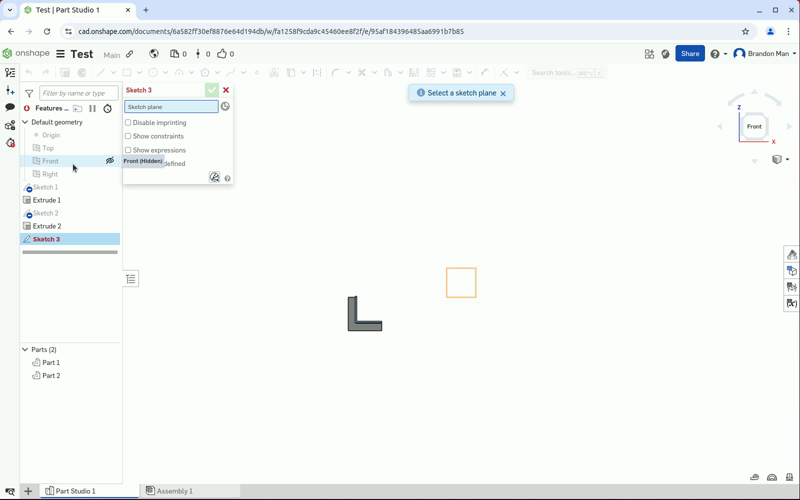
click(73, 163)
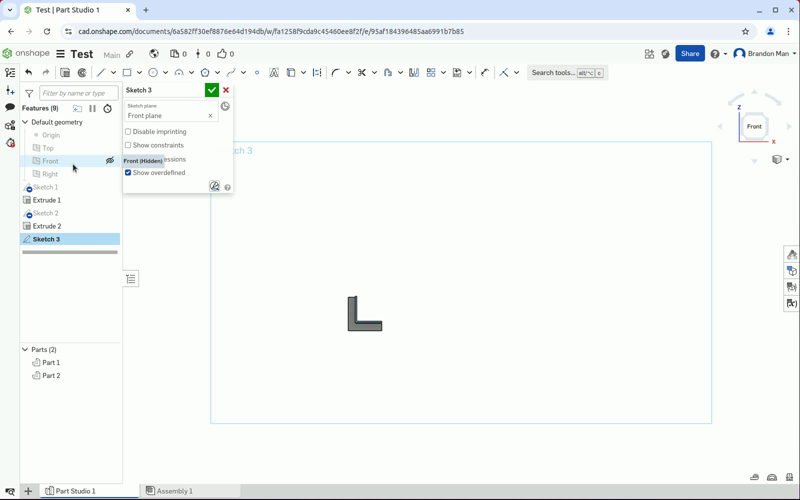
mouse_move(73, 352)
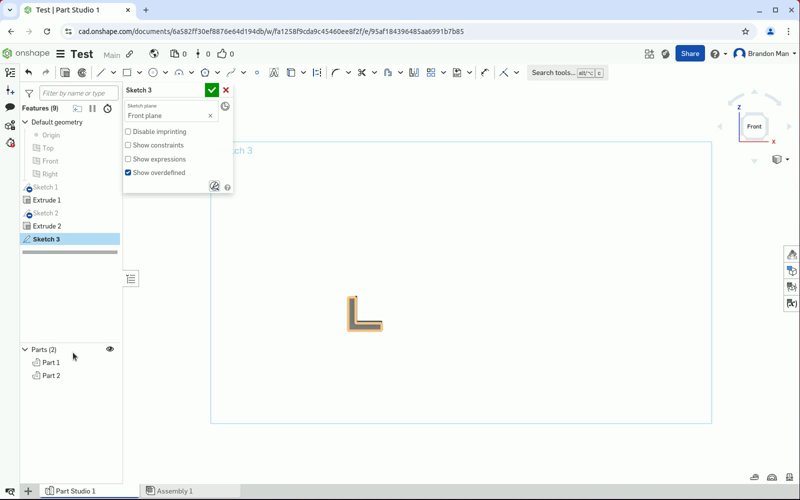
key(y)
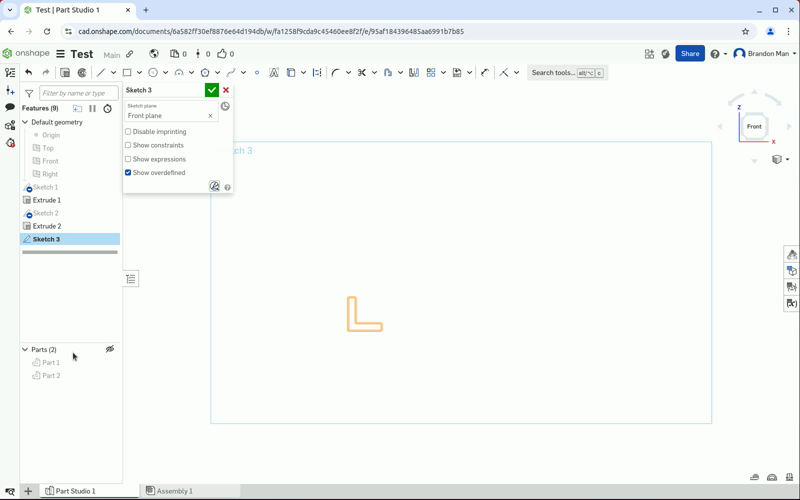
key(l)
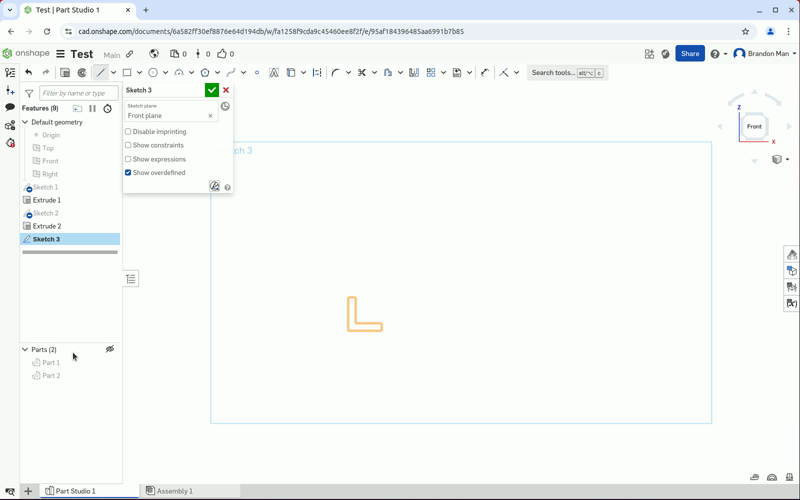
key_down(shift)
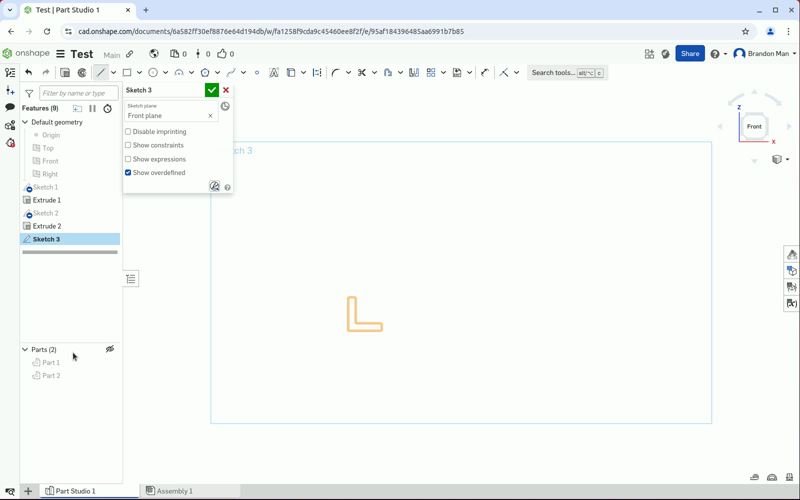
mouse_move(355, 322)
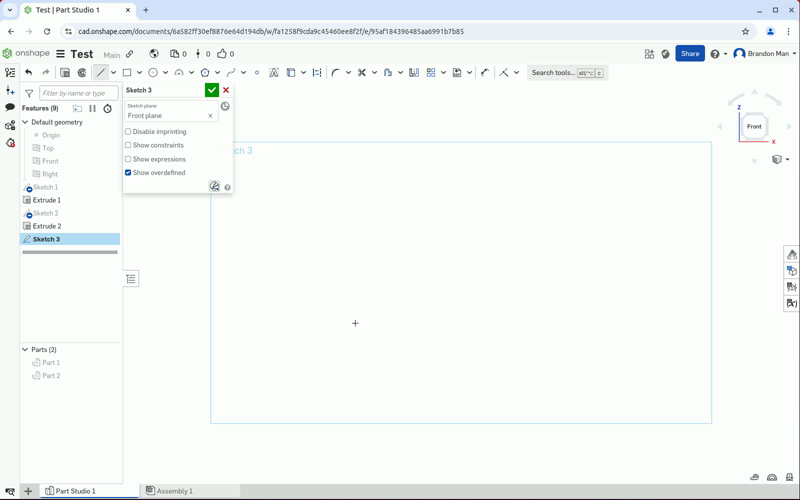
click(355, 322)
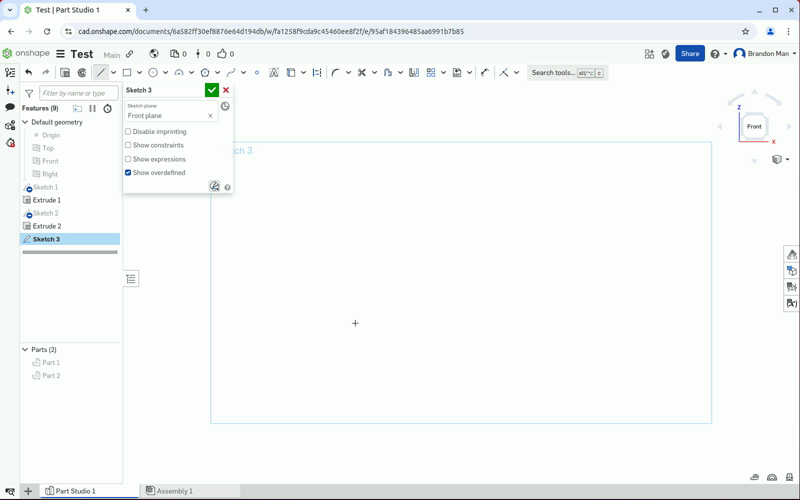
key_up(shift)
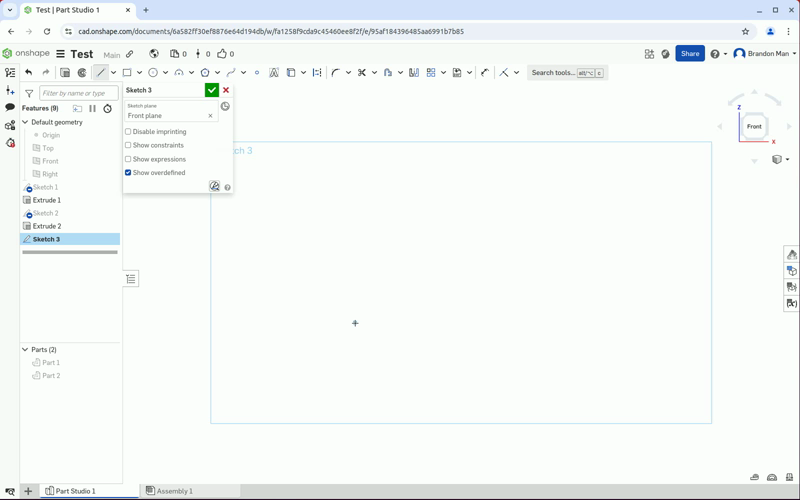
key_down(shift)
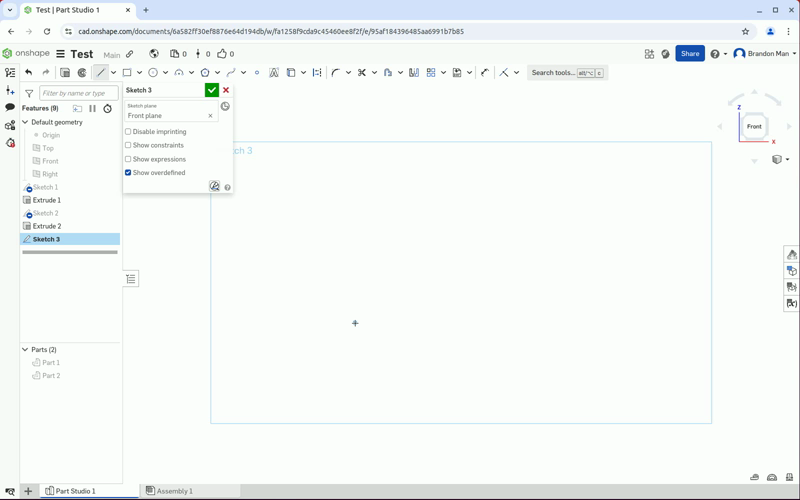
mouse_move(385, 322)
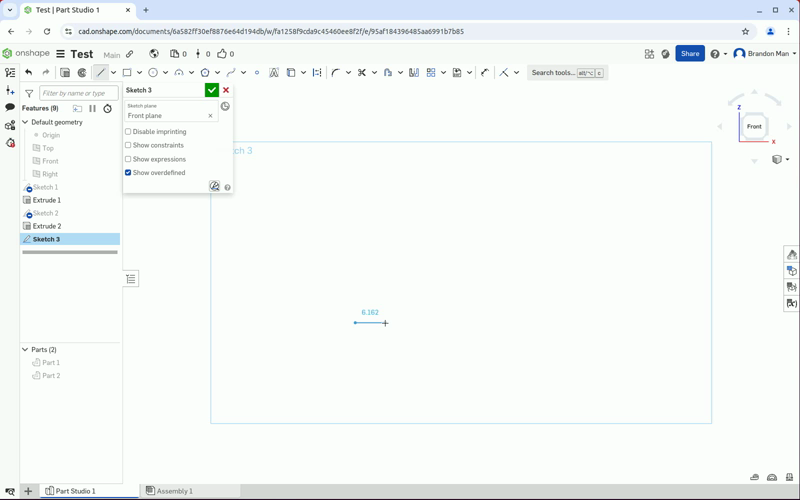
mouse_move(381, 322)
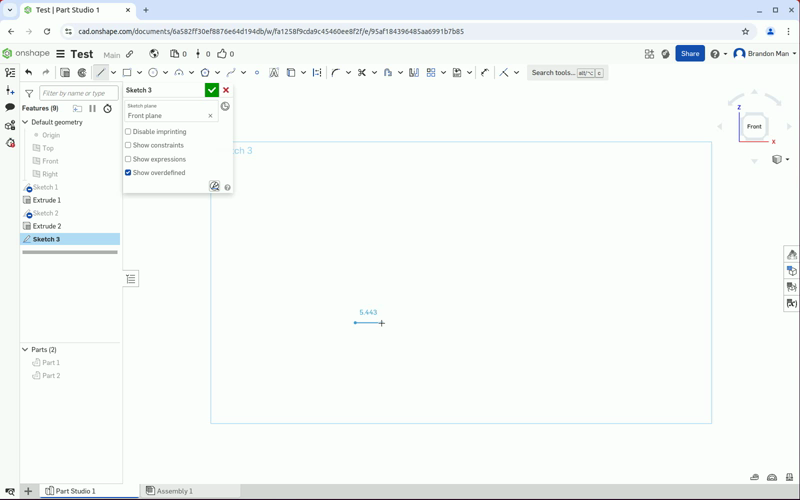
click(381, 322)
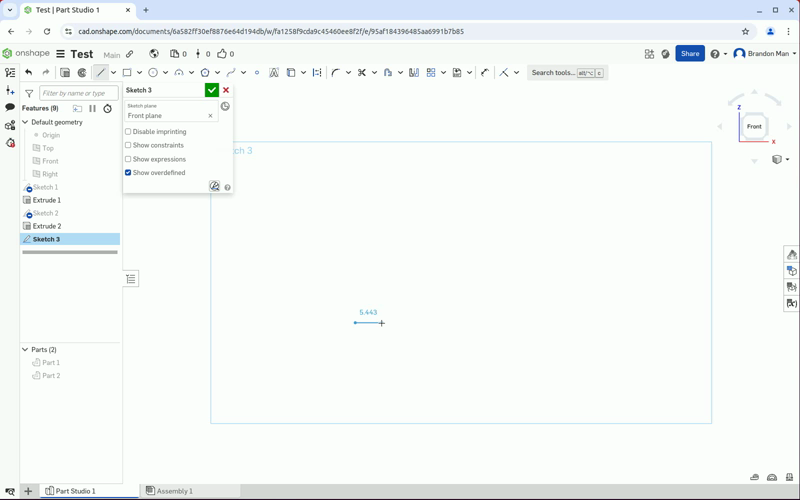
key_up(shift)
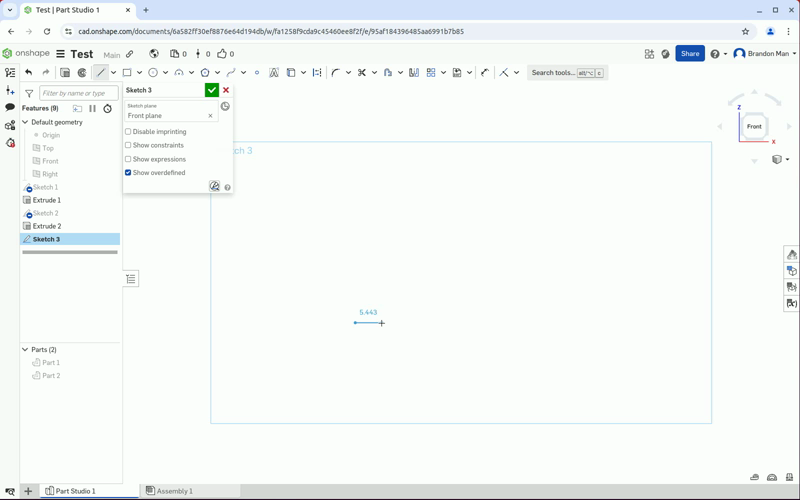
key_down(shift)
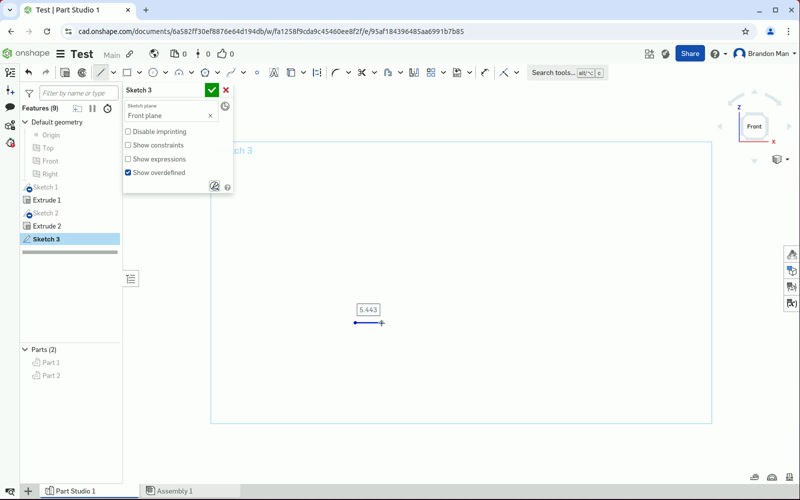
mouse_move(411, 322)
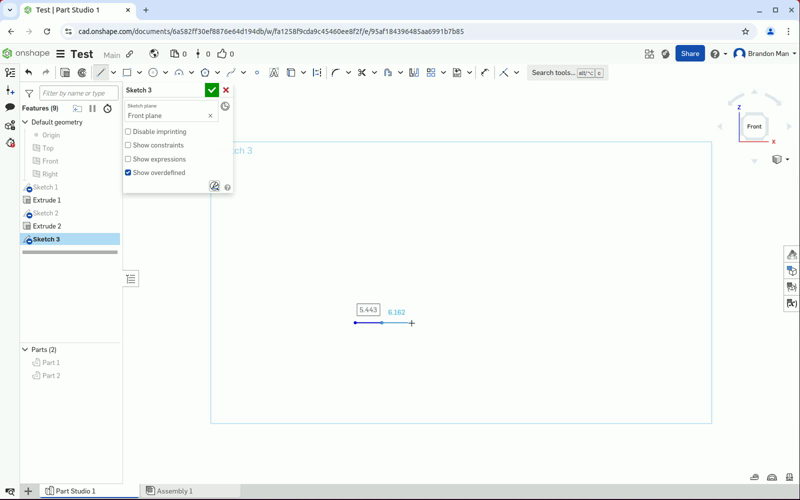
mouse_move(381, 321)
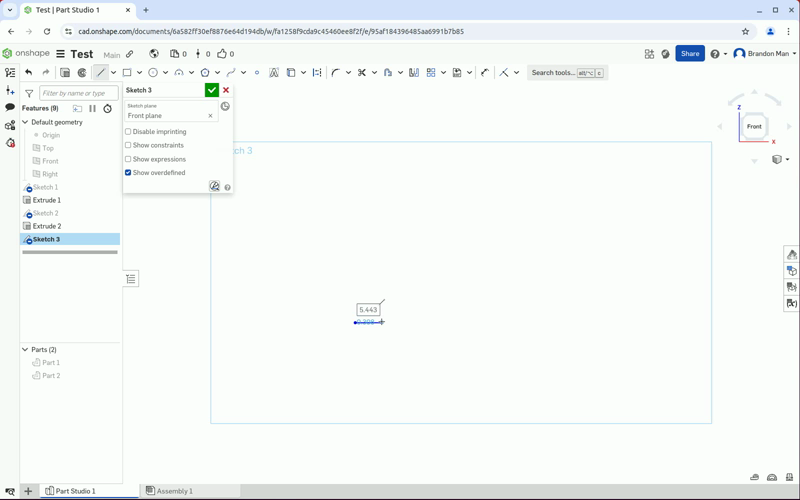
scroll(6)
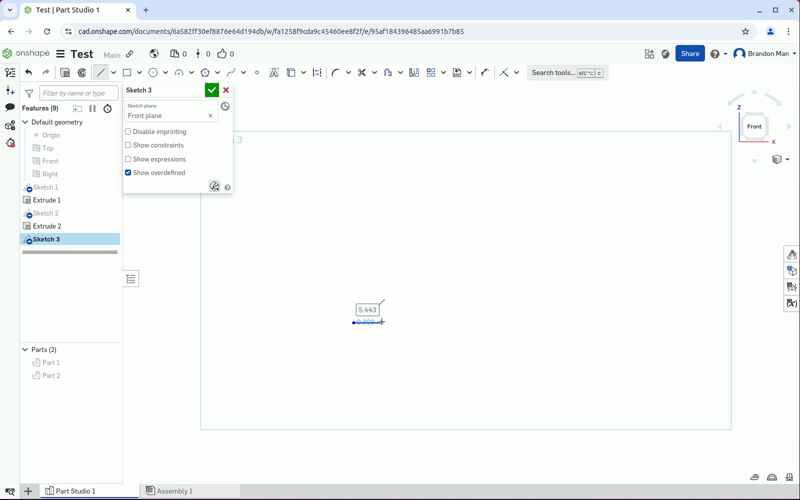
scroll(6)
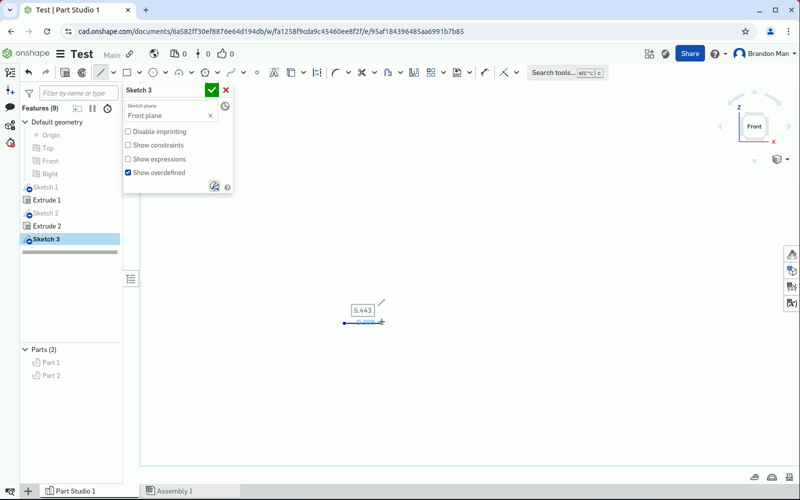
scroll(6)
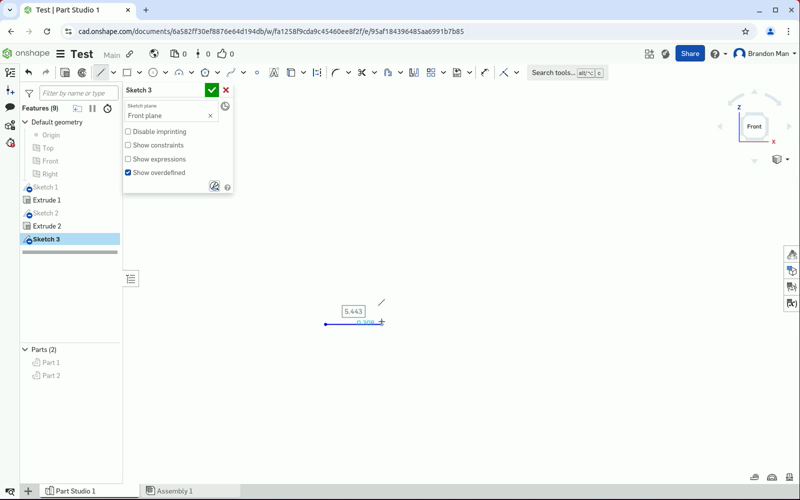
scroll(6)
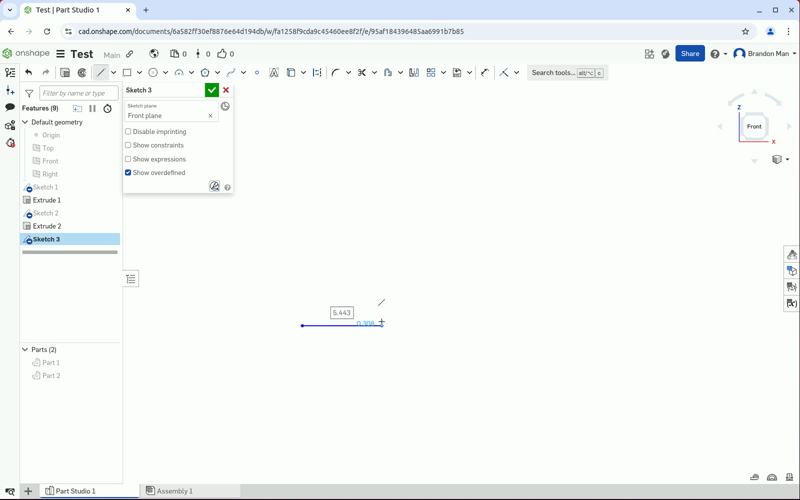
scroll(6)
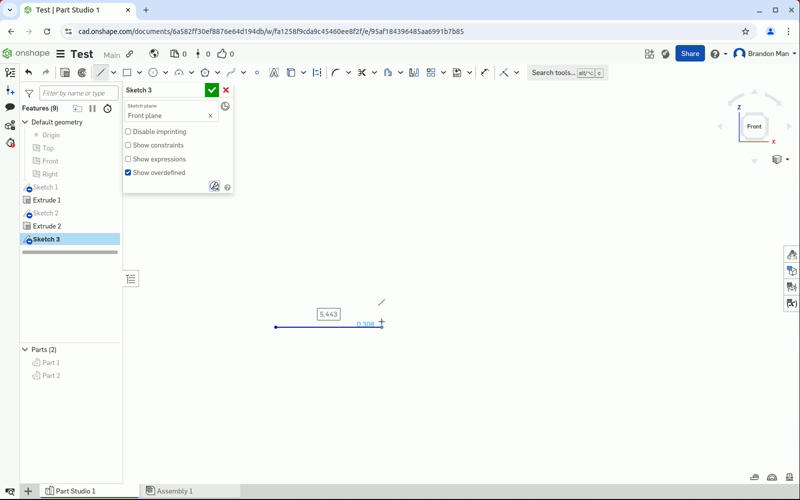
scroll(6)
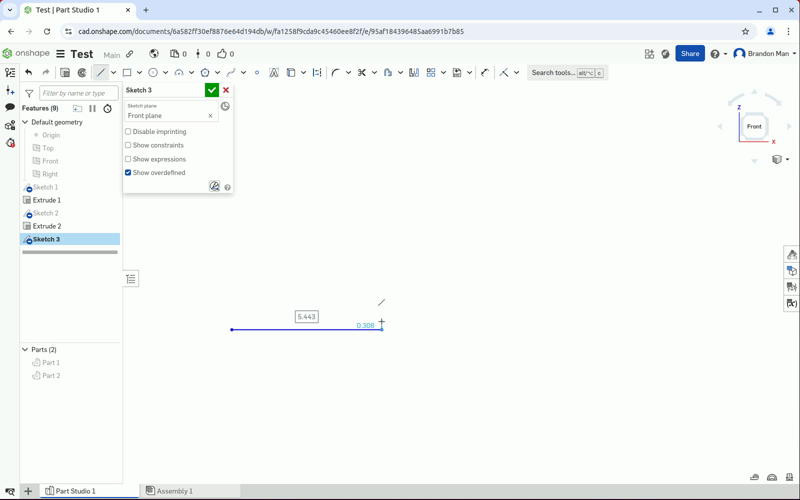
scroll(6)
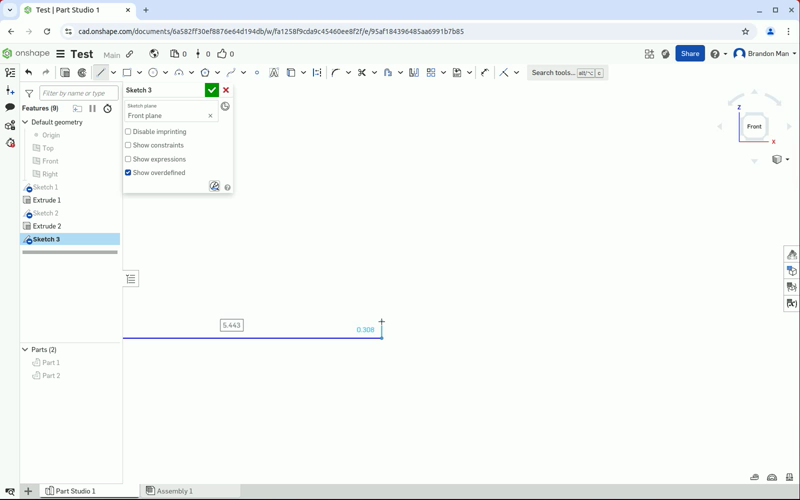
click(381, 321)
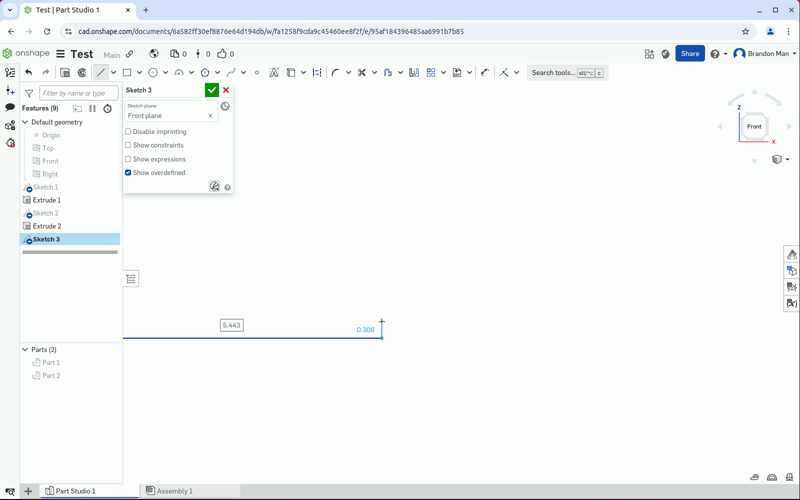
scroll(-6)
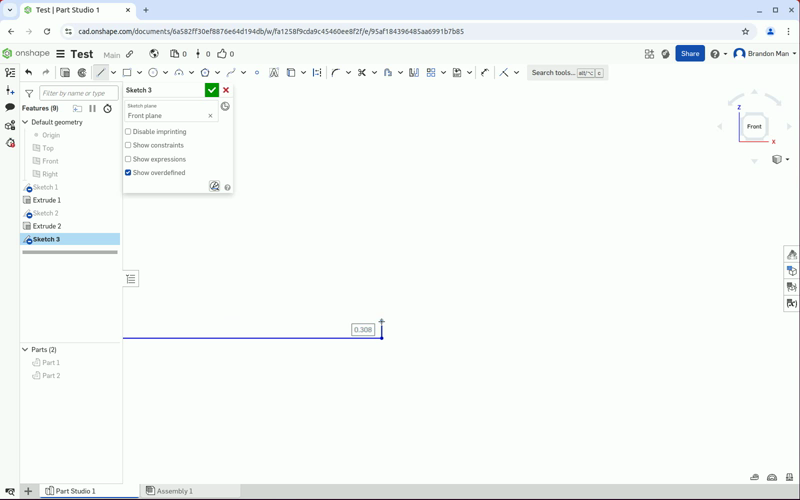
scroll(-6)
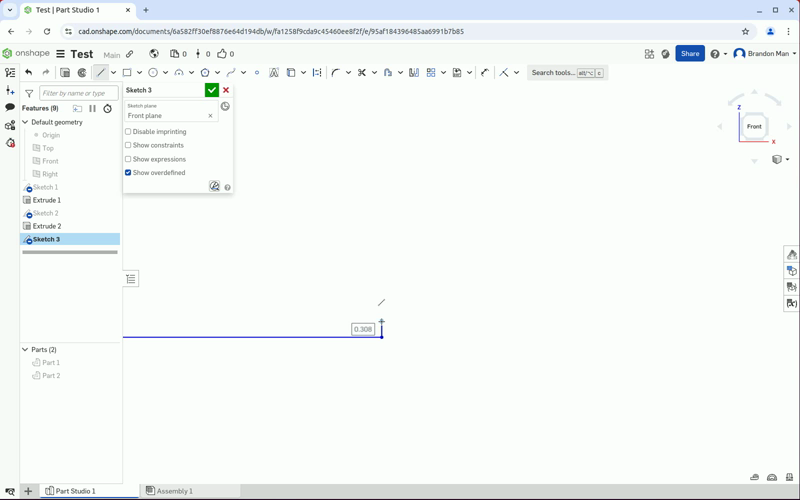
scroll(-6)
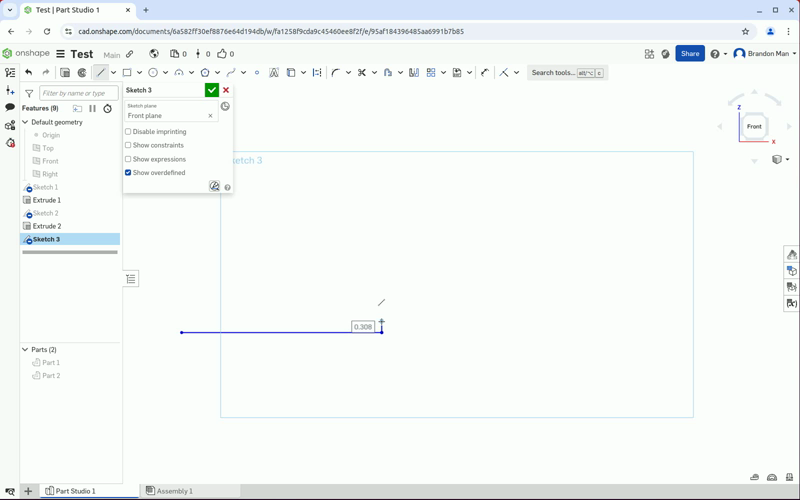
scroll(-6)
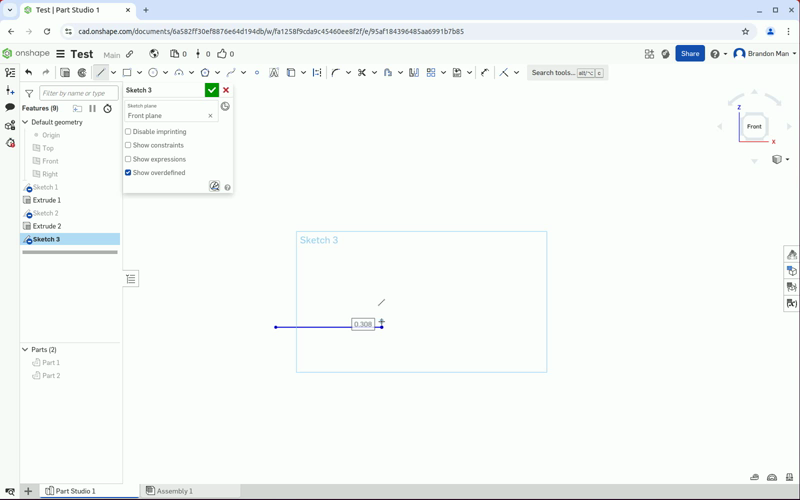
scroll(-6)
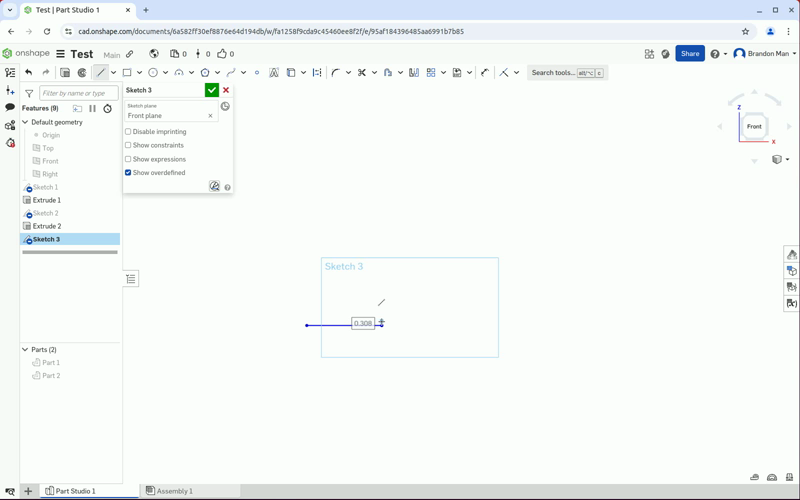
scroll(-6)
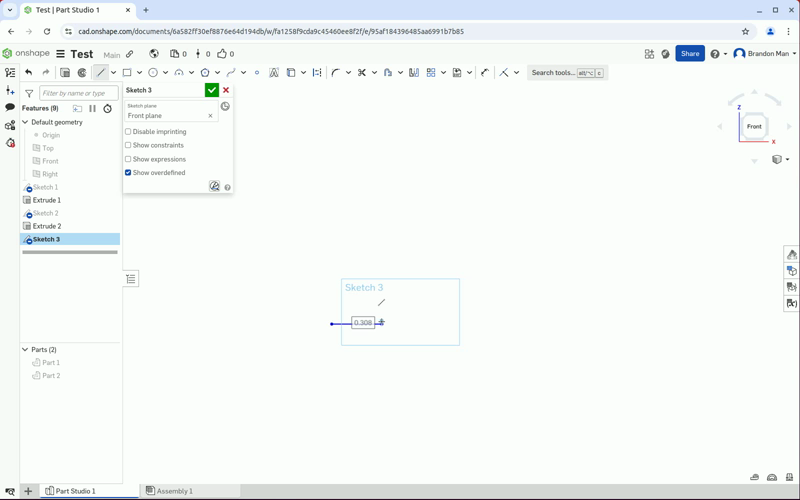
scroll(-6)
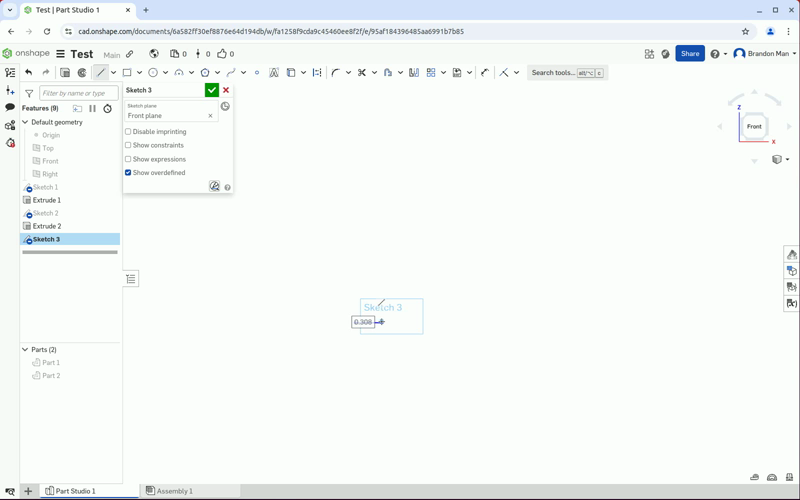
key_up(shift)
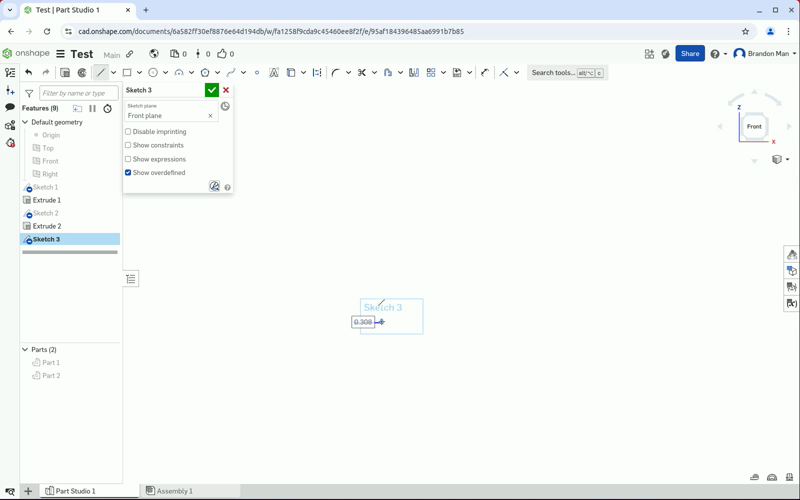
key_down(shift)
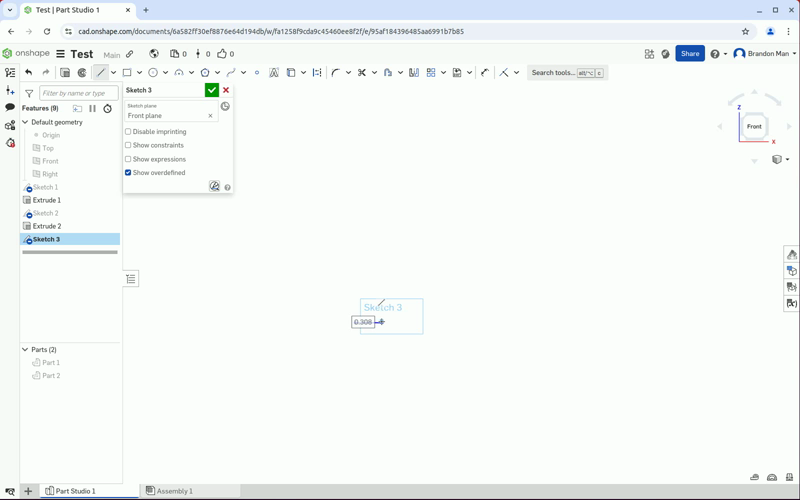
mouse_move(411, 321)
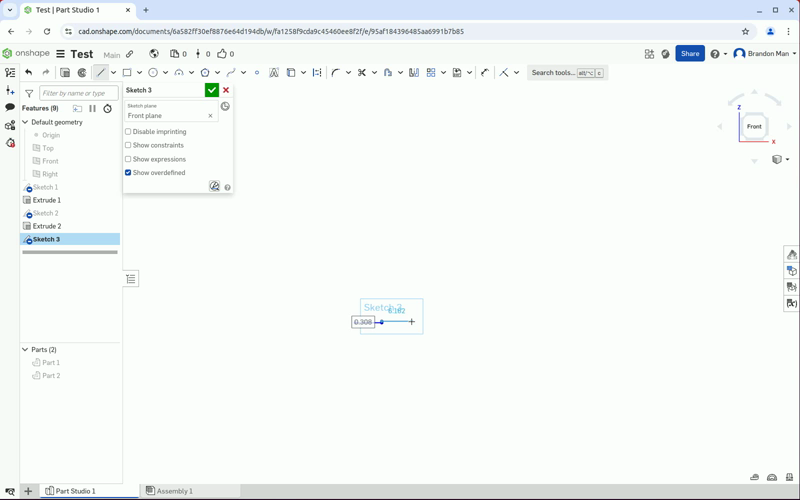
mouse_move(356, 321)
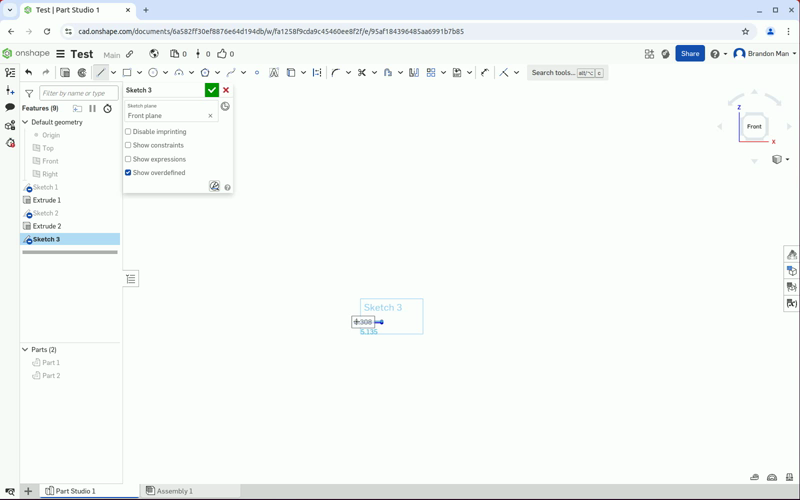
scroll(6)
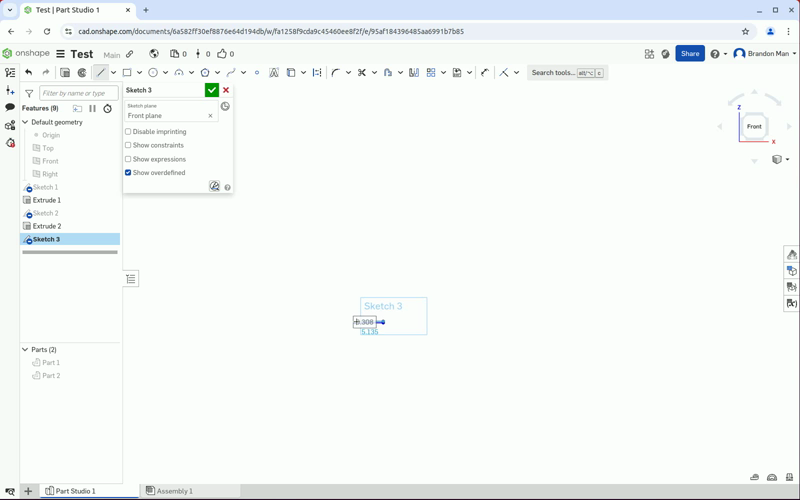
scroll(6)
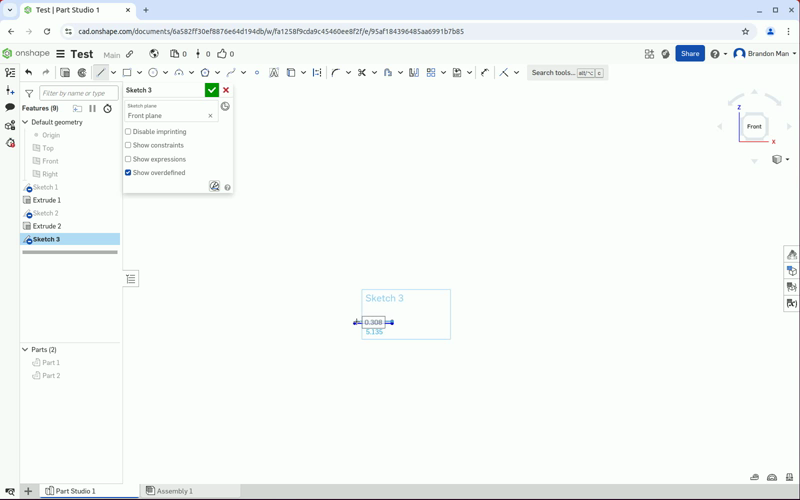
scroll(6)
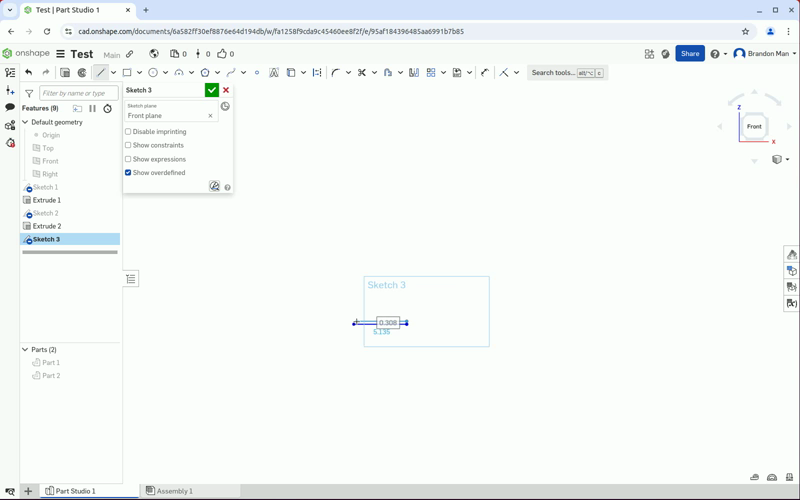
scroll(6)
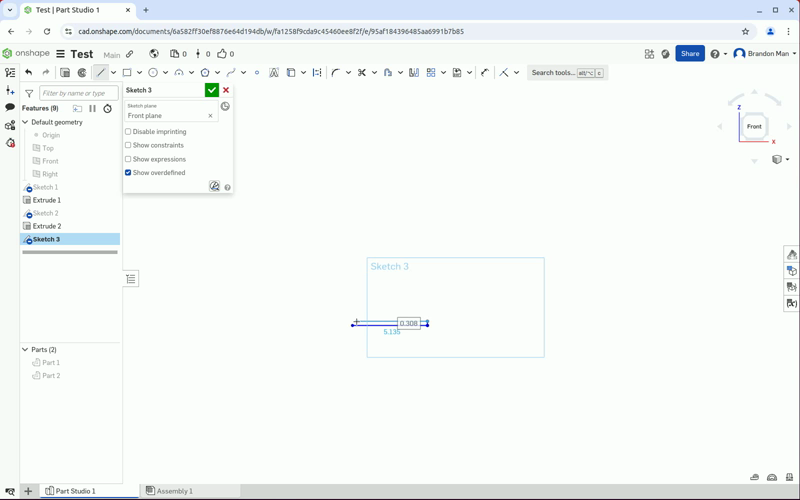
scroll(6)
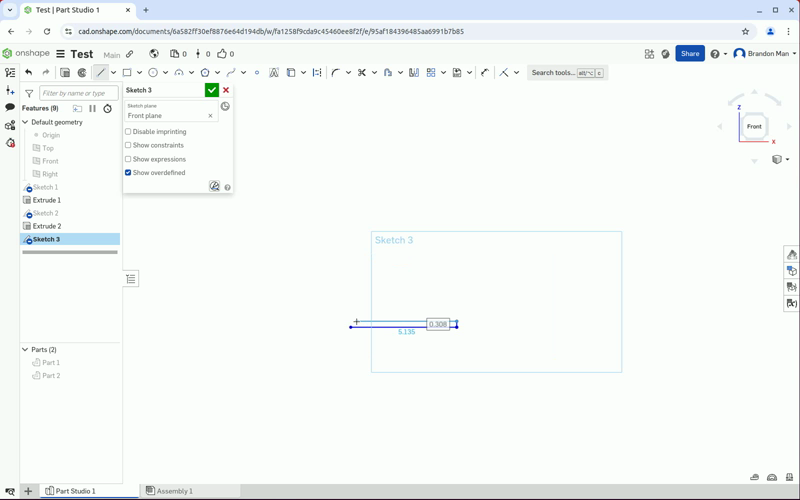
scroll(6)
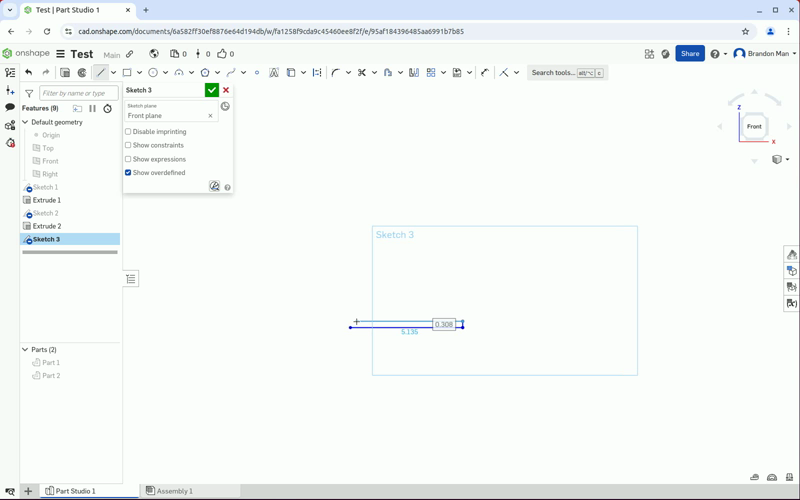
scroll(6)
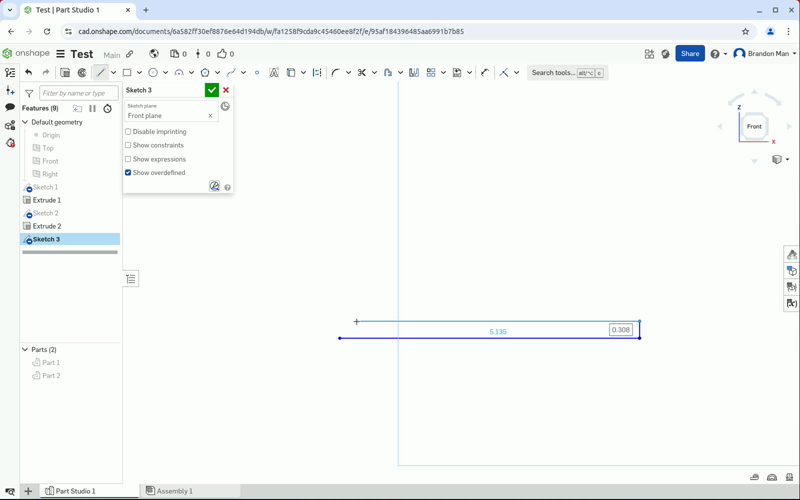
click(356, 321)
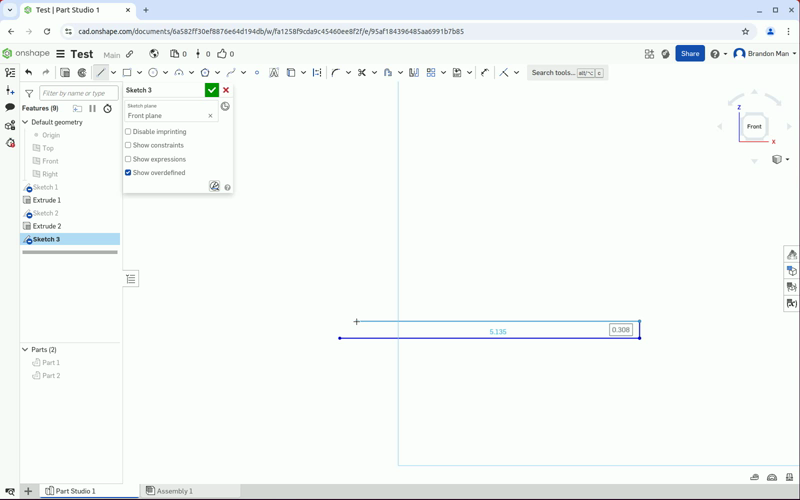
scroll(-6)
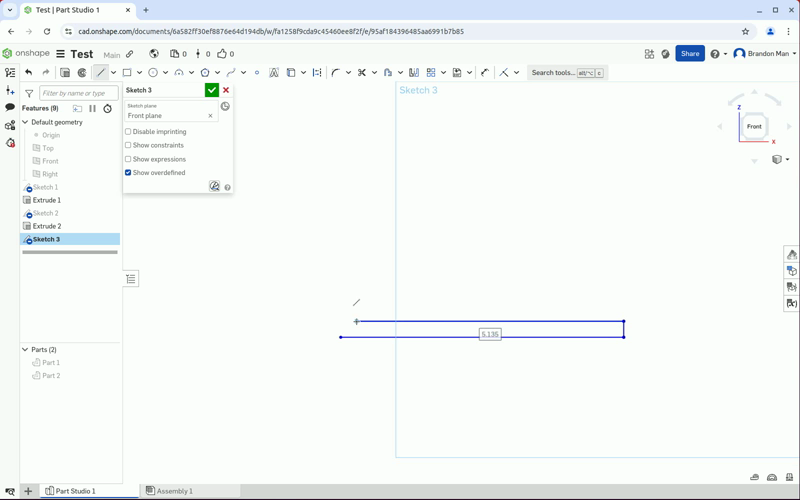
scroll(-6)
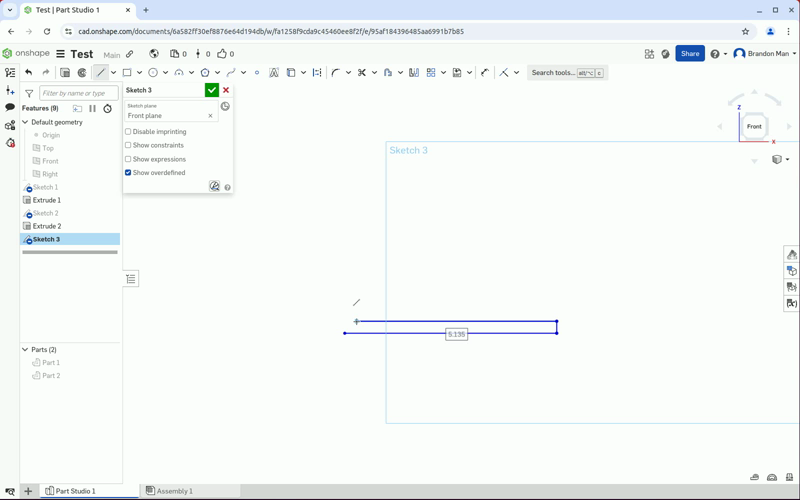
scroll(-6)
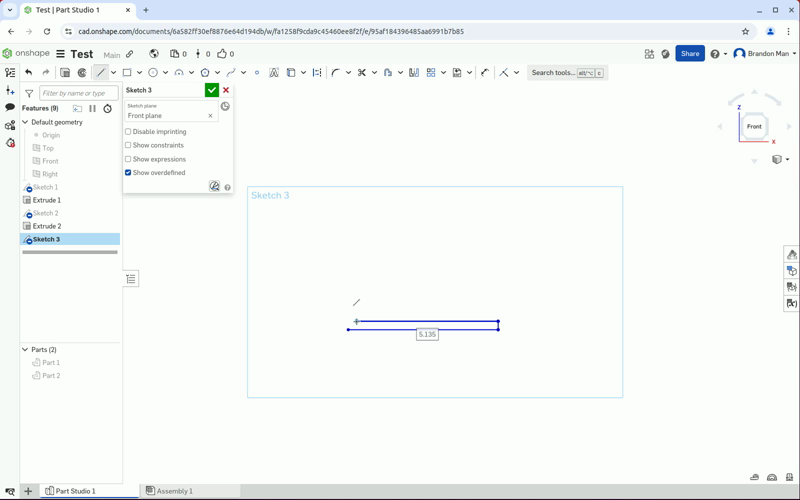
scroll(-6)
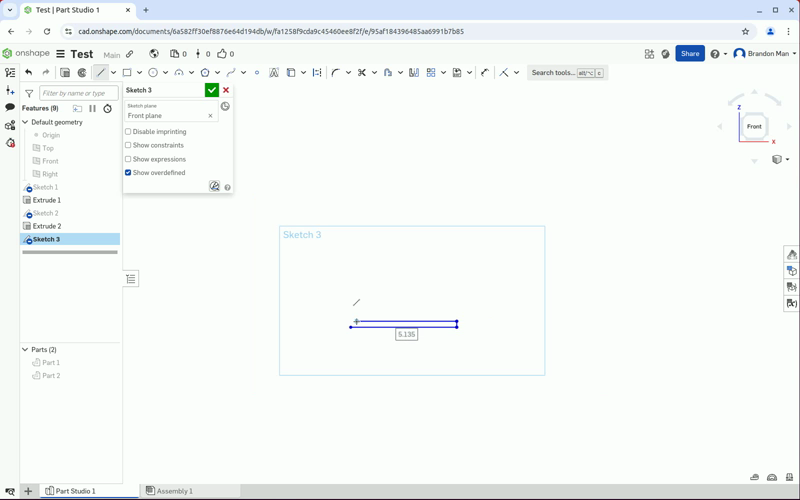
scroll(-6)
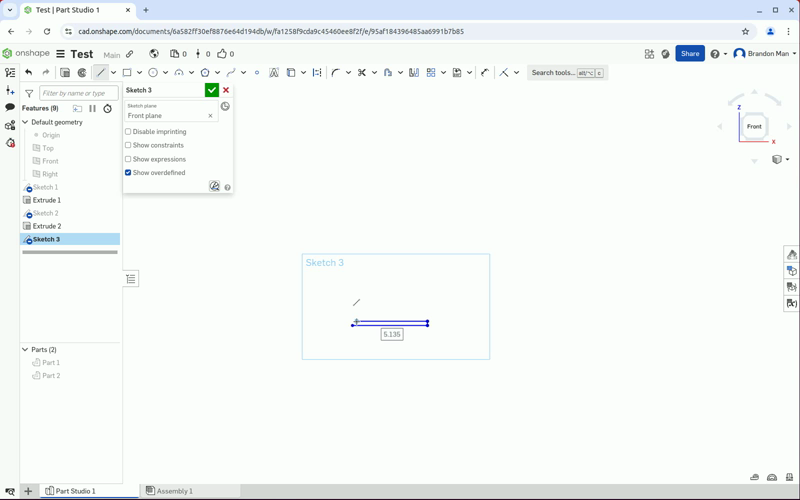
scroll(-6)
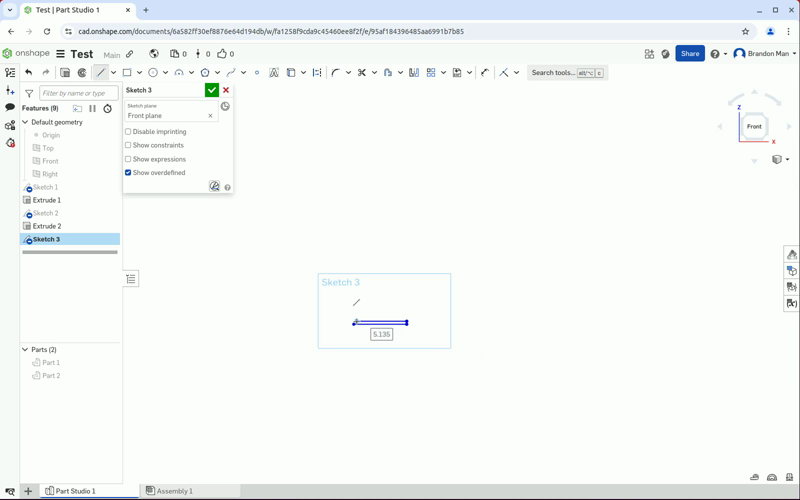
scroll(-6)
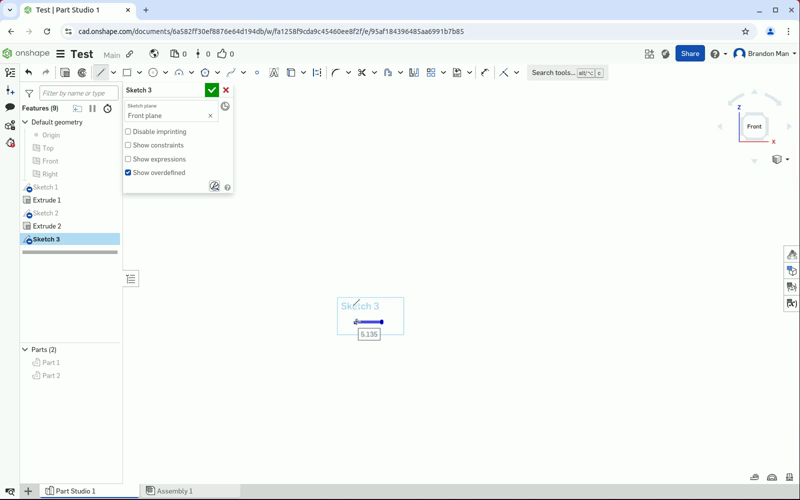
key_up(shift)
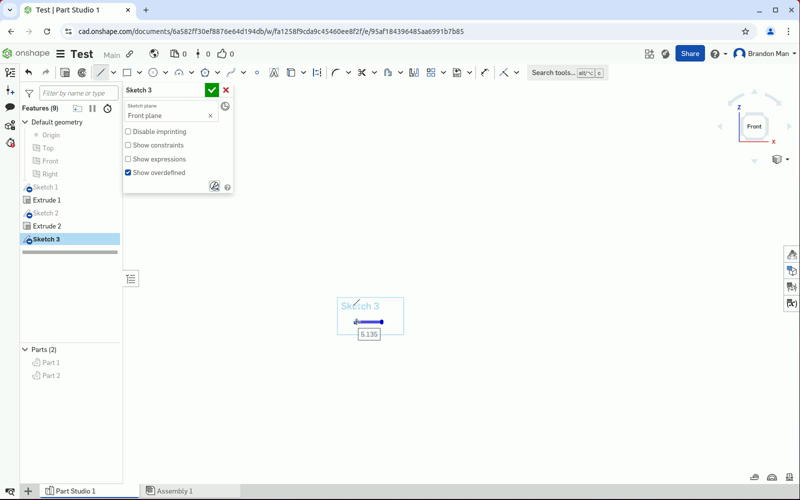
key_down(shift)
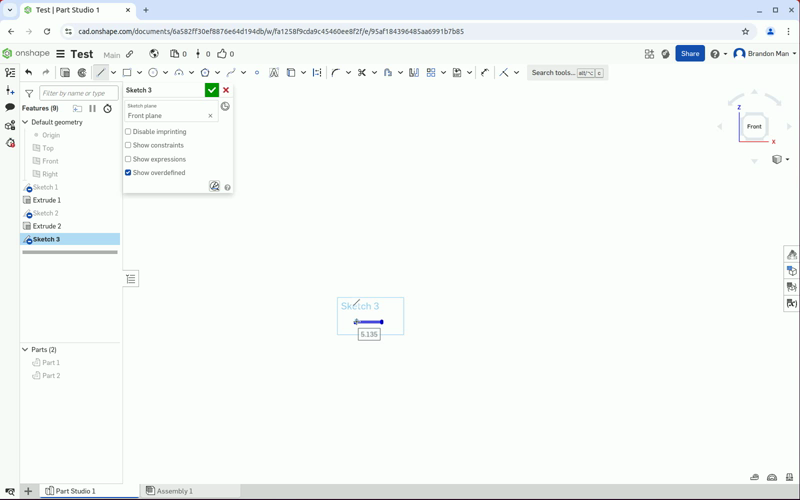
mouse_move(386, 321)
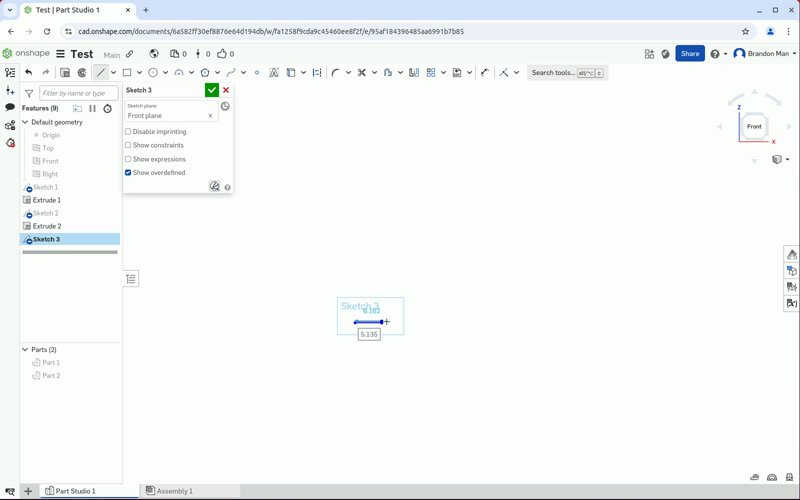
mouse_move(356, 296)
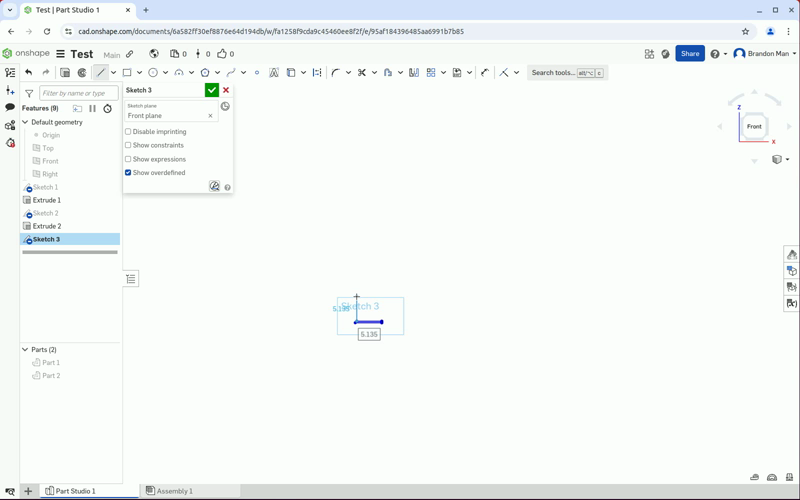
click(356, 296)
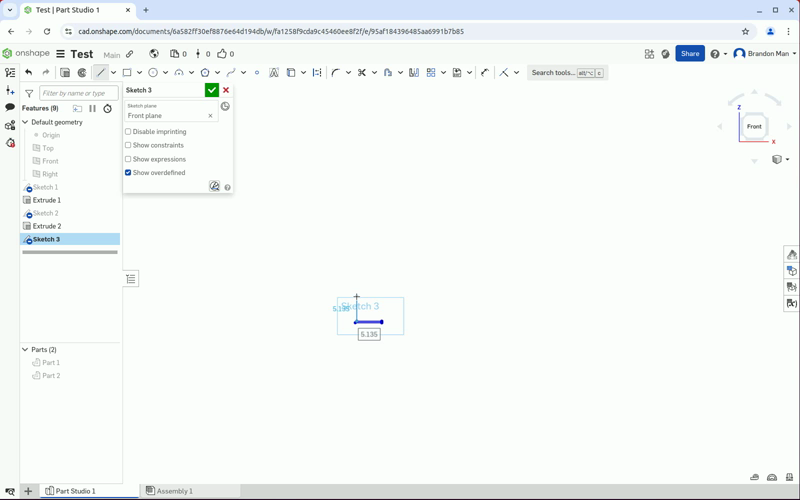
key_up(shift)
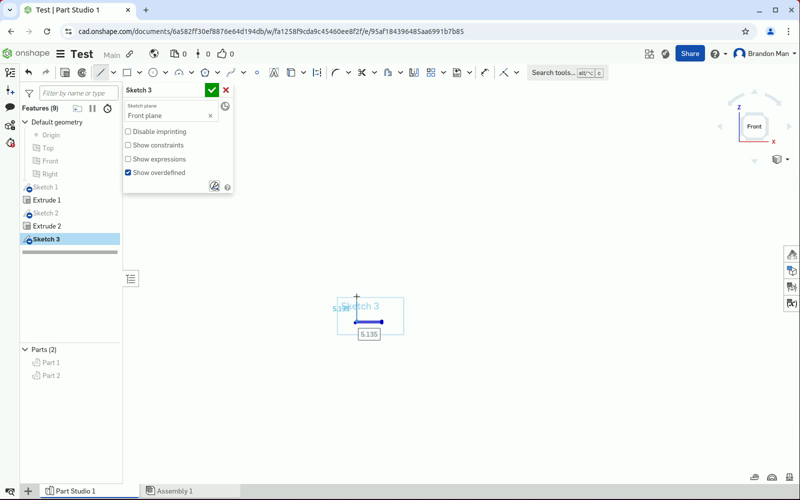
key_down(shift)
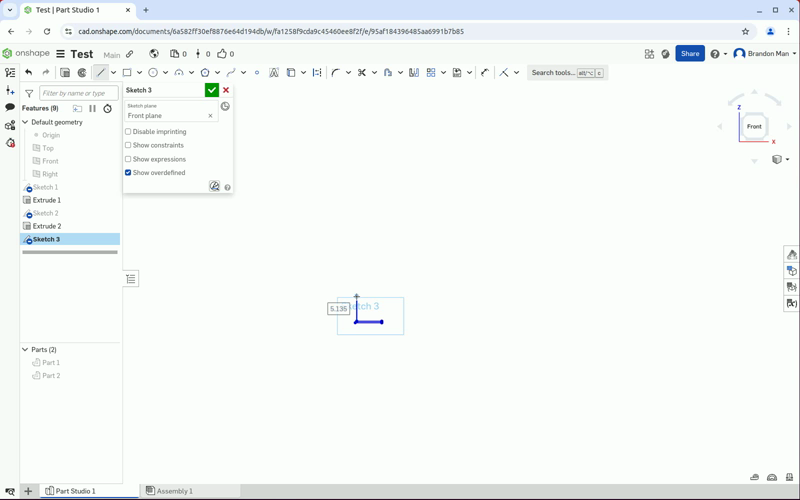
mouse_move(386, 296)
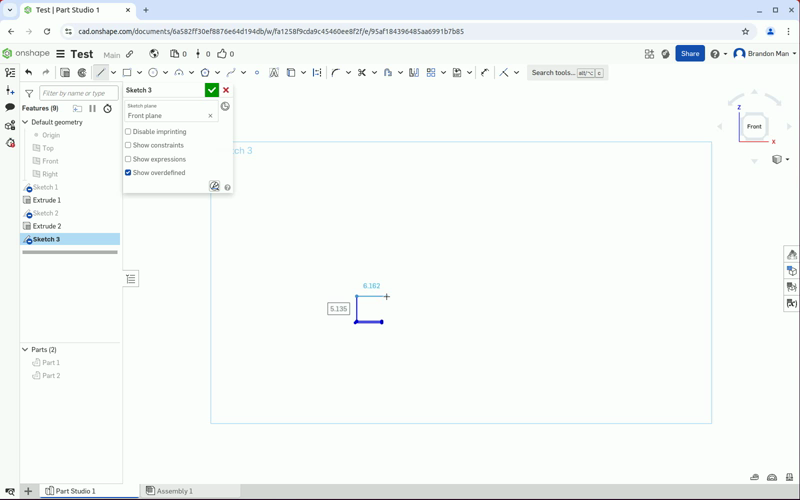
mouse_move(355, 296)
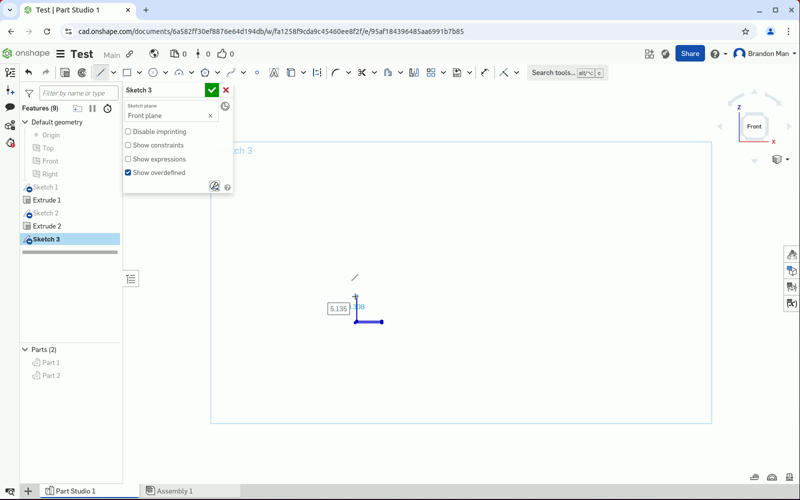
scroll(6)
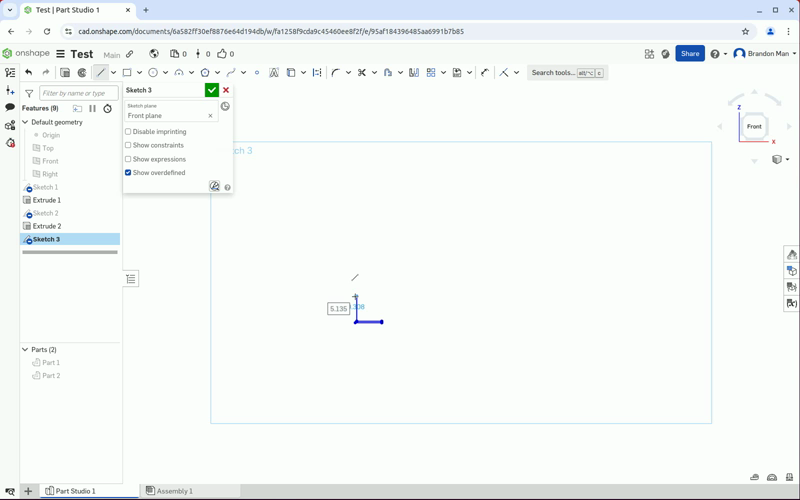
scroll(6)
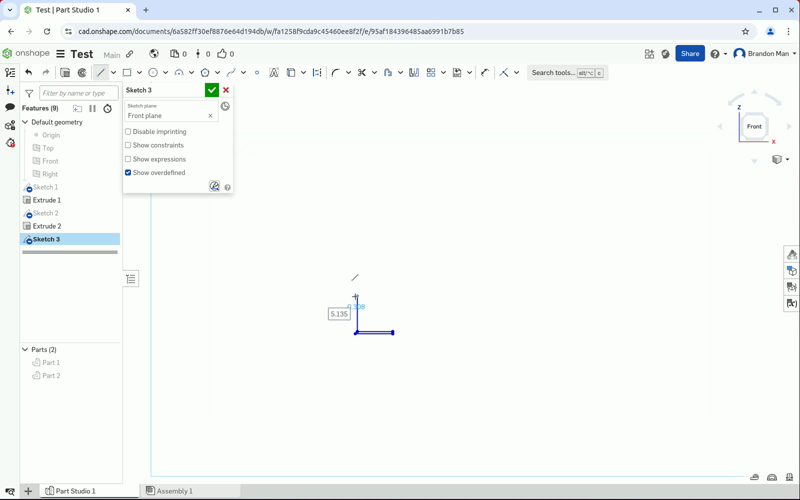
scroll(6)
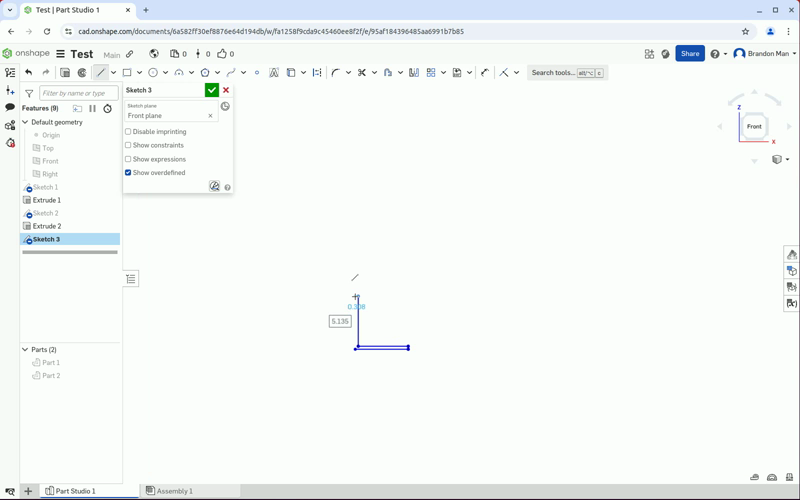
scroll(6)
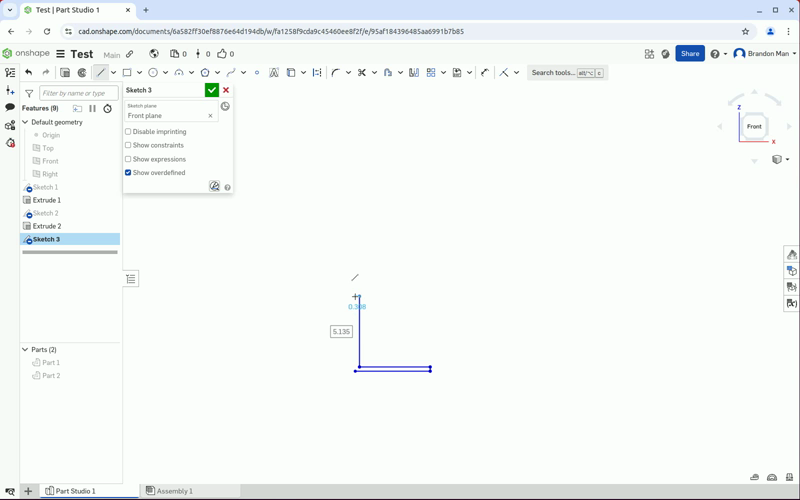
scroll(6)
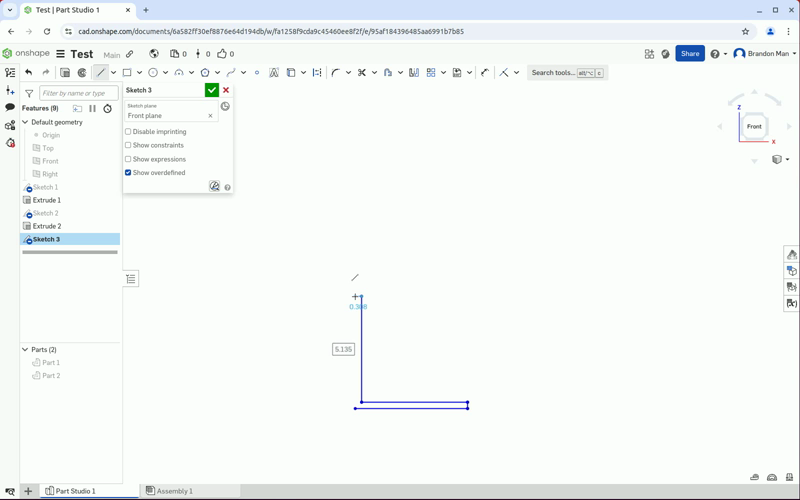
scroll(6)
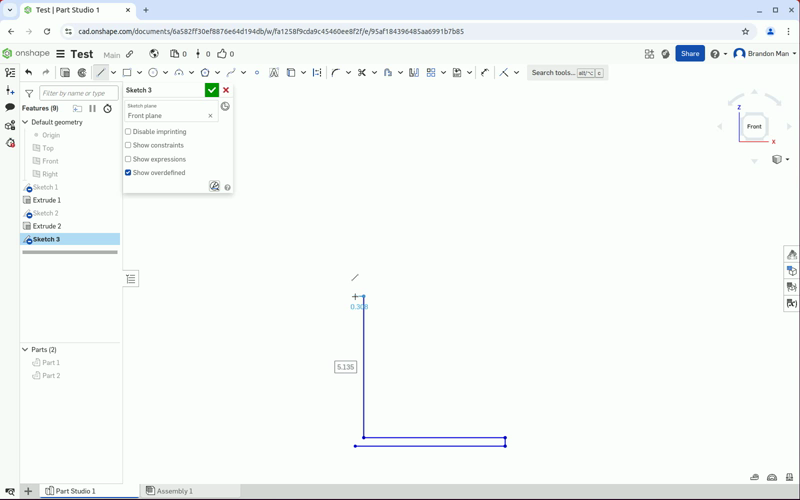
scroll(6)
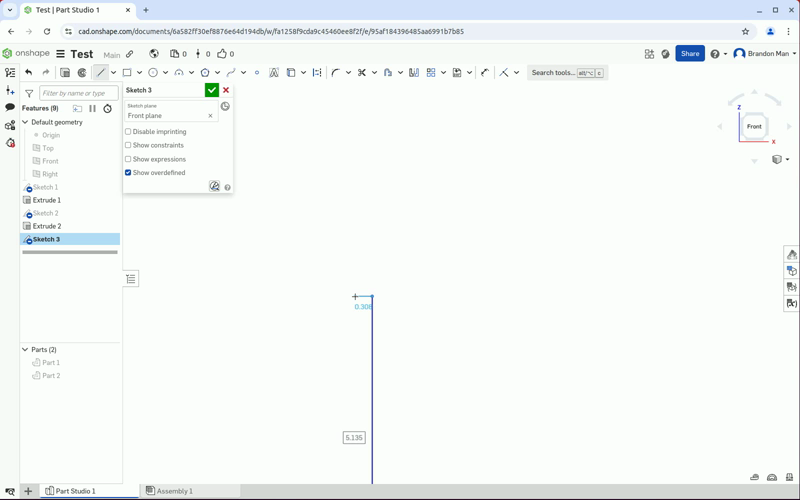
click(355, 296)
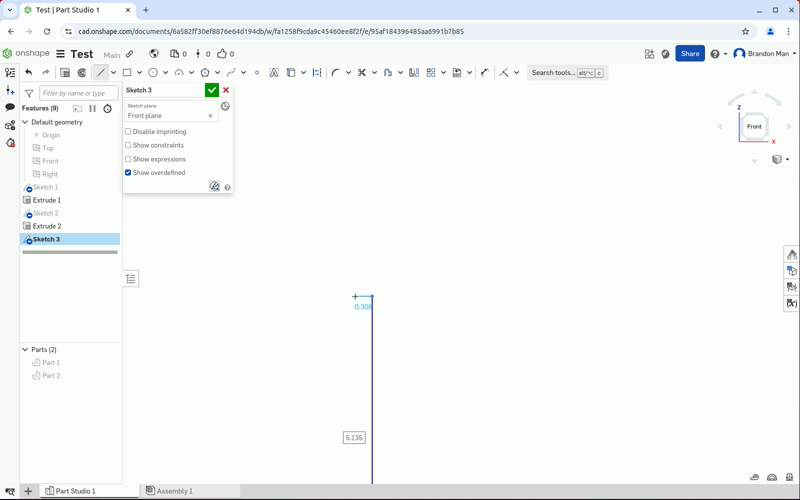
scroll(-6)
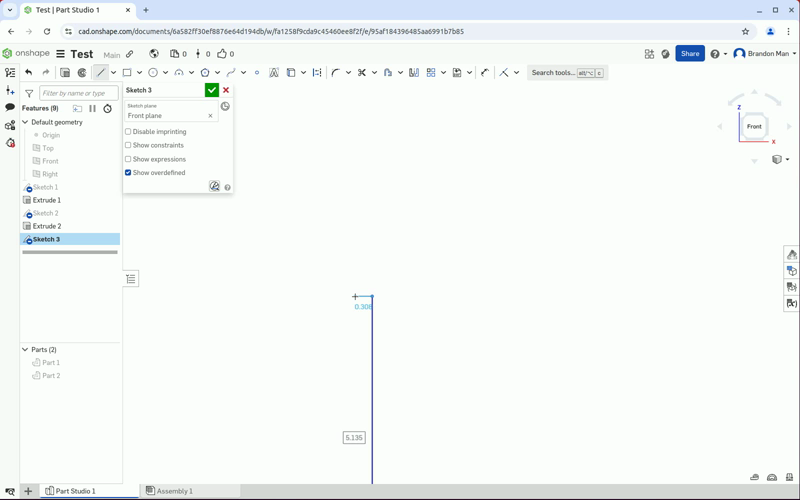
scroll(-6)
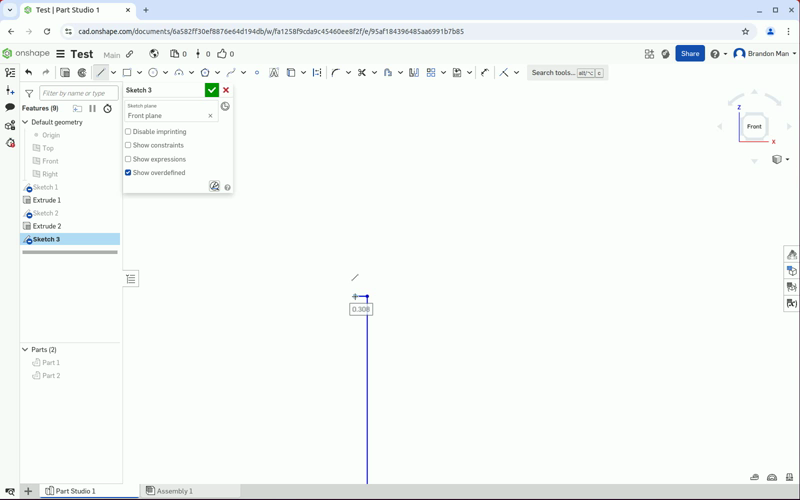
scroll(-6)
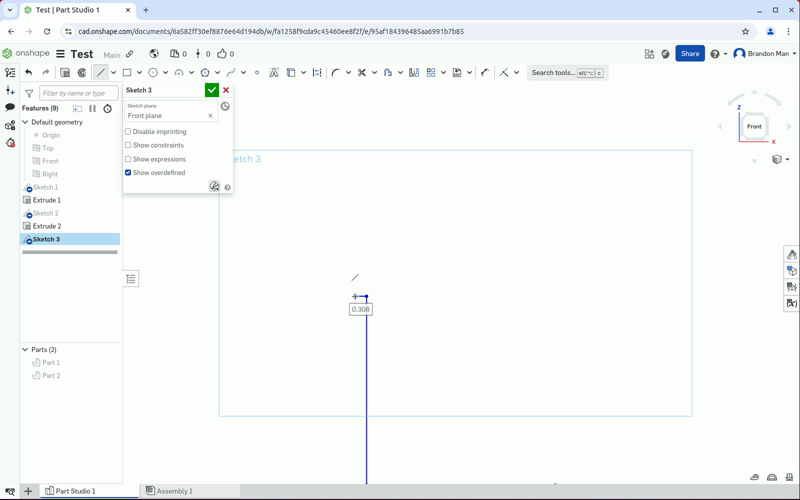
scroll(-6)
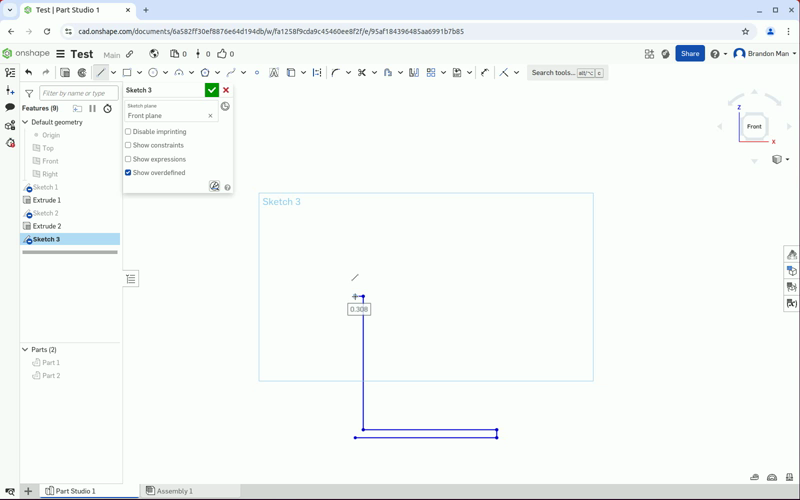
scroll(-6)
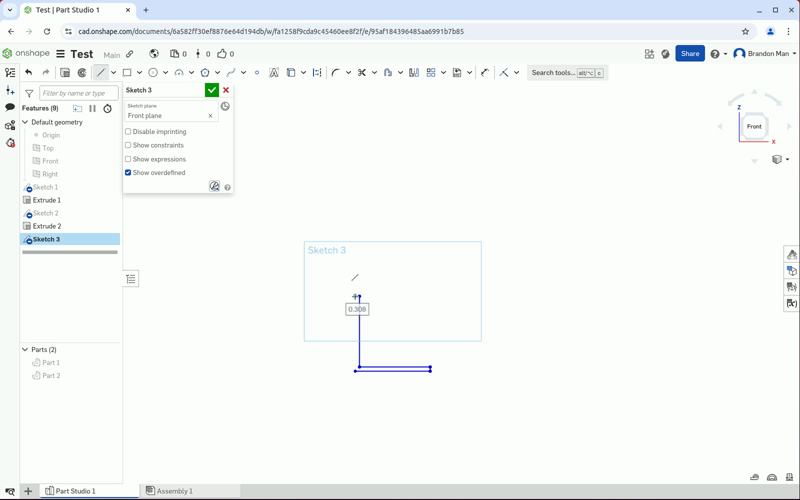
scroll(-6)
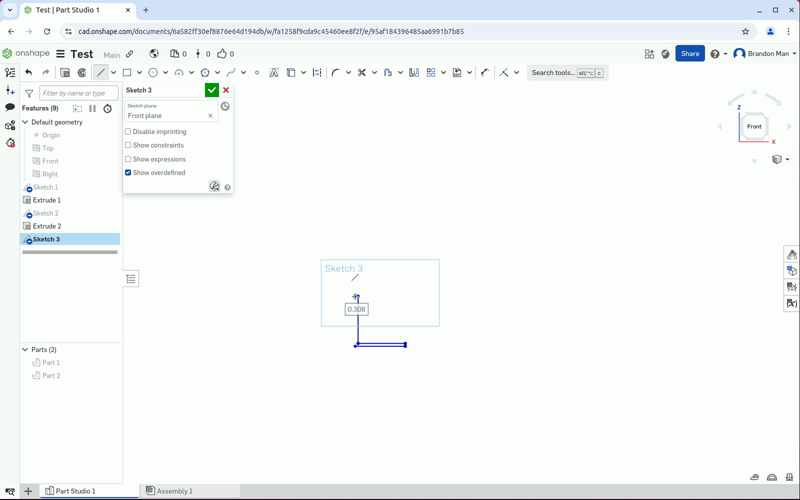
scroll(-6)
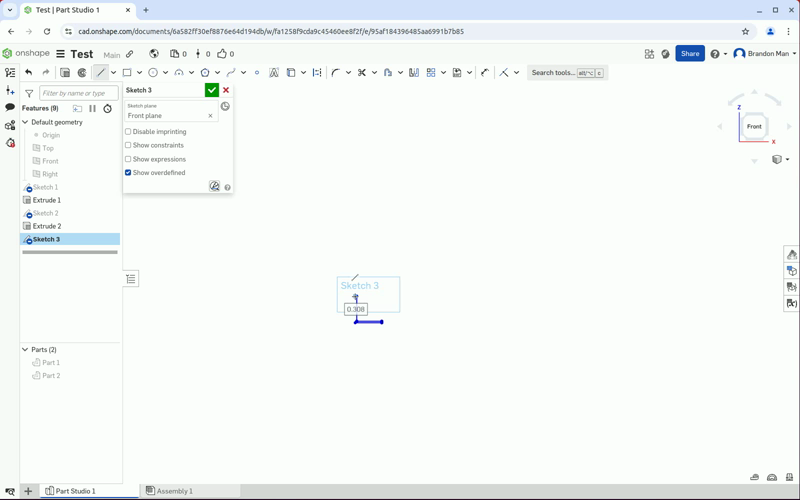
key_up(shift)
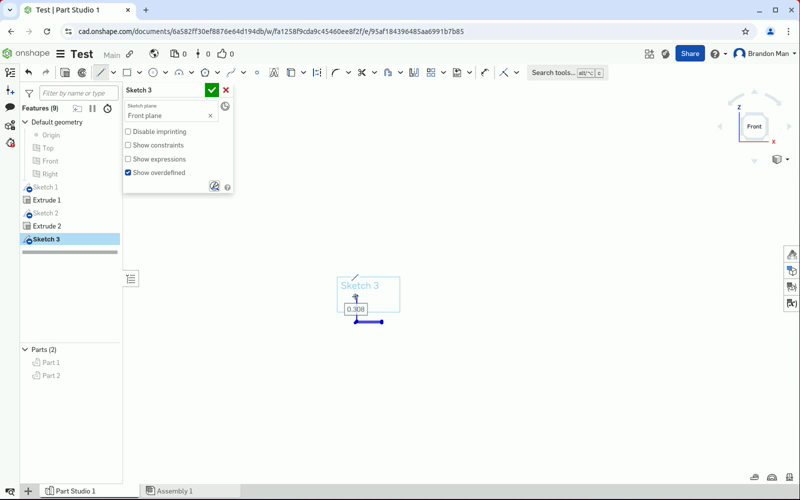
mouse_move(385, 296)
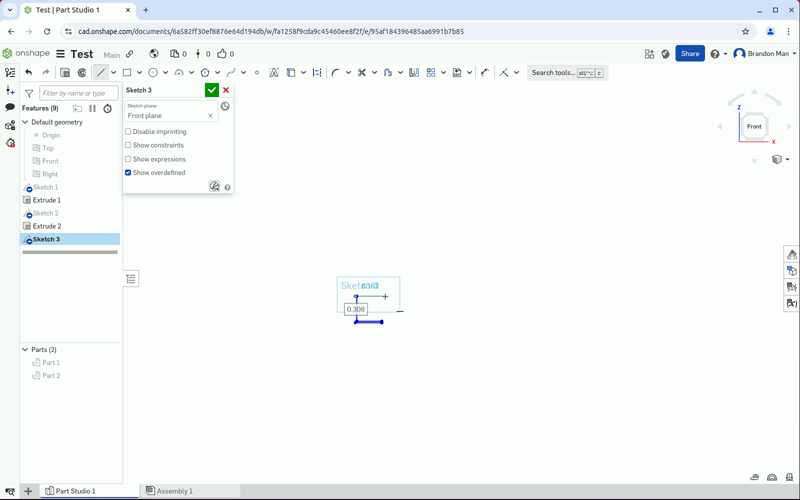
key_down(shift)
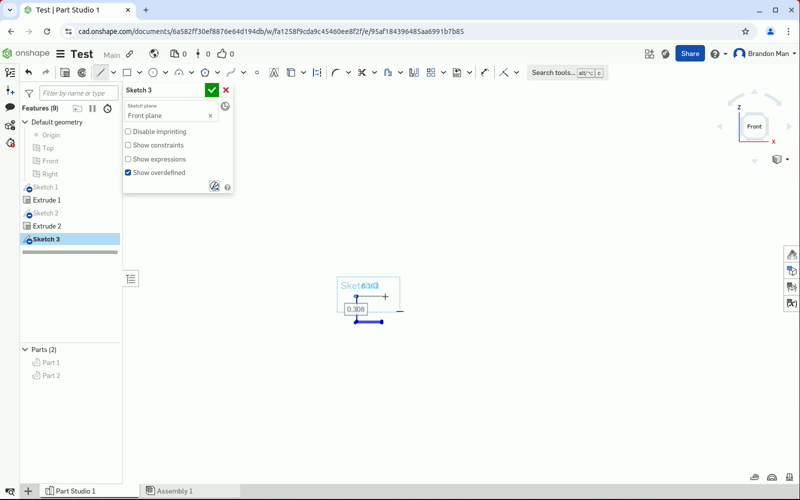
mouse_move(355, 322)
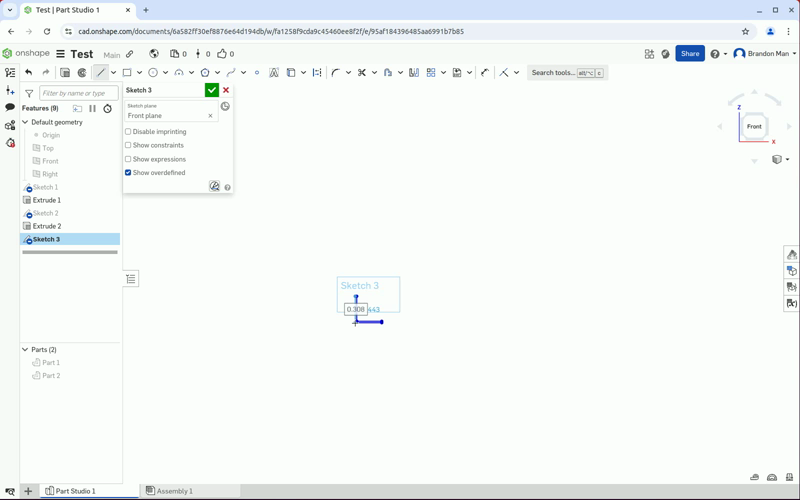
scroll(6)
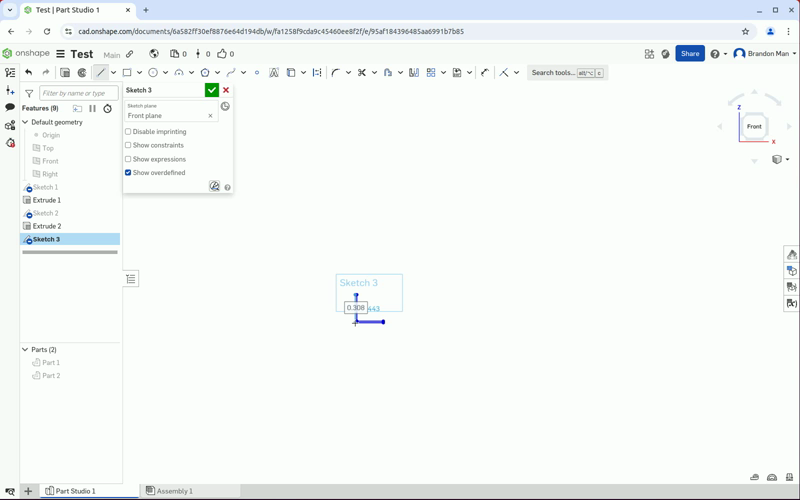
scroll(6)
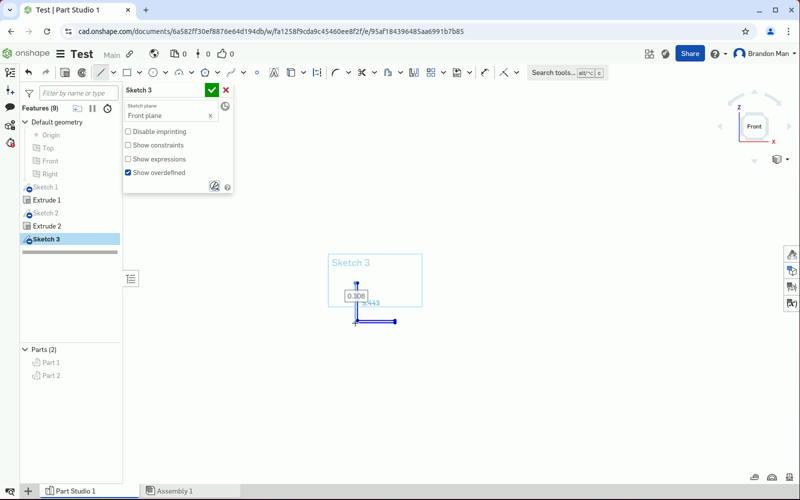
scroll(6)
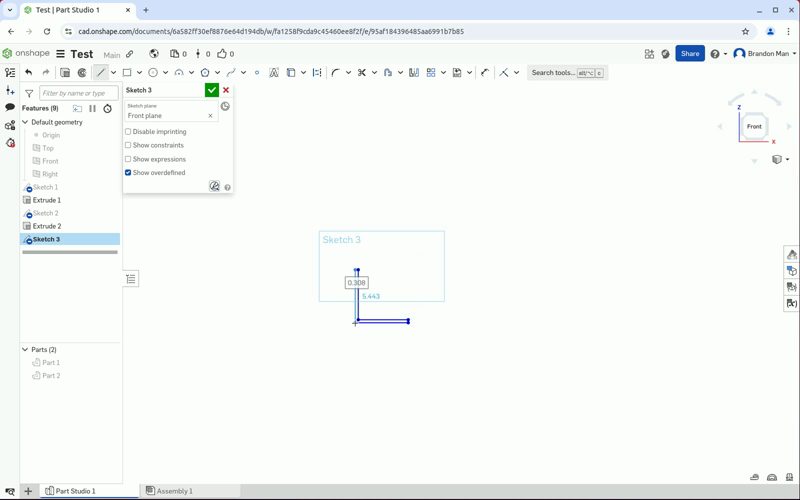
scroll(6)
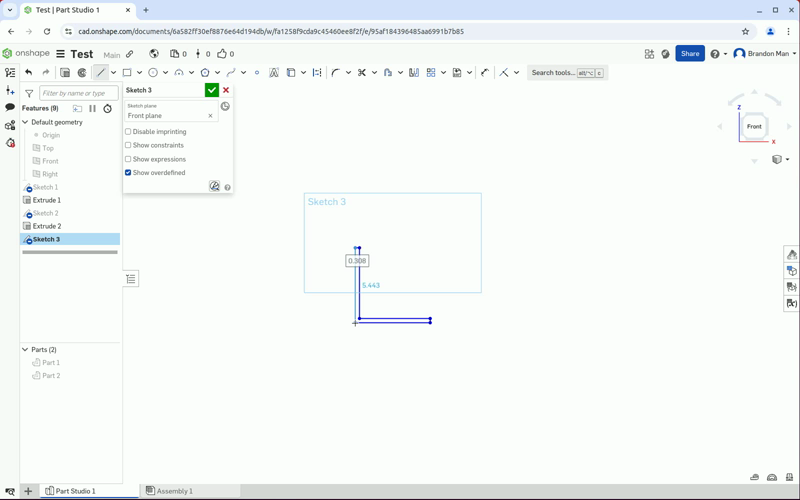
scroll(6)
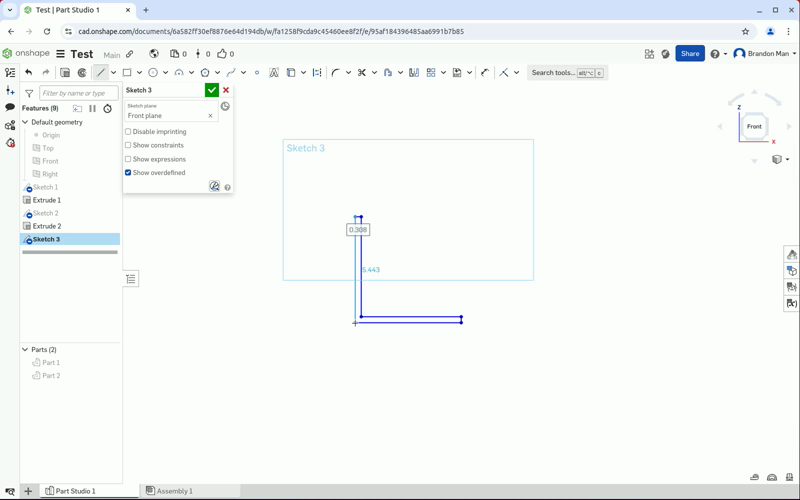
scroll(6)
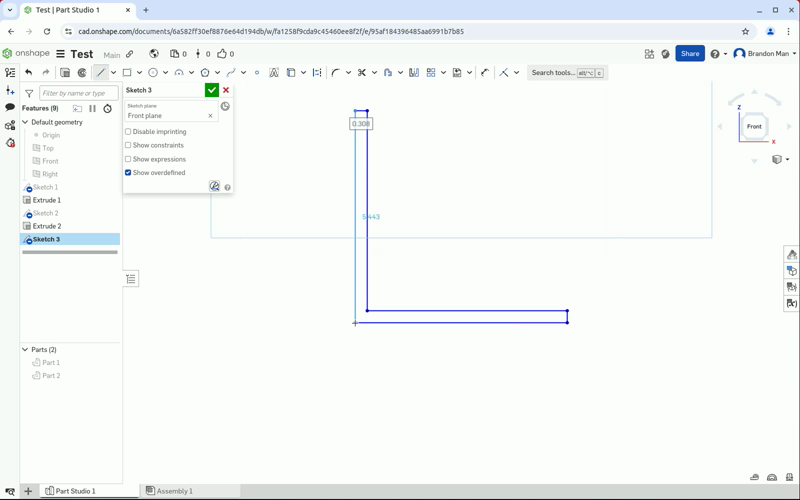
scroll(6)
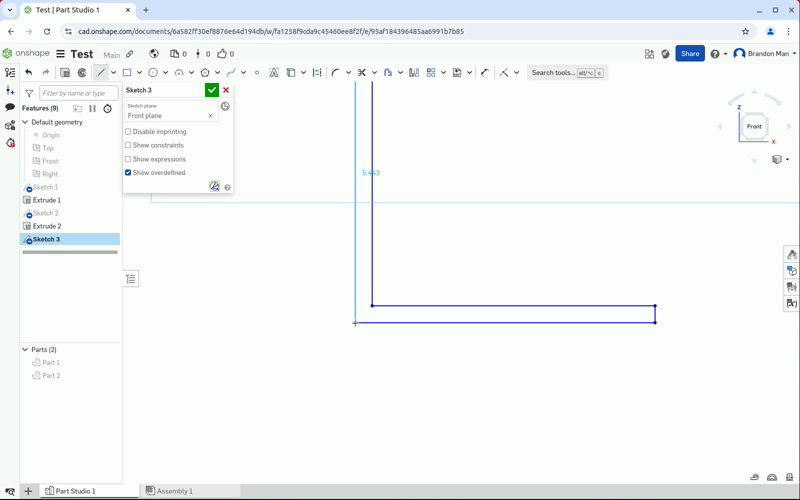
key_up(shift)
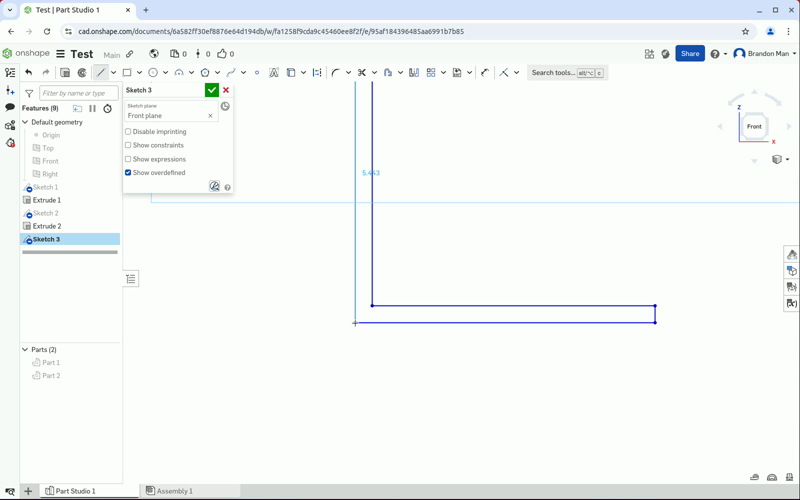
click(355, 322)
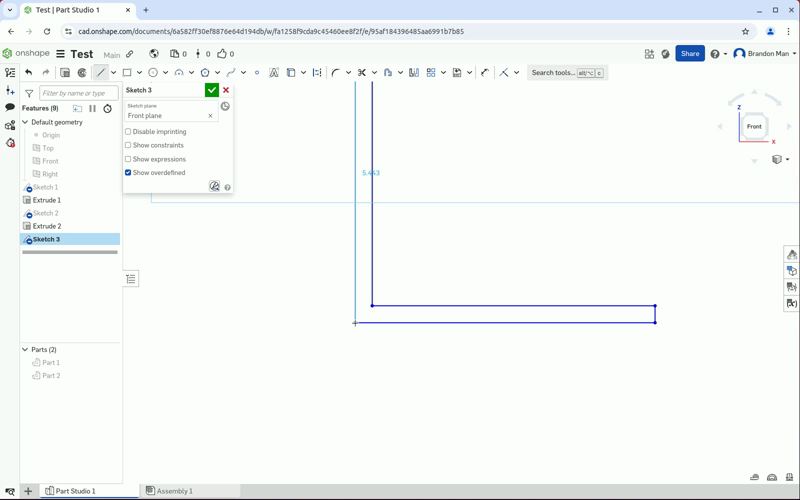
scroll(-6)
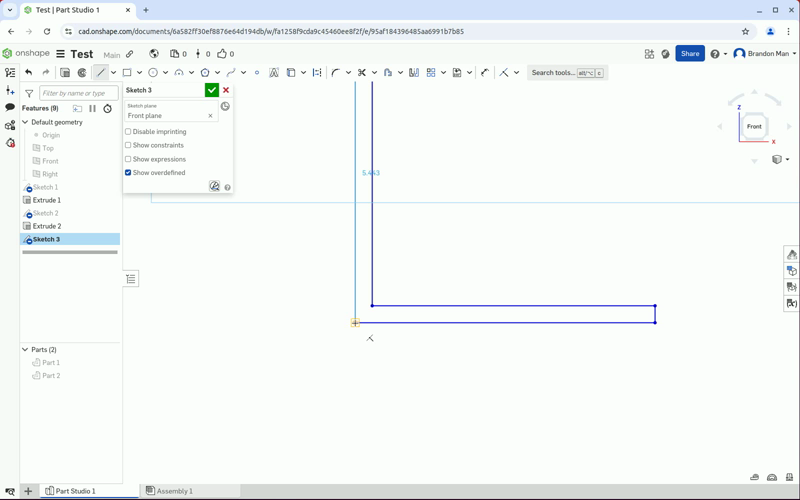
scroll(-6)
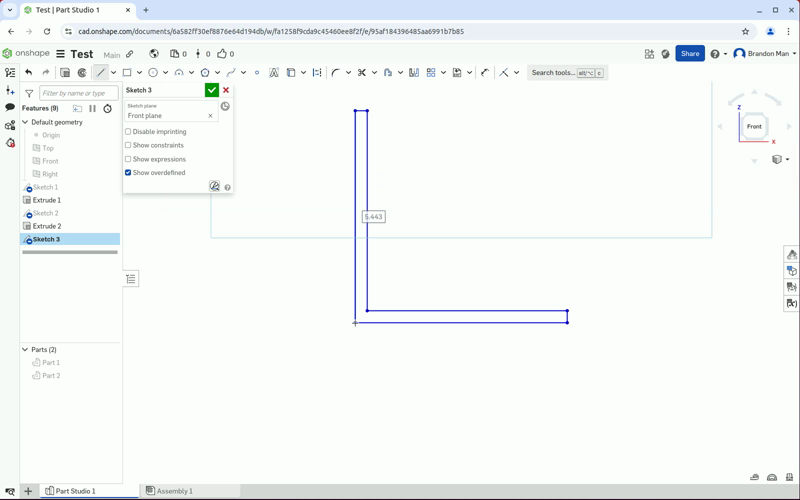
scroll(-6)
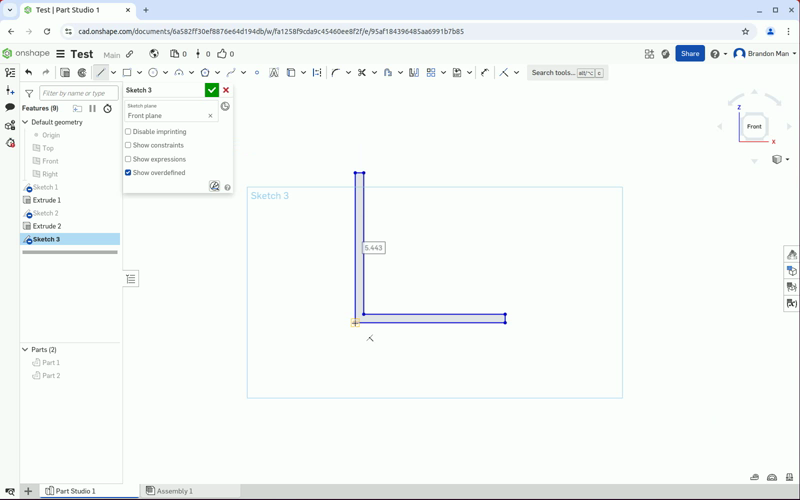
scroll(-6)
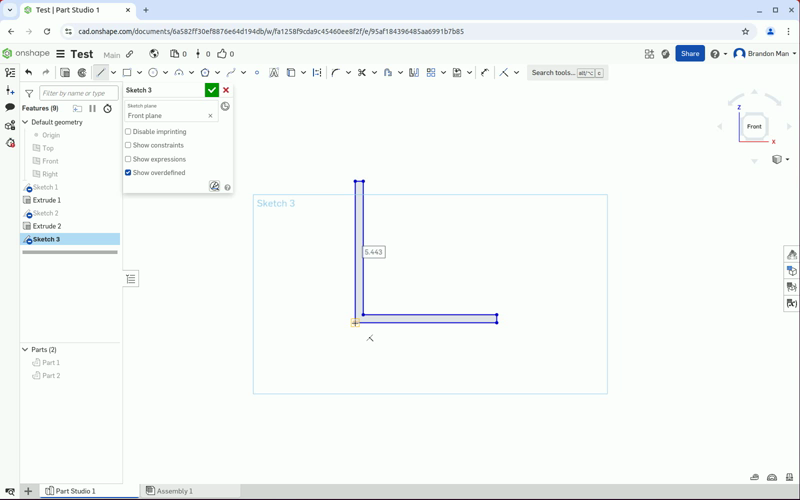
scroll(-6)
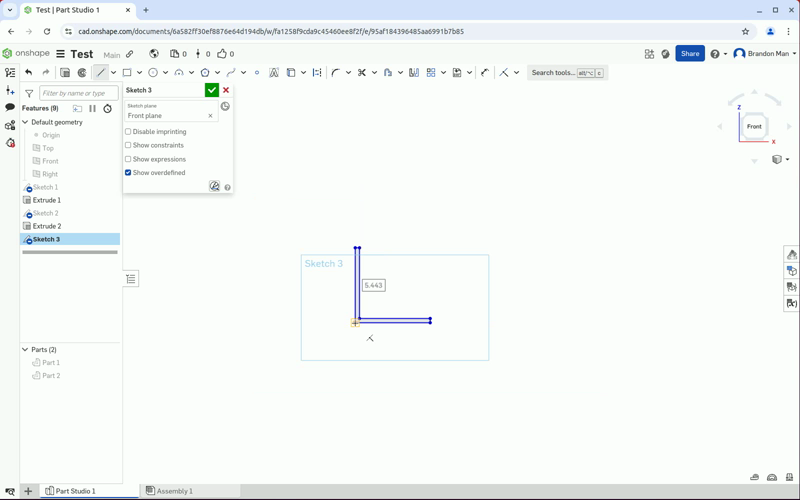
scroll(-6)
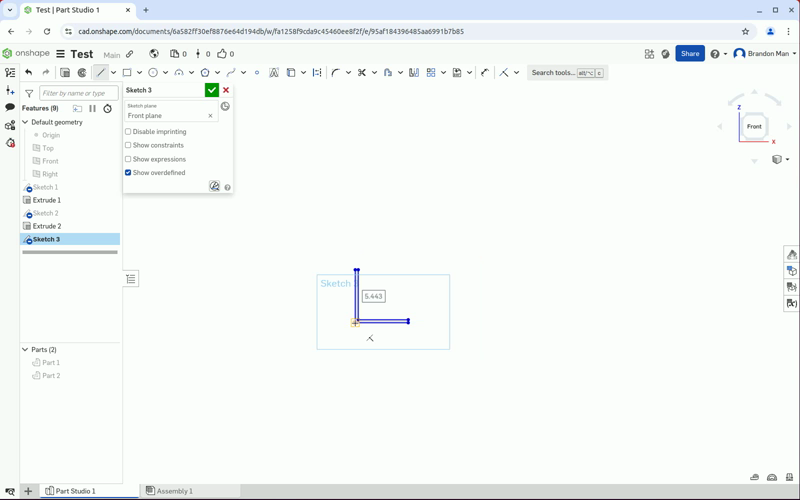
scroll(-6)
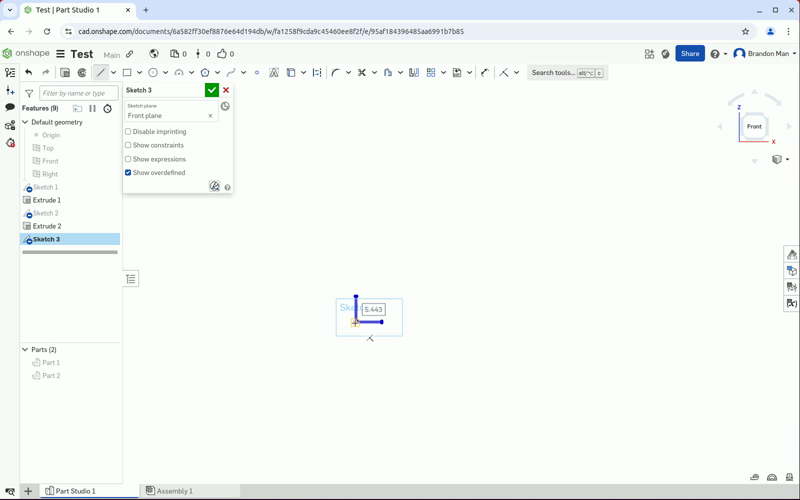
key(esc)
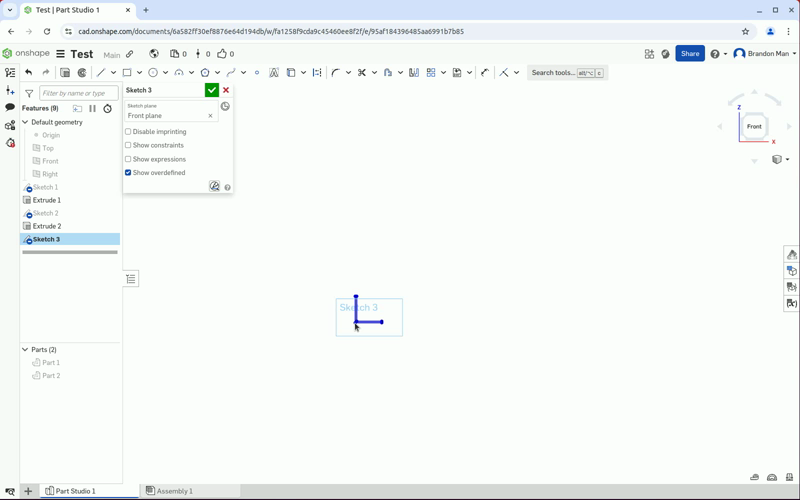
mouse_move(377, 321)
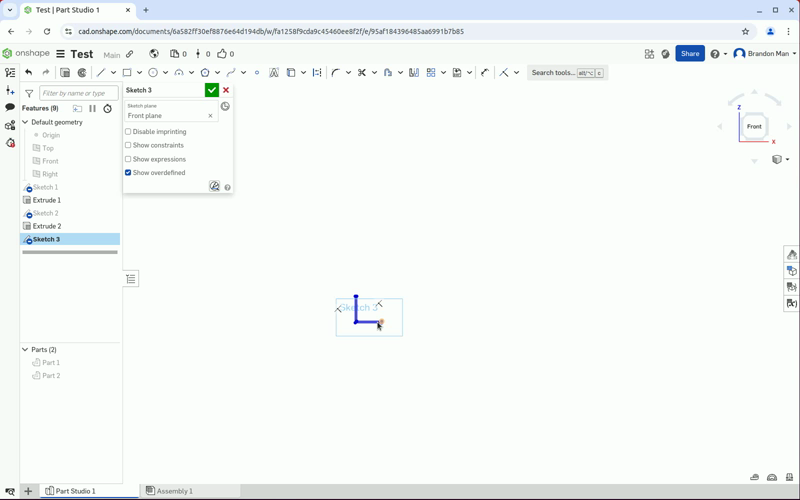
scroll(6)
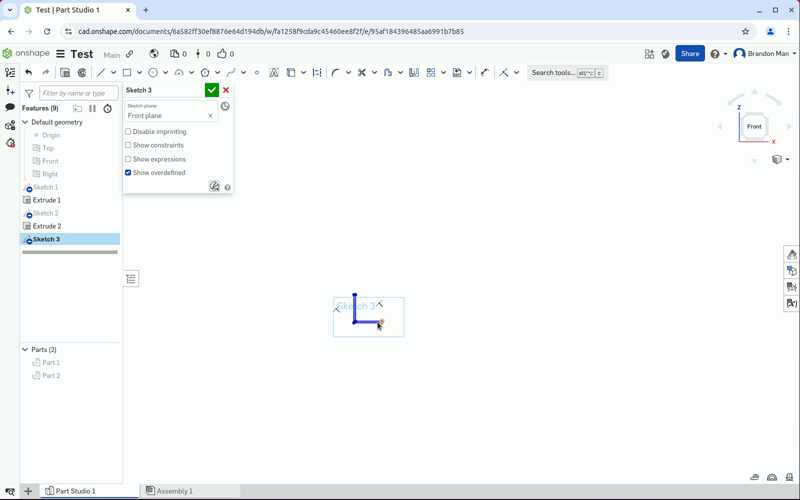
scroll(6)
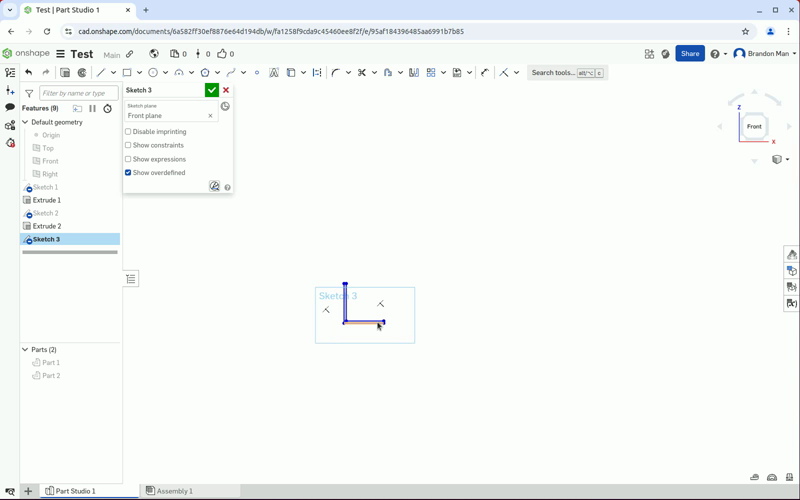
scroll(6)
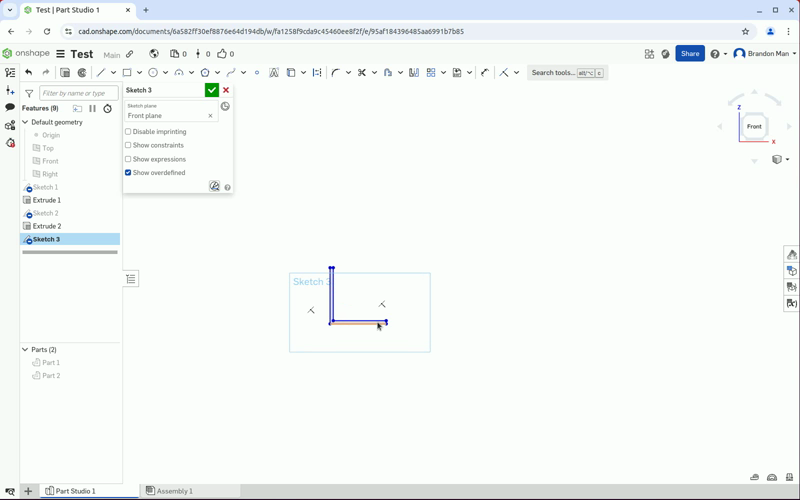
scroll(6)
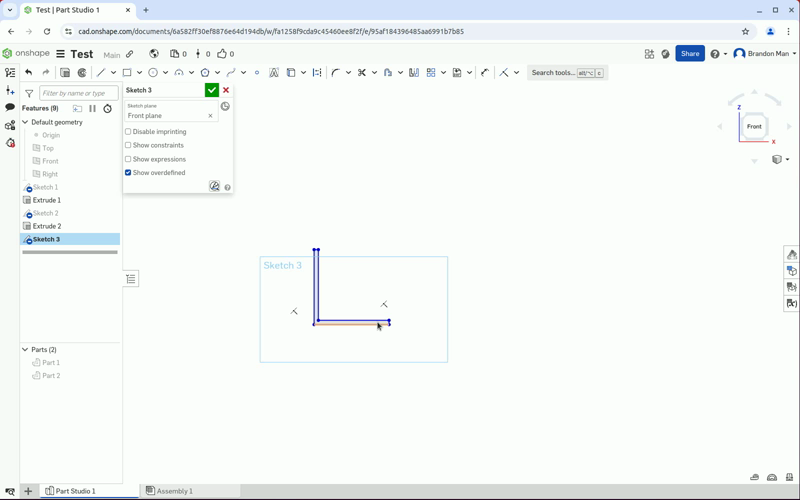
scroll(6)
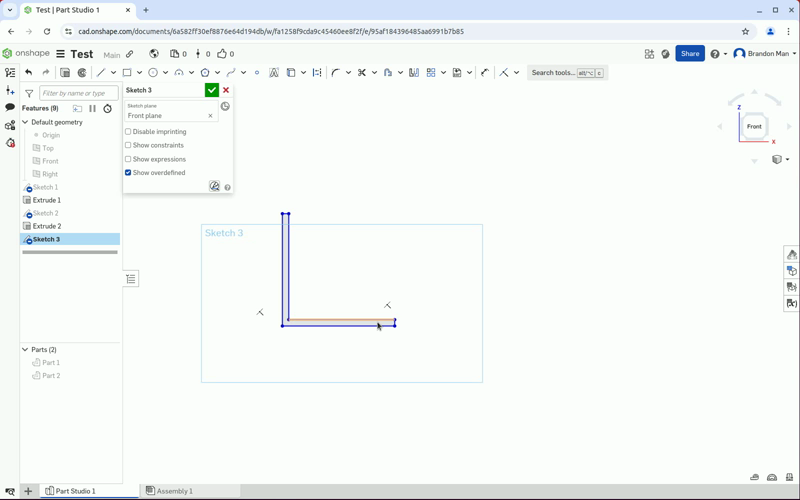
scroll(6)
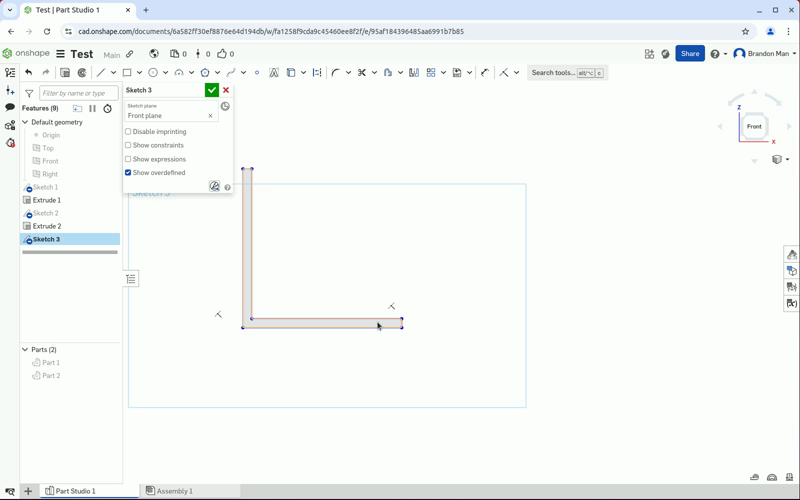
scroll(6)
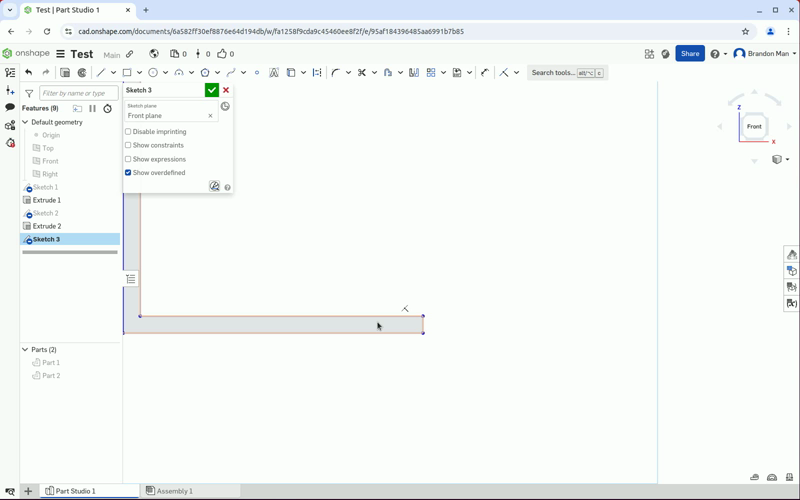
click(377, 321)
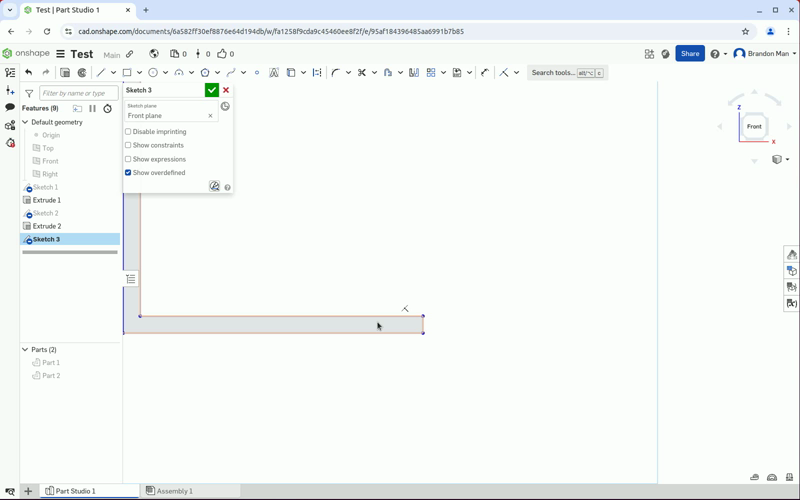
scroll(-6)
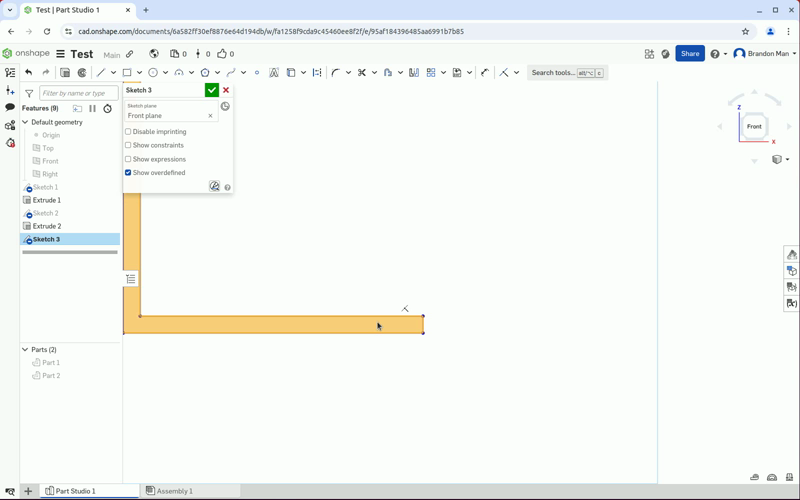
scroll(-6)
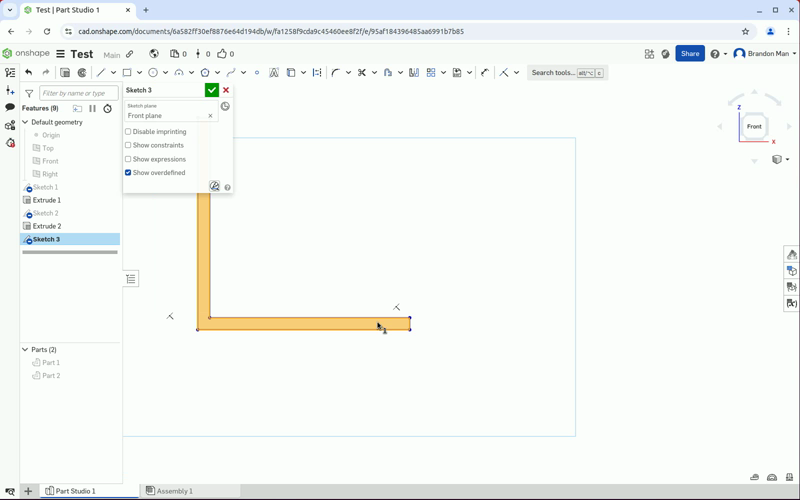
scroll(-6)
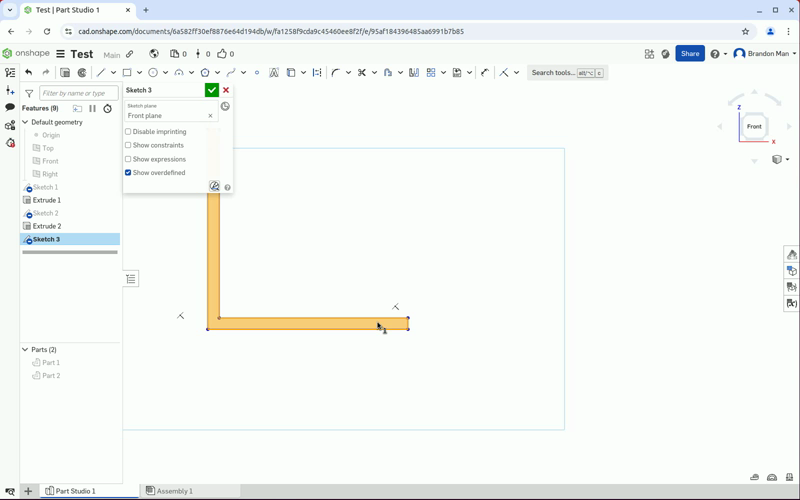
scroll(-6)
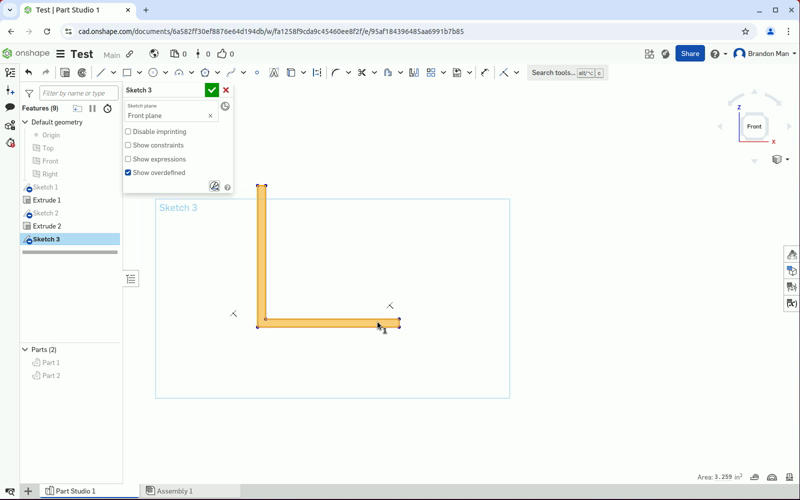
scroll(-6)
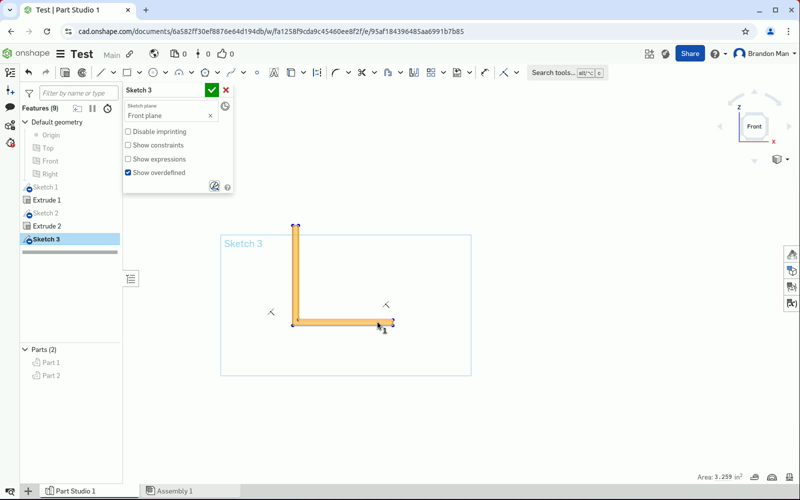
scroll(-6)
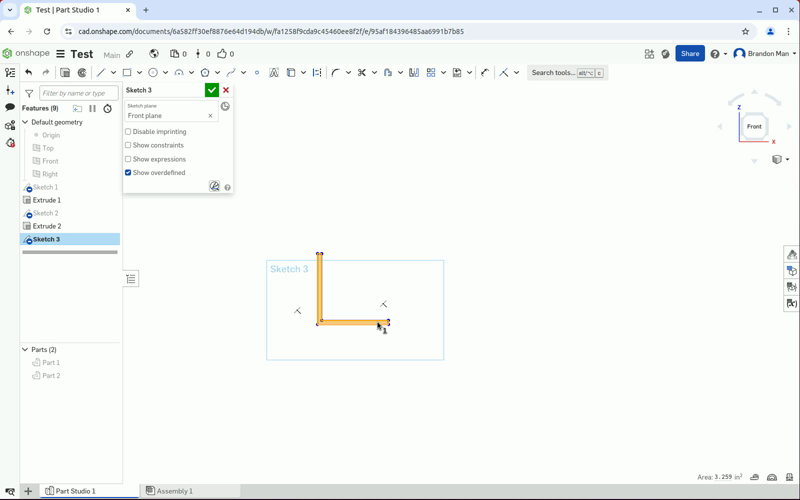
scroll(-6)
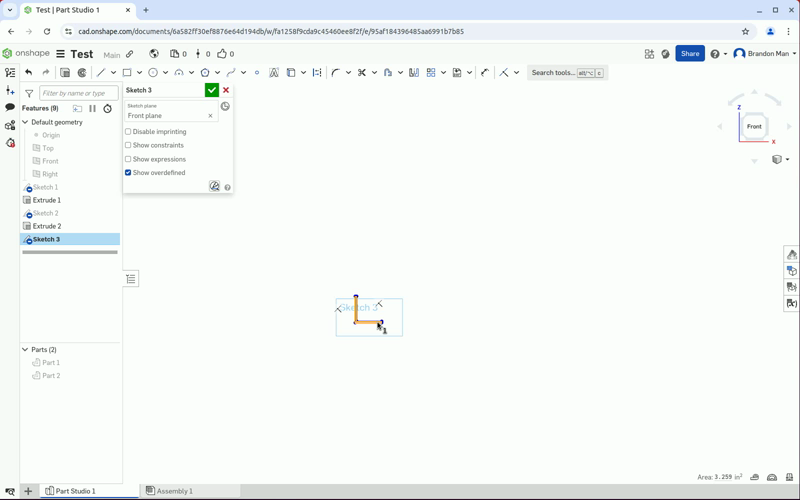
mouse_move(73, 352)
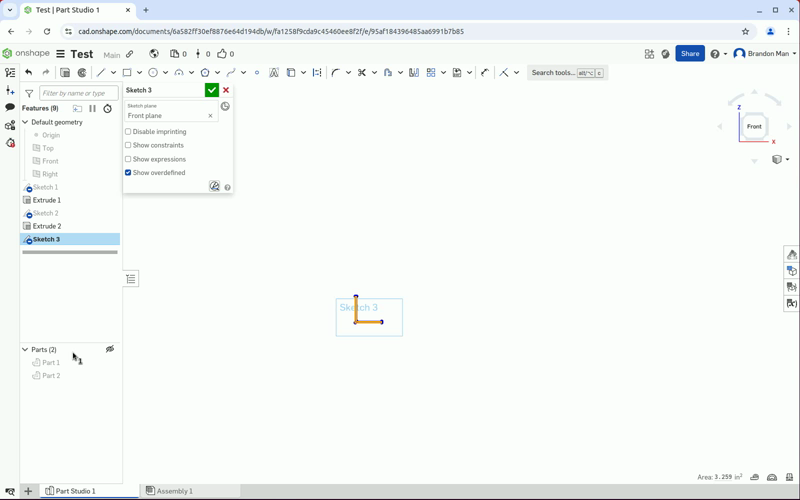
key(shift+y)
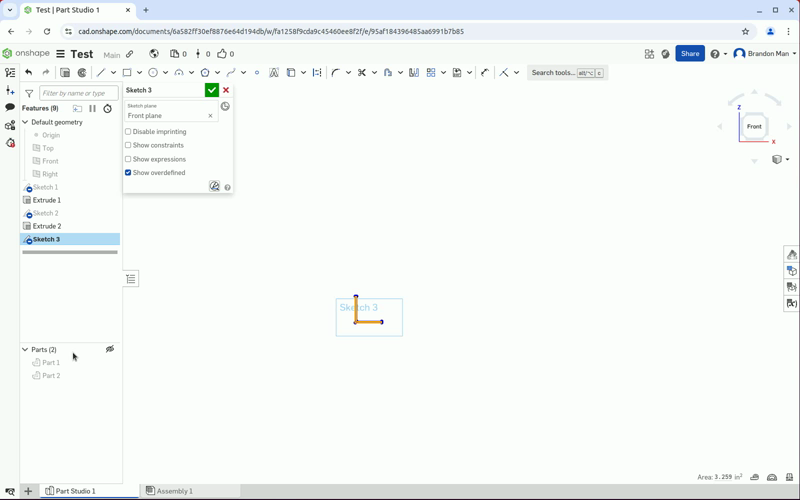
key(shift+e)
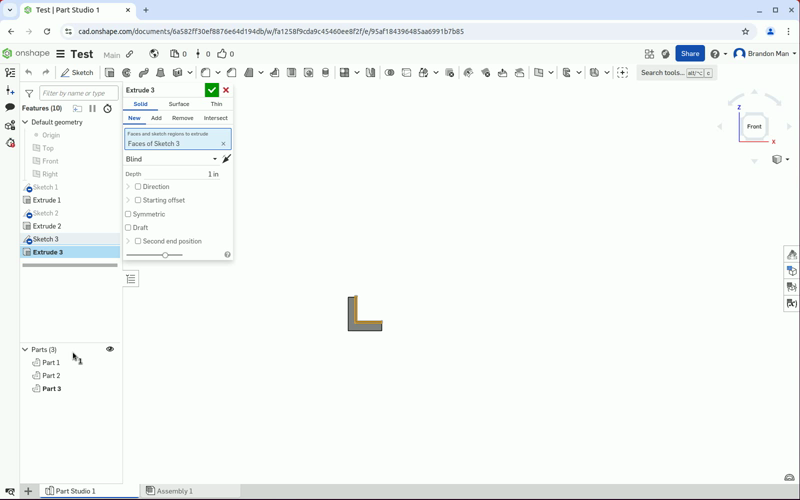
mouse_move(143, 106)
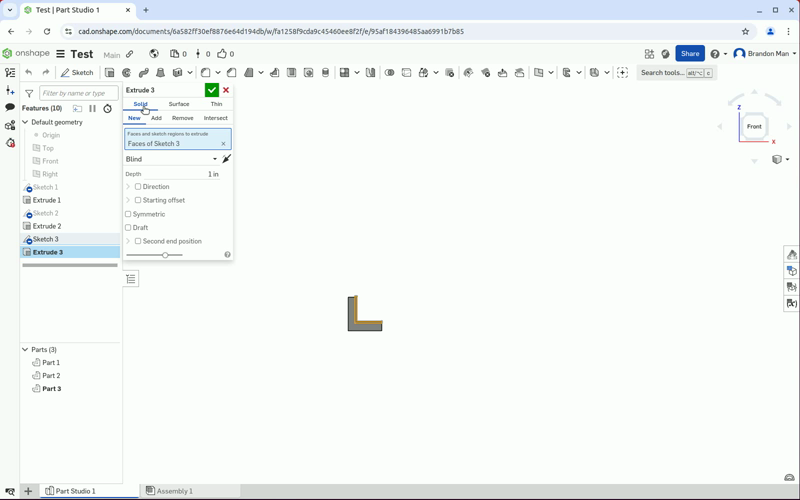
click(143, 106)
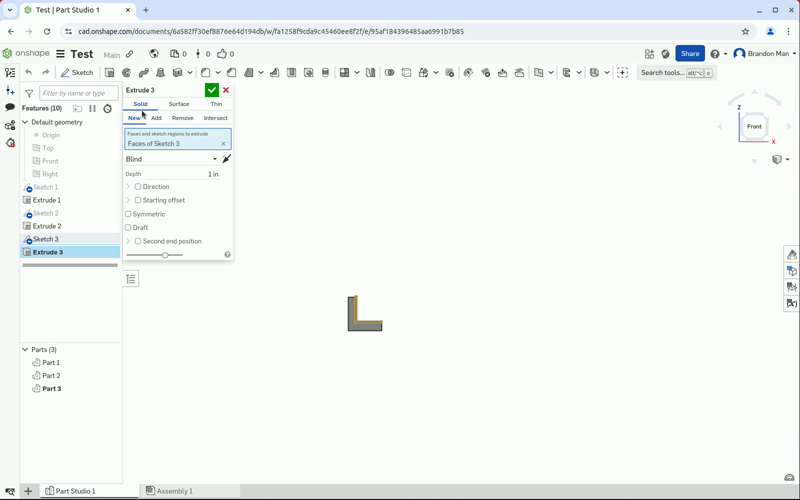
mouse_move(137, 120)
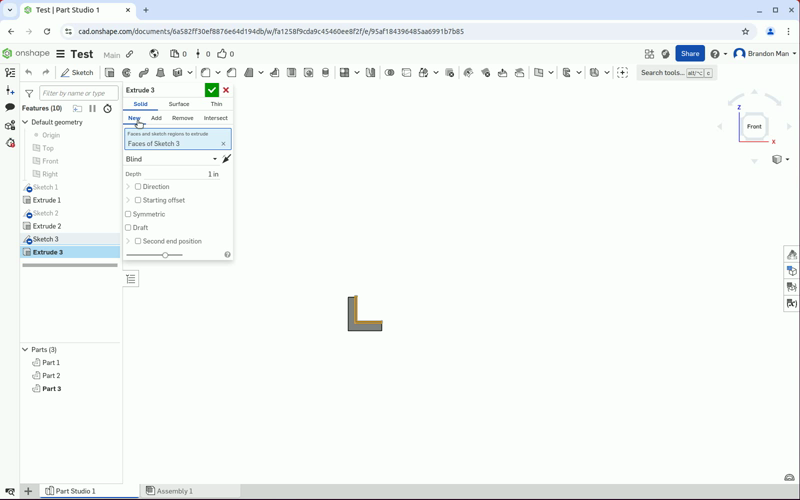
click(137, 120)
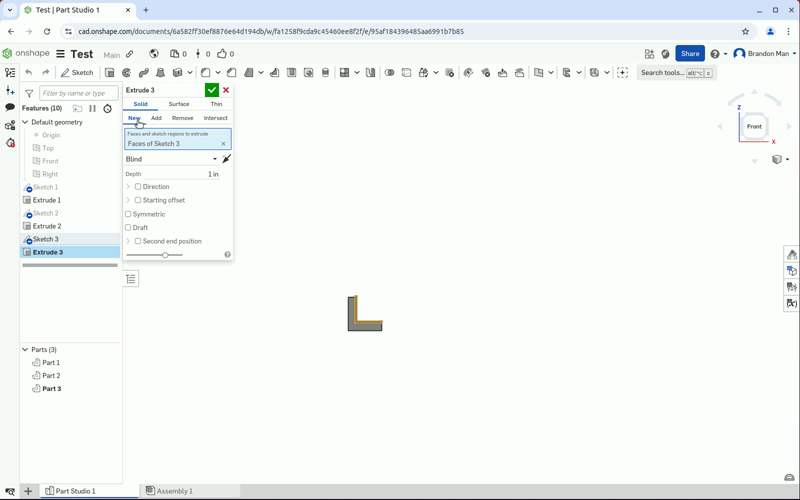
key(tab, 4)
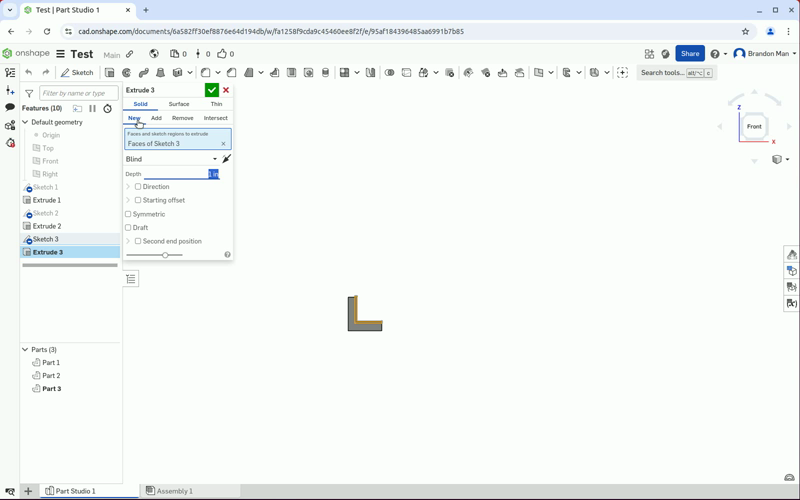
text(-0.241)
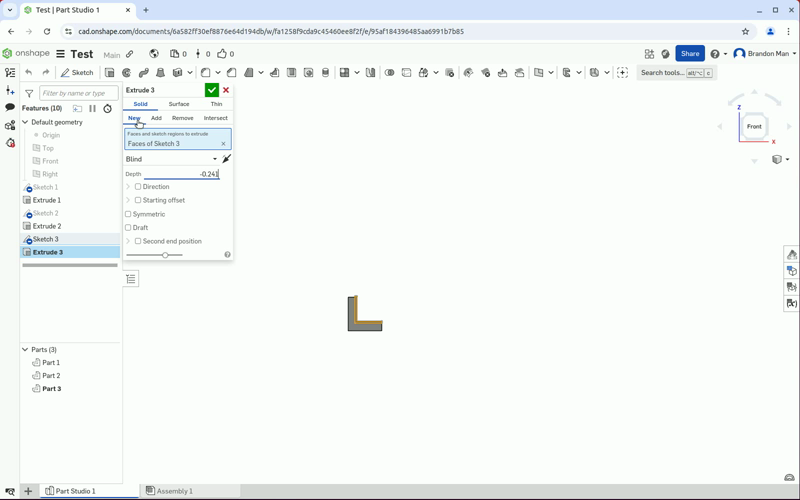
key(enter)
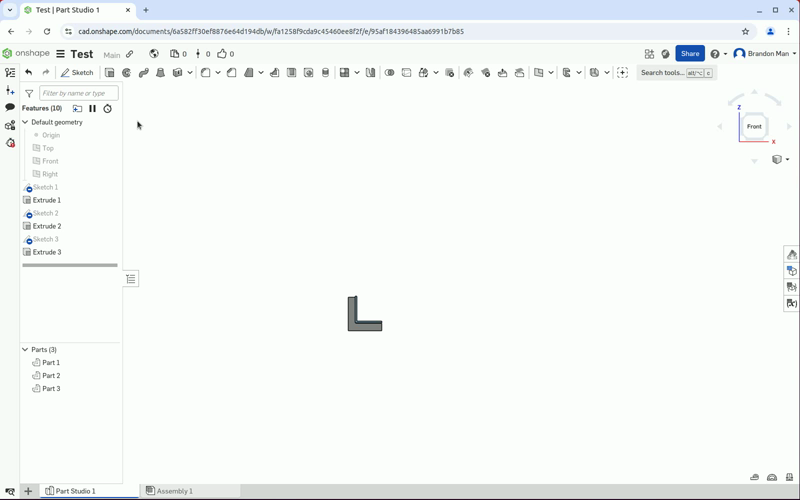
key(shift+h)
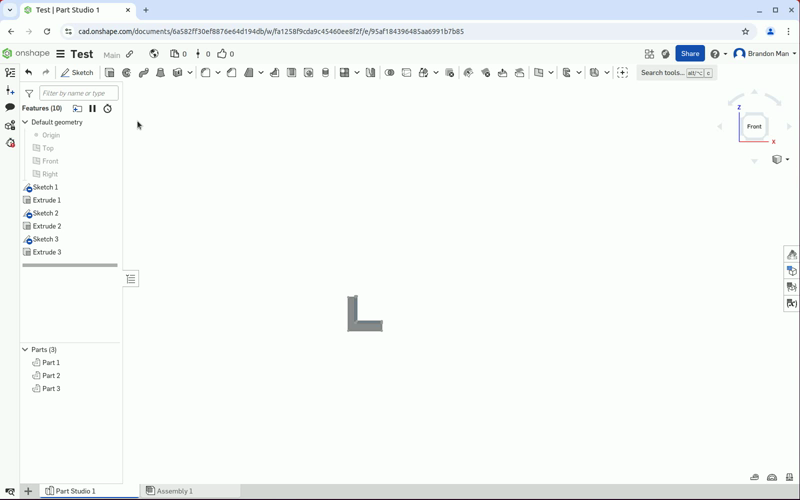
key(shift+h)
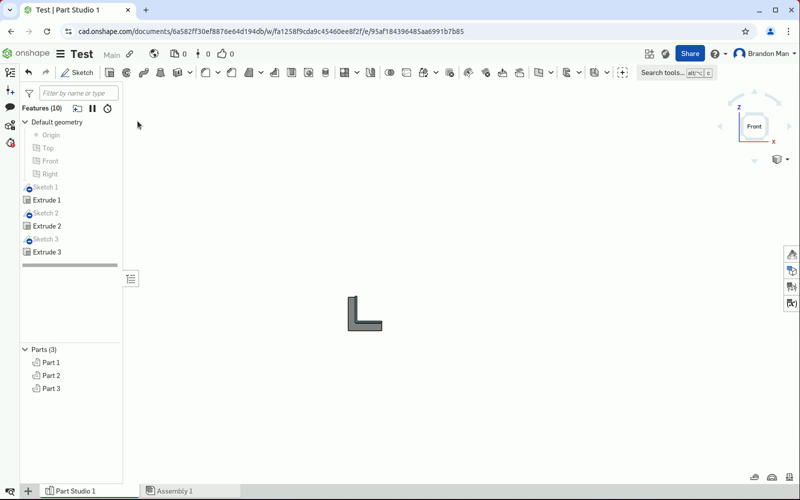
mouse_move(73, 189)
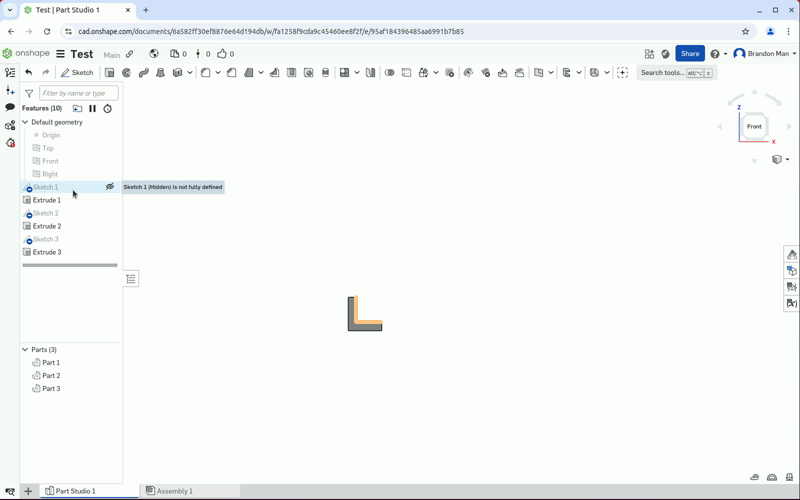
click(73, 189)
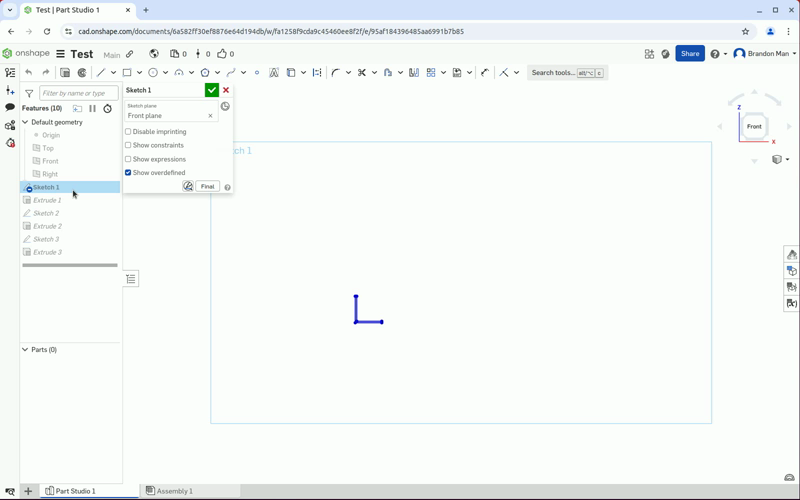
mouse_move(229, 92)
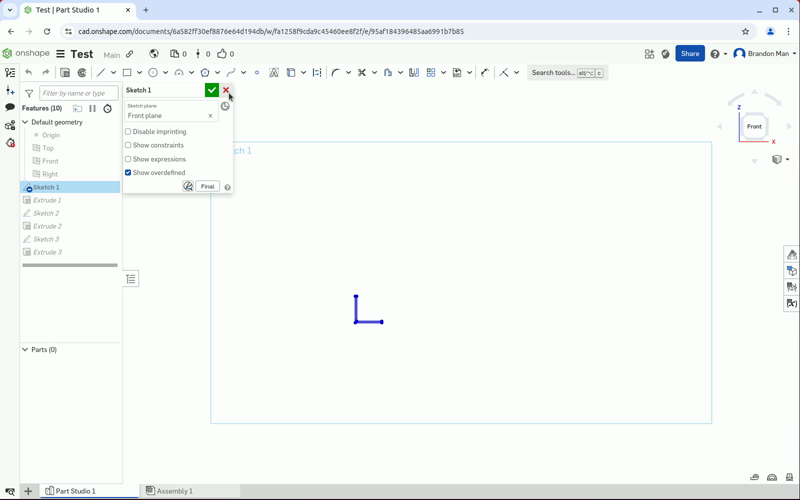
click(229, 92)
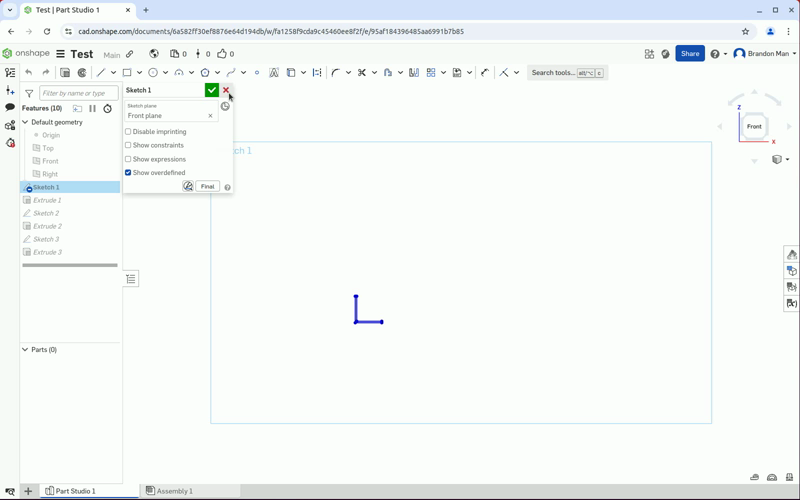
key(shift+s)
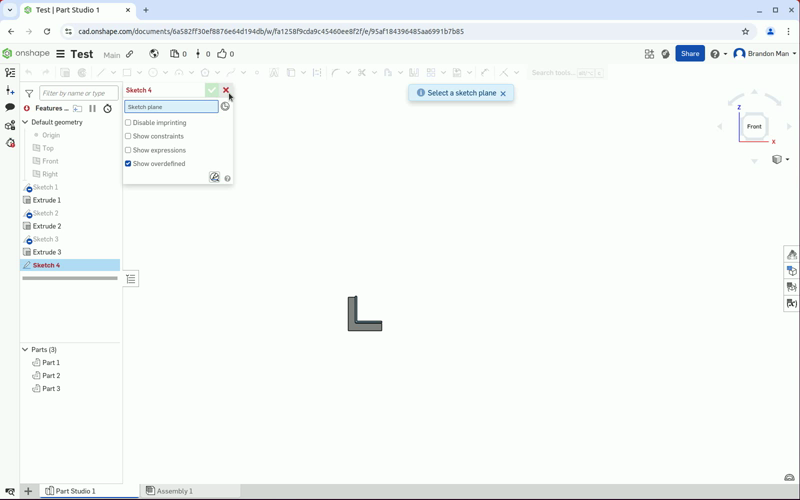
mouse_move(73, 163)
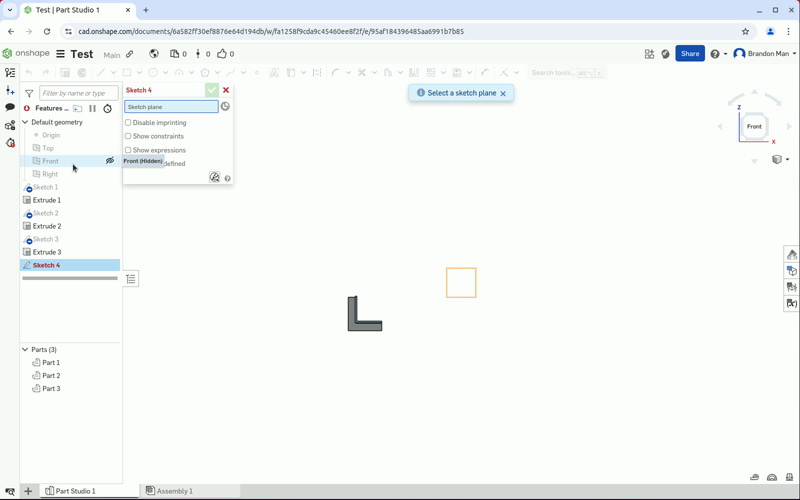
click(73, 163)
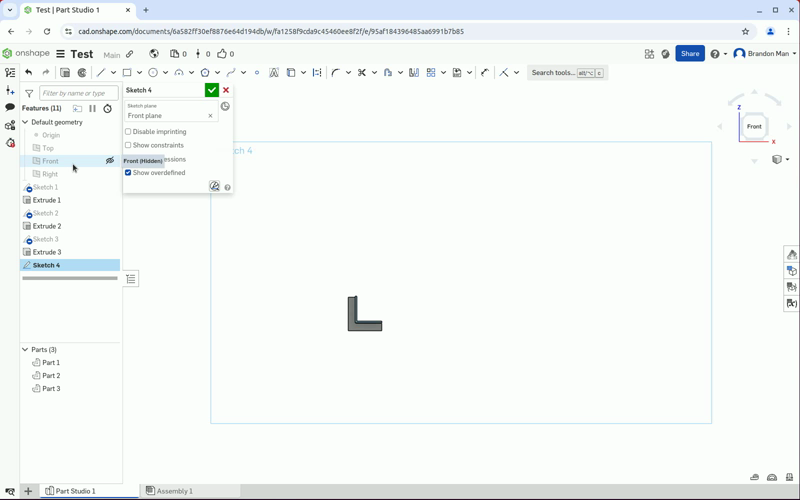
mouse_move(73, 352)
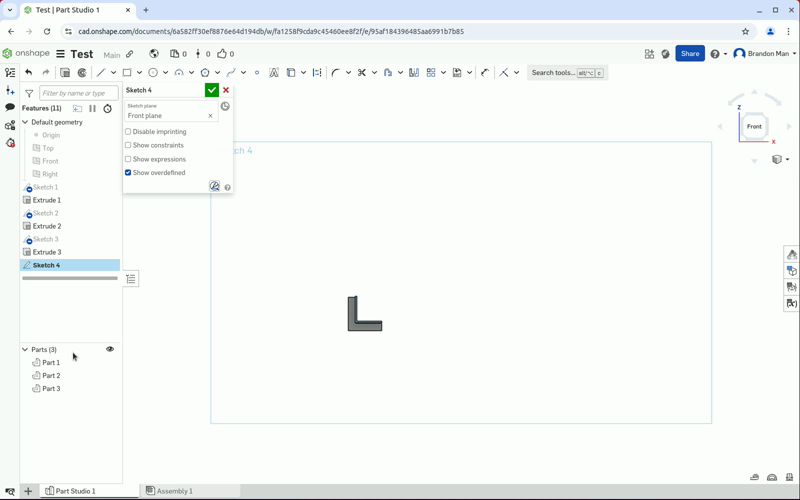
key(y)
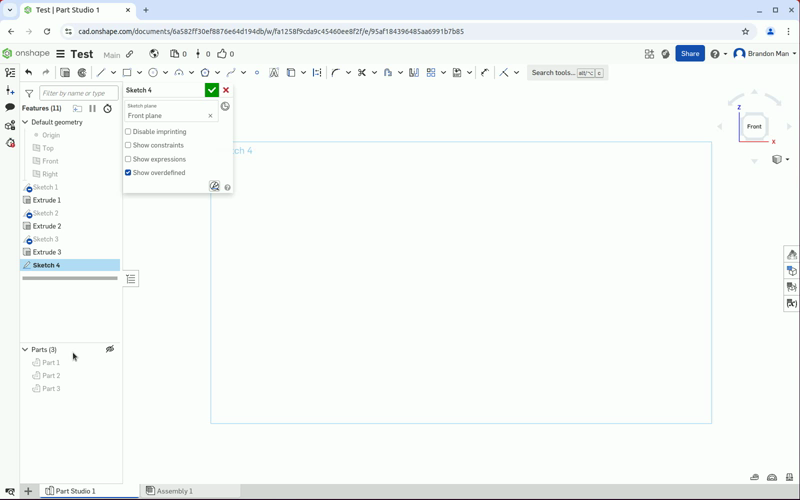
key(l)
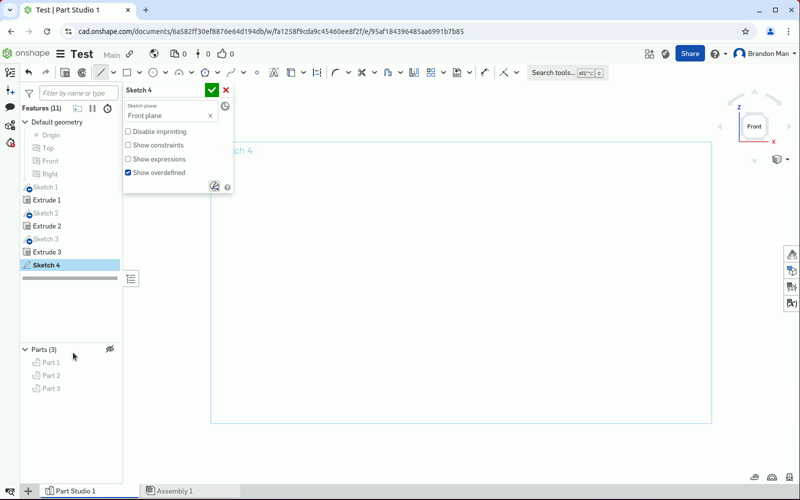
key_down(shift)
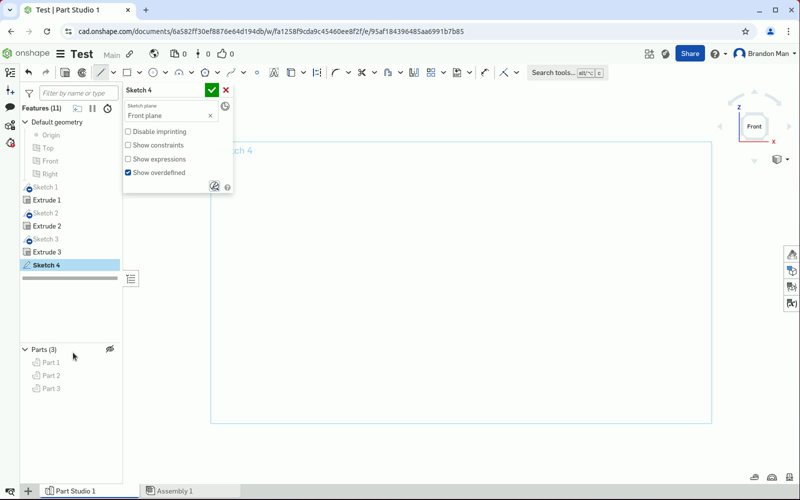
mouse_move(357, 321)
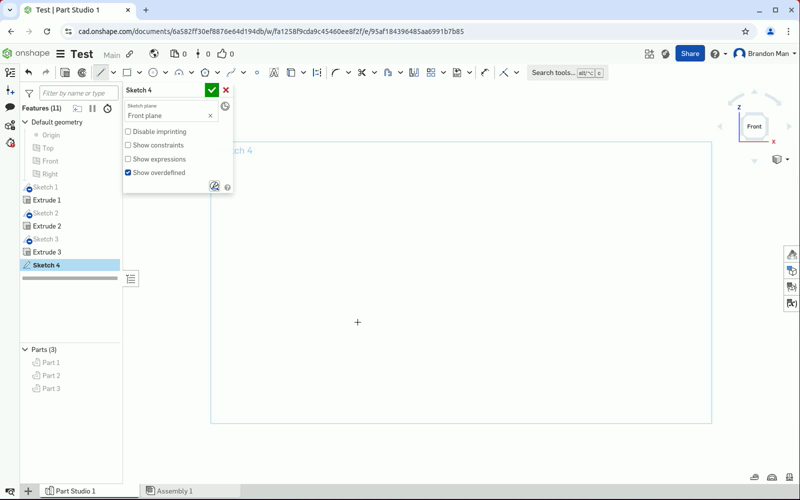
click(357, 321)
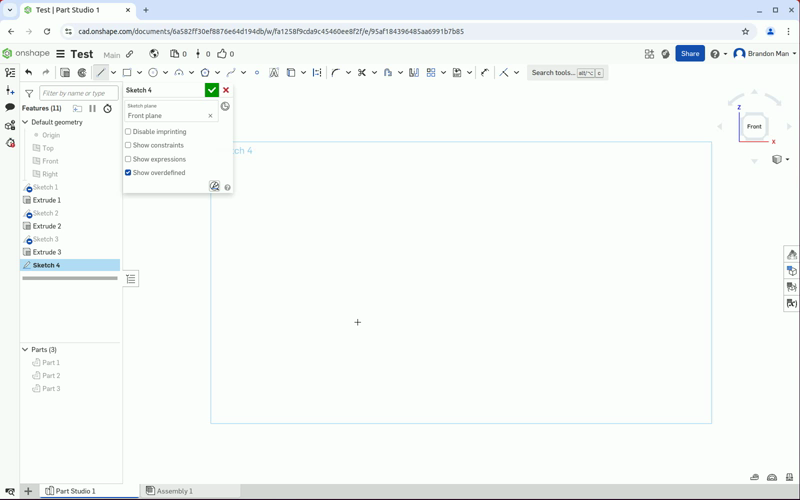
key_up(shift)
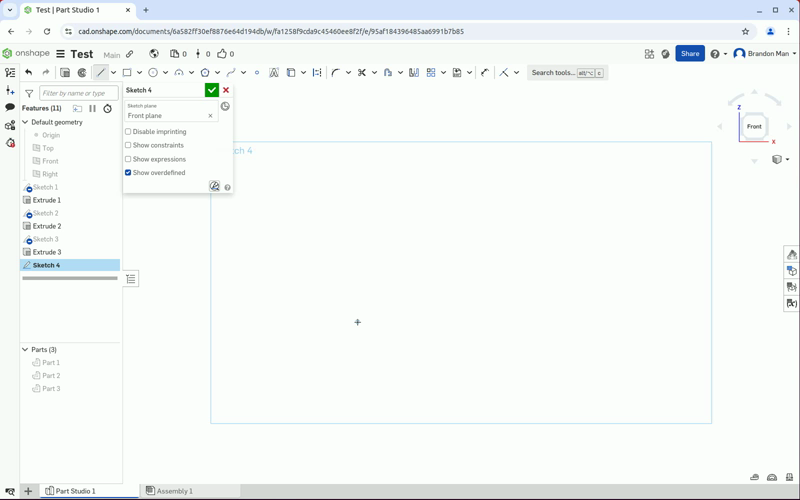
key_down(shift)
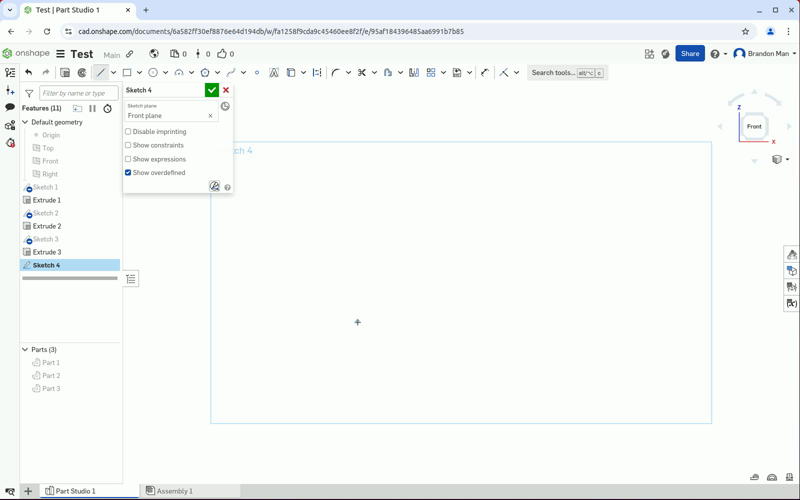
mouse_move(387, 321)
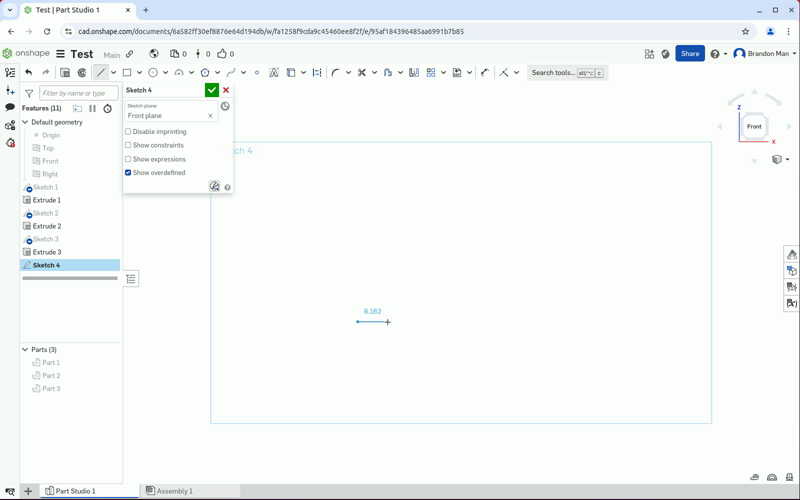
mouse_move(381, 321)
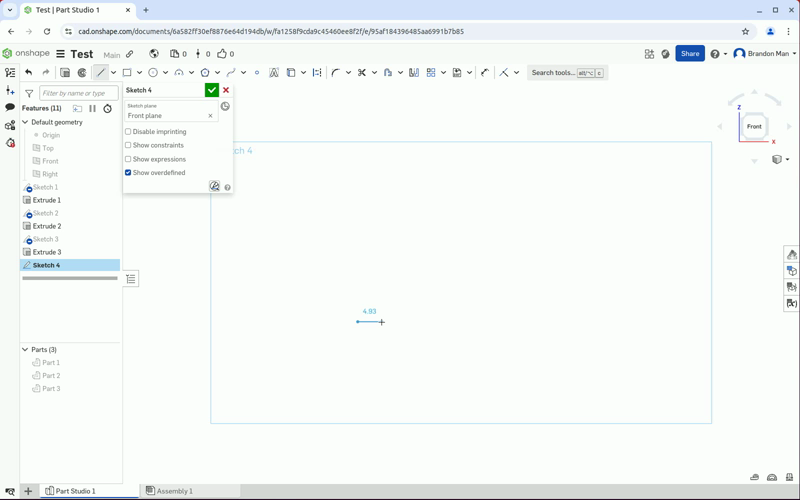
click(381, 321)
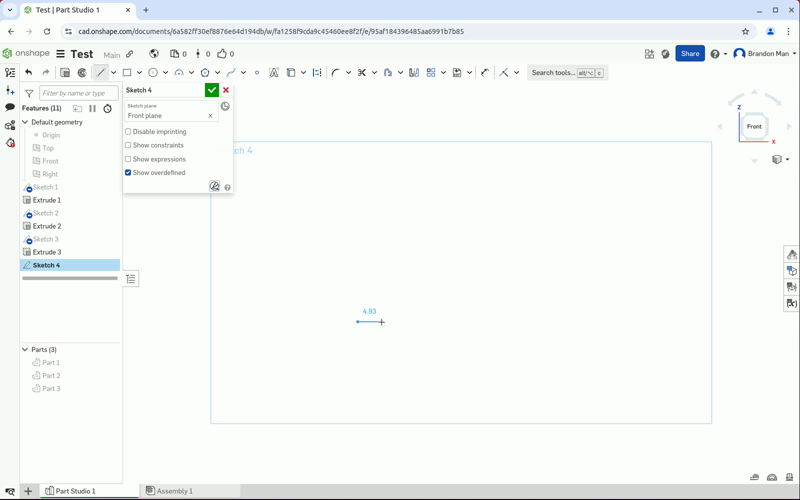
key_up(shift)
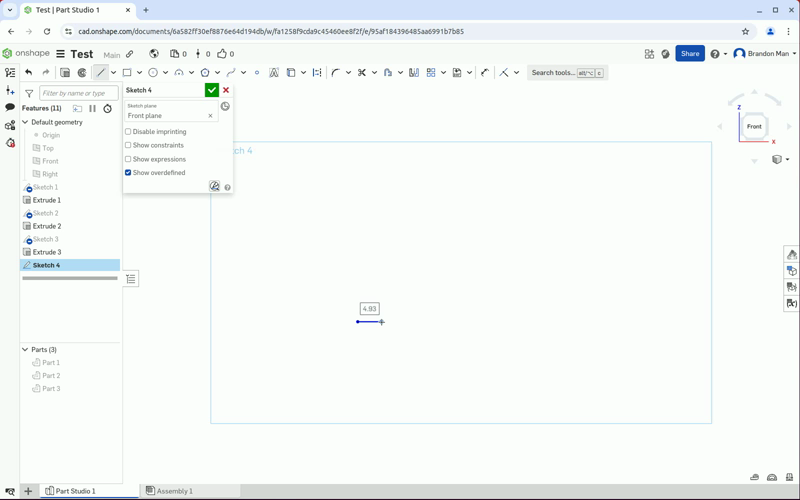
key_down(shift)
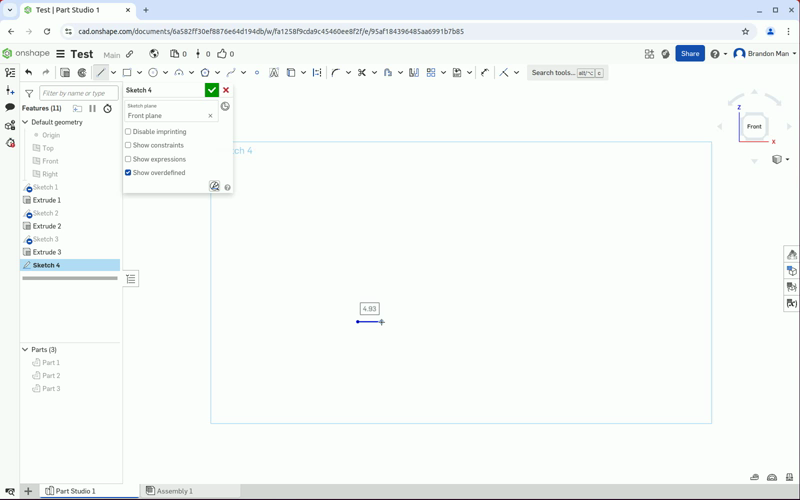
mouse_move(411, 321)
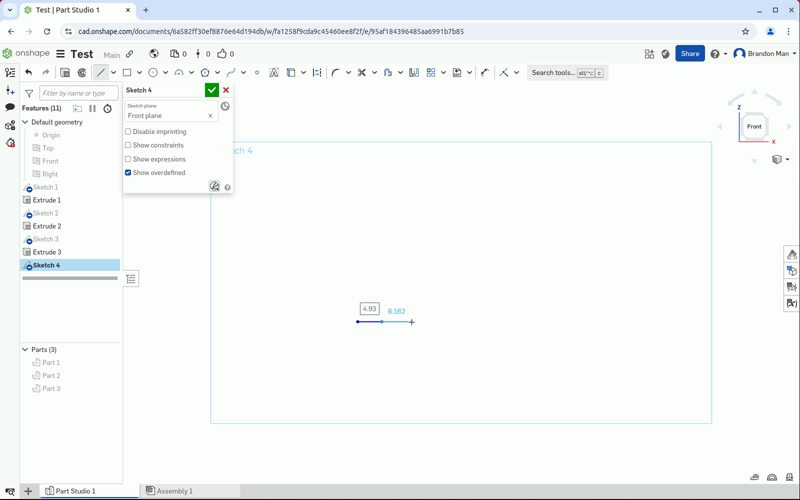
mouse_move(381, 314)
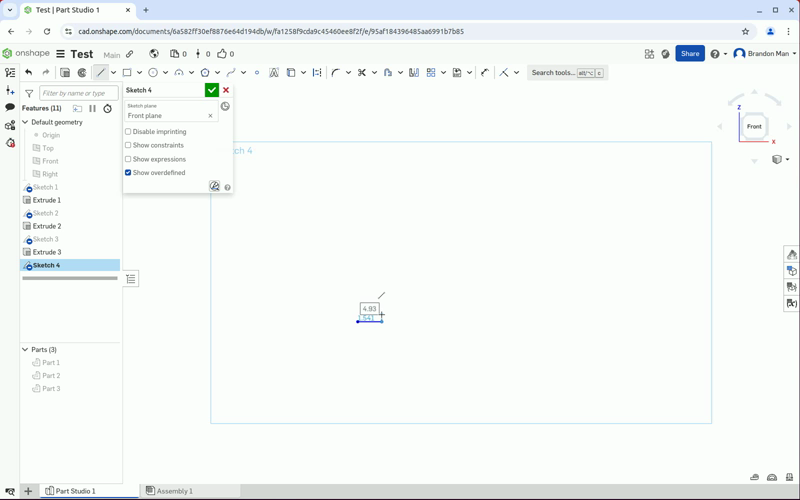
click(381, 314)
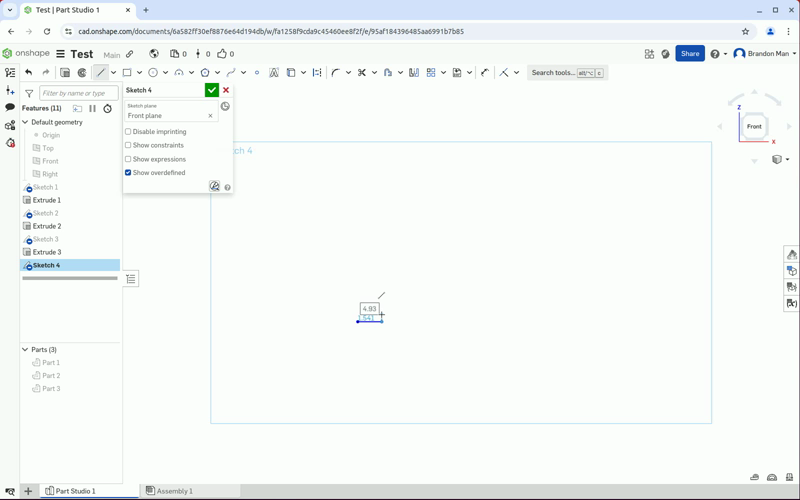
key_up(shift)
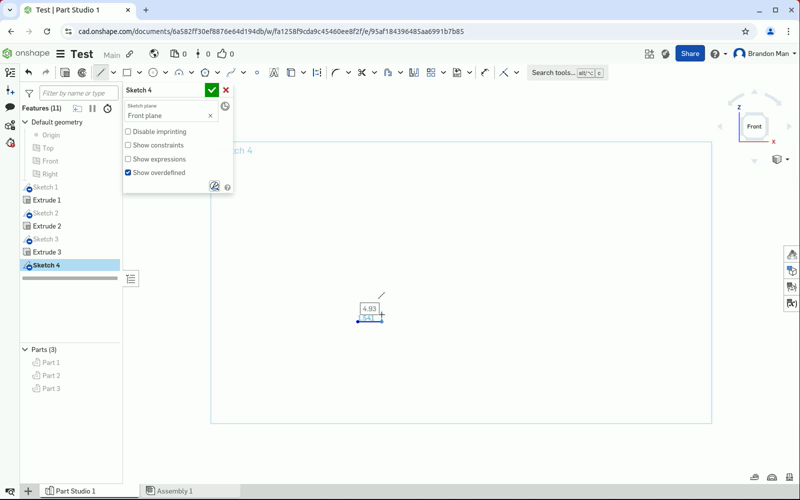
key_down(shift)
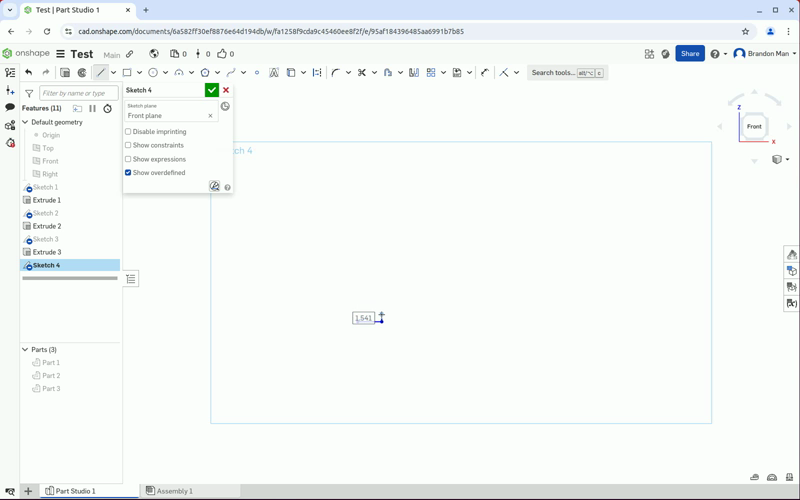
mouse_move(411, 314)
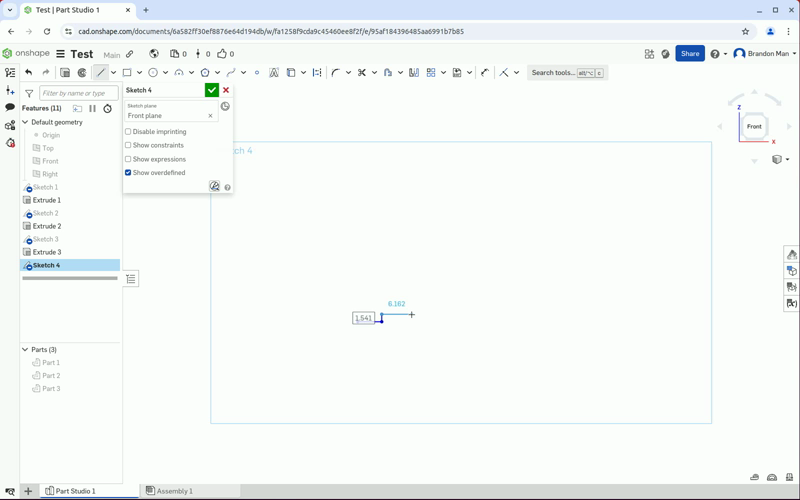
mouse_move(365, 314)
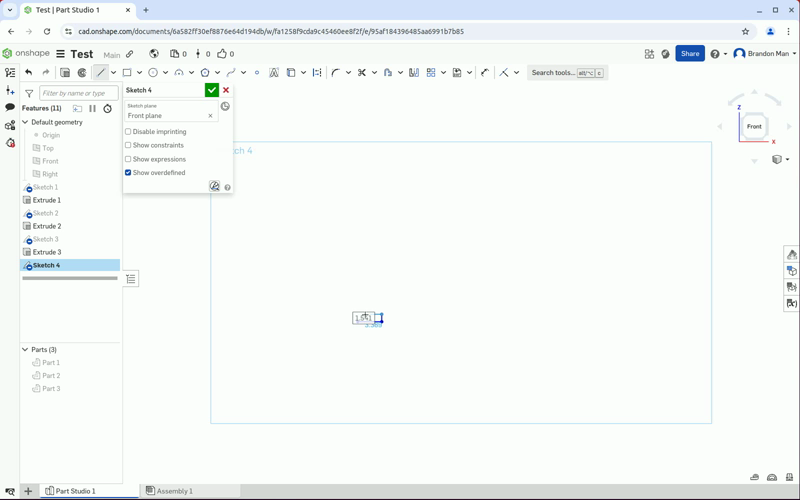
click(365, 314)
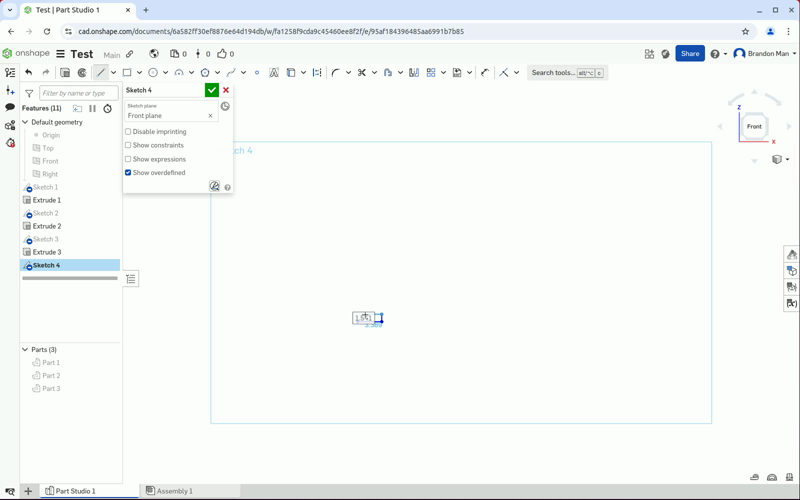
key_up(shift)
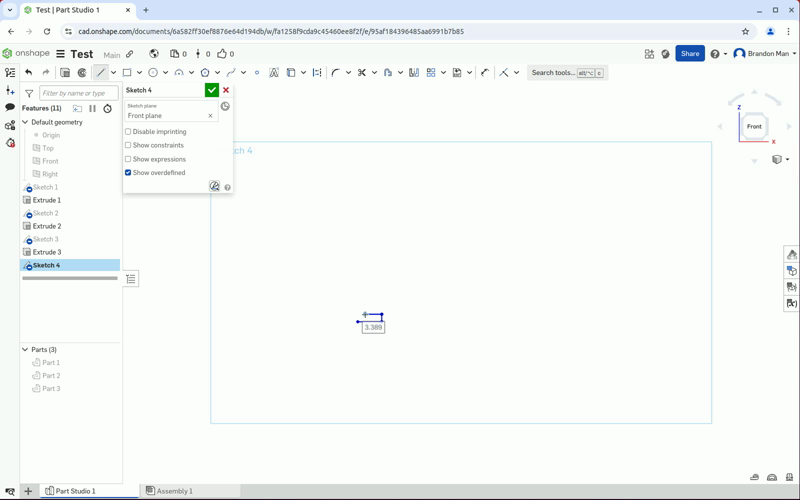
key_down(shift)
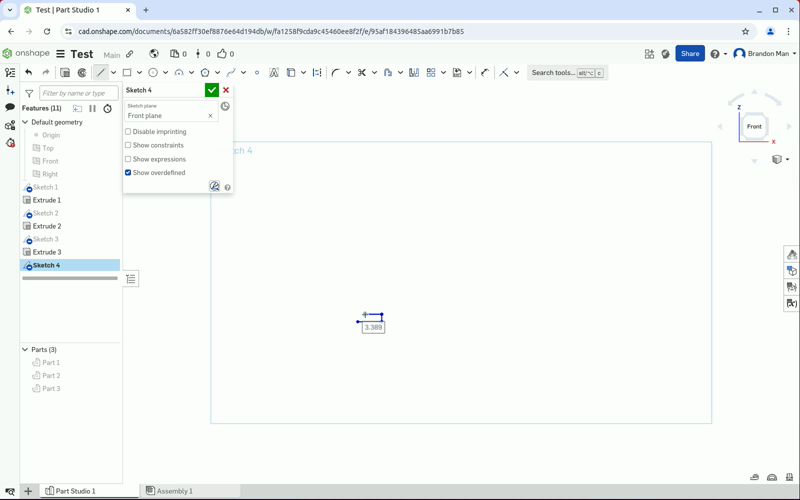
mouse_move(395, 314)
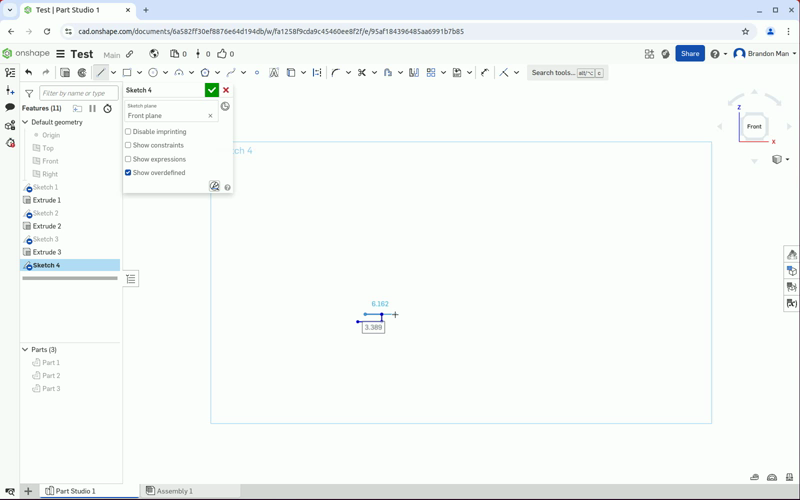
mouse_move(365, 297)
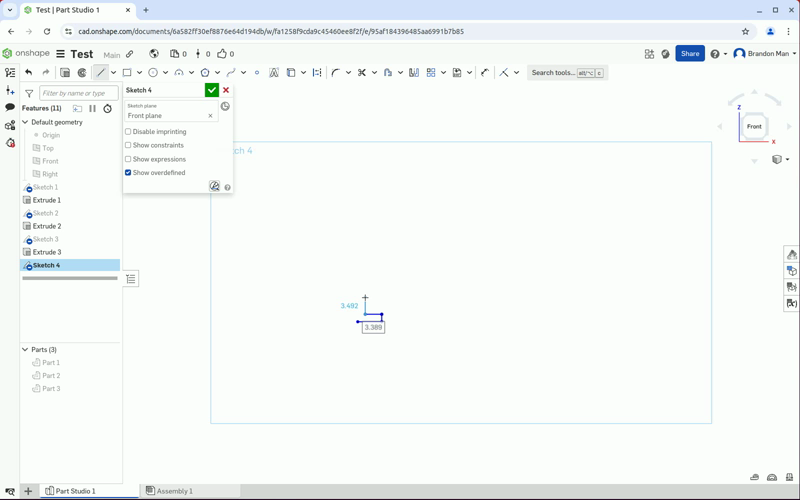
click(365, 297)
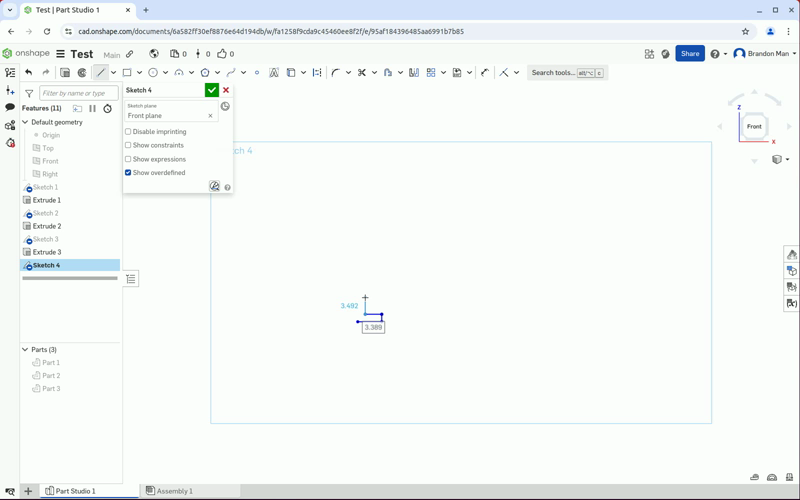
key_up(shift)
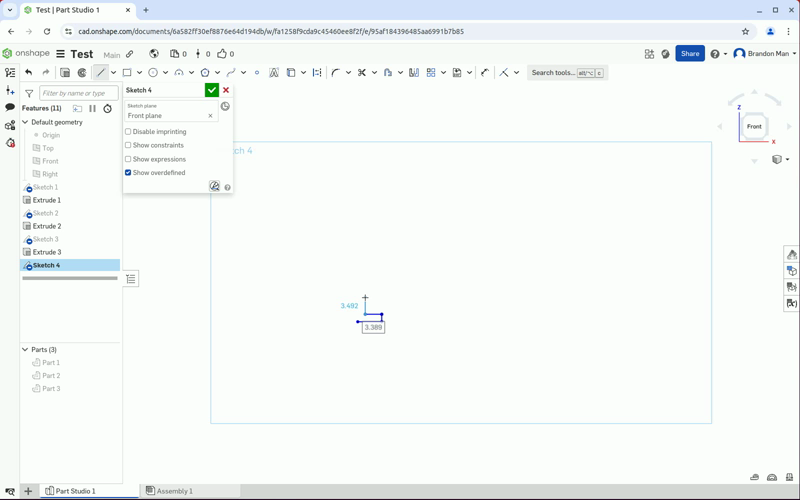
key_down(shift)
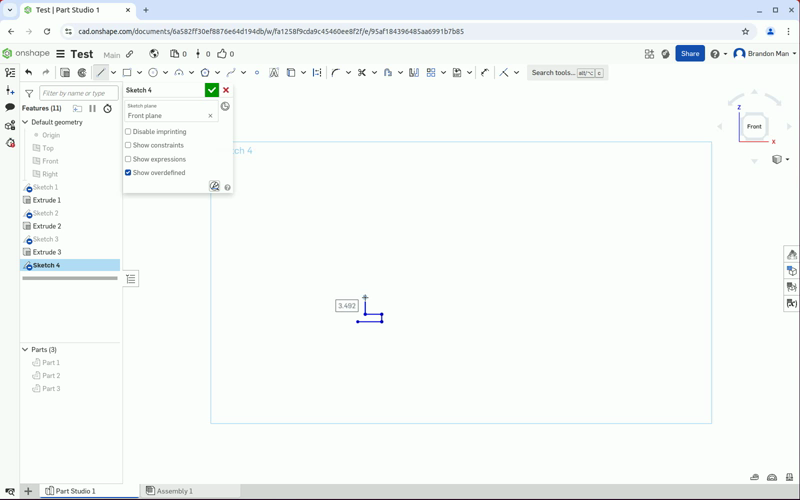
mouse_move(395, 297)
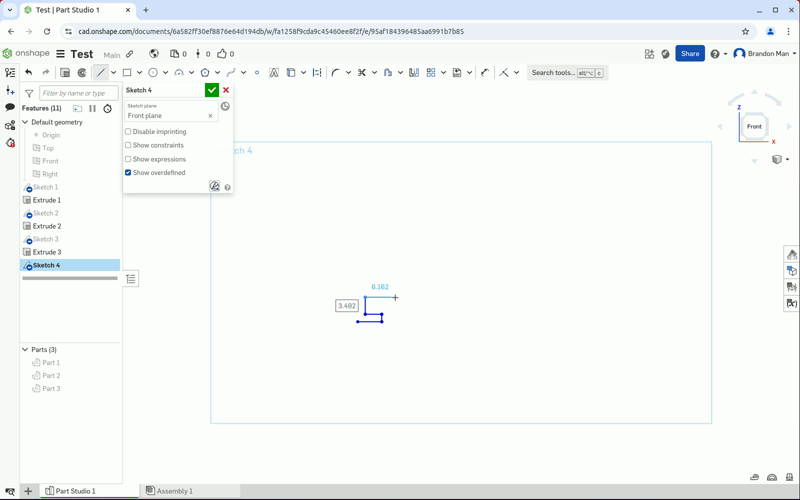
mouse_move(357, 297)
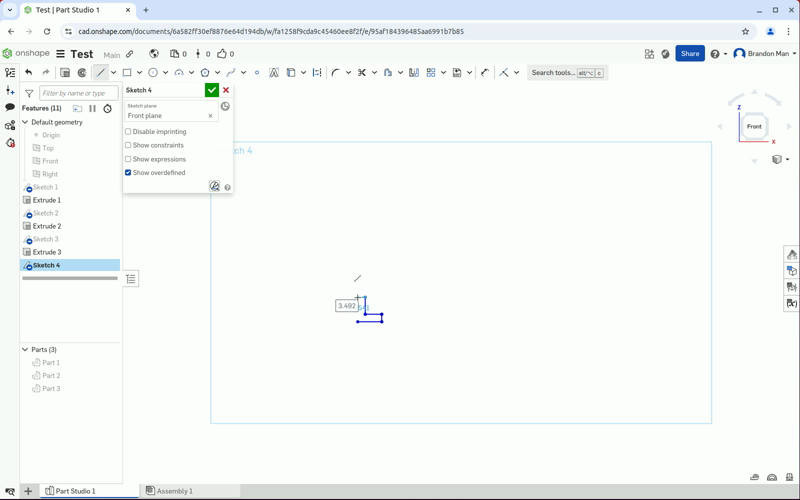
scroll(6)
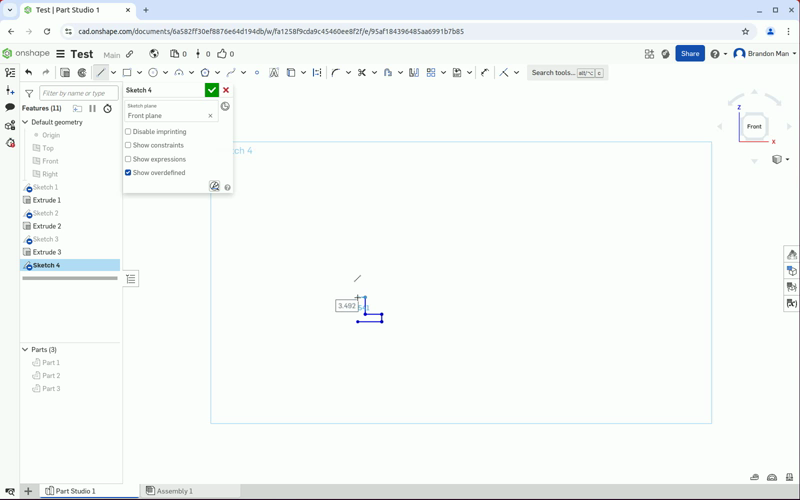
scroll(6)
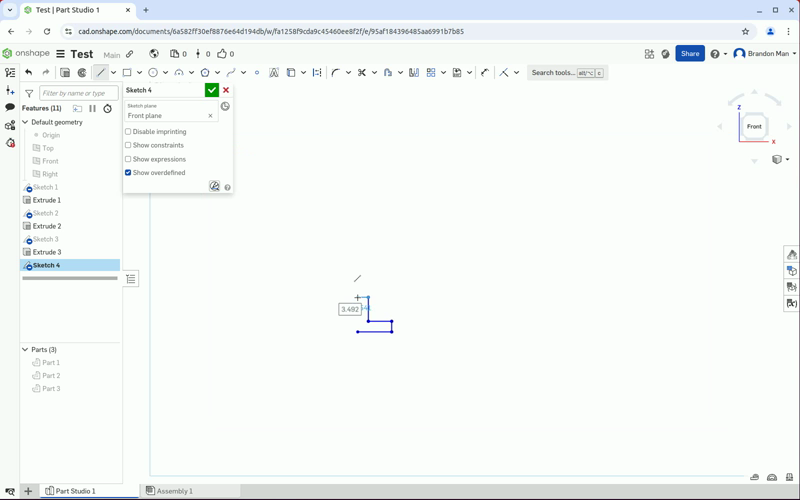
scroll(6)
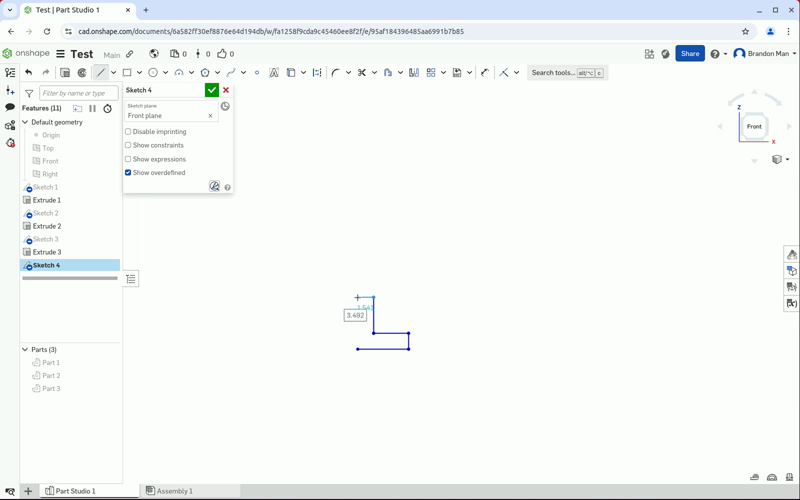
scroll(6)
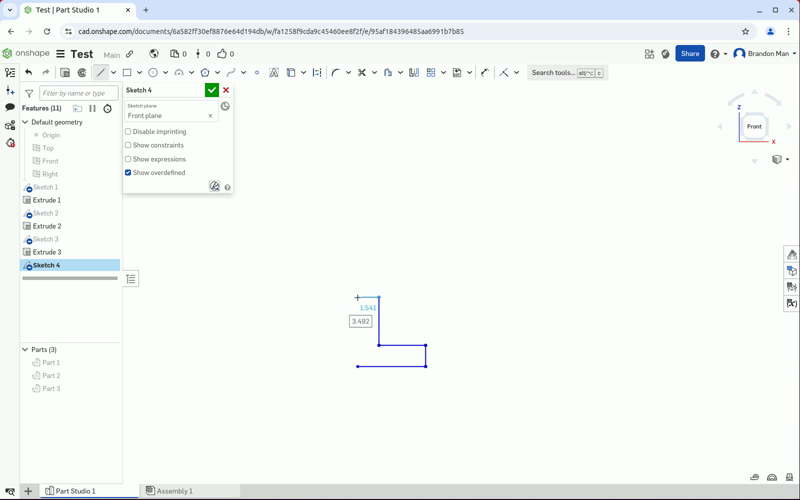
scroll(6)
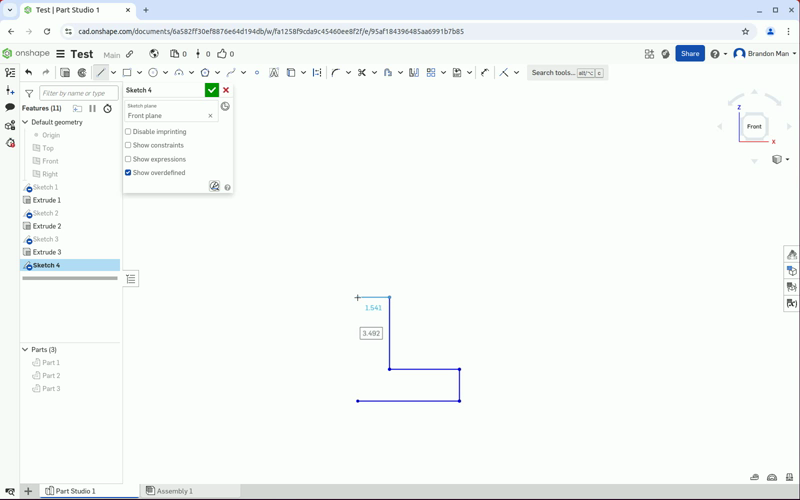
scroll(6)
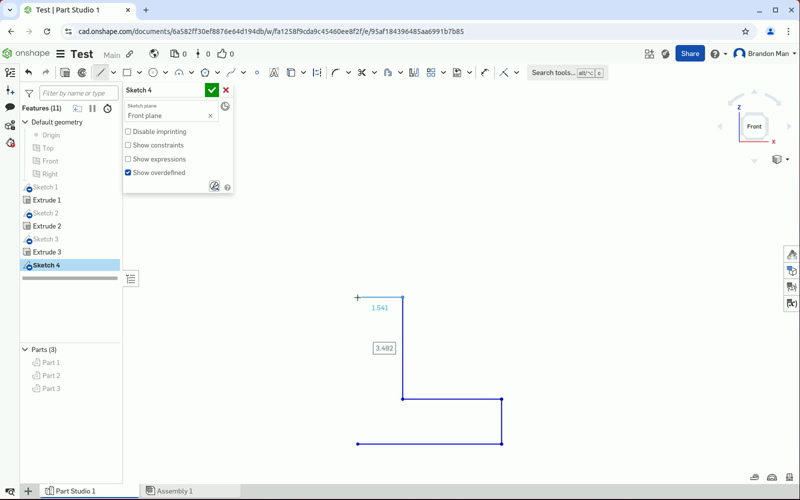
scroll(6)
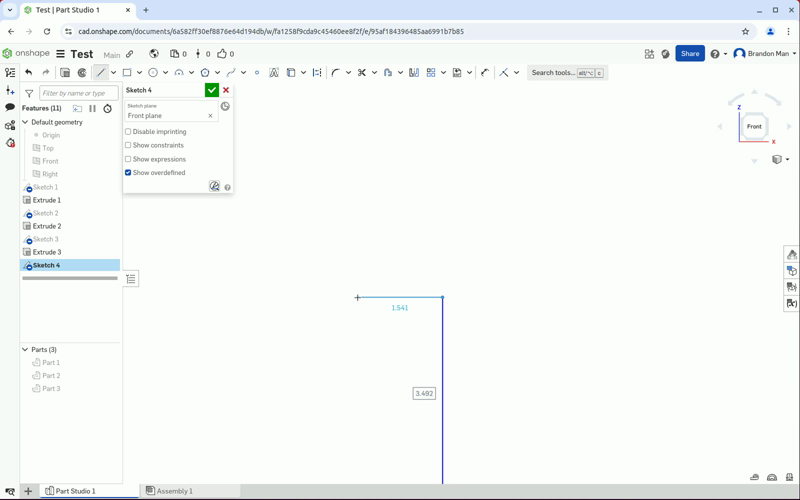
click(357, 297)
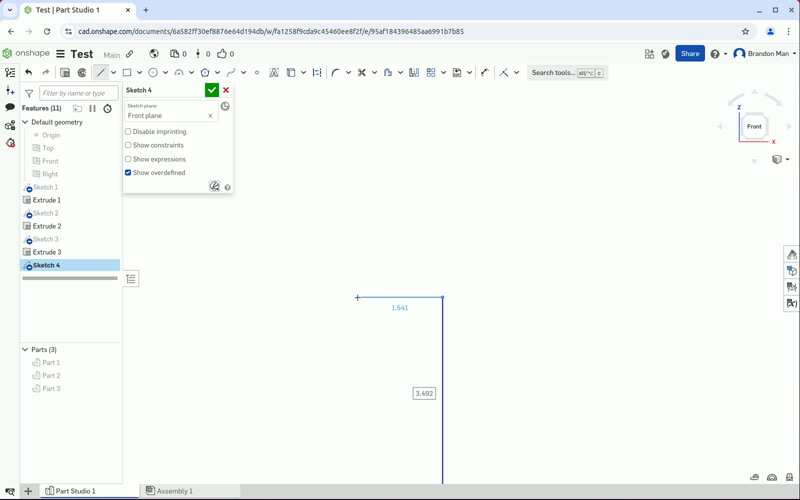
scroll(-6)
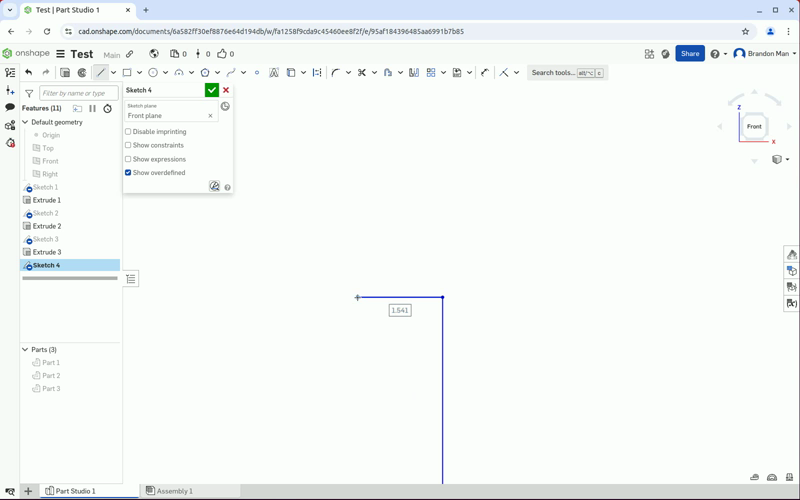
scroll(-6)
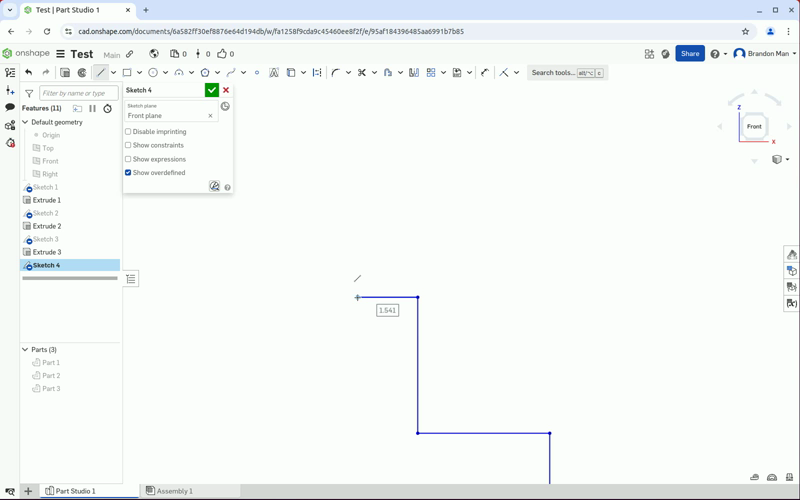
scroll(-6)
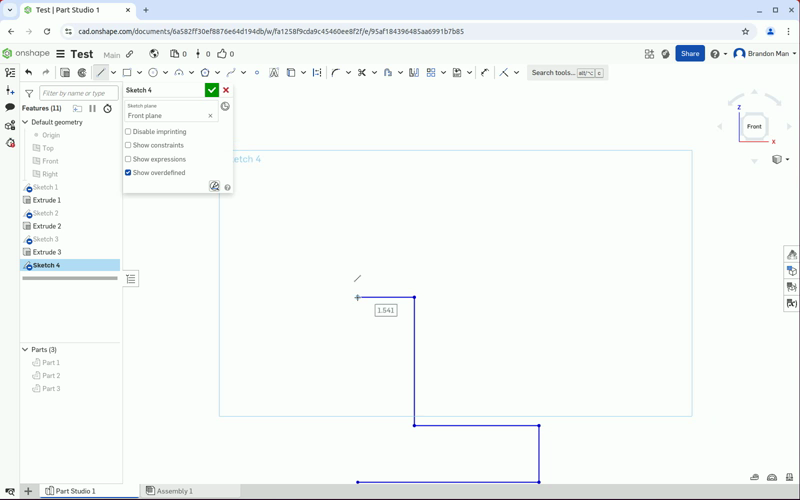
scroll(-6)
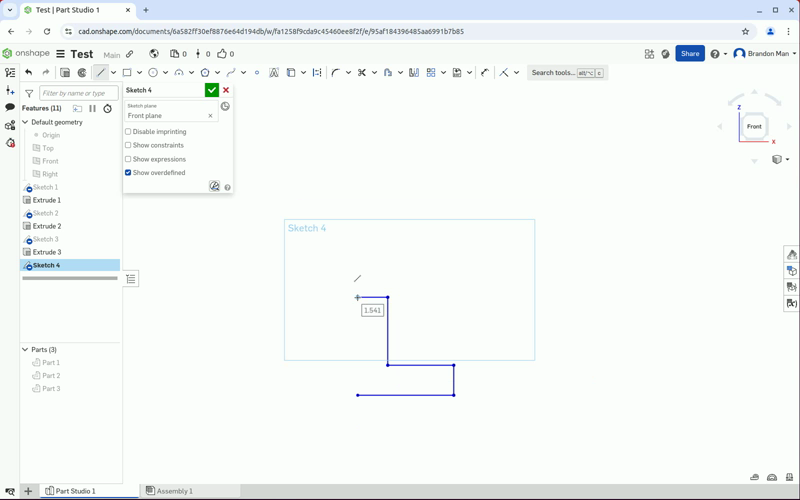
scroll(-6)
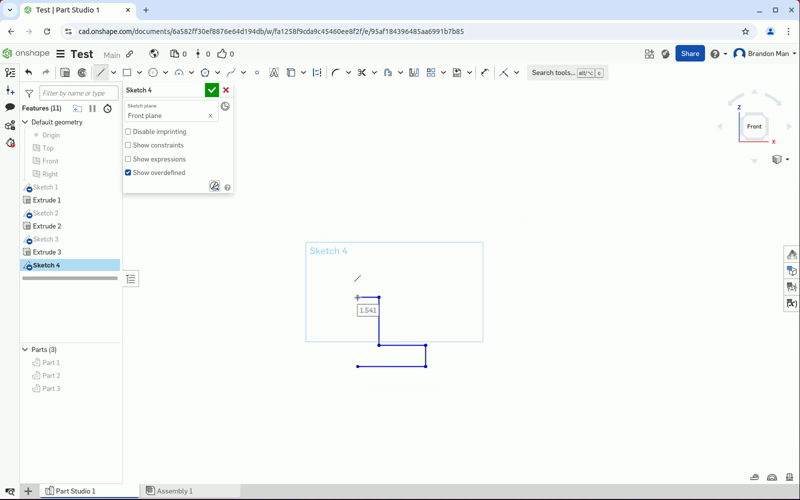
scroll(-6)
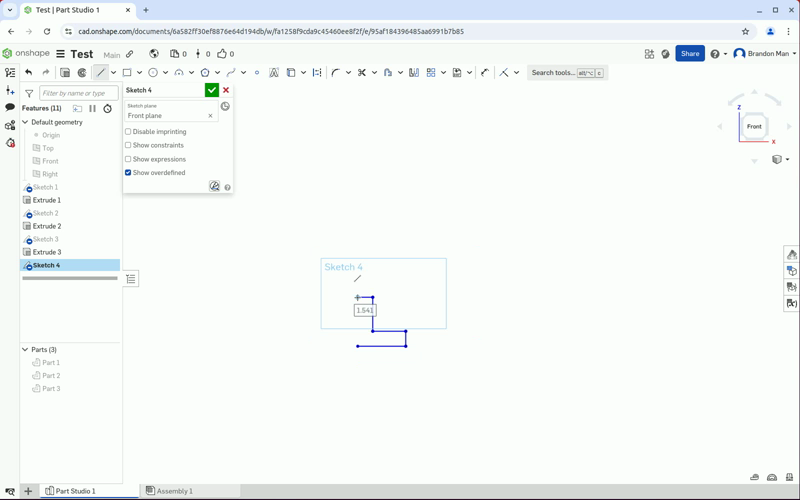
scroll(-6)
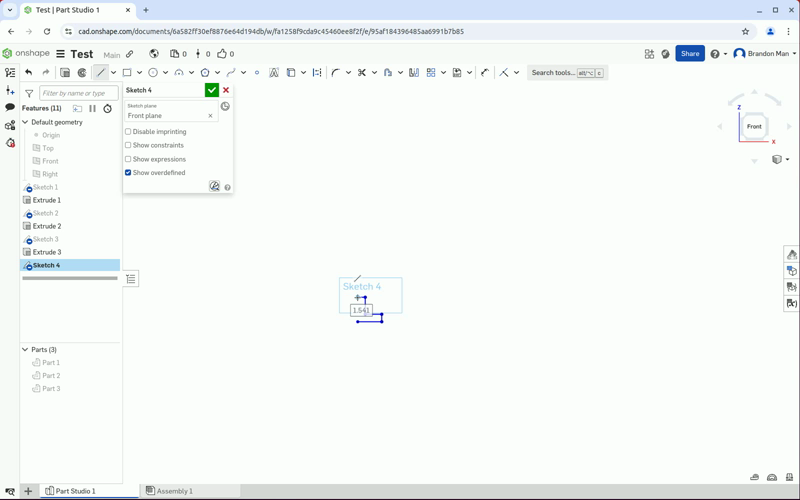
key_up(shift)
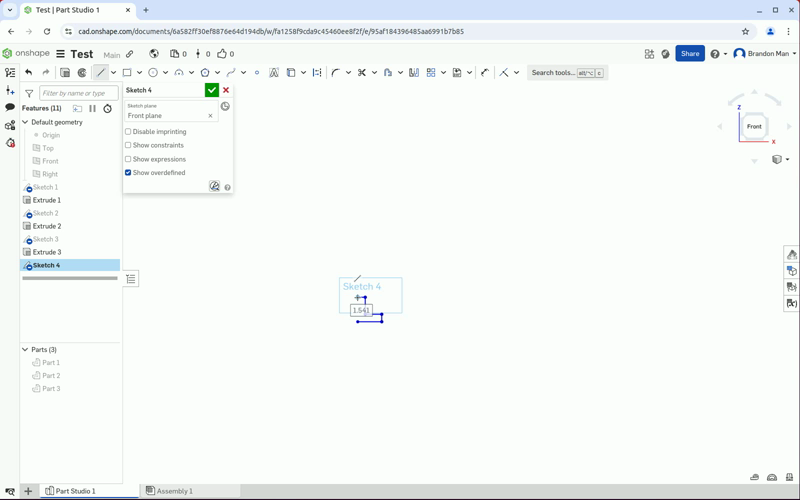
mouse_move(387, 297)
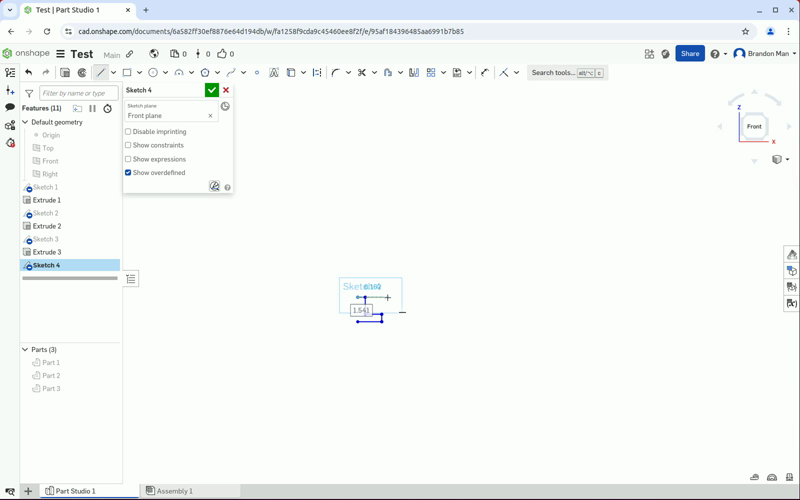
key_down(shift)
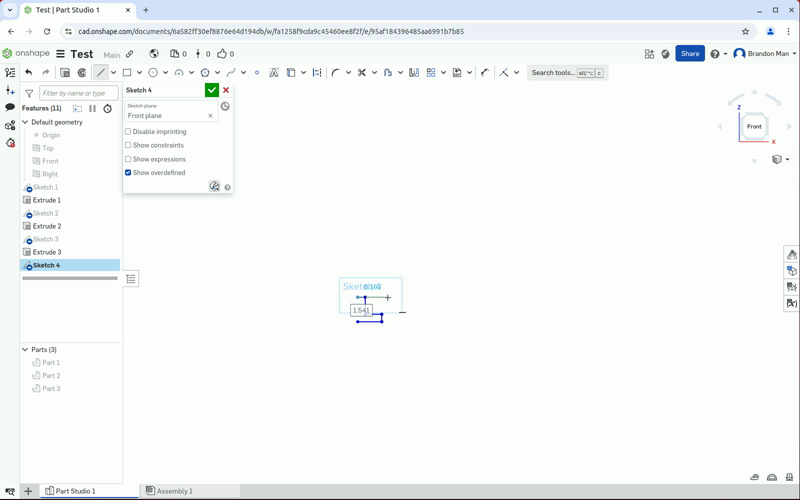
mouse_move(357, 321)
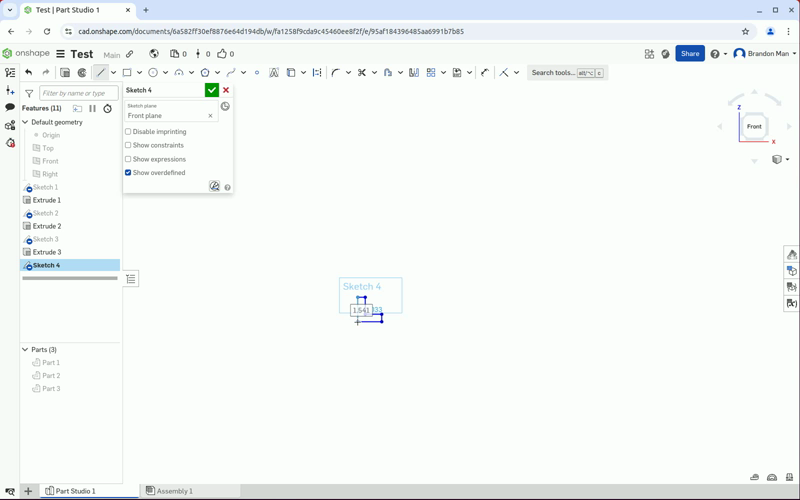
key_up(shift)
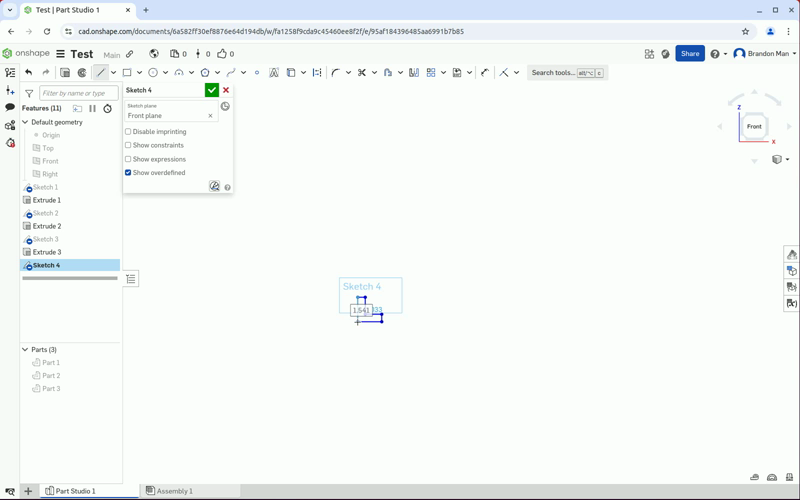
click(357, 321)
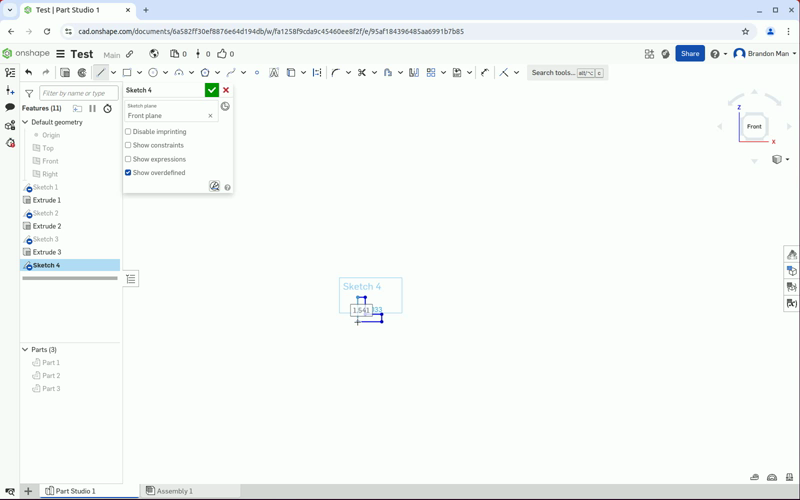
key(esc)
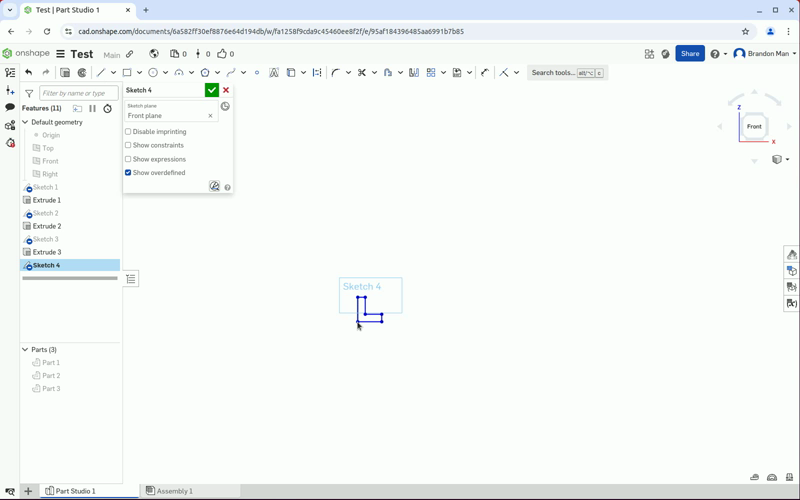
mouse_move(375, 319)
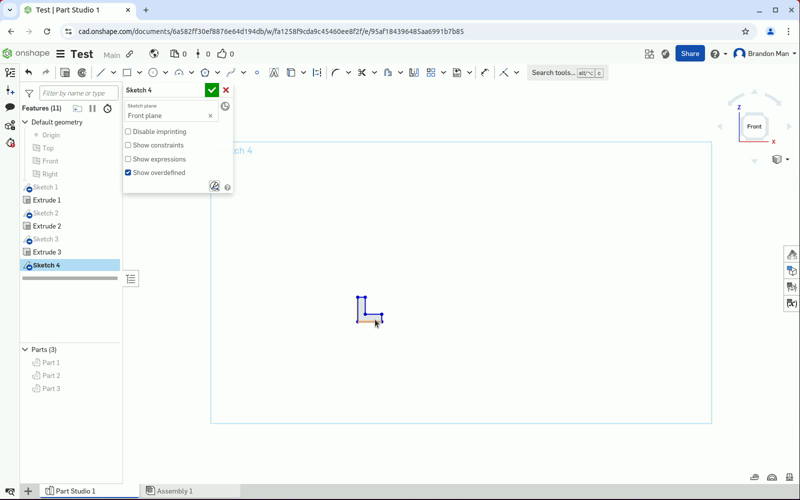
scroll(6)
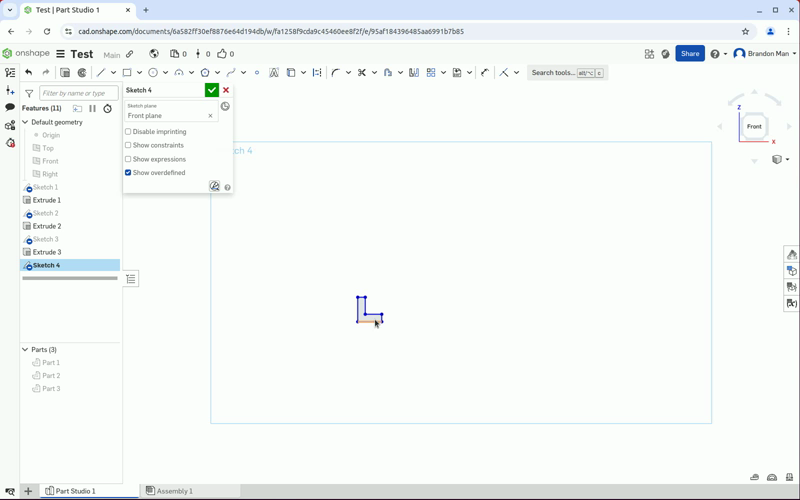
scroll(6)
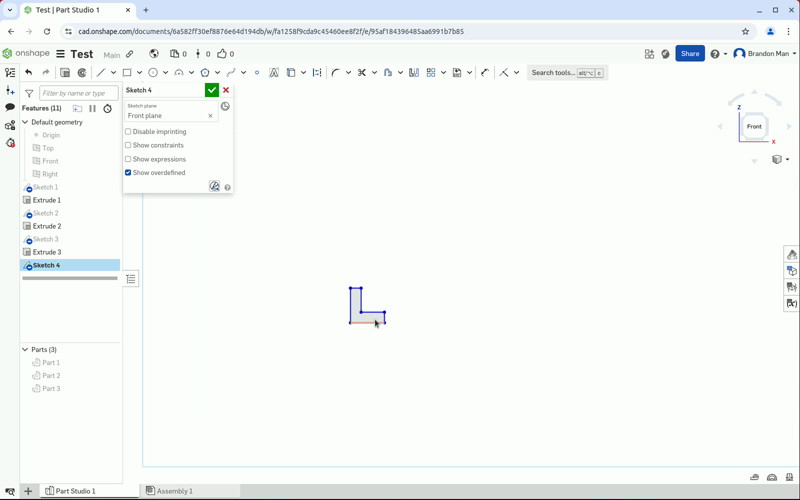
scroll(6)
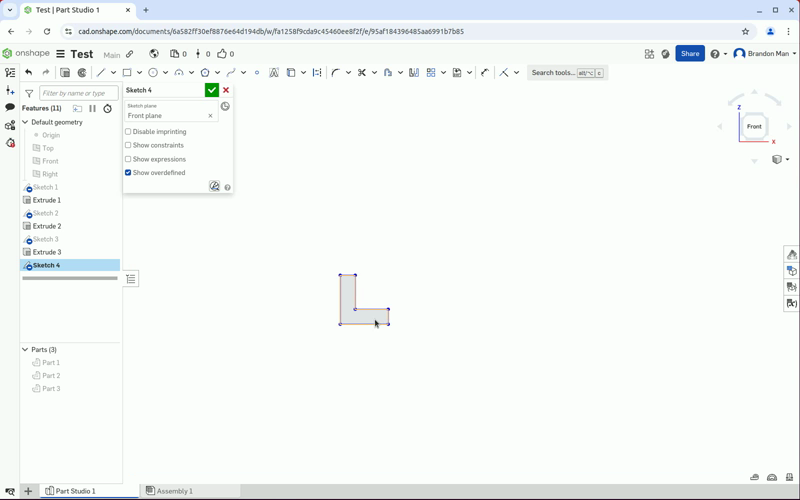
scroll(6)
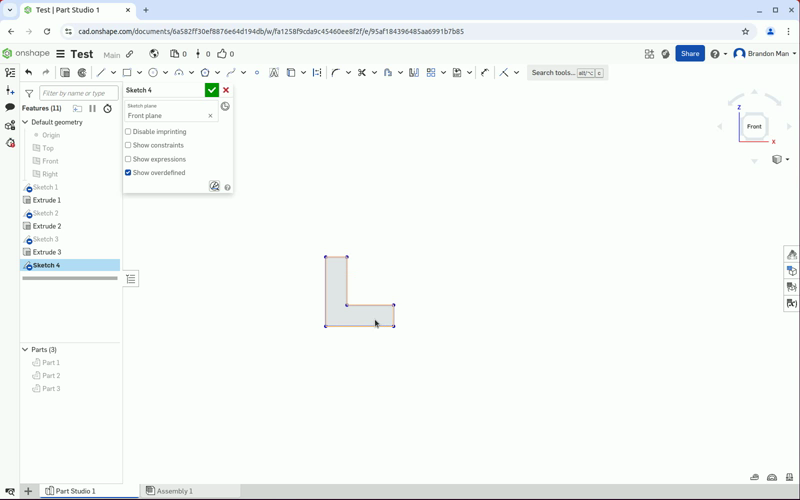
scroll(6)
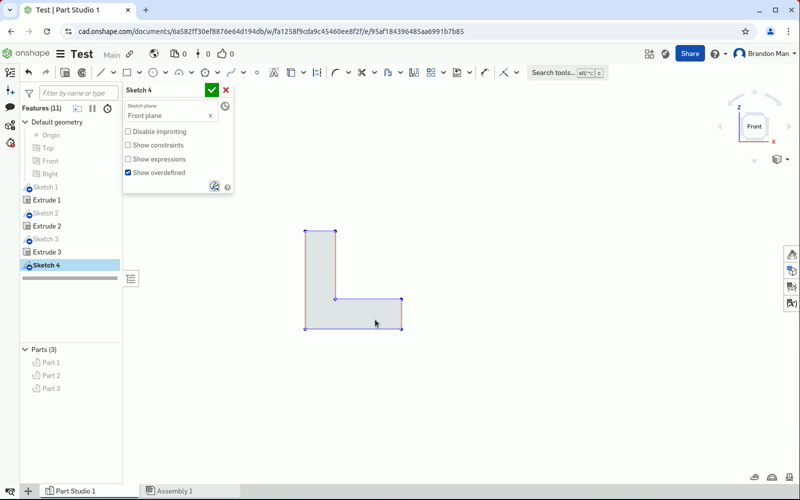
scroll(6)
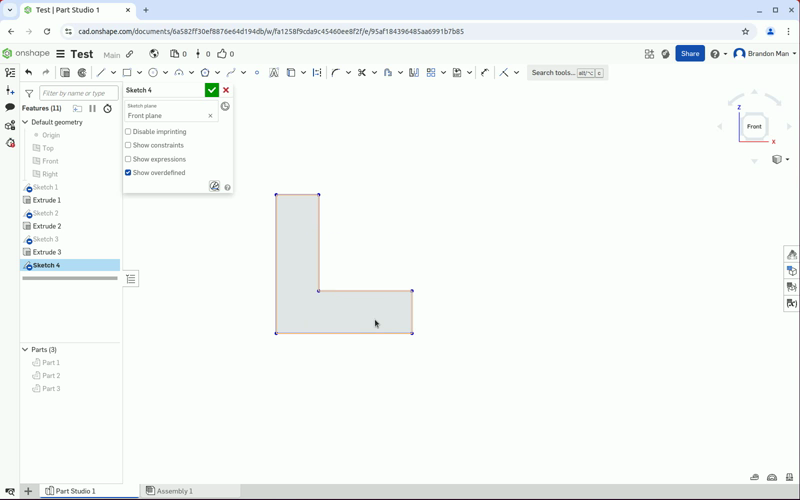
scroll(6)
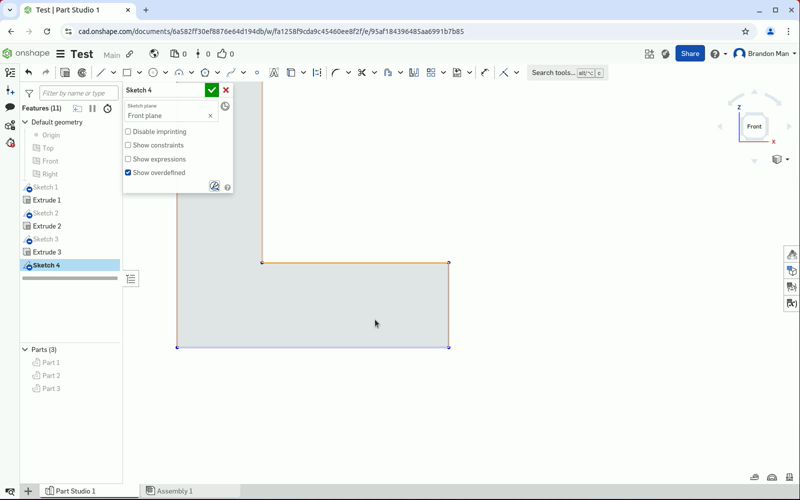
click(375, 319)
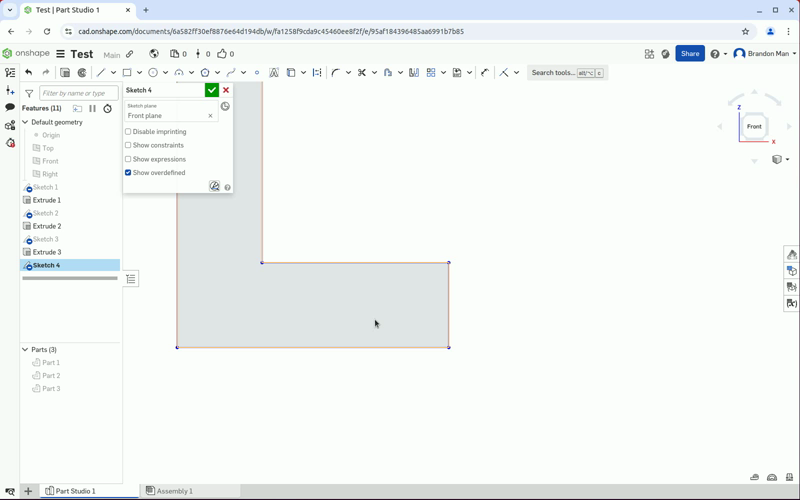
scroll(-6)
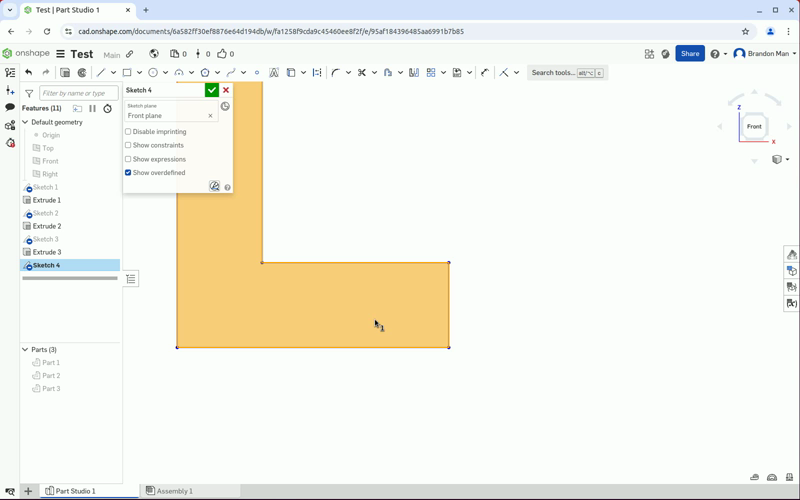
scroll(-6)
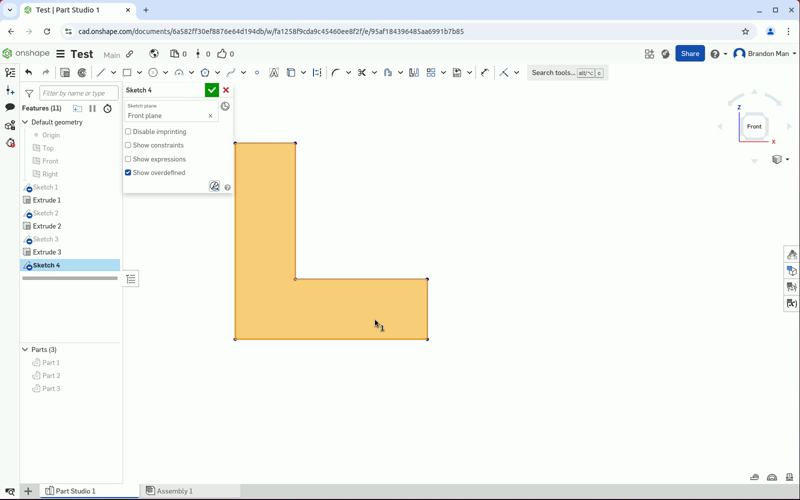
scroll(-6)
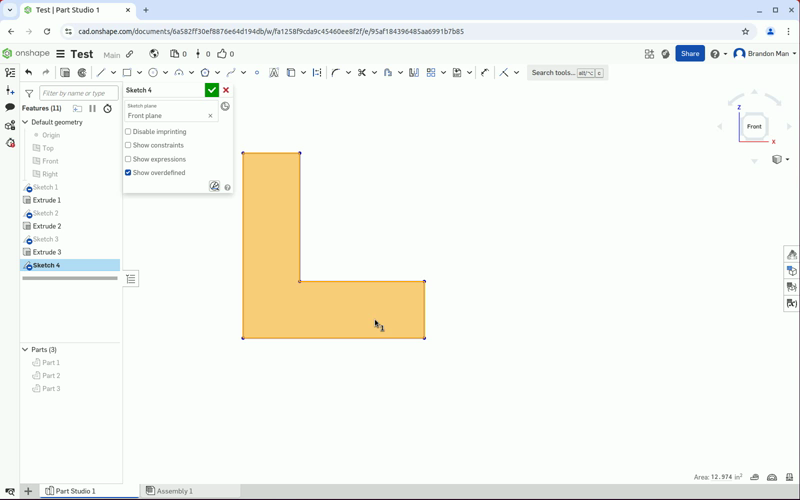
scroll(-6)
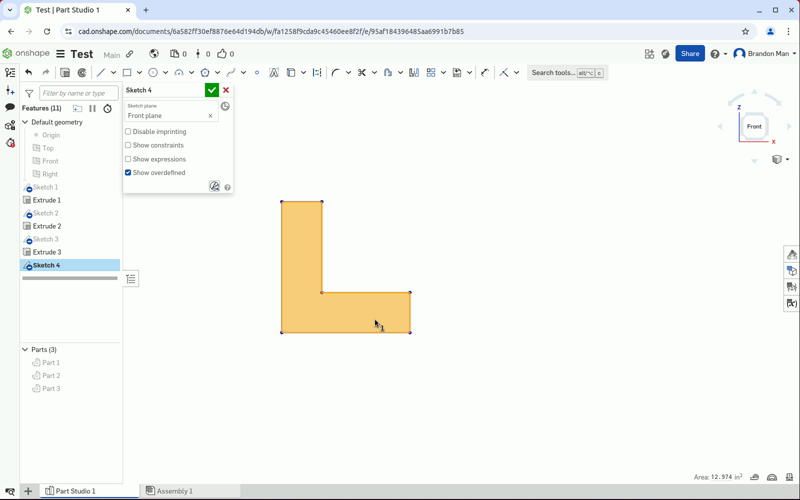
scroll(-6)
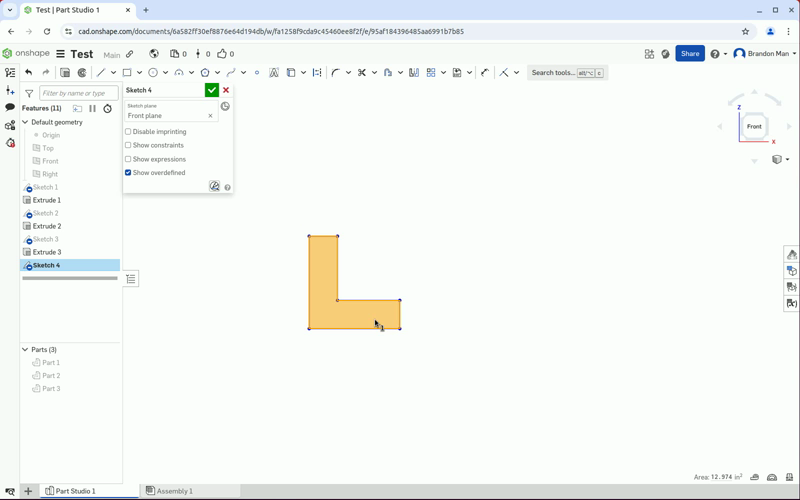
scroll(-6)
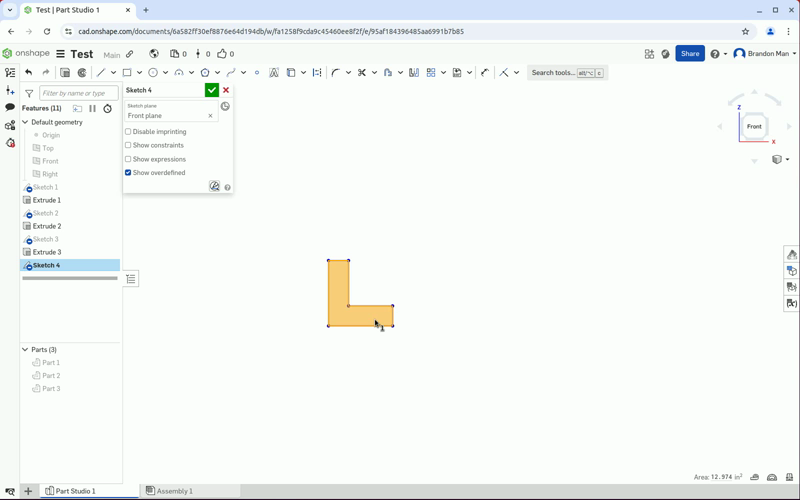
scroll(-6)
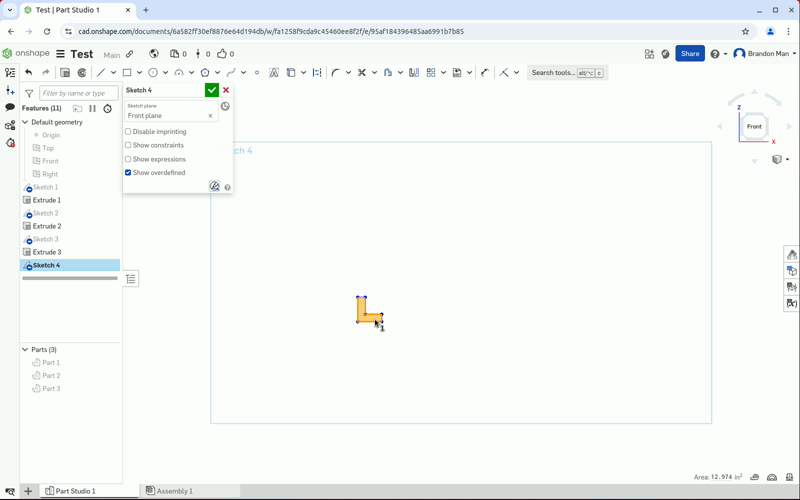
mouse_move(73, 352)
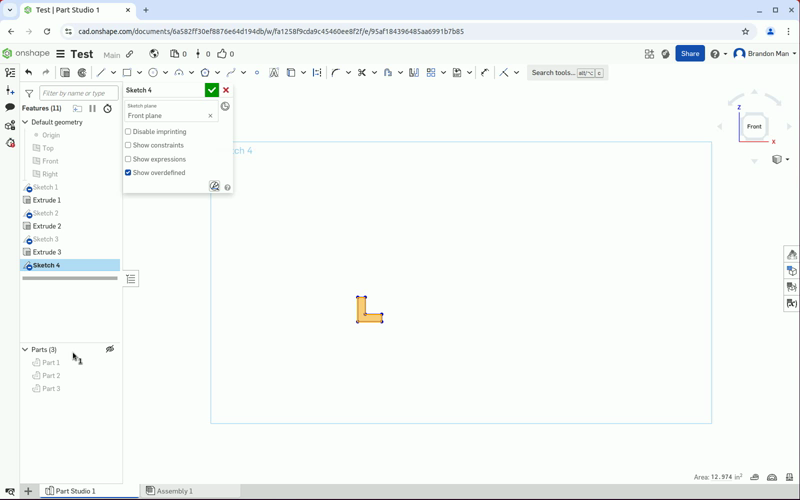
key(shift+y)
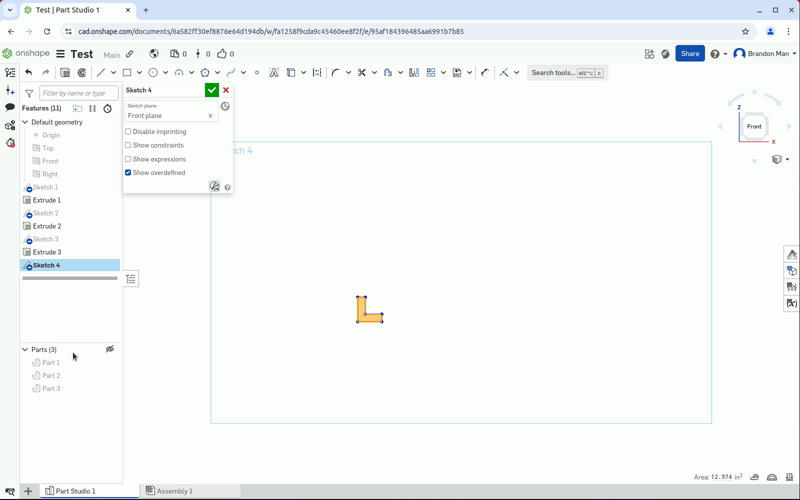
key(shift+e)
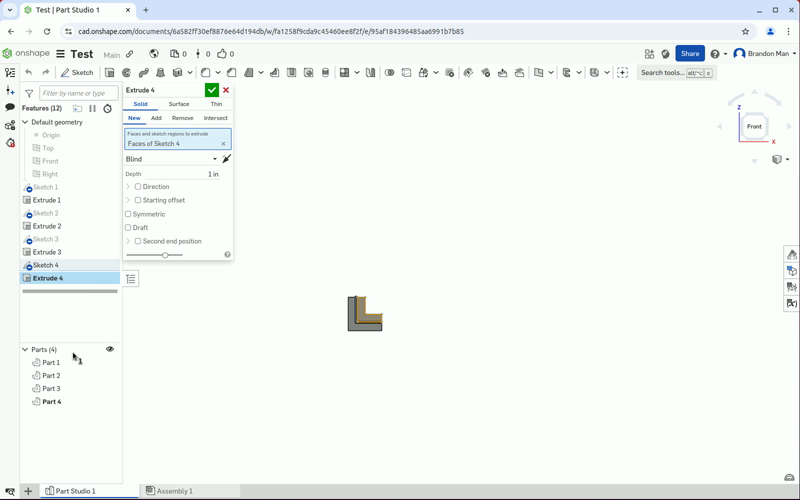
mouse_move(143, 106)
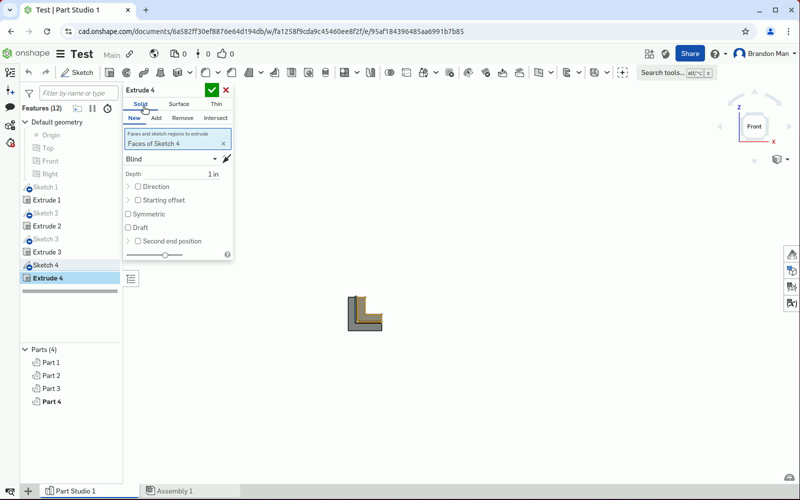
click(143, 106)
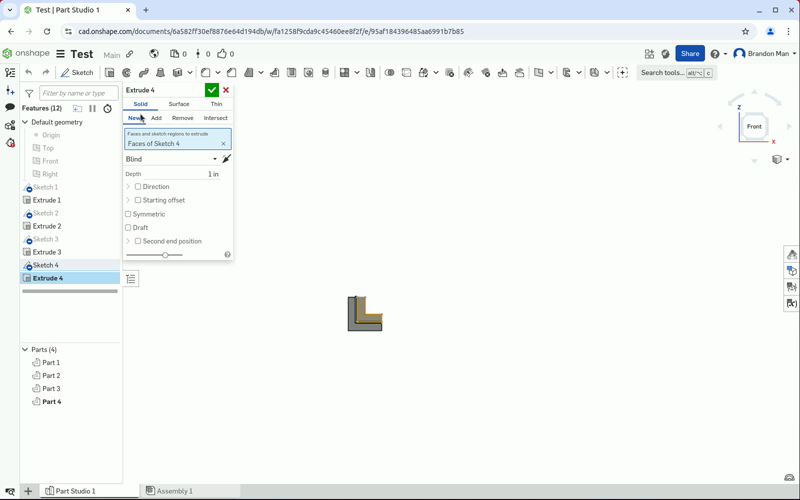
mouse_move(137, 120)
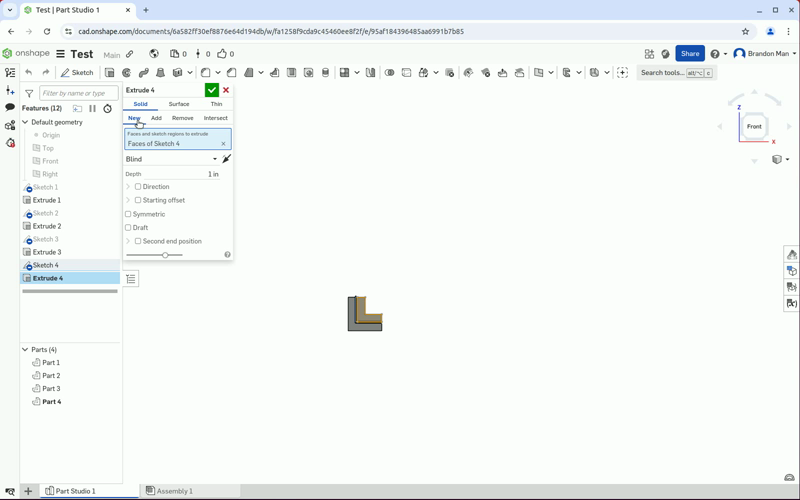
click(137, 120)
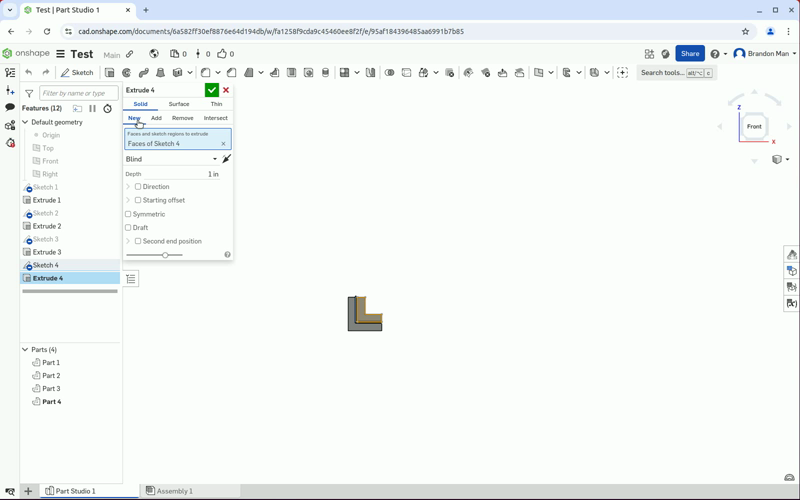
key(tab, 4)
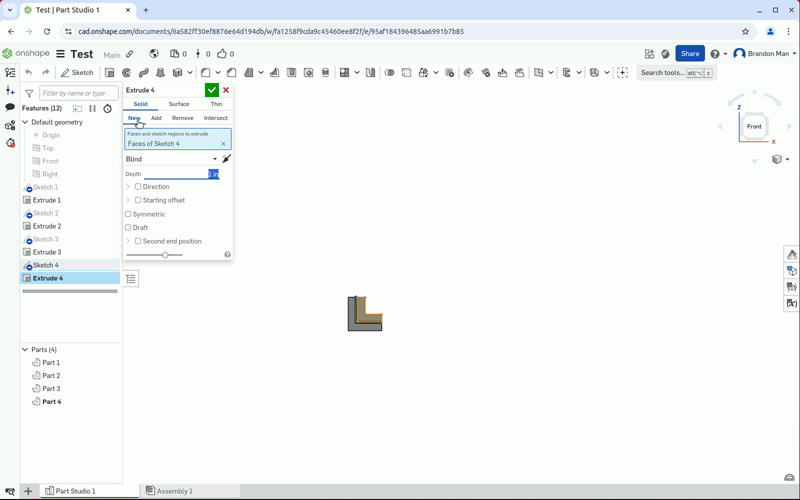
text(-0.241)
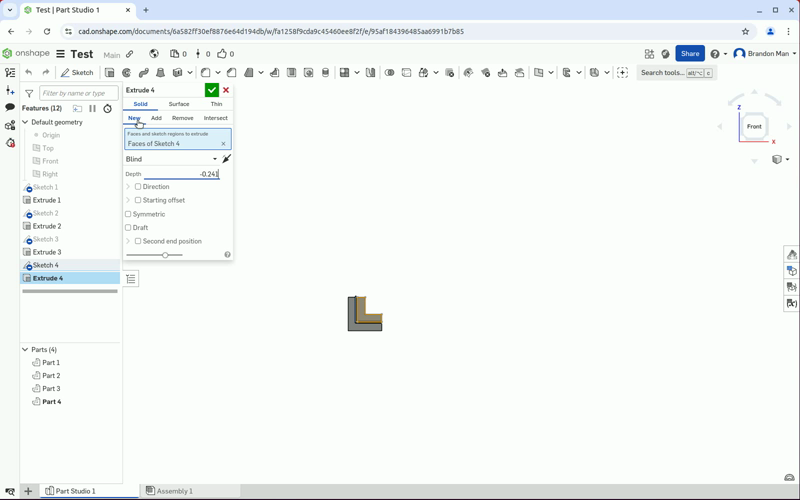
key(enter)
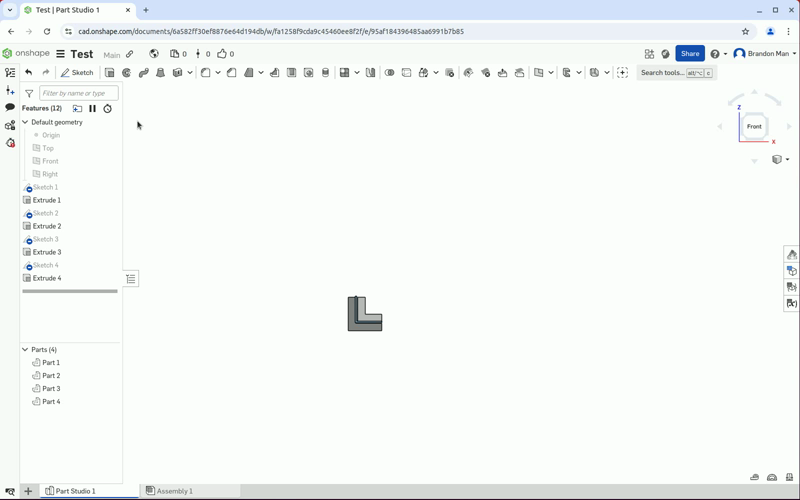
key(shift+h)
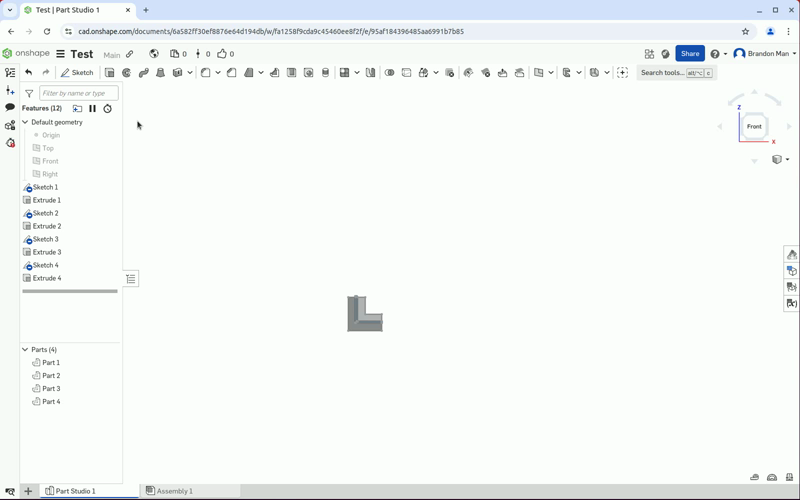
key(shift+h)
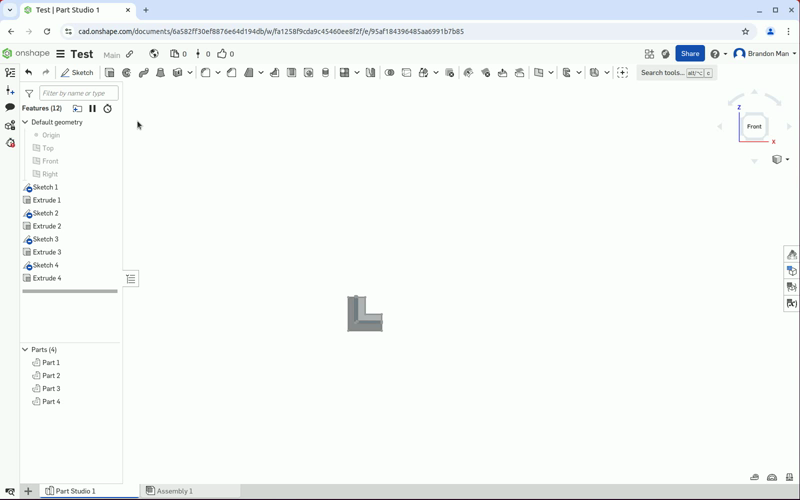
key(shift+7)
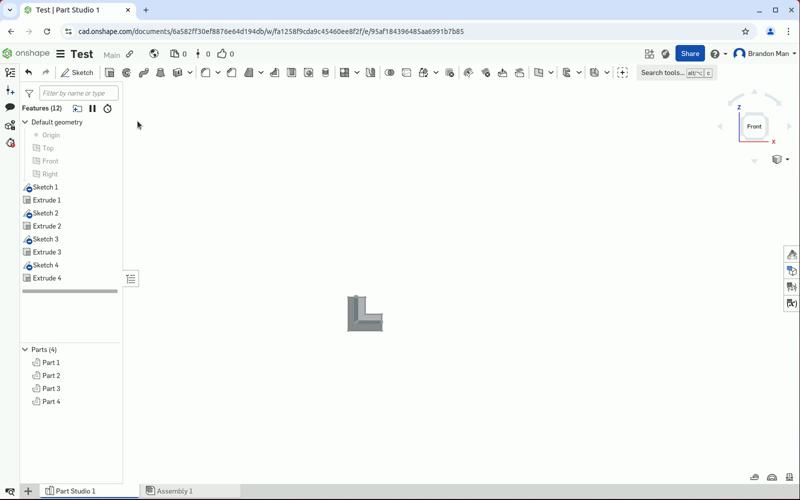
key(left, 2)
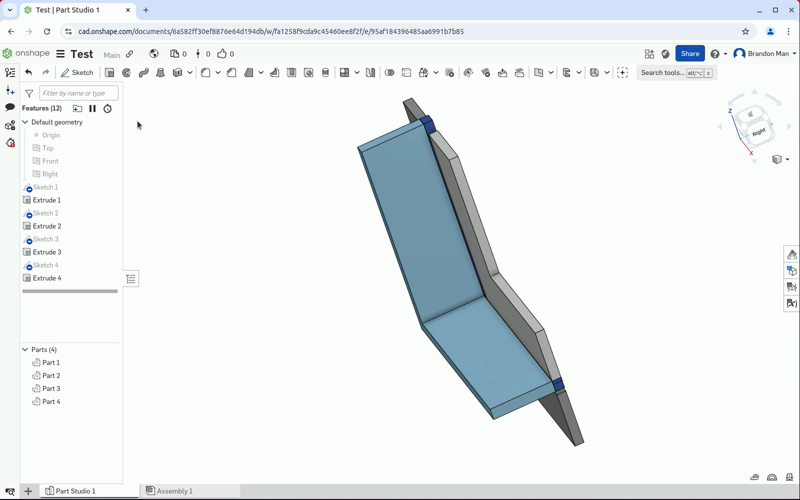
key(down, 2)
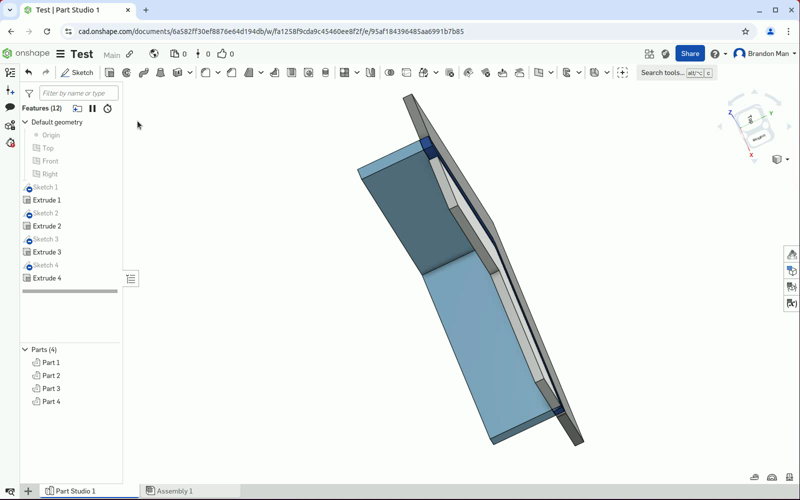
key(up, 2)
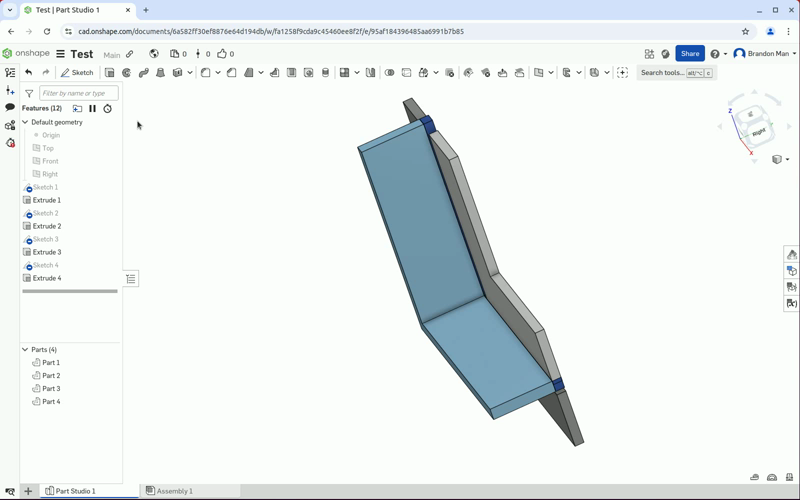
key(right, 2)
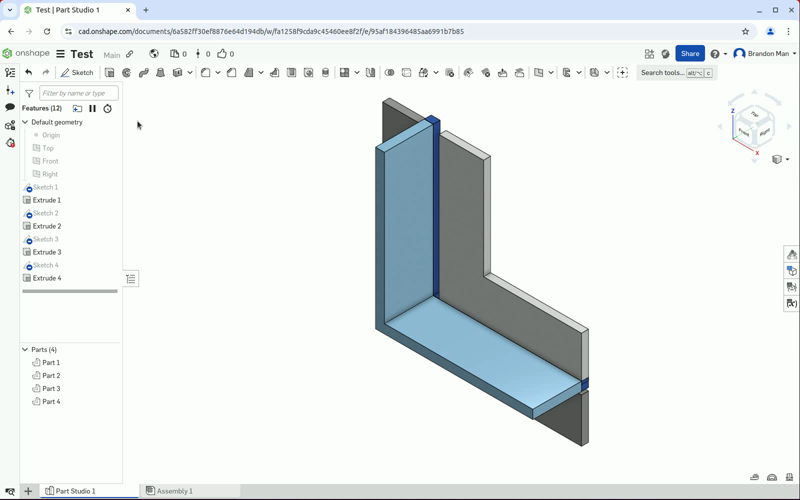
mouse_move(73, 189)
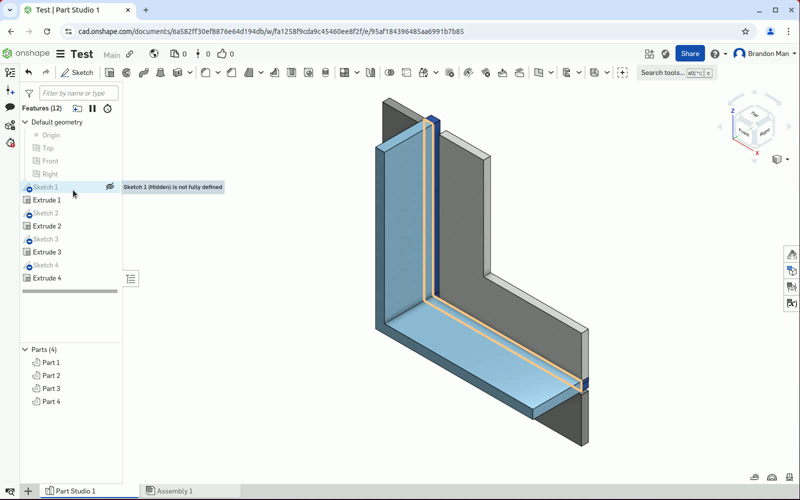
click(73, 189)